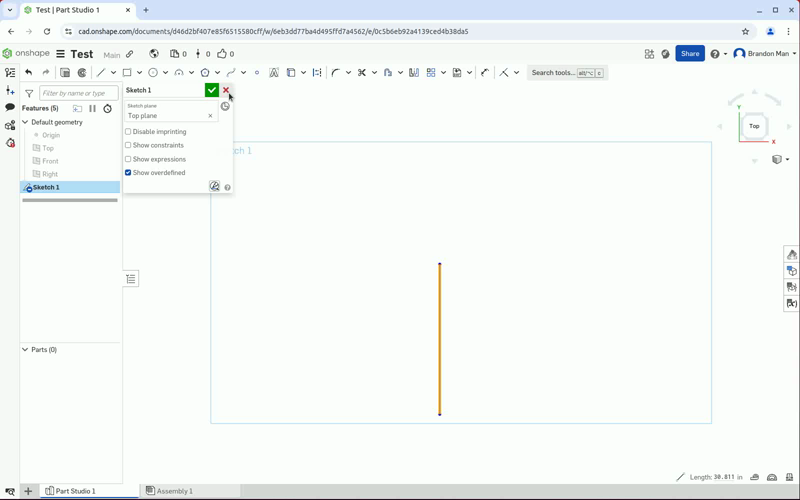
key(shift+h)
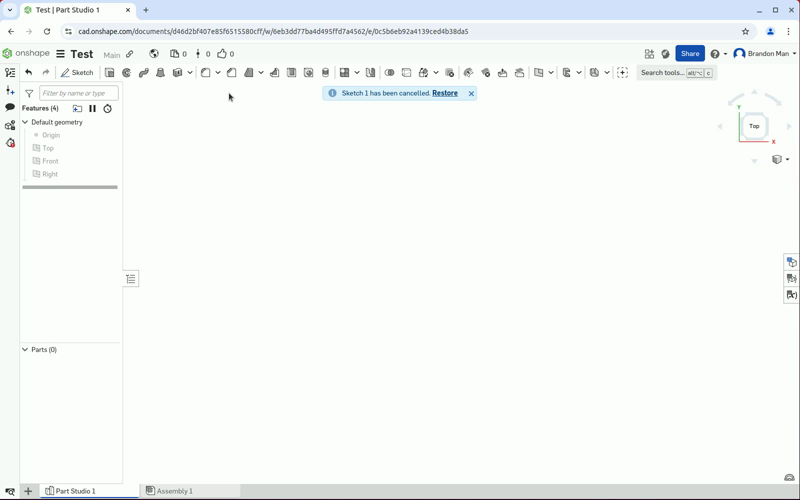
mouse_move(73, 352)
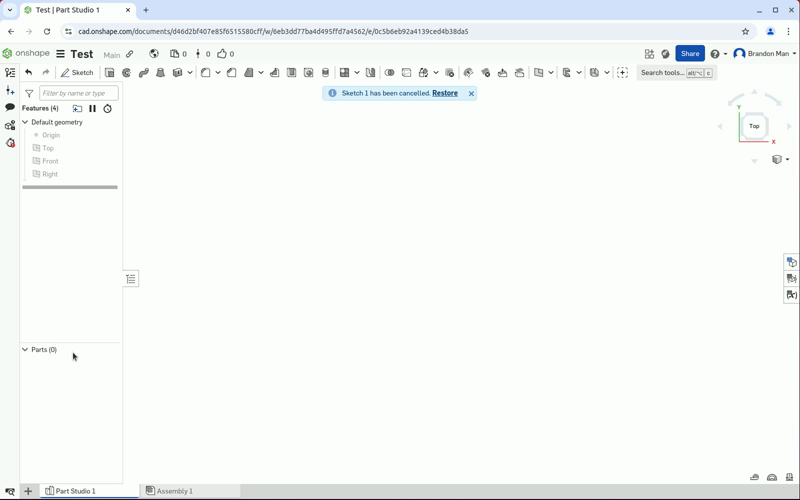
key(y)
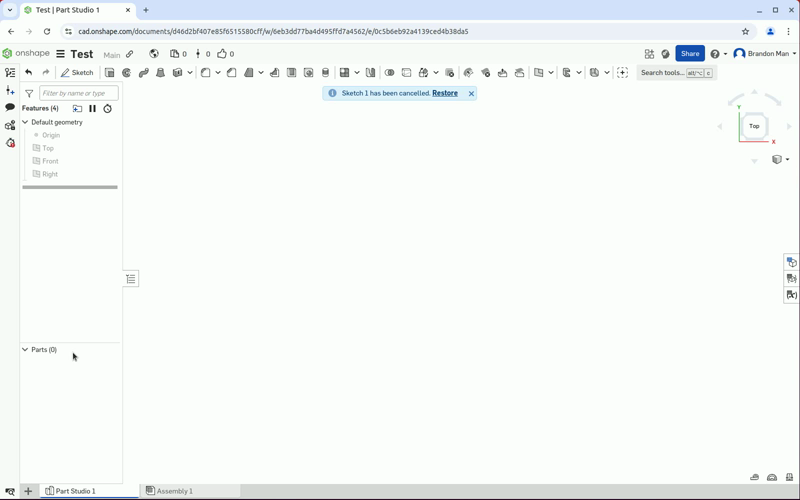
key(shift+p)
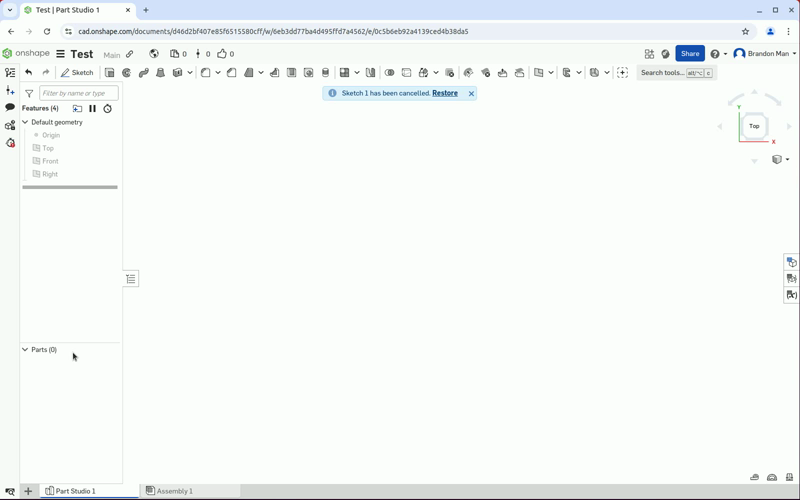
key(space)
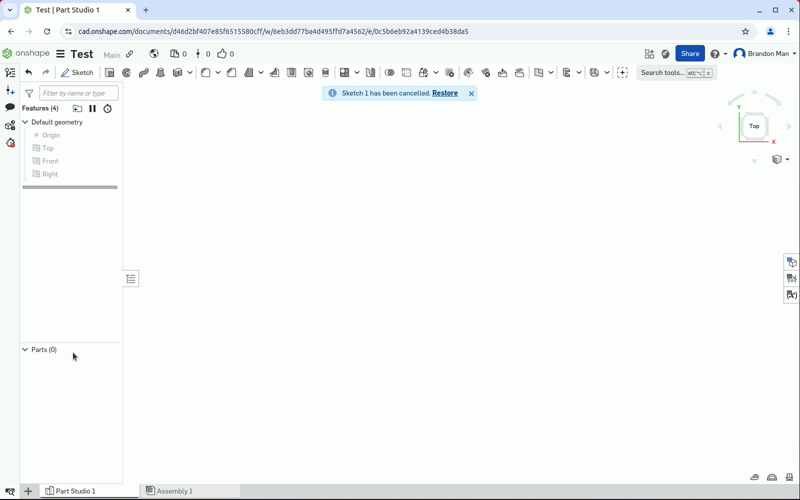
key_down(shift)
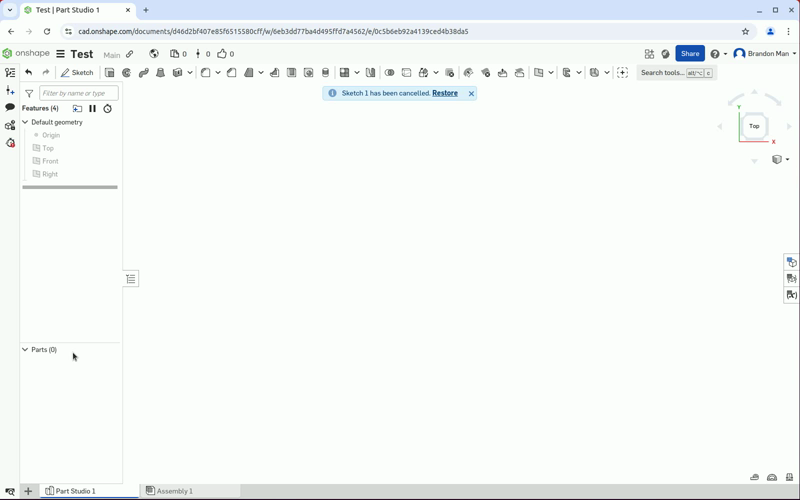
key(up)
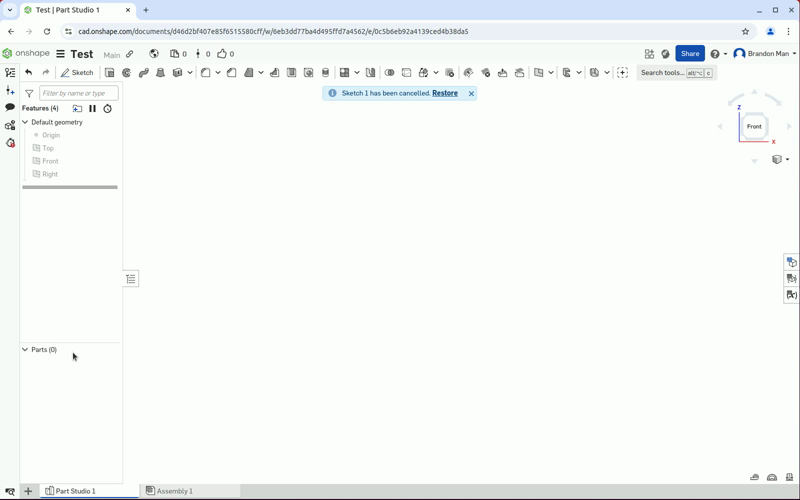
key_up(shift)
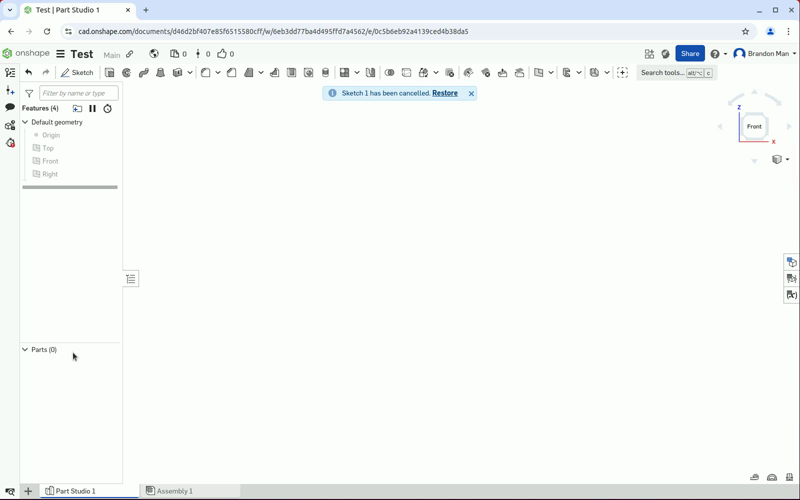
mouse_move(73, 352)
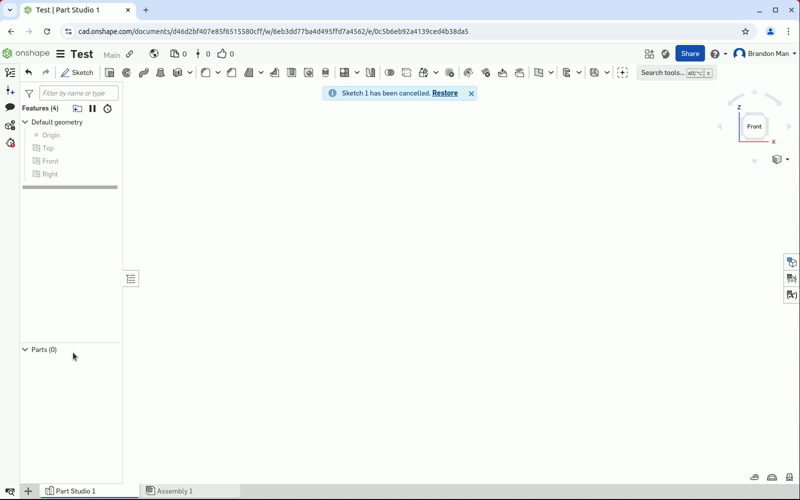
key(shift+y)
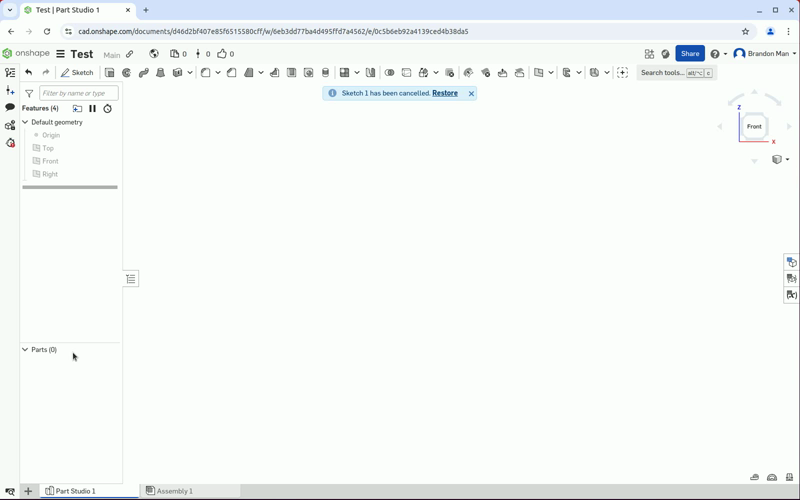
key(shift+s)
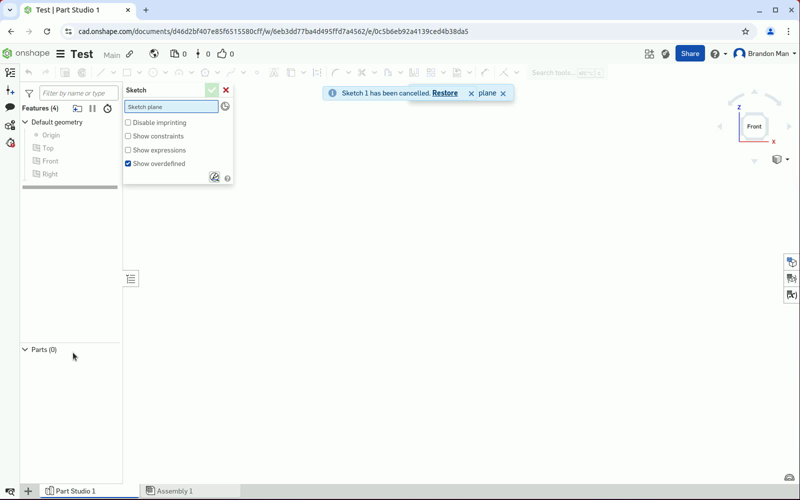
mouse_move(73, 163)
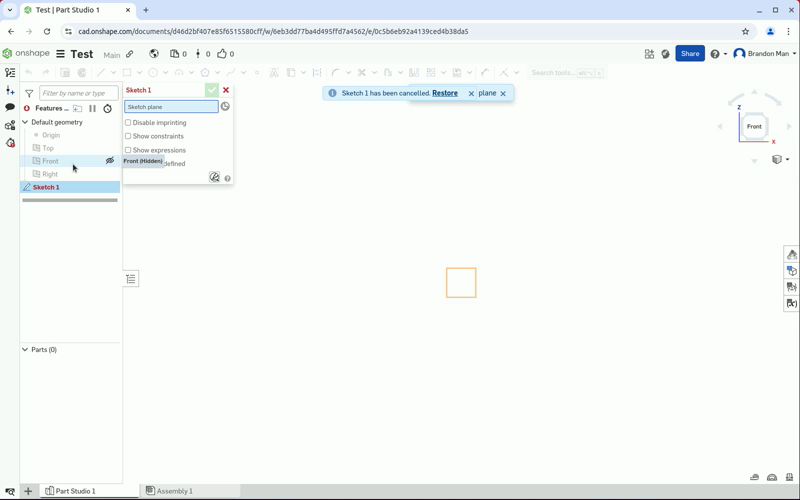
click(73, 163)
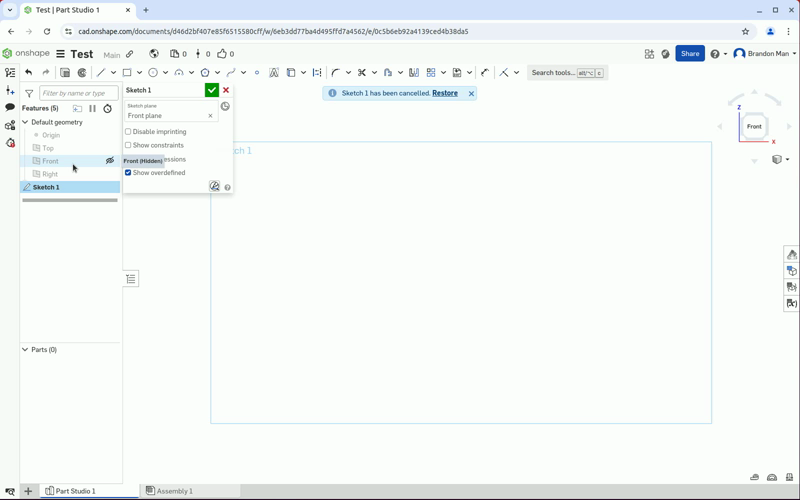
mouse_move(73, 352)
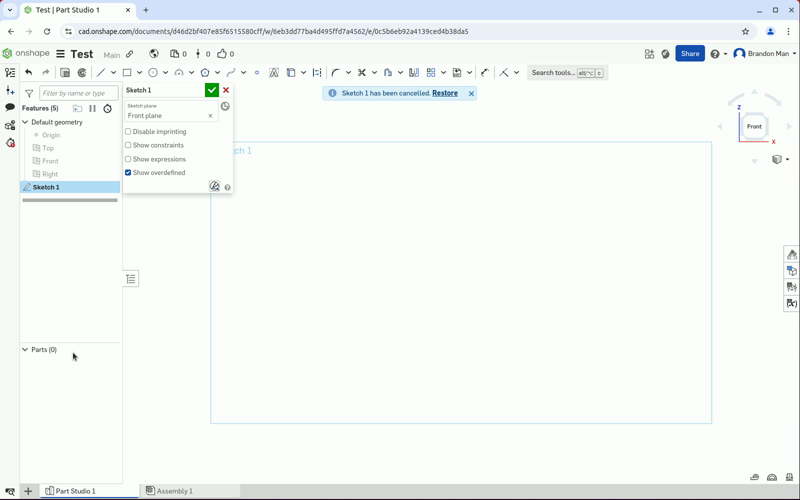
key(y)
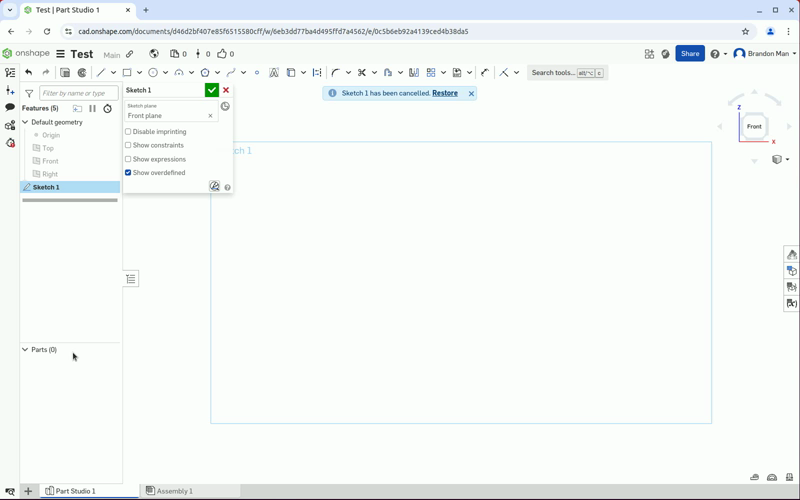
key(l)
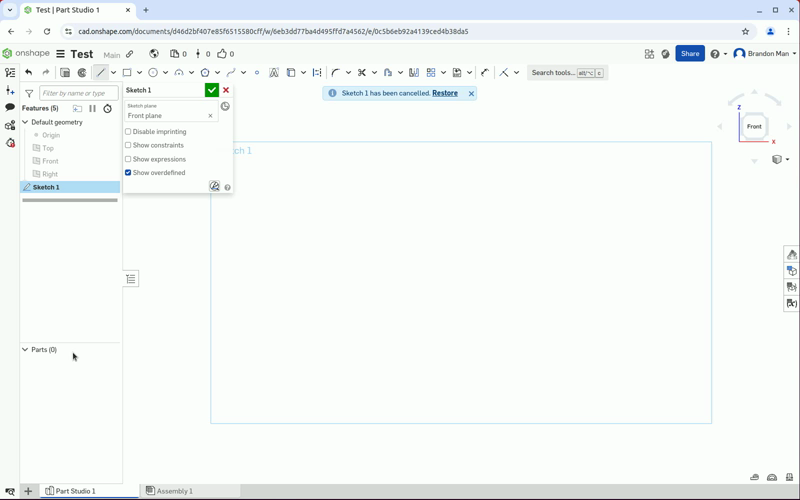
key_down(shift)
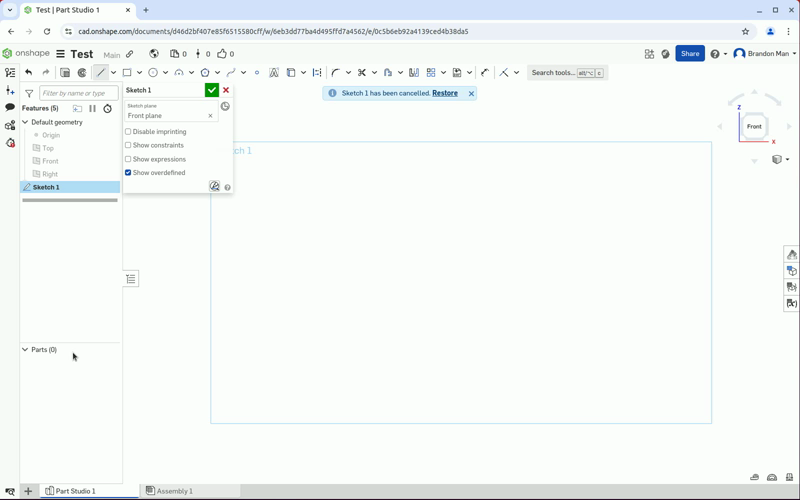
mouse_move(363, 341)
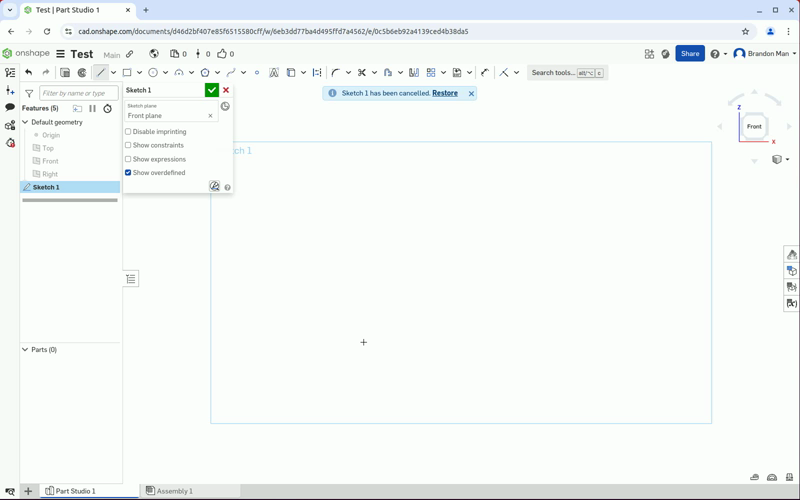
click(363, 341)
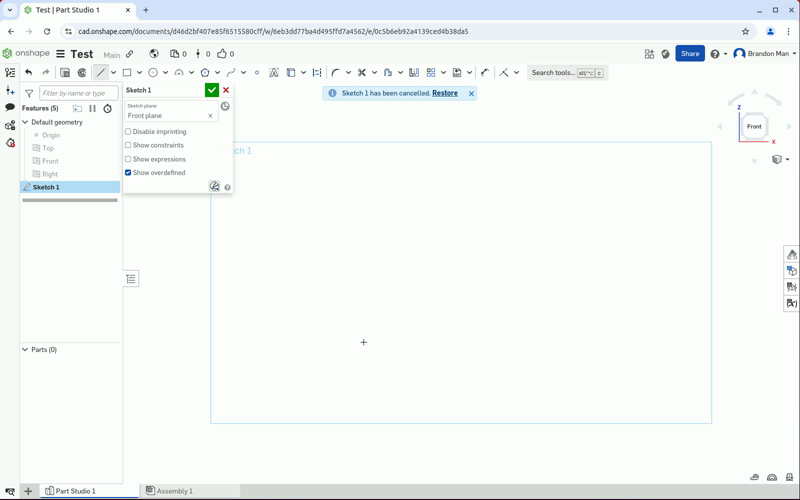
key_up(shift)
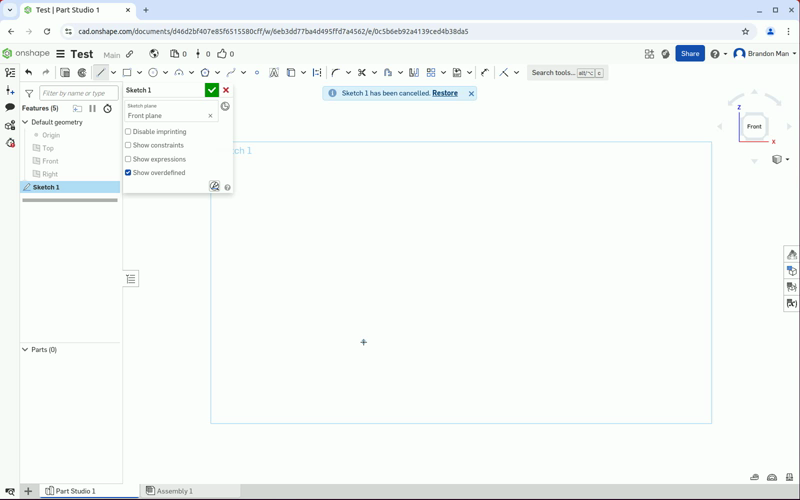
key_down(shift)
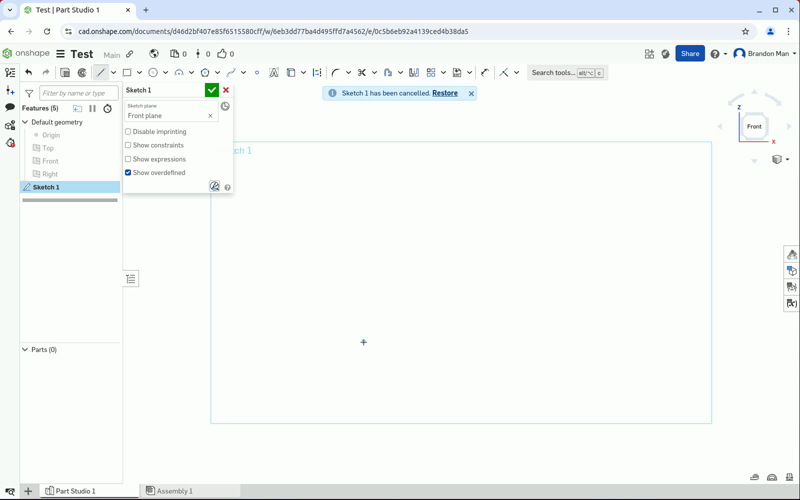
mouse_move(557, 341)
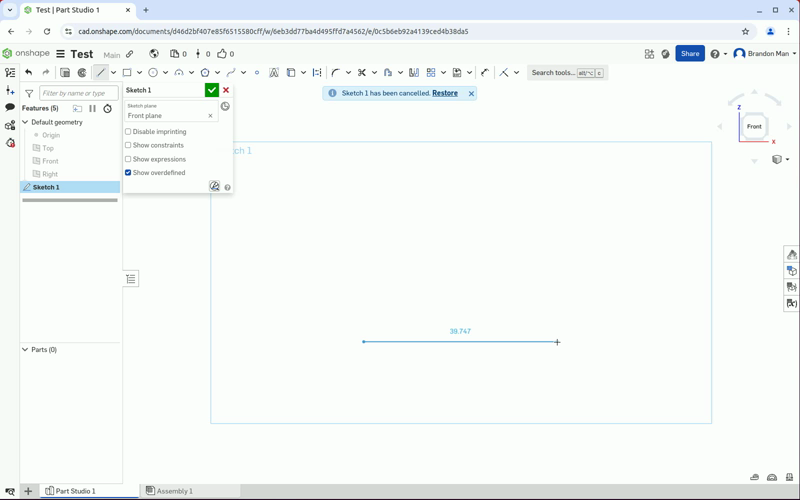
click(557, 341)
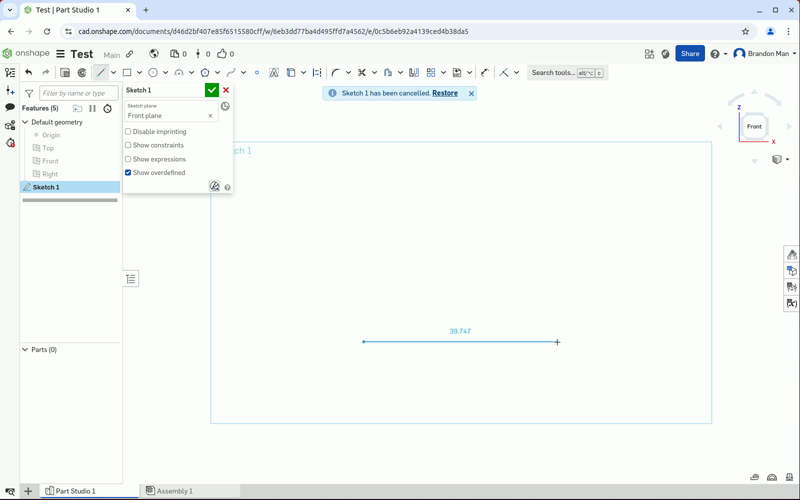
key_up(shift)
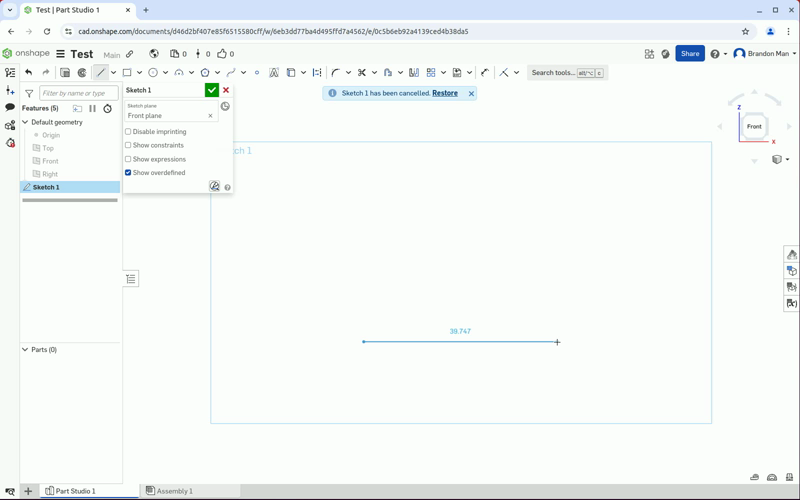
key_down(shift)
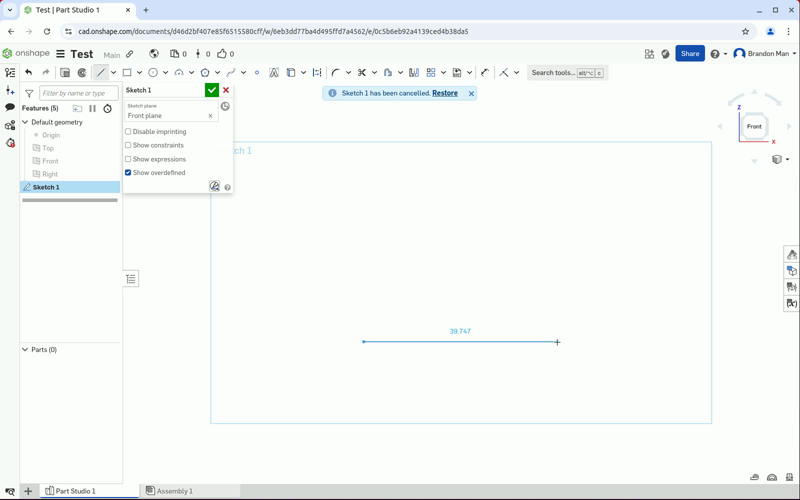
mouse_move(557, 225)
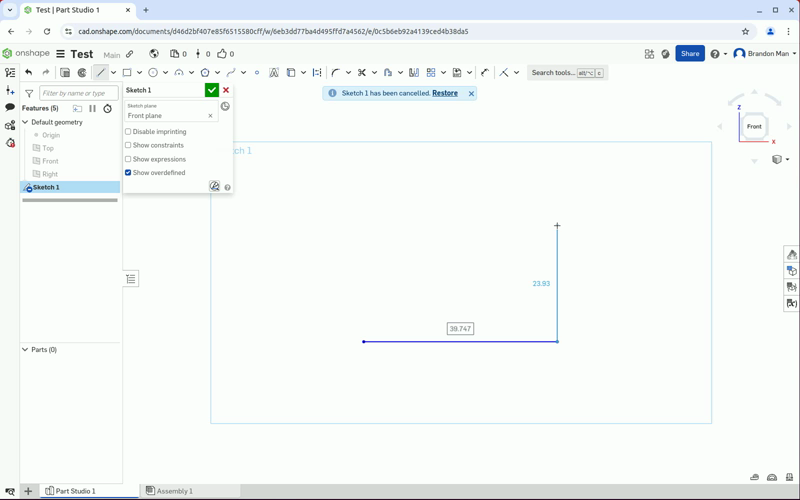
click(557, 225)
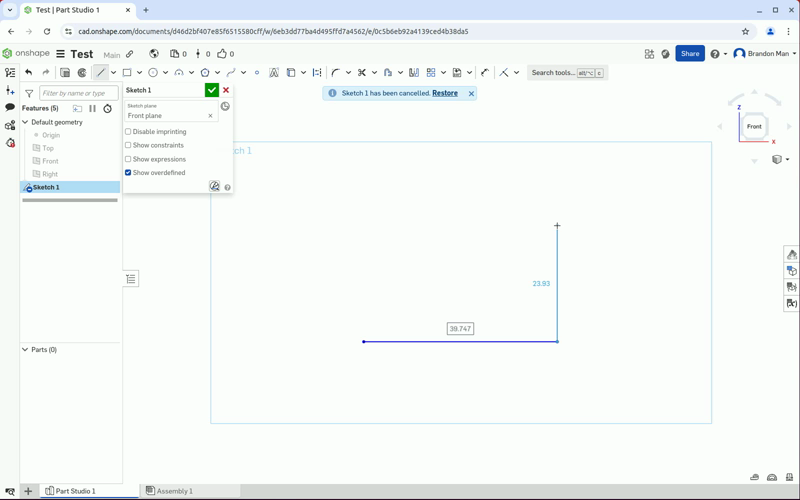
key_up(shift)
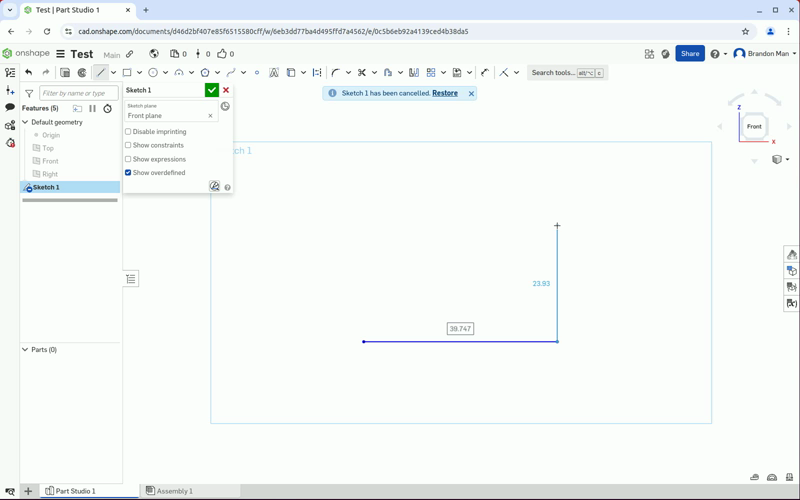
key_down(shift)
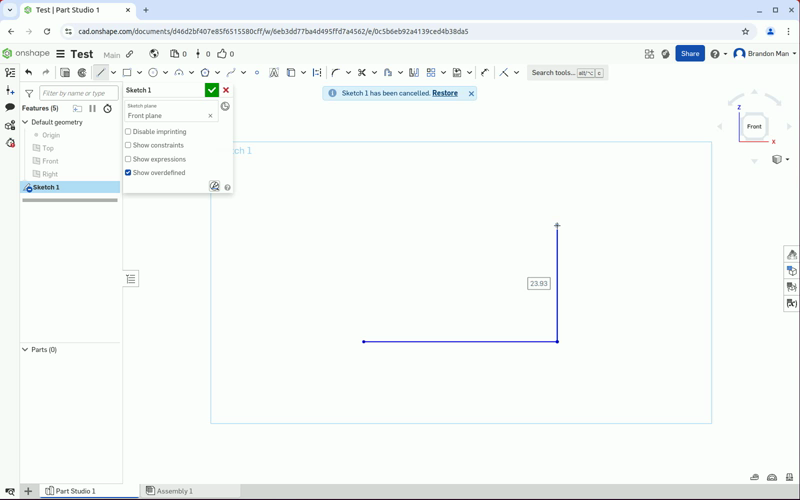
mouse_move(363, 225)
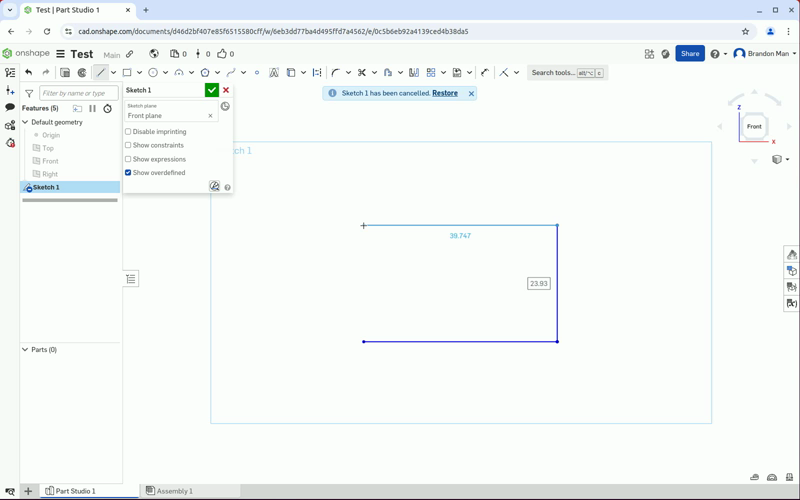
click(363, 225)
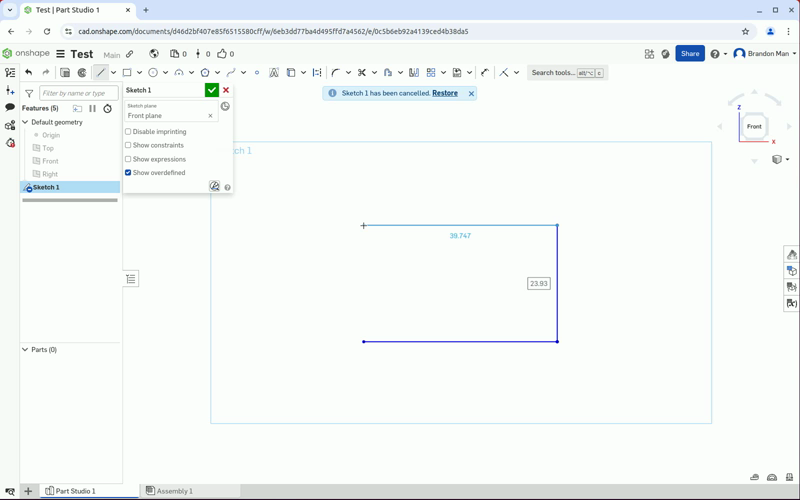
key_up(shift)
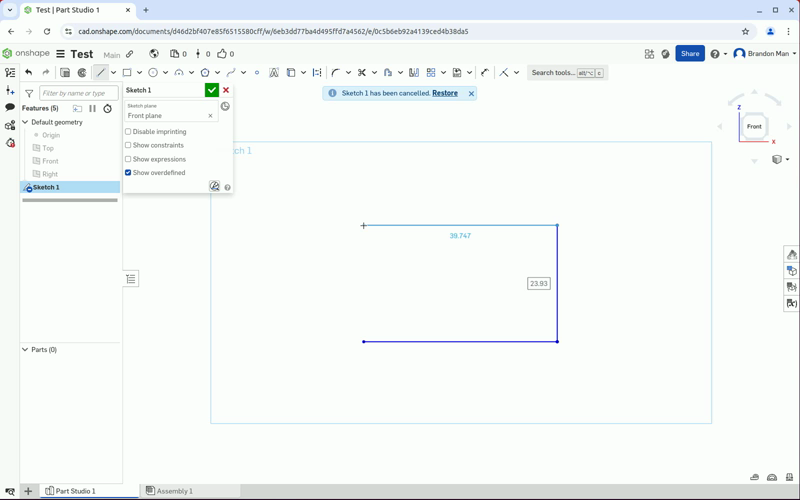
key_down(shift)
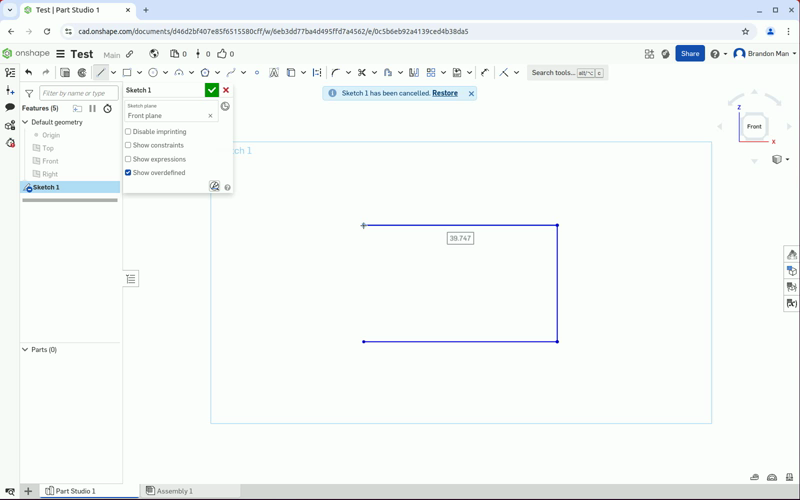
mouse_move(363, 341)
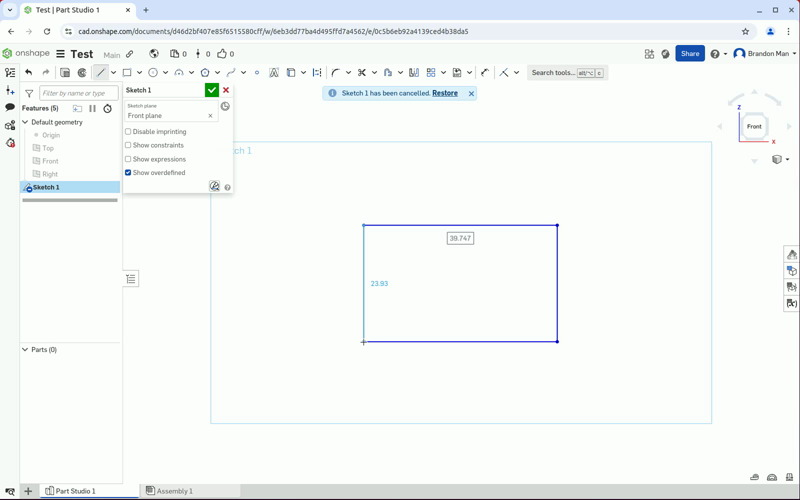
key_up(shift)
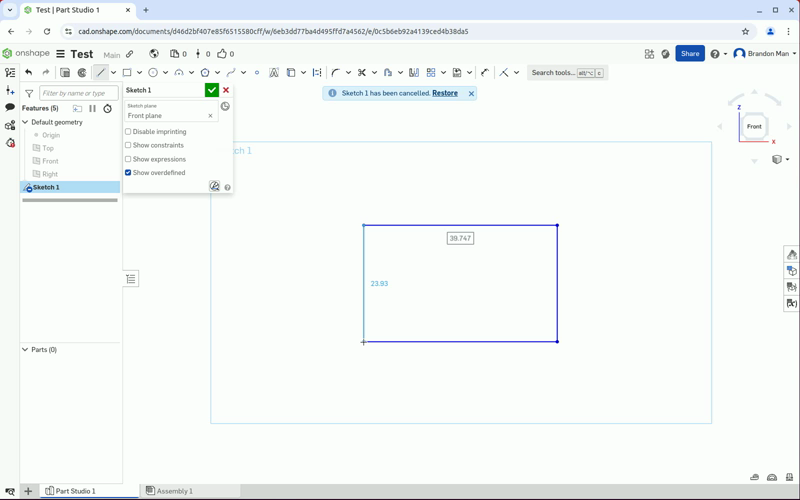
click(363, 341)
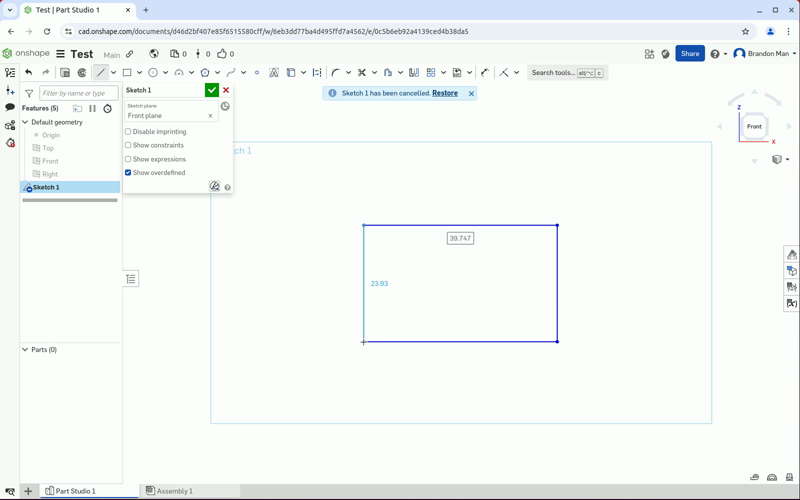
key(esc)
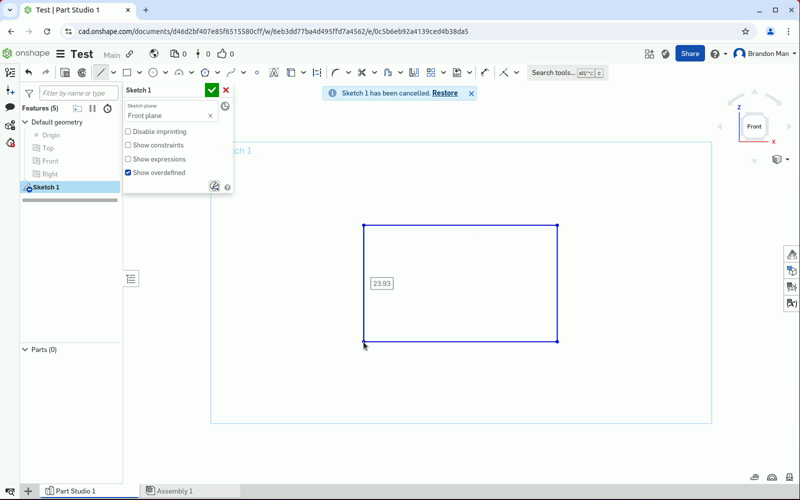
mouse_move(467, 309)
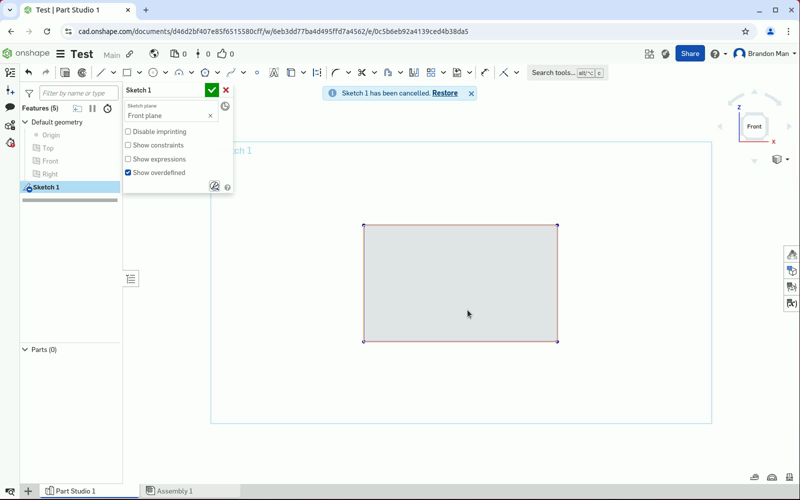
click(467, 309)
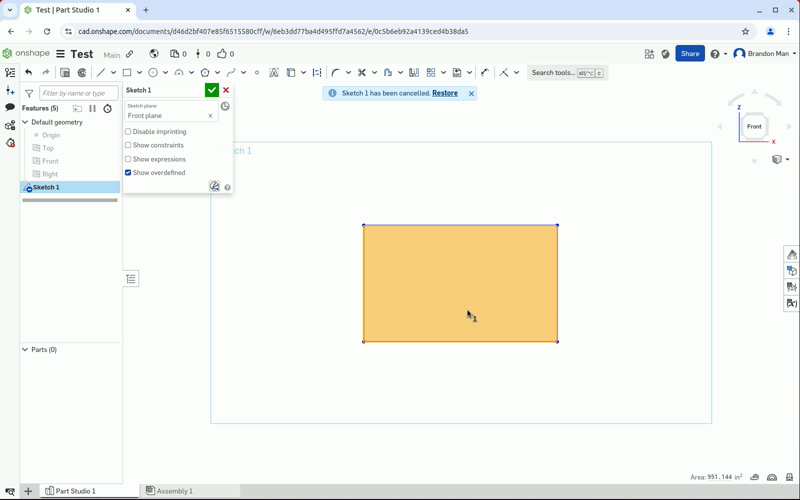
mouse_move(73, 352)
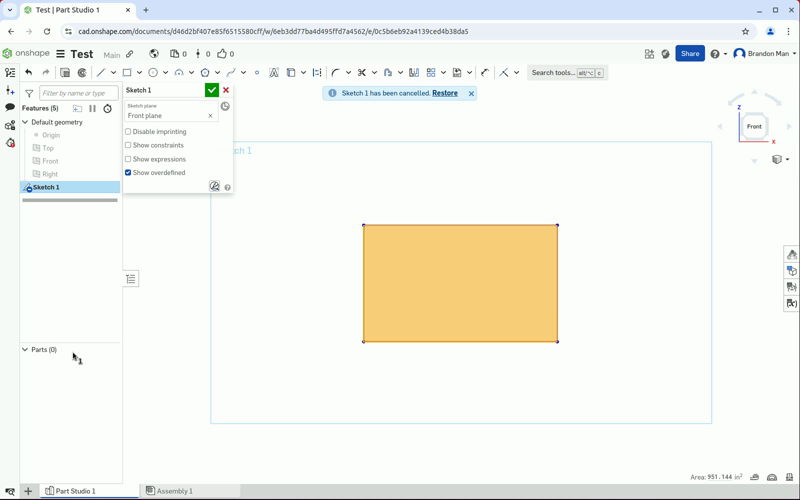
key(shift+y)
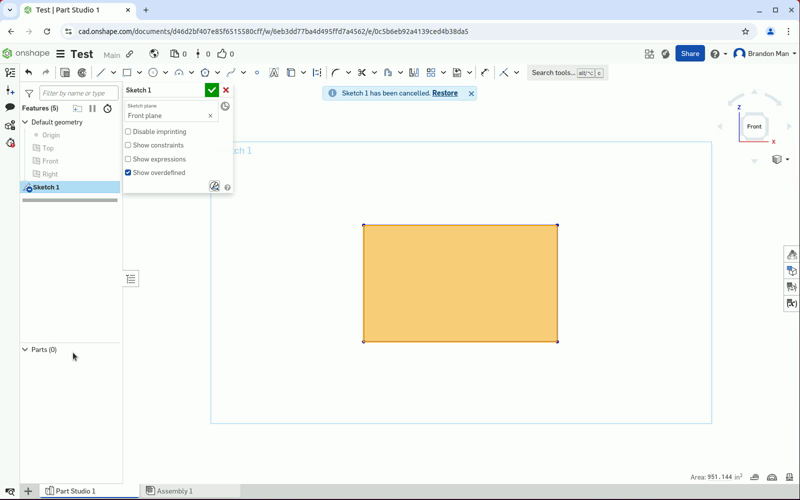
key(shift+e)
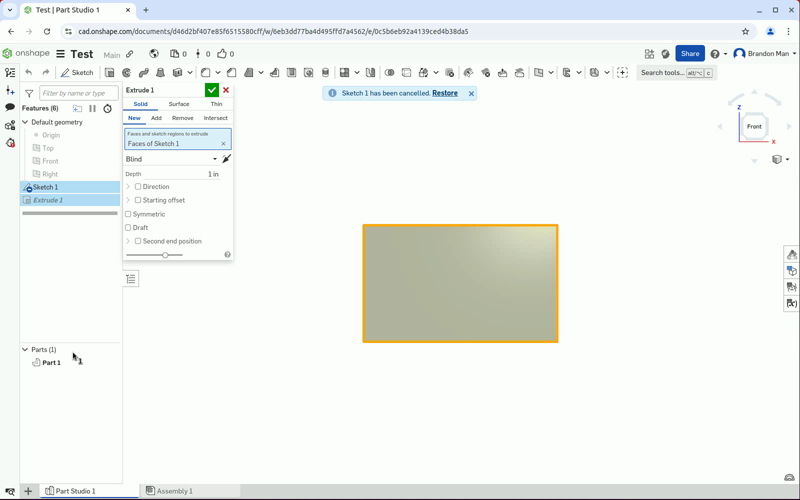
mouse_move(143, 106)
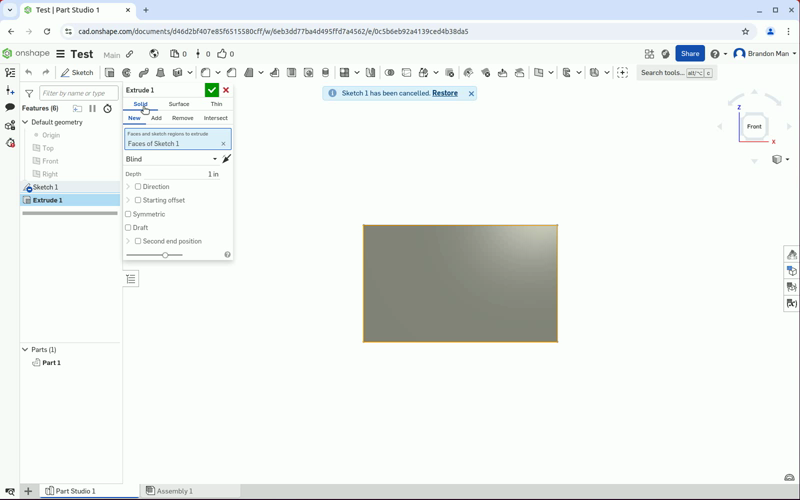
click(143, 106)
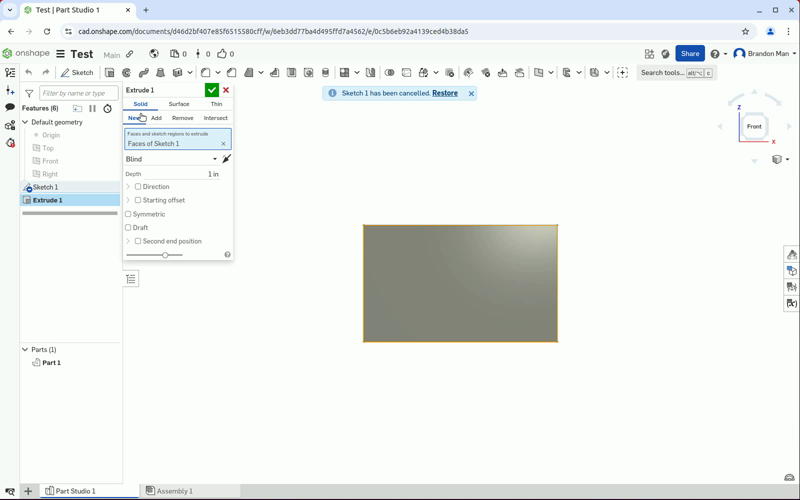
mouse_move(137, 120)
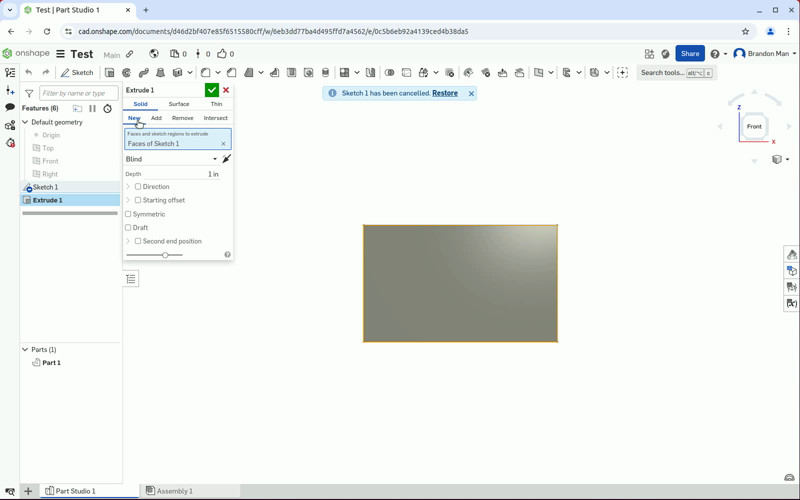
click(137, 120)
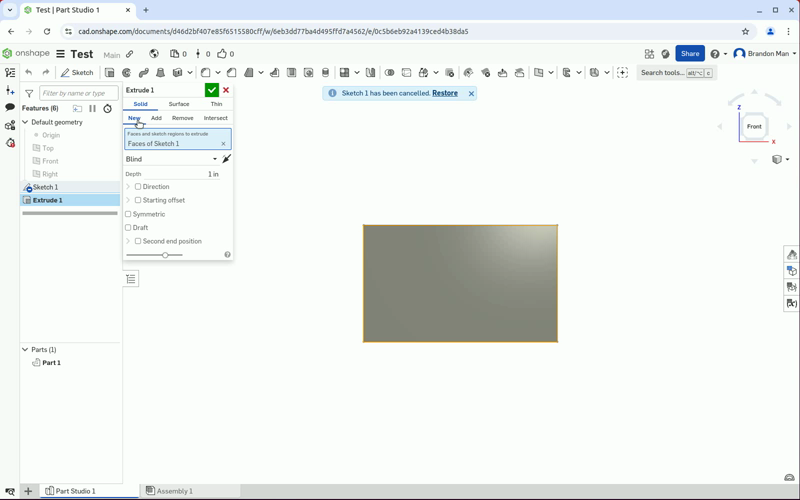
key(tab, 4)
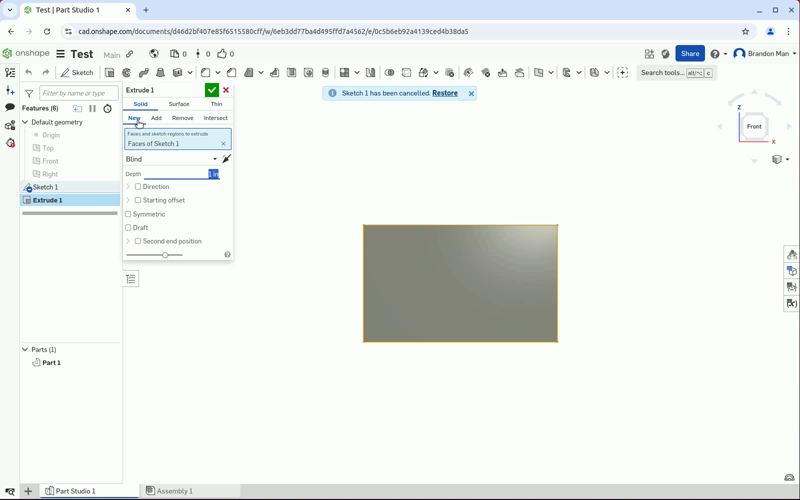
text(1.926)
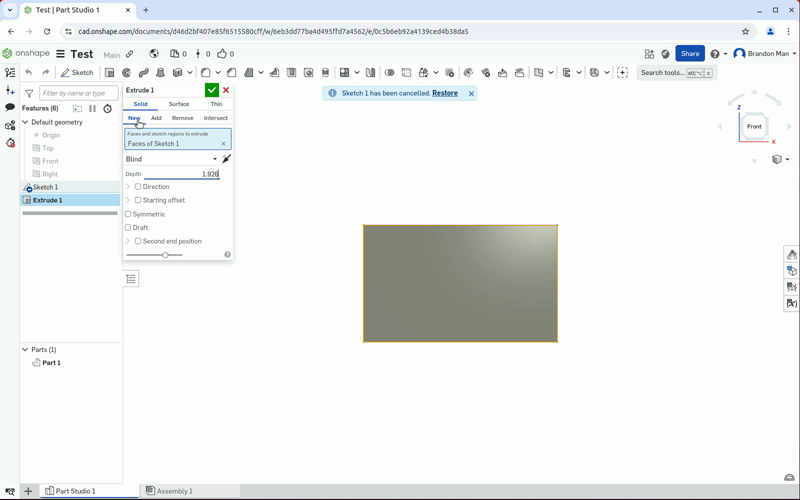
key(enter)
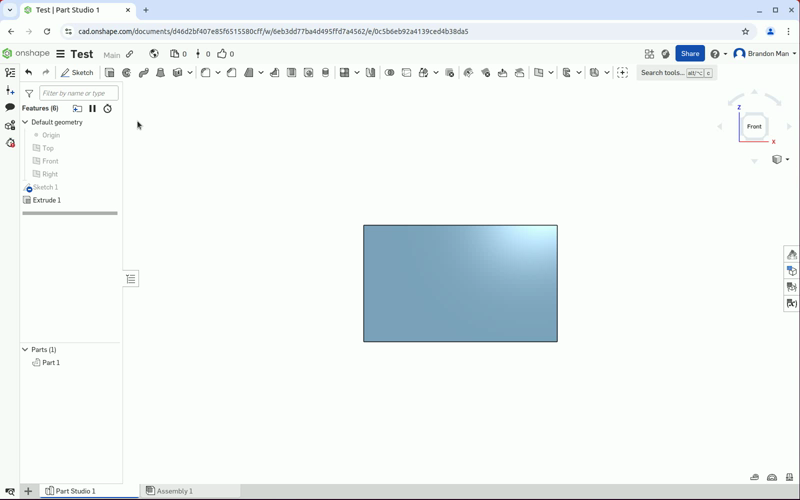
key(shift+h)
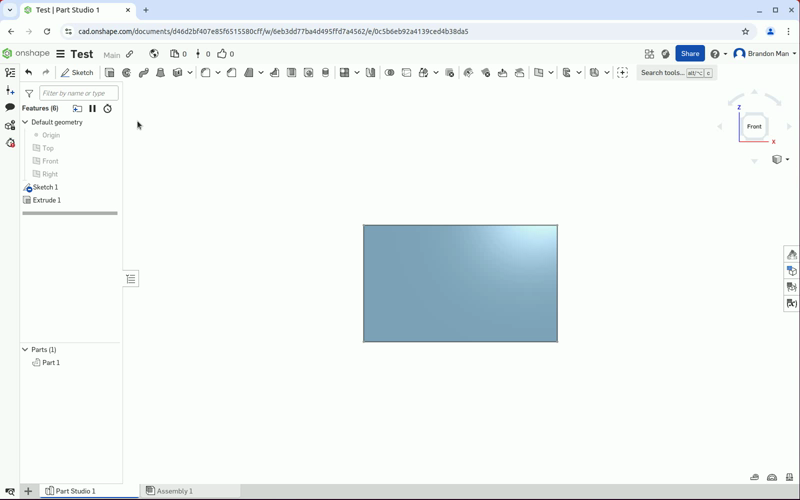
key(shift+h)
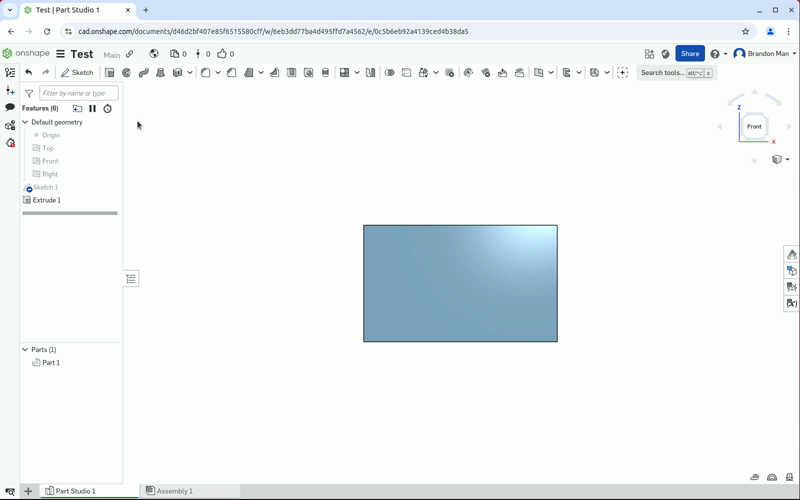
mouse_move(73, 189)
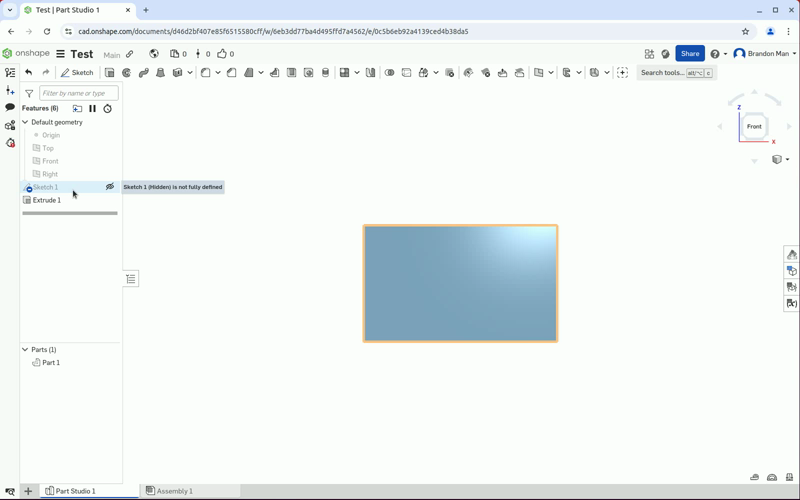
click(73, 189)
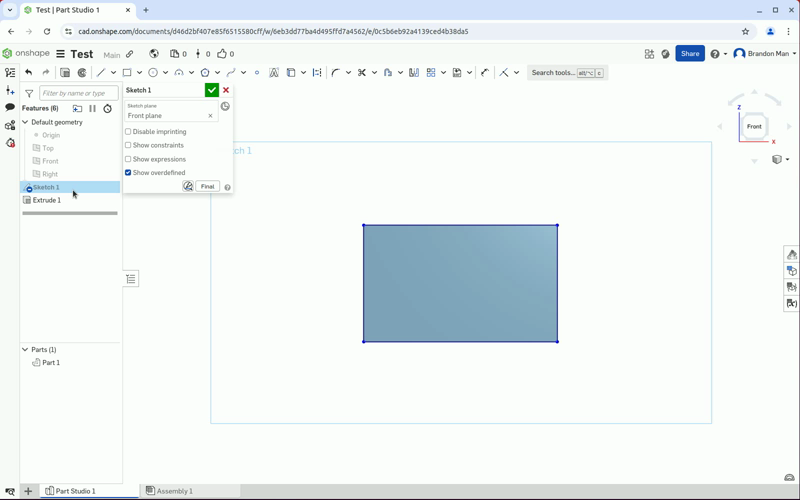
mouse_move(229, 92)
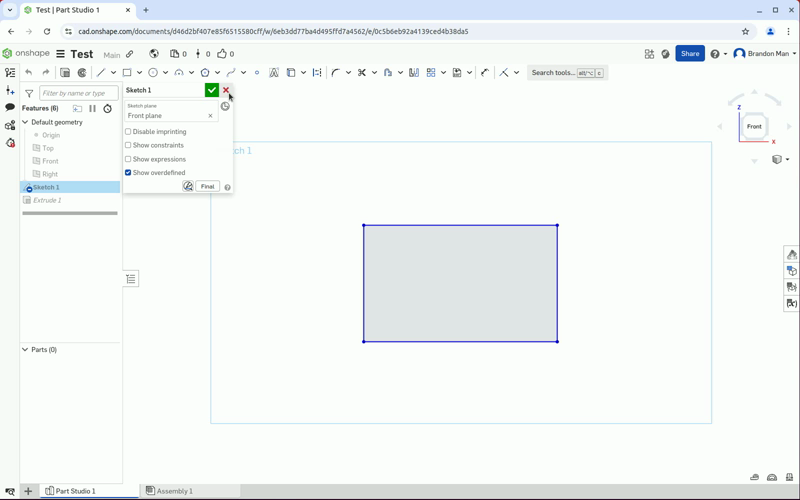
click(229, 92)
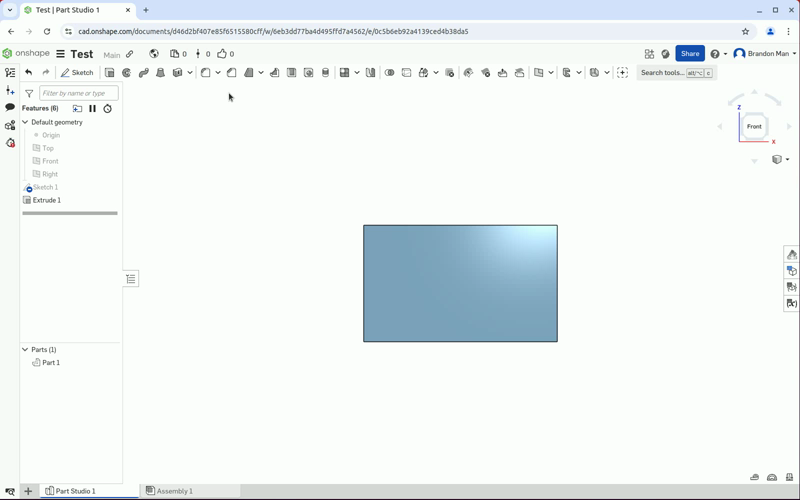
mouse_move(73, 352)
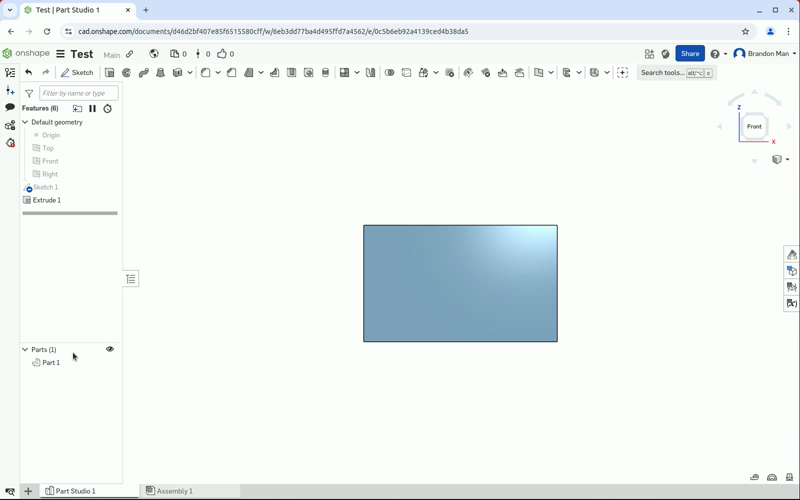
key(y)
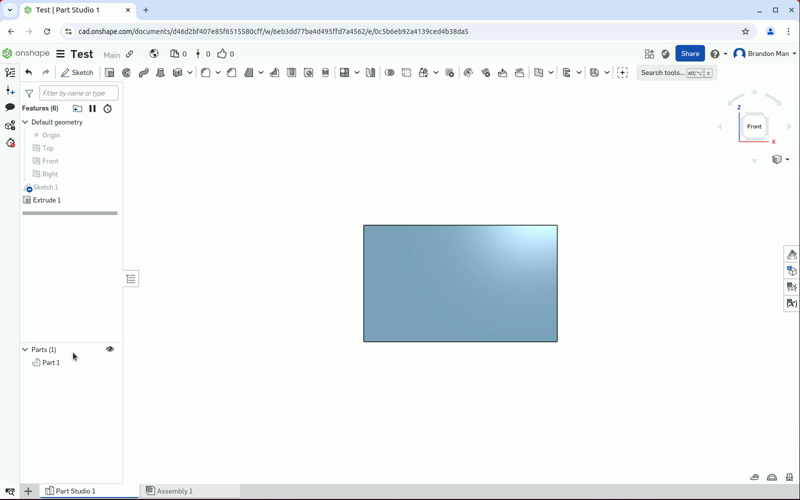
key(shift+p)
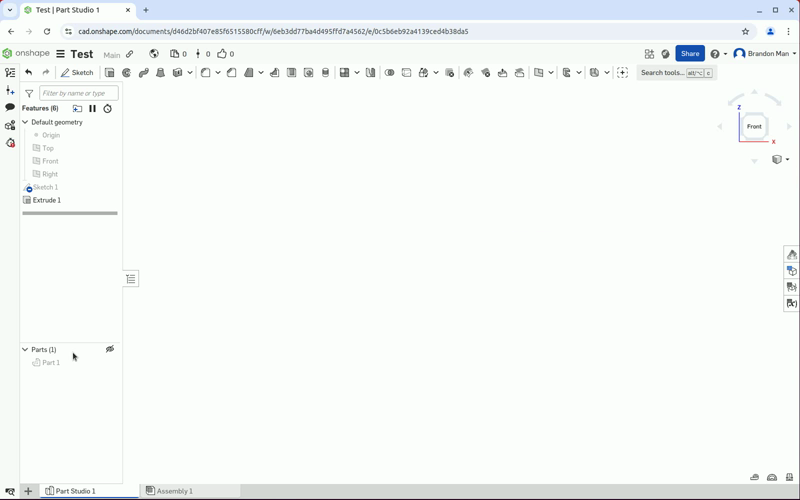
key(space)
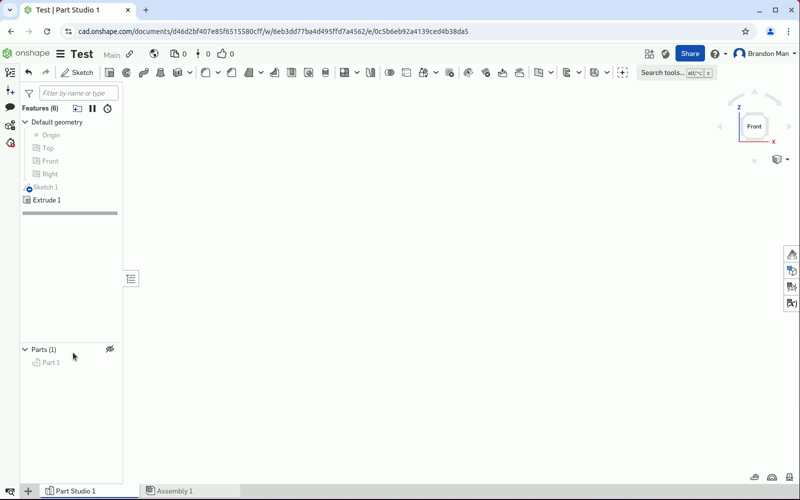
key_down(shift)
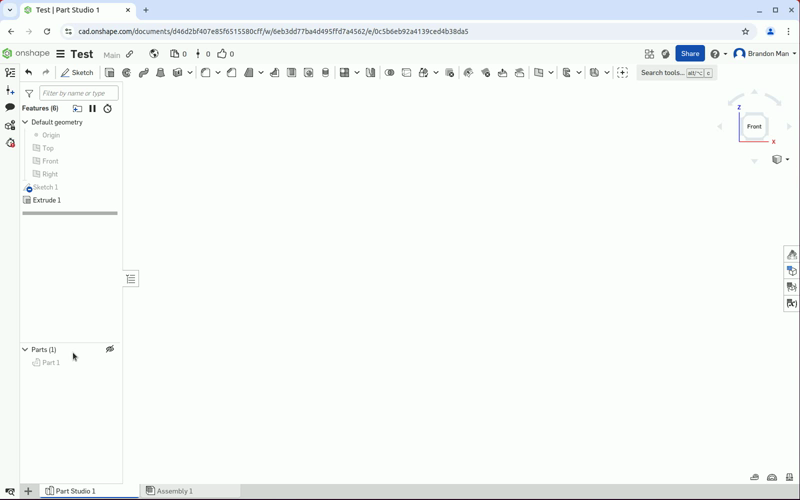
key(down)
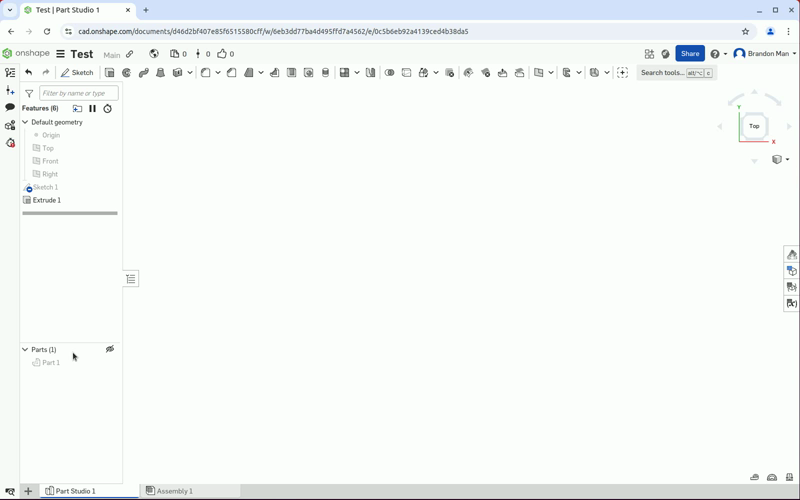
key_up(shift)
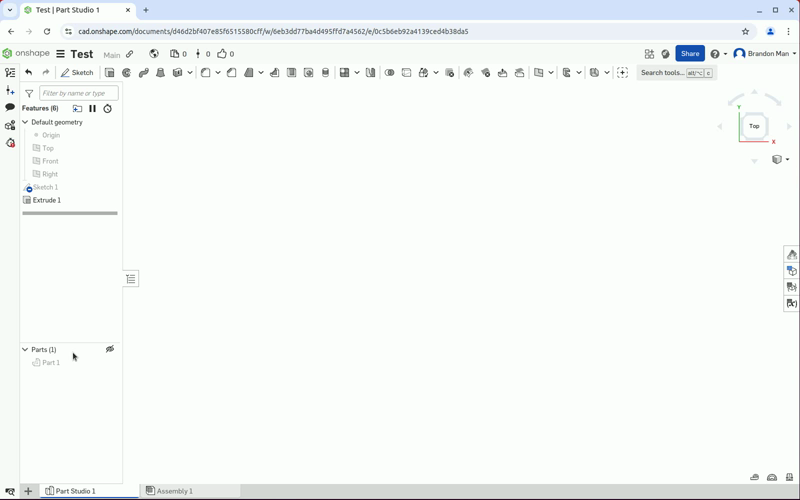
mouse_move(73, 352)
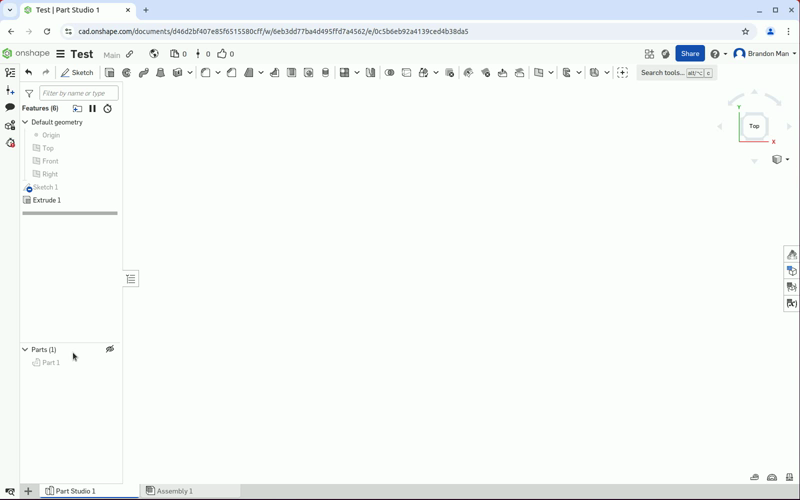
key(shift+y)
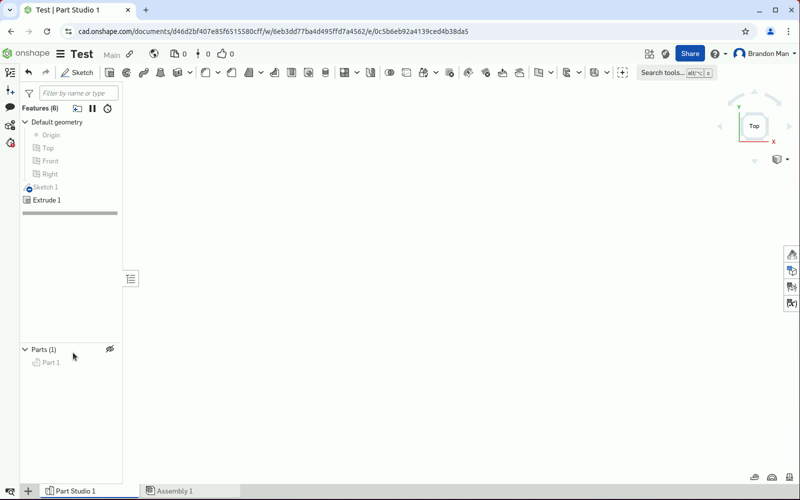
key(shift+s)
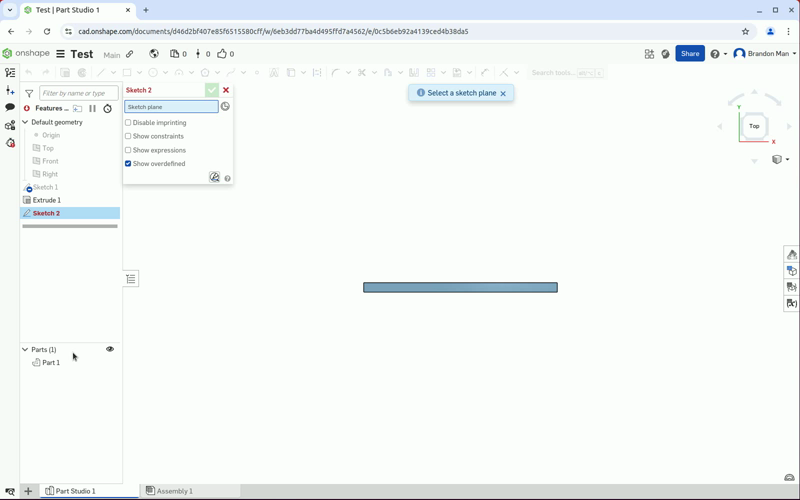
mouse_move(73, 150)
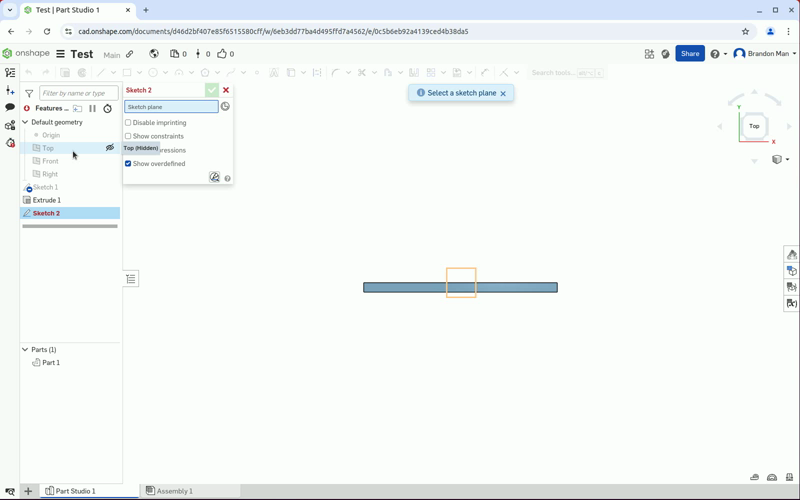
click(73, 150)
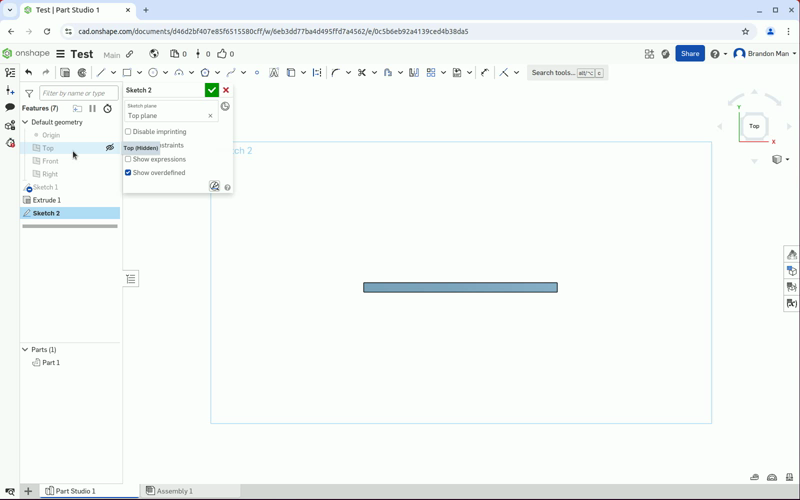
mouse_move(73, 352)
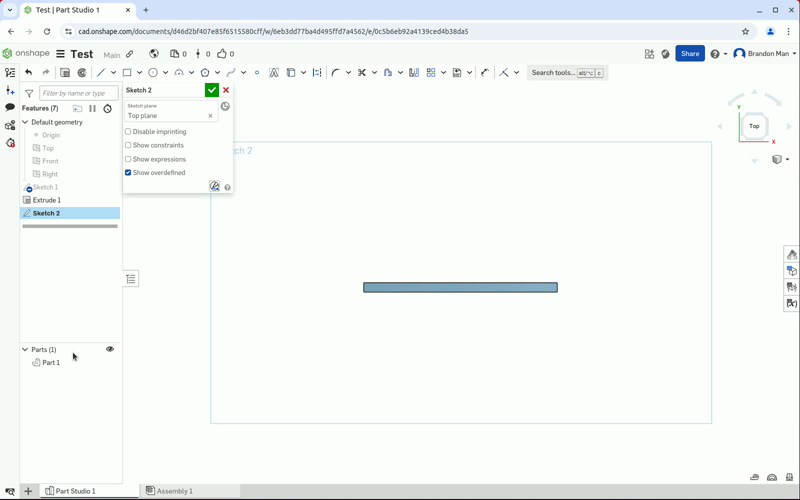
key(y)
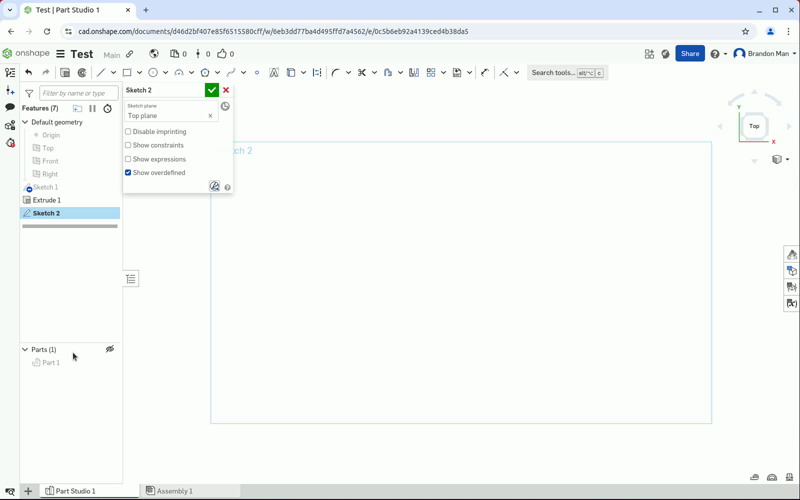
key(l)
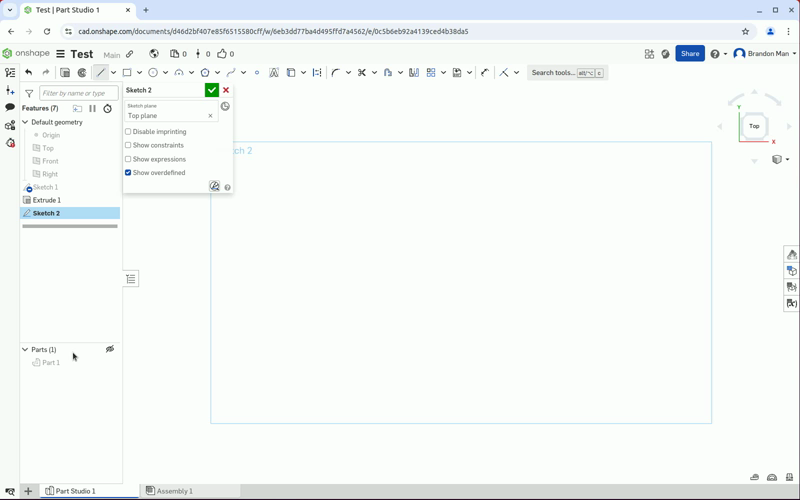
key_down(shift)
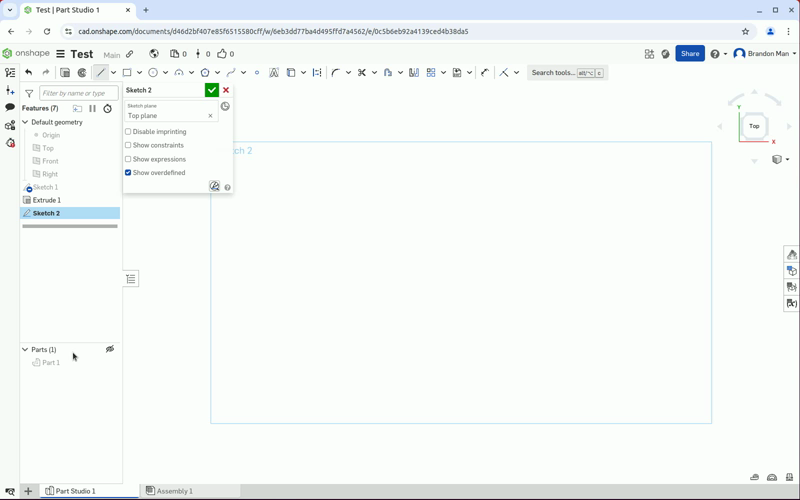
mouse_move(348, 282)
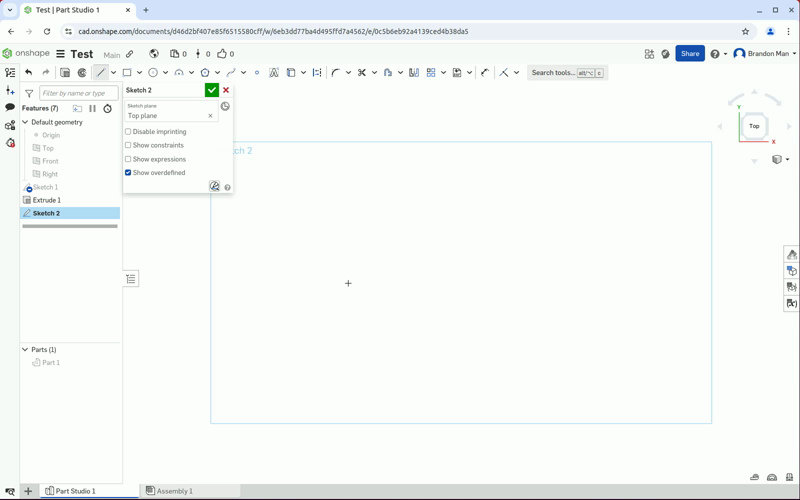
click(348, 282)
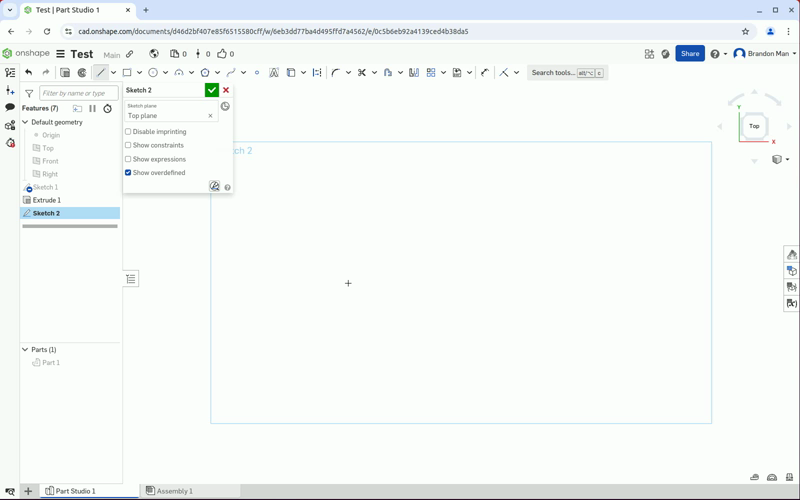
key_up(shift)
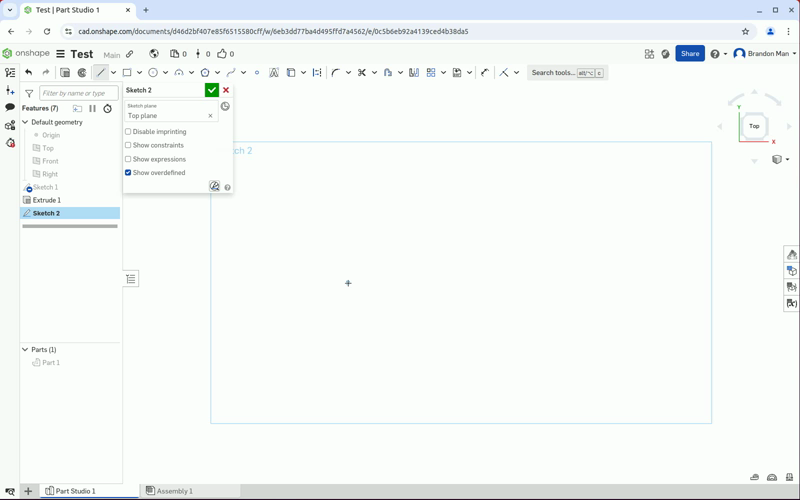
key_down(shift)
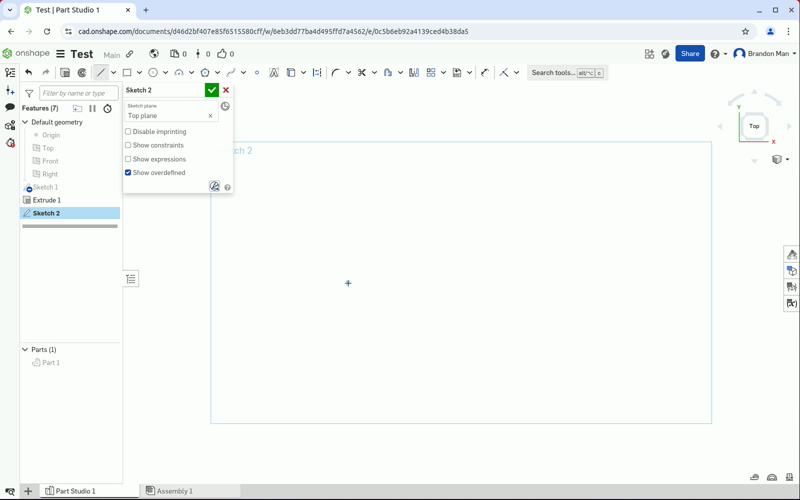
mouse_move(378, 282)
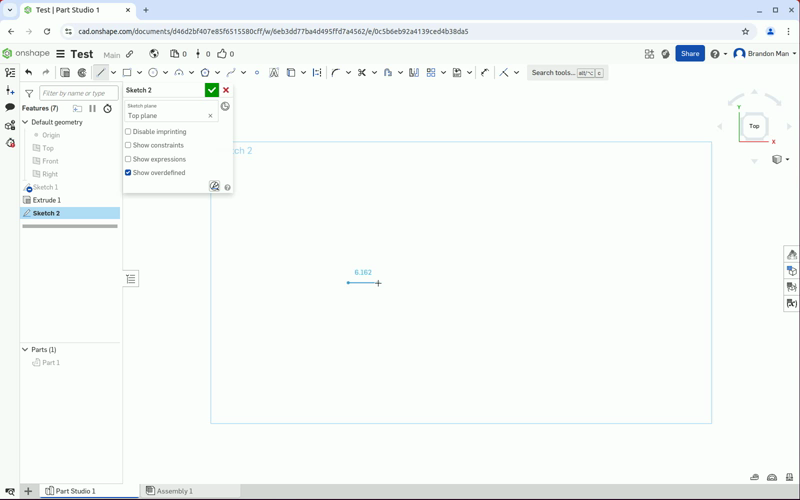
mouse_move(384, 282)
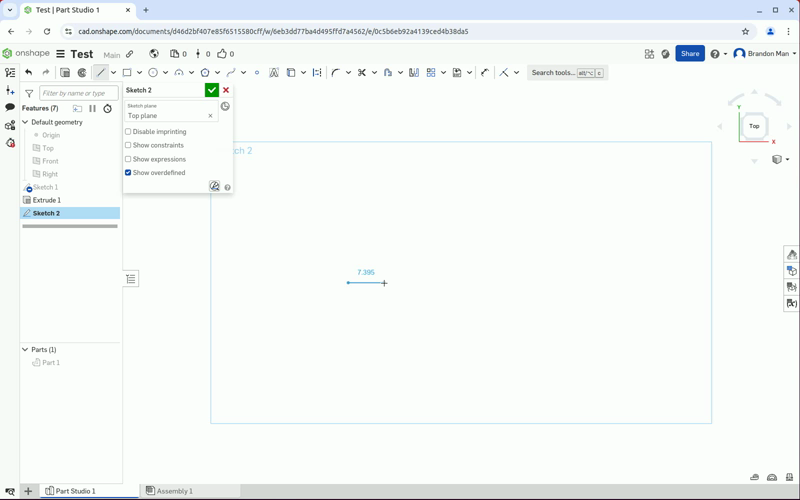
click(384, 282)
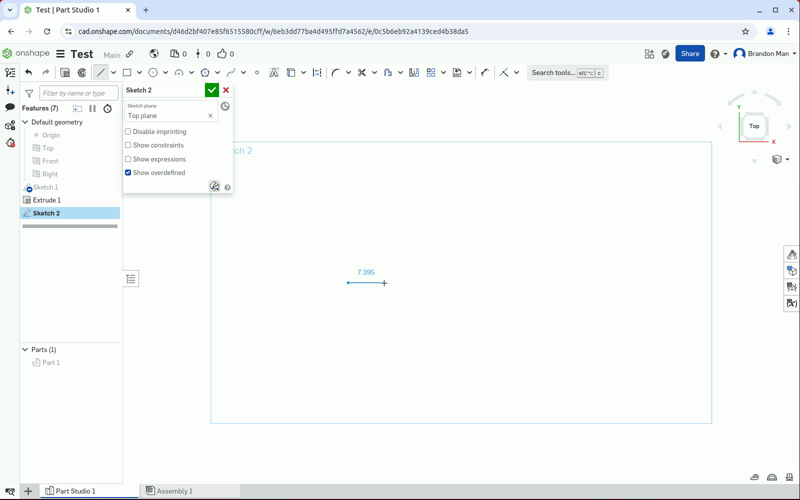
key_up(shift)
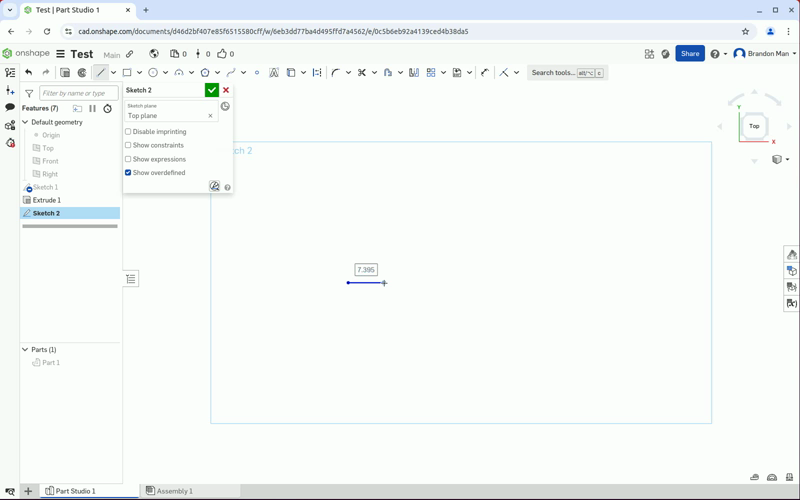
key_down(shift)
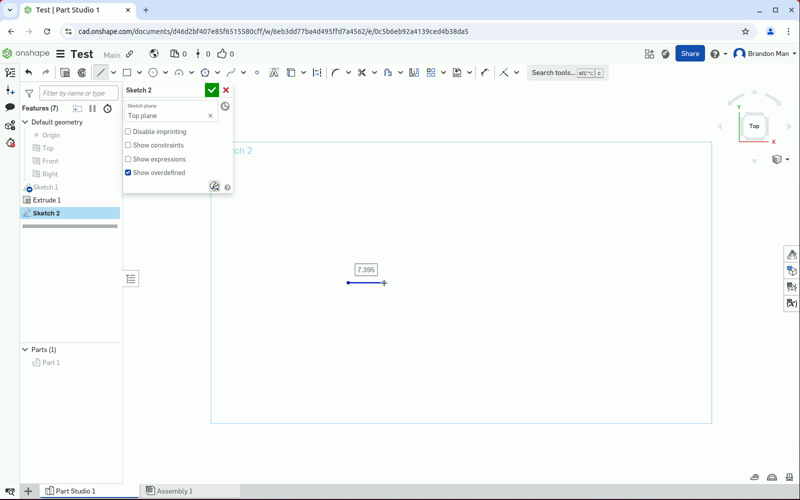
mouse_move(414, 282)
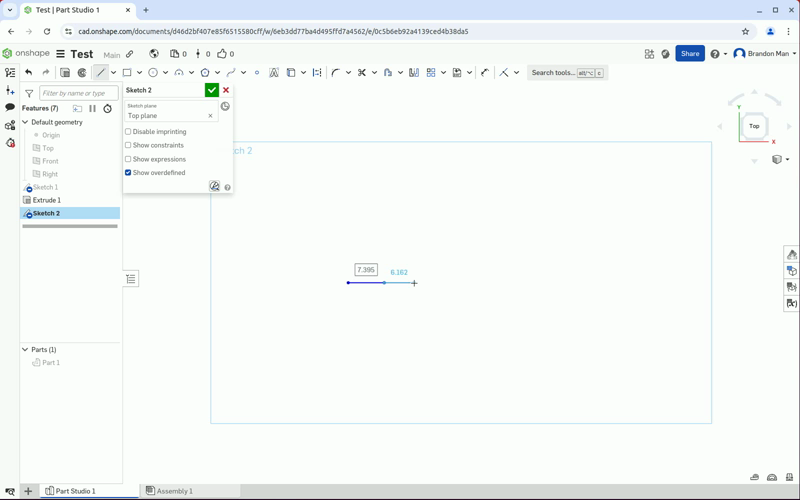
mouse_move(384, 279)
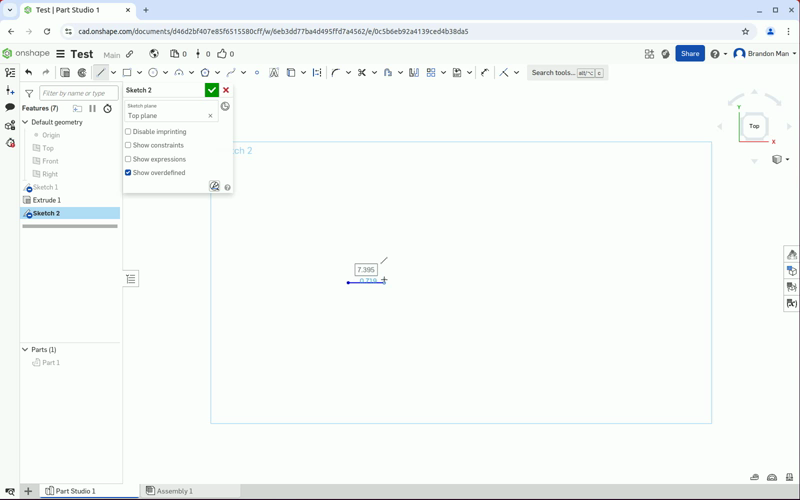
scroll(6)
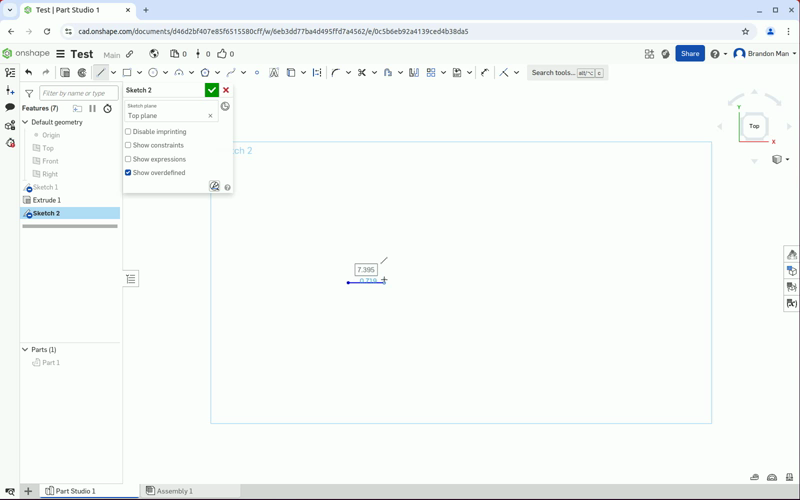
scroll(6)
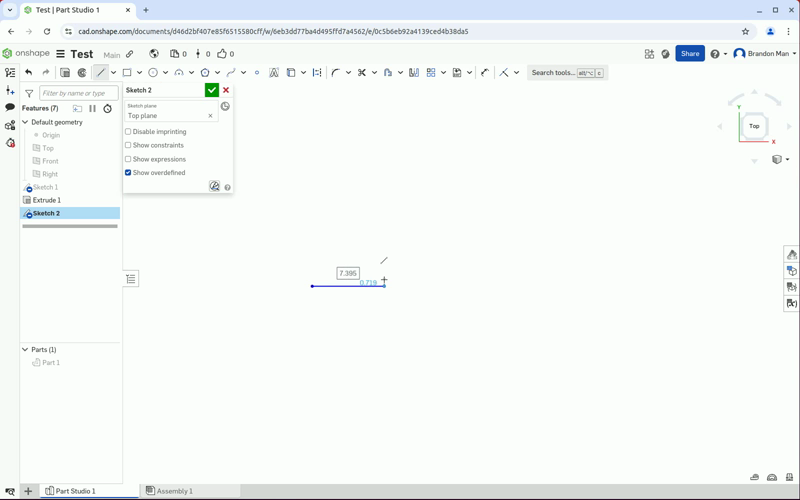
scroll(6)
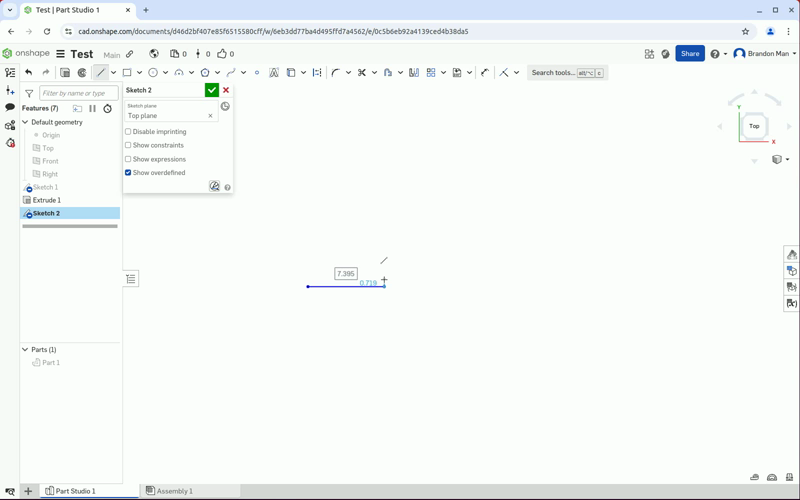
scroll(6)
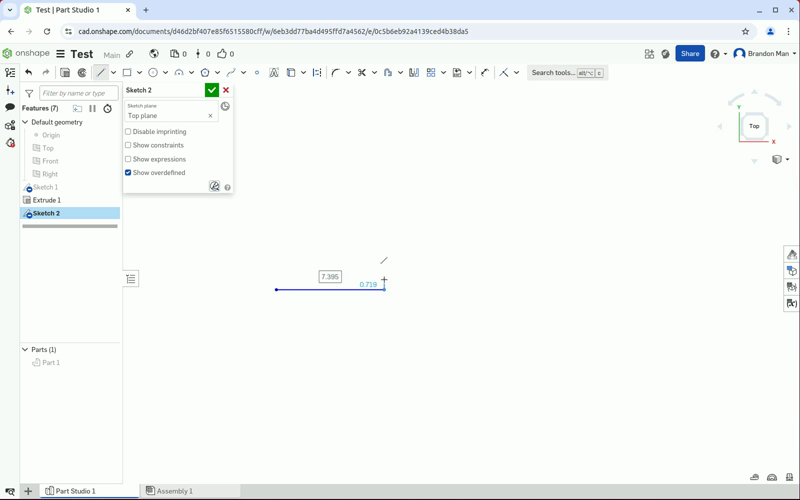
scroll(6)
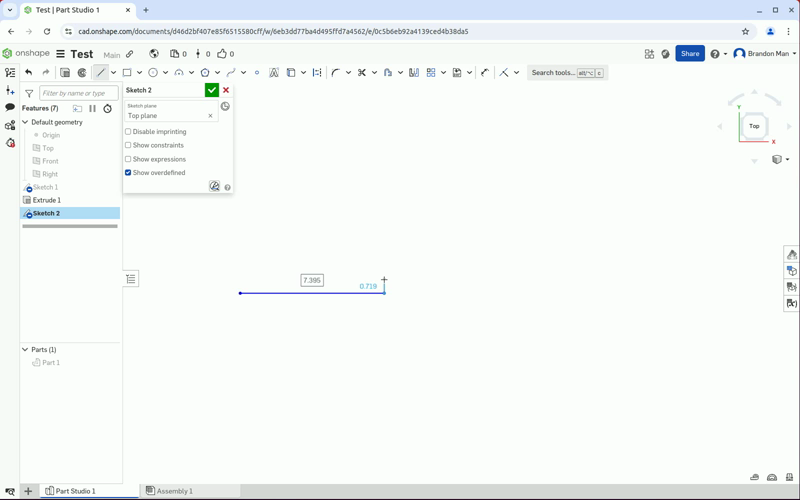
scroll(6)
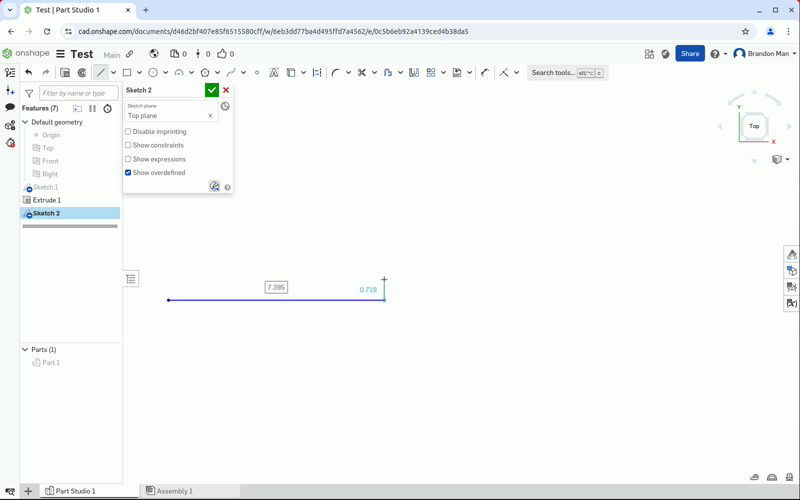
scroll(6)
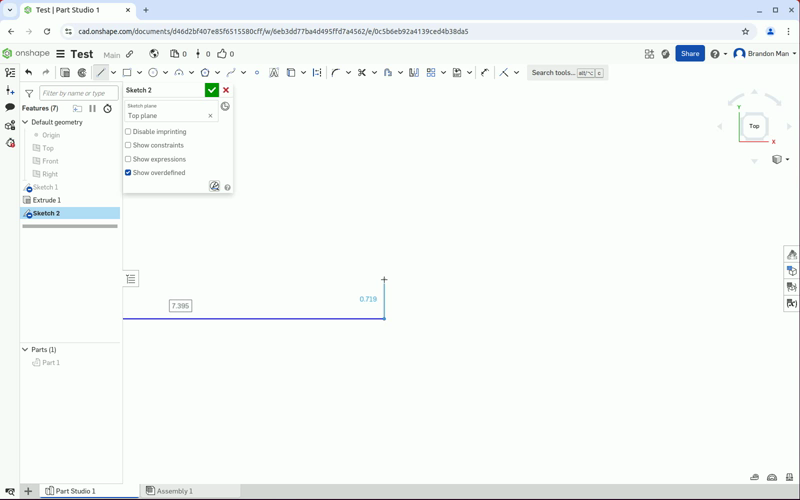
click(384, 279)
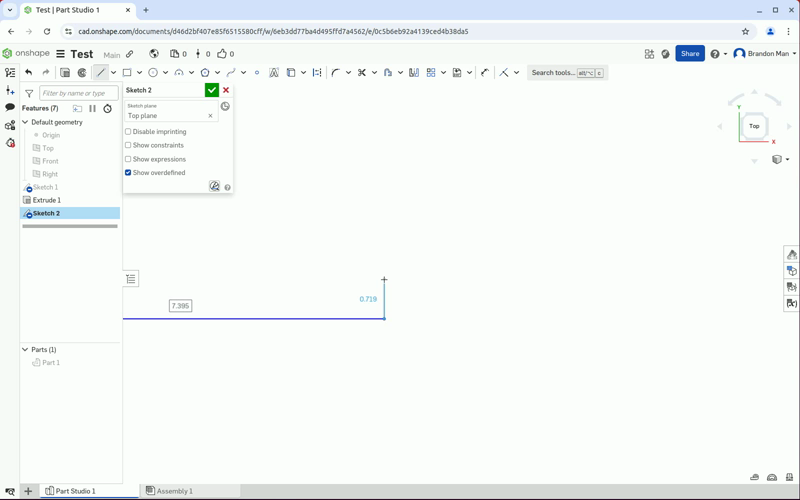
scroll(-6)
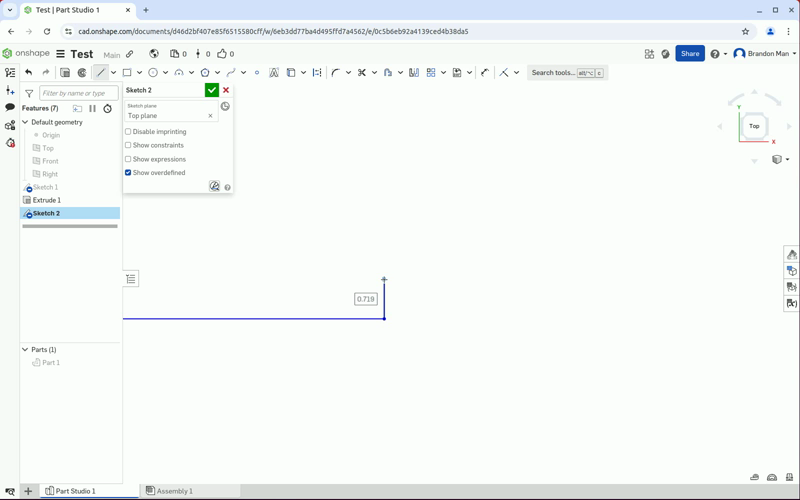
scroll(-6)
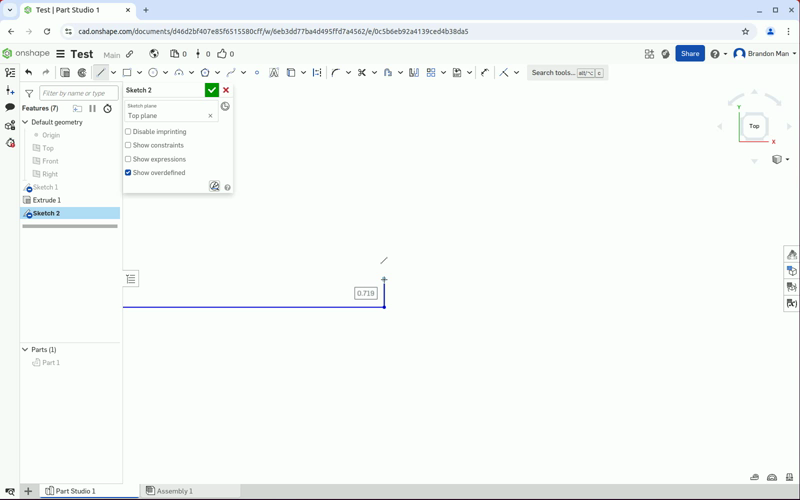
scroll(-6)
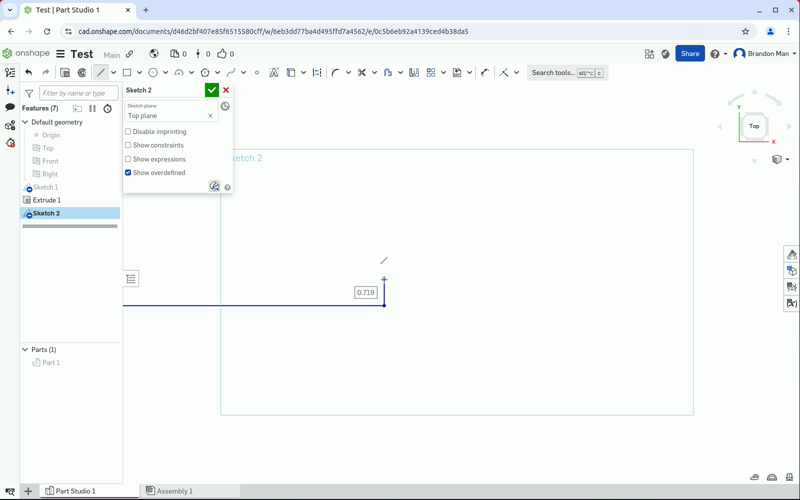
scroll(-6)
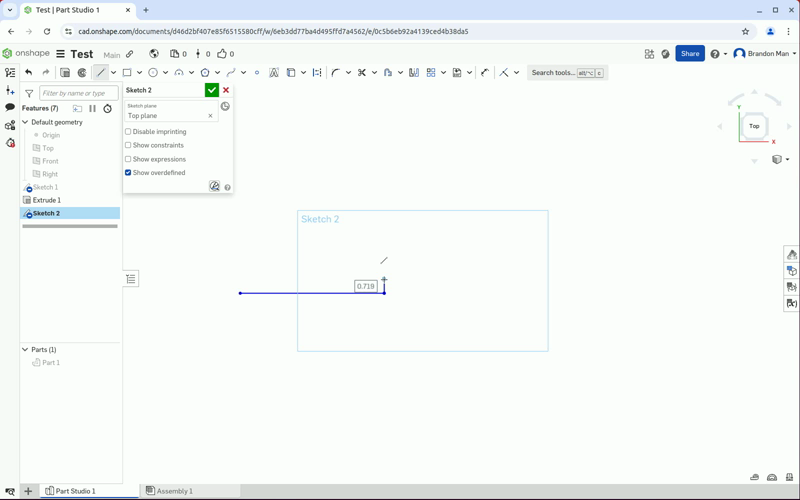
scroll(-6)
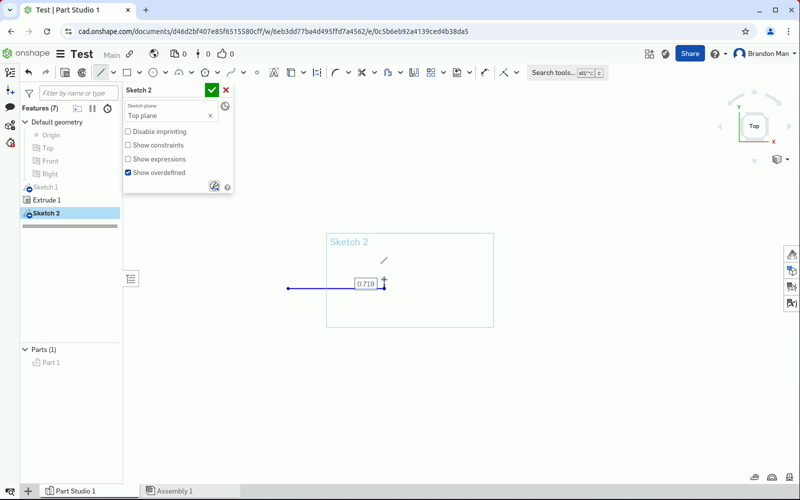
scroll(-6)
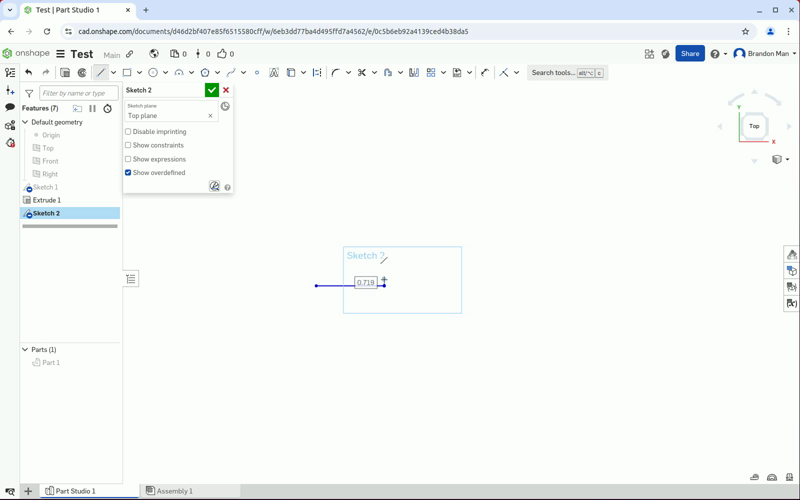
scroll(-6)
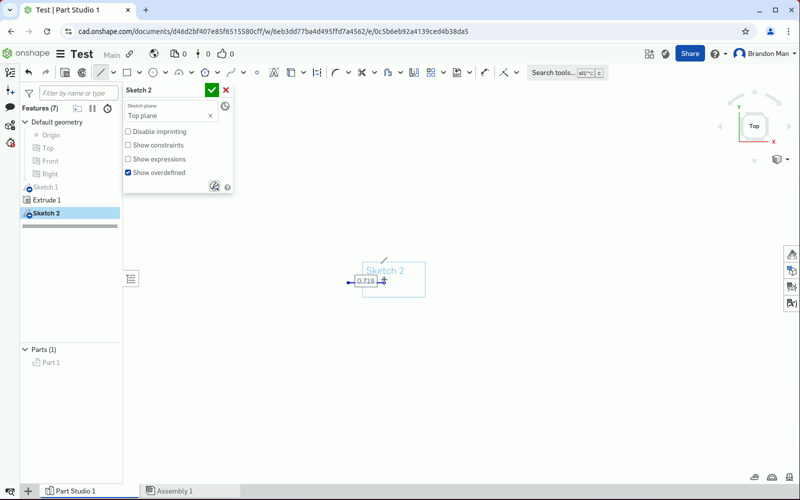
key_up(shift)
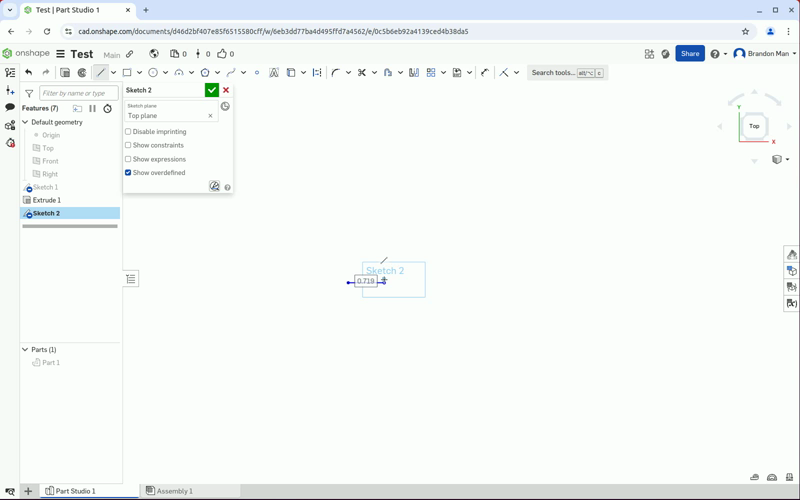
key_down(shift)
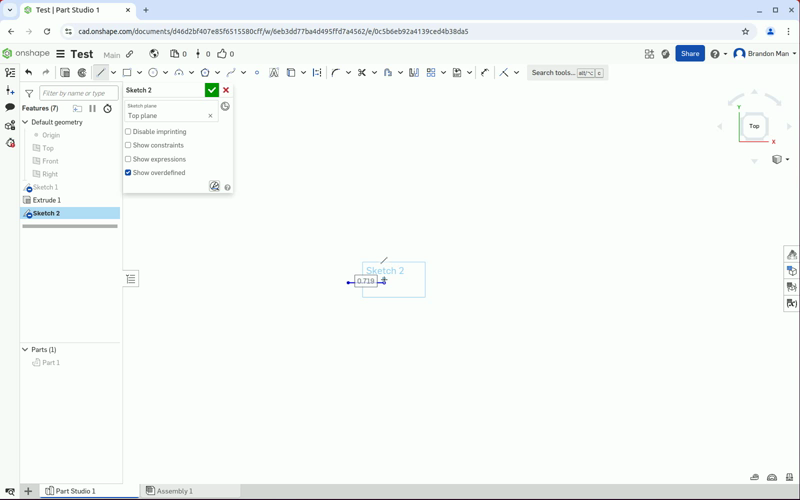
mouse_move(414, 279)
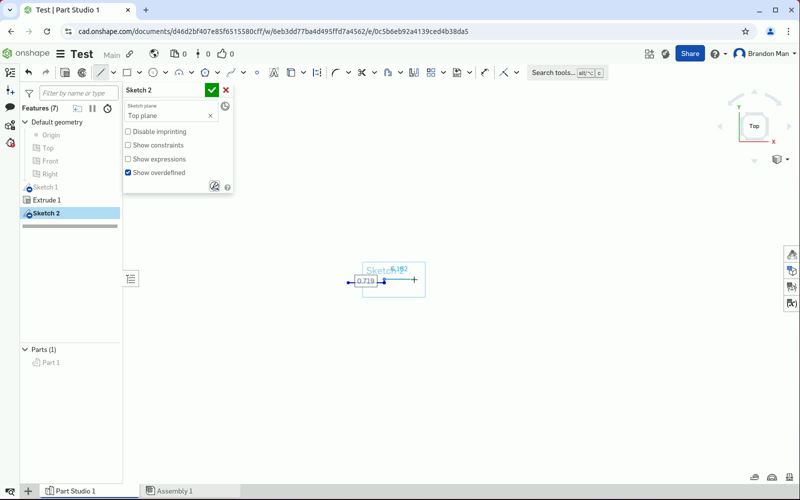
mouse_move(348, 279)
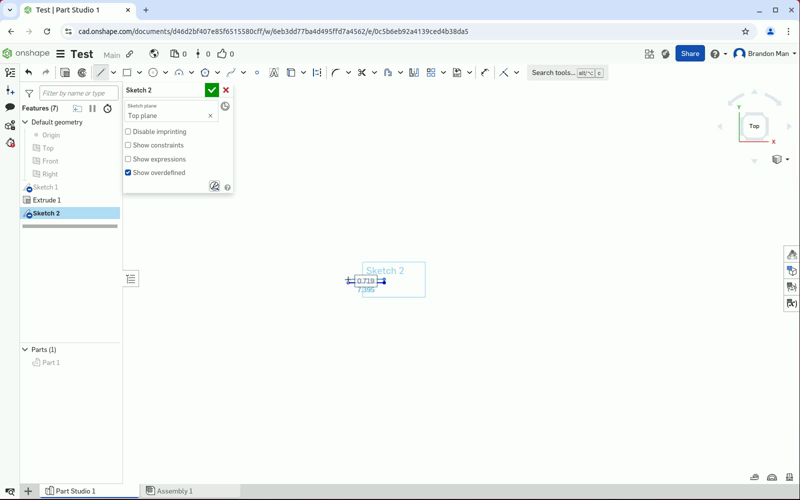
scroll(6)
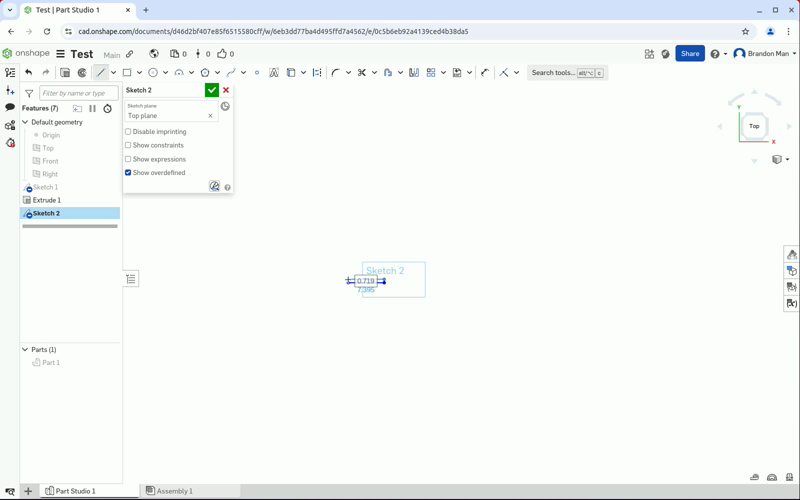
scroll(6)
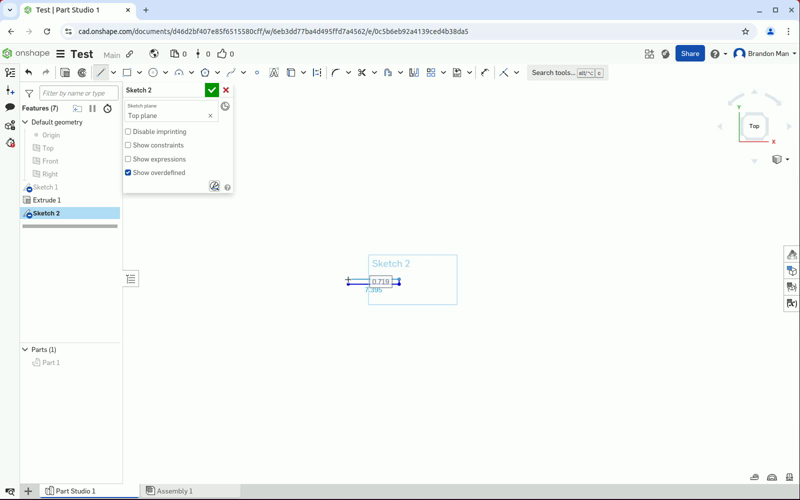
scroll(6)
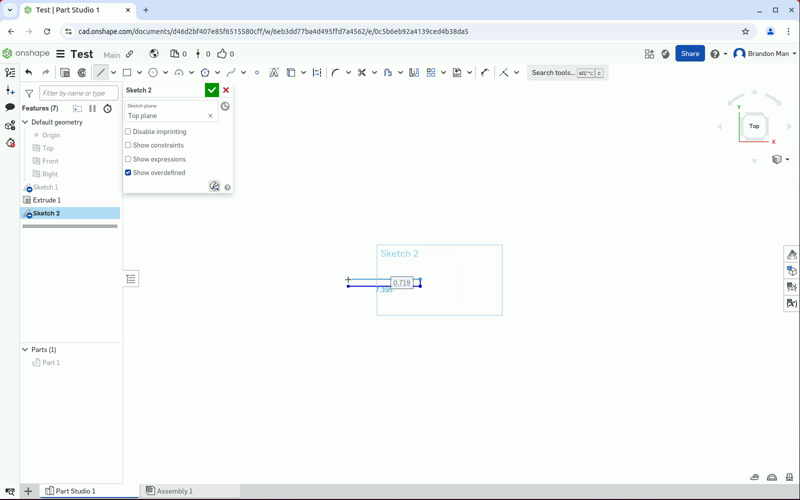
scroll(6)
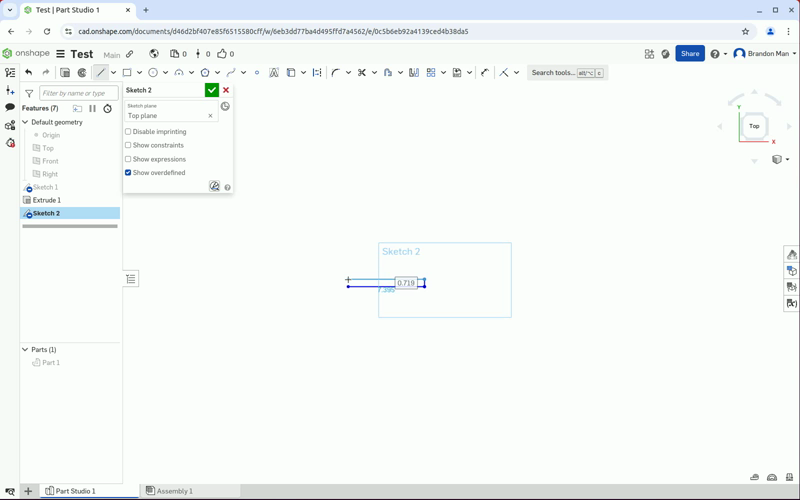
scroll(6)
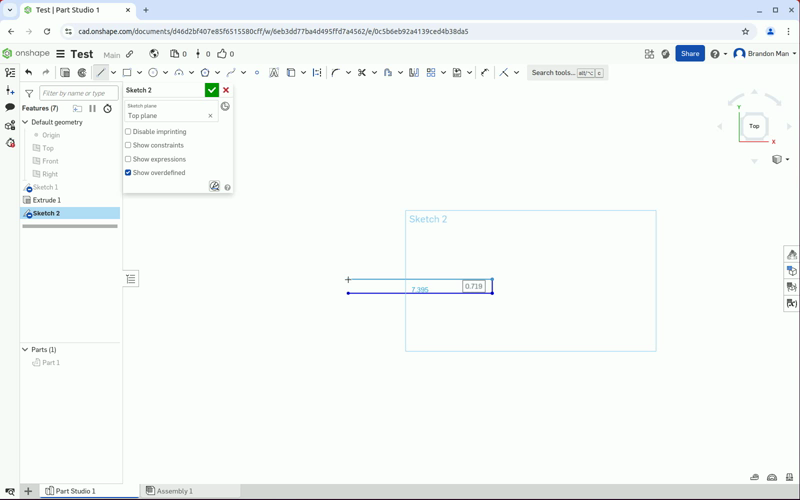
scroll(6)
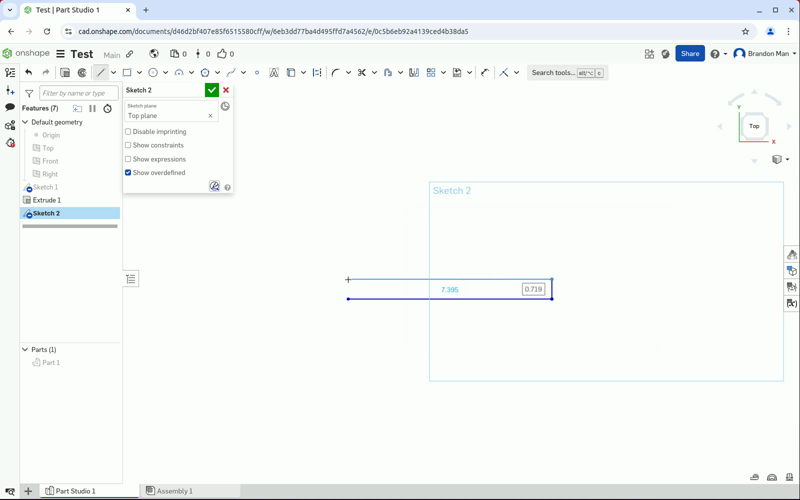
scroll(6)
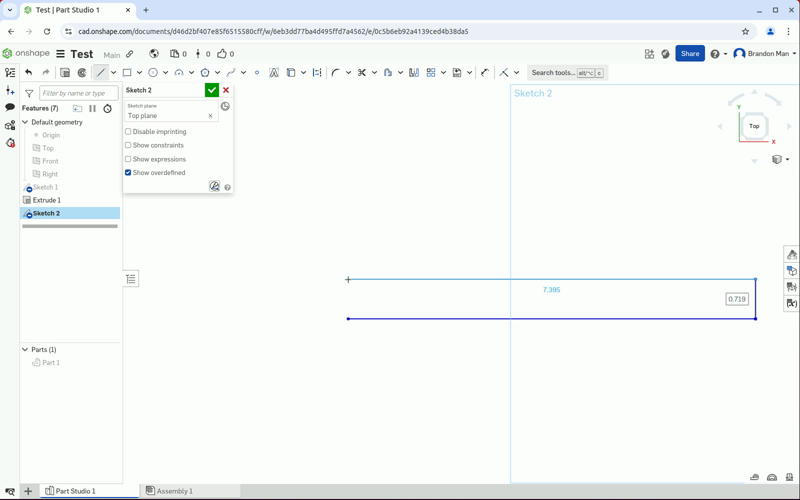
click(348, 279)
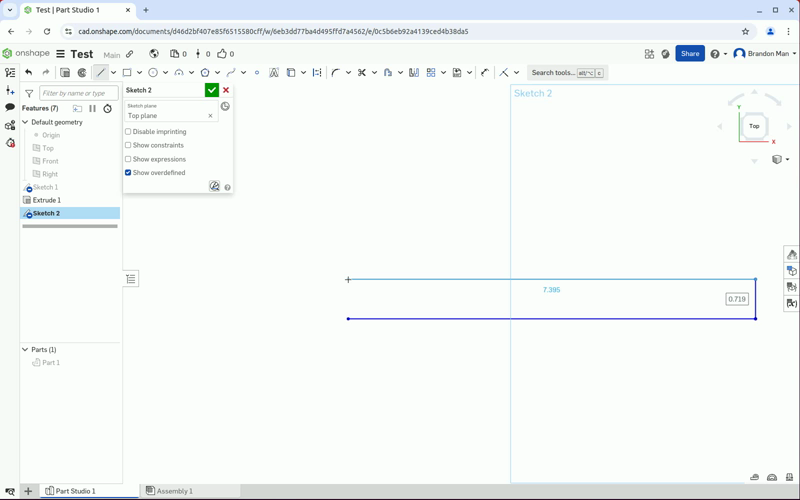
scroll(-6)
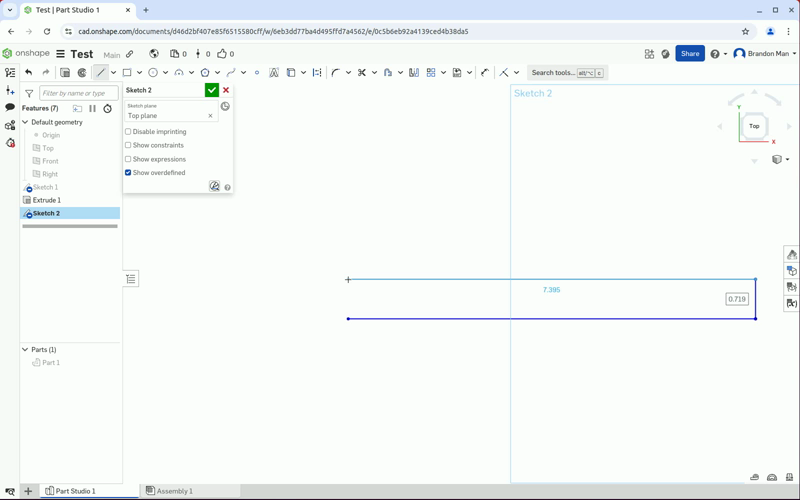
scroll(-6)
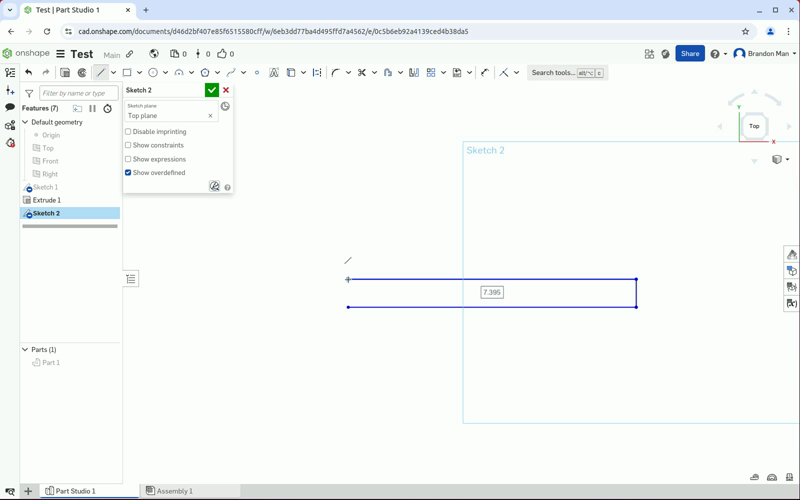
scroll(-6)
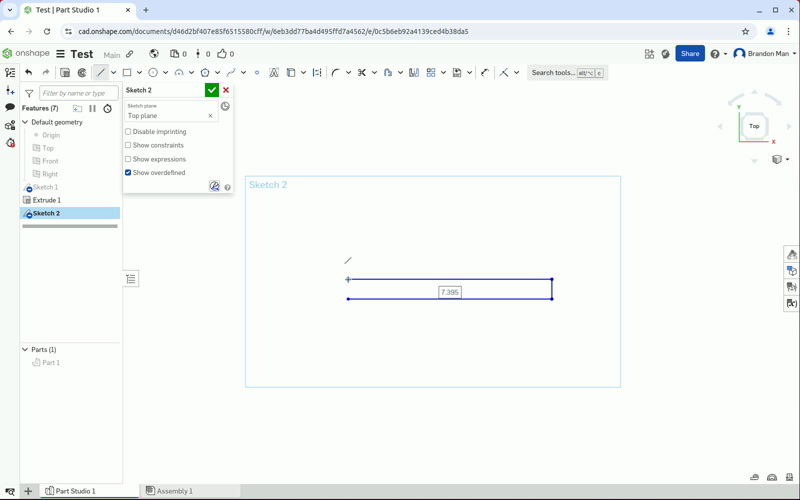
scroll(-6)
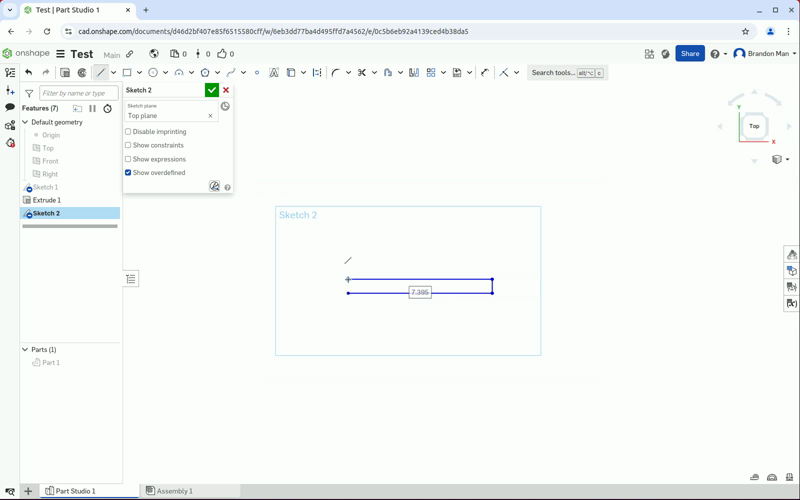
scroll(-6)
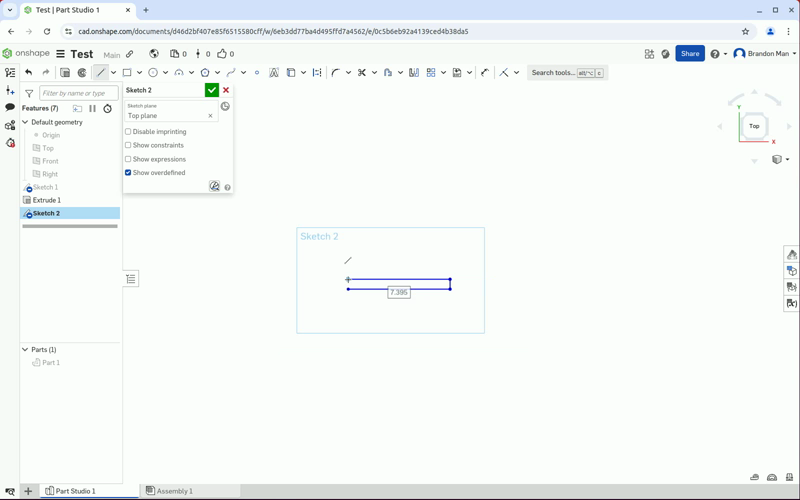
scroll(-6)
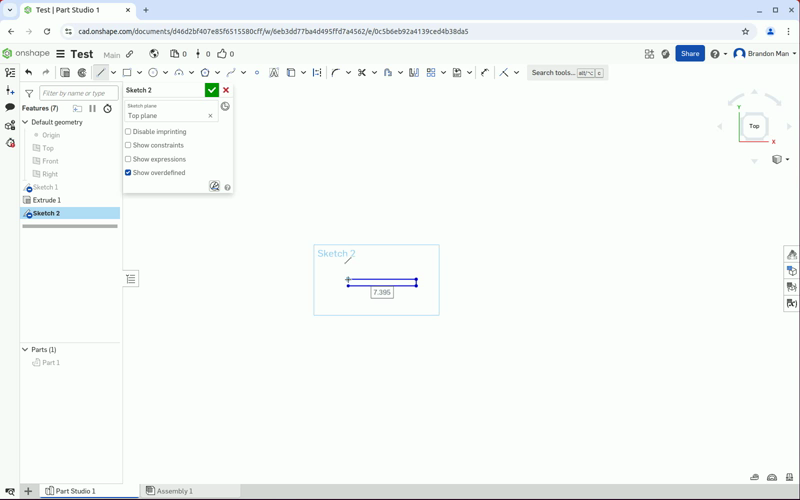
scroll(-6)
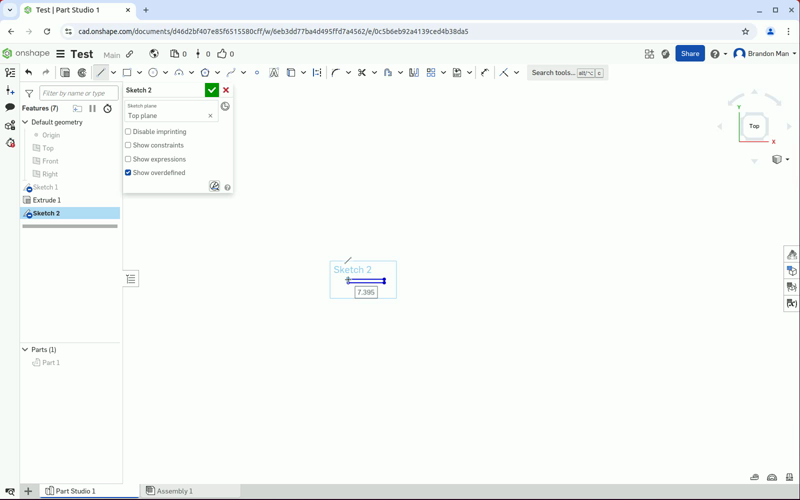
key_up(shift)
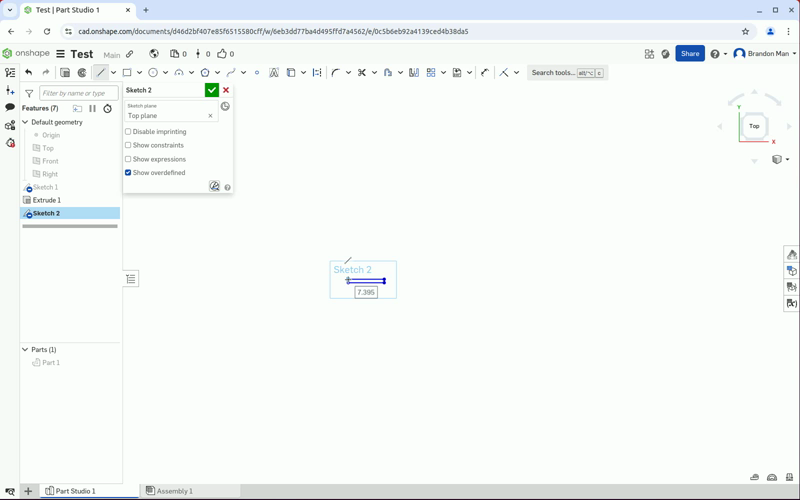
mouse_move(378, 279)
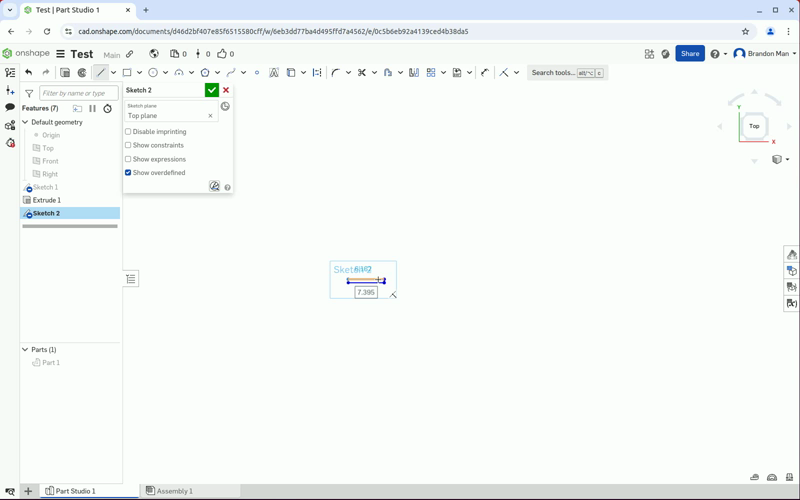
key_down(shift)
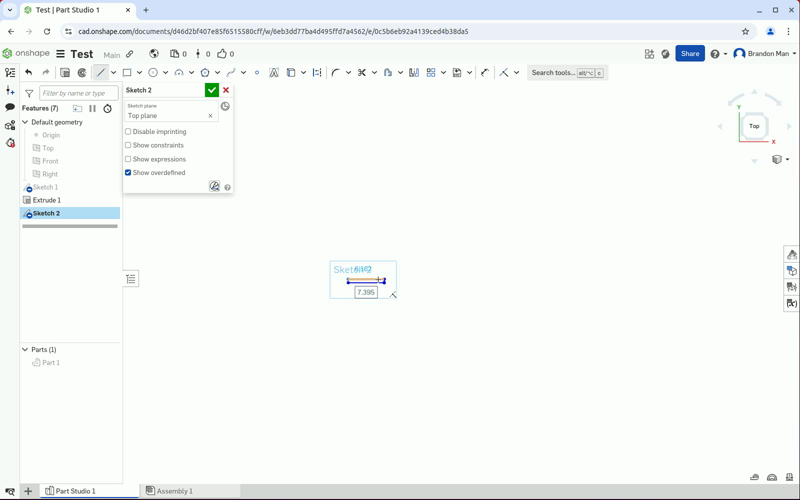
mouse_move(348, 282)
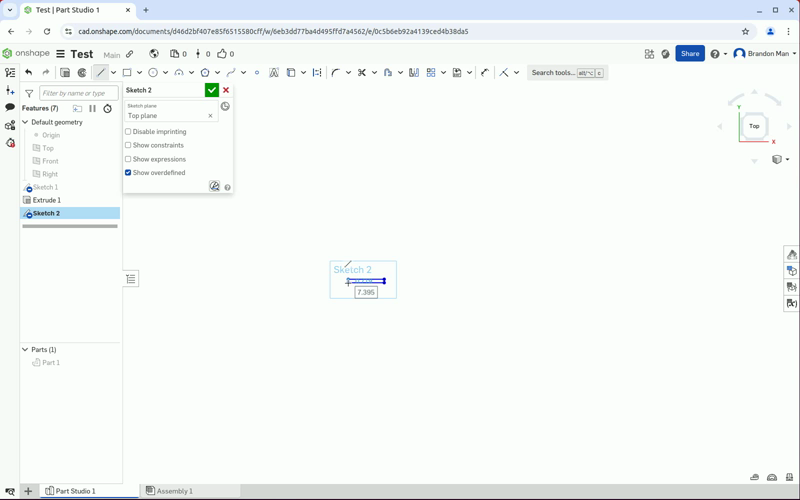
scroll(6)
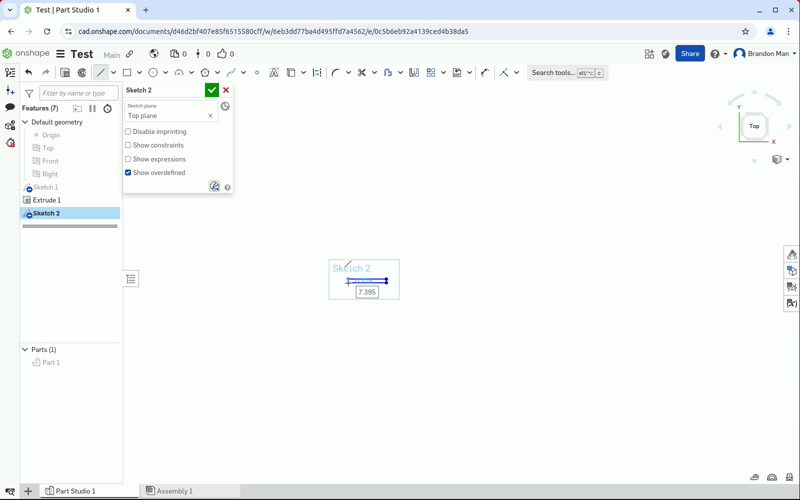
scroll(6)
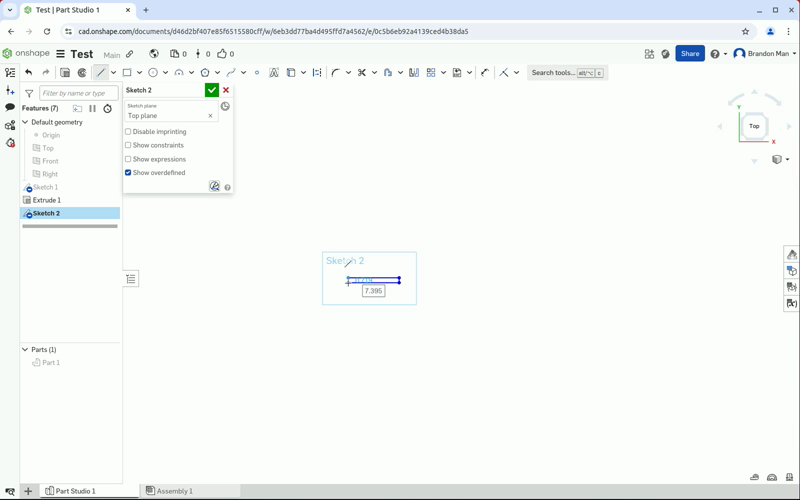
scroll(6)
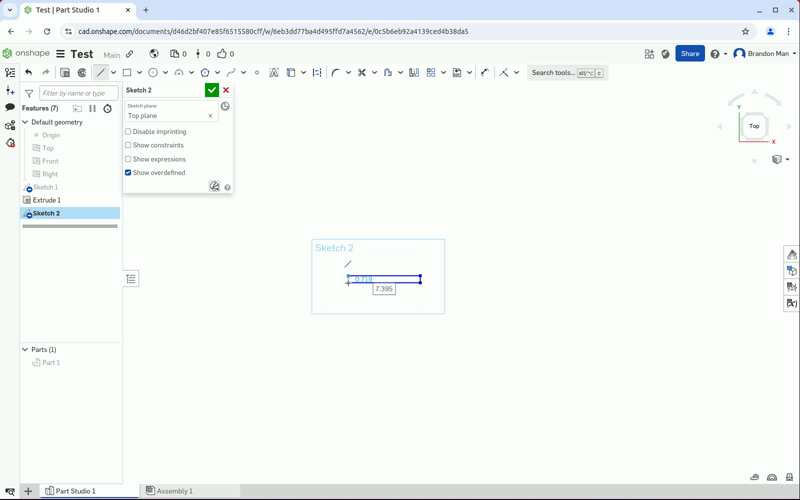
scroll(6)
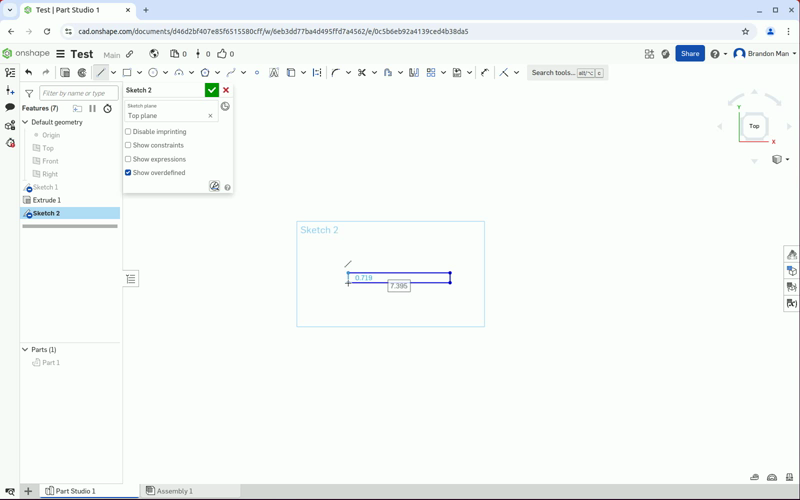
scroll(6)
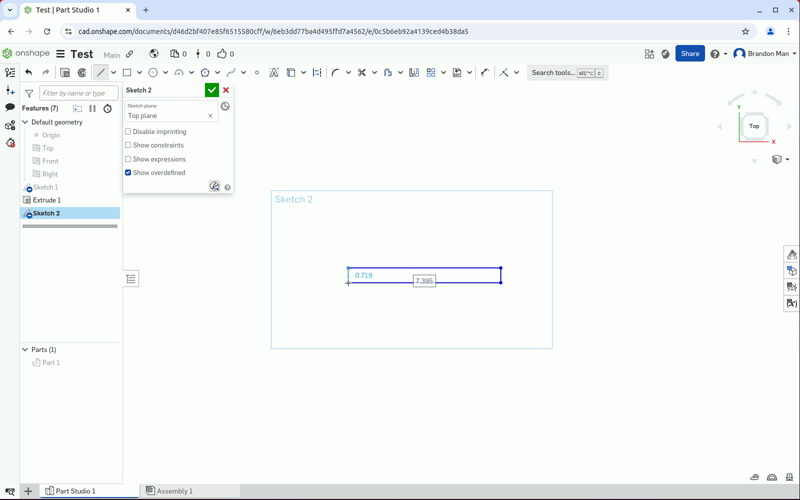
scroll(6)
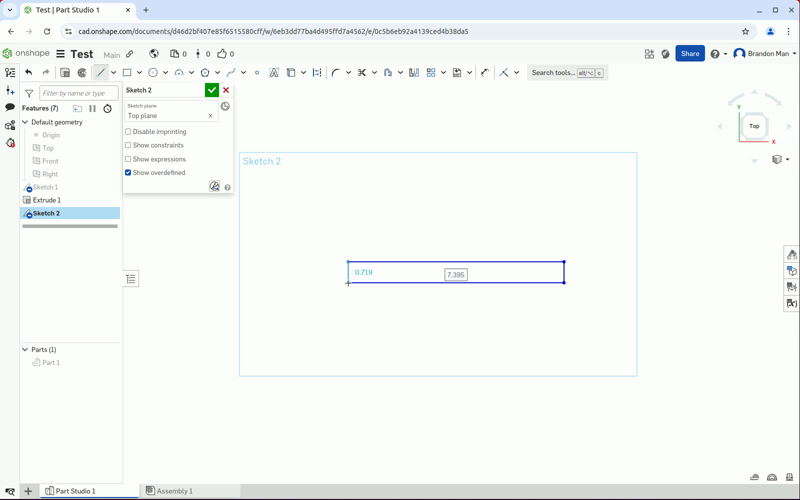
scroll(6)
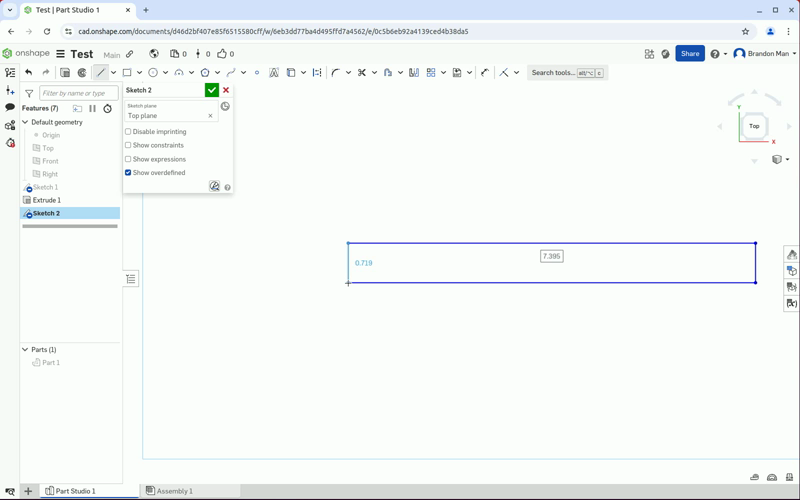
key_up(shift)
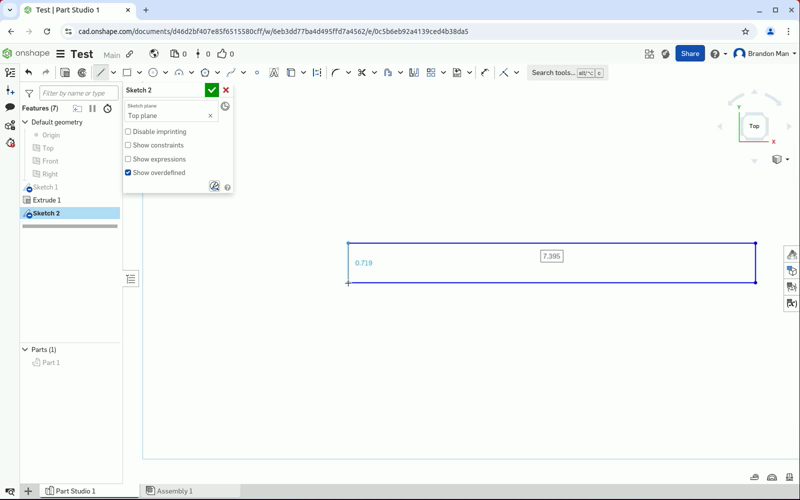
click(348, 282)
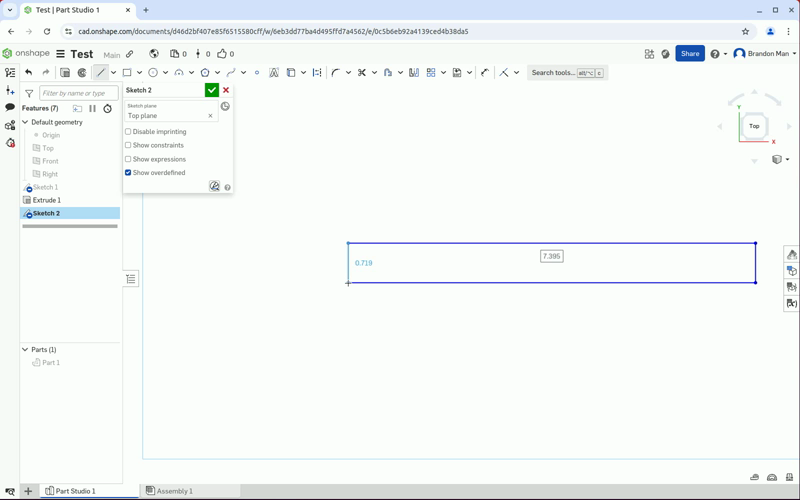
scroll(-6)
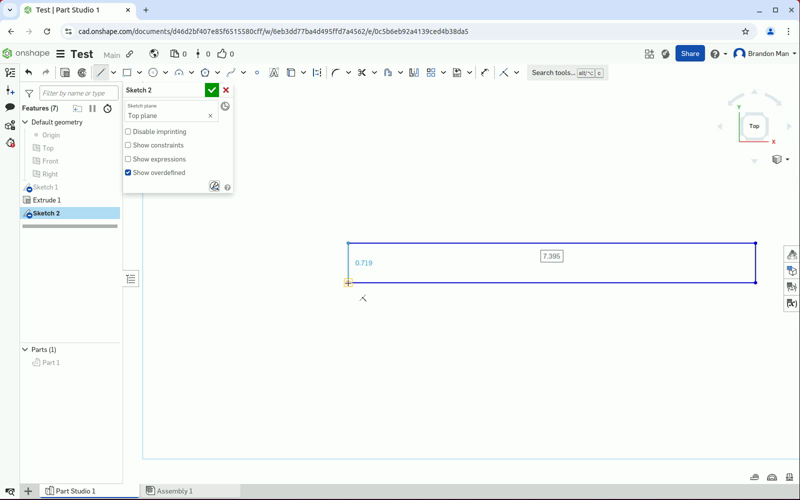
scroll(-6)
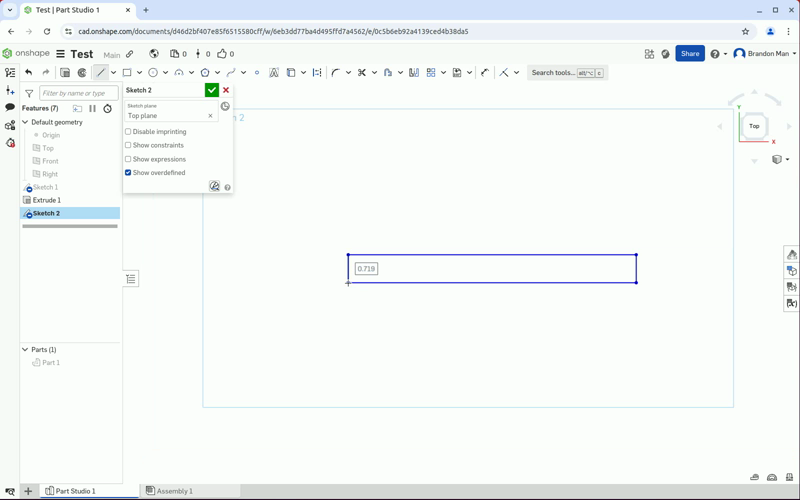
scroll(-6)
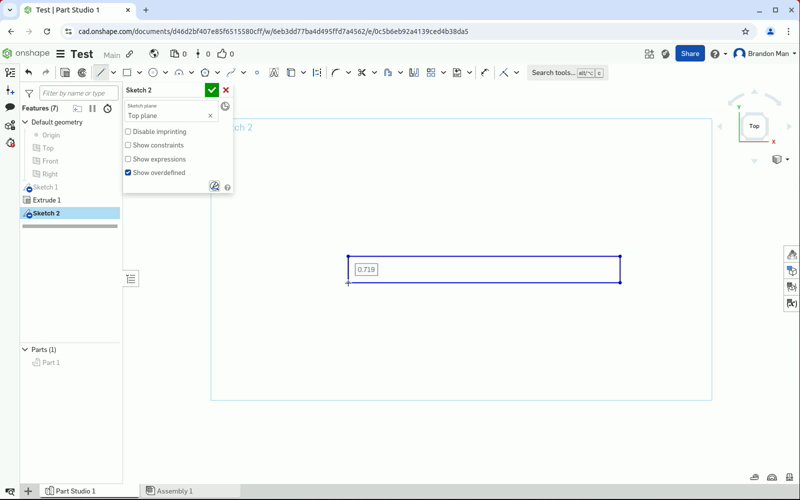
scroll(-6)
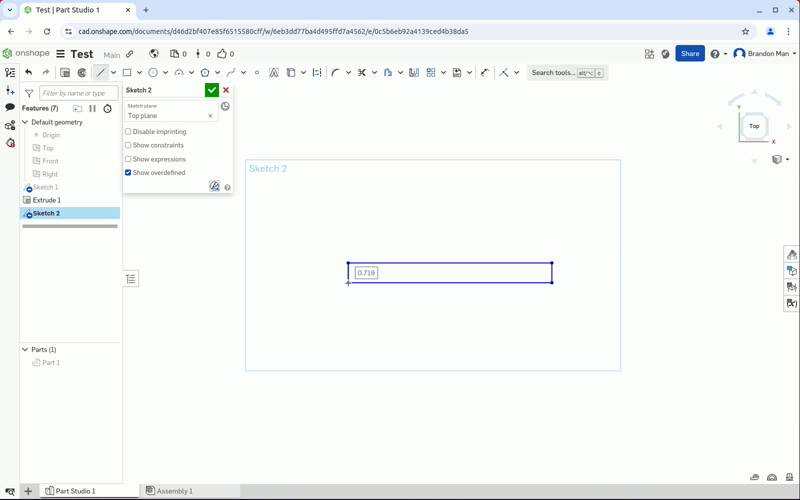
scroll(-6)
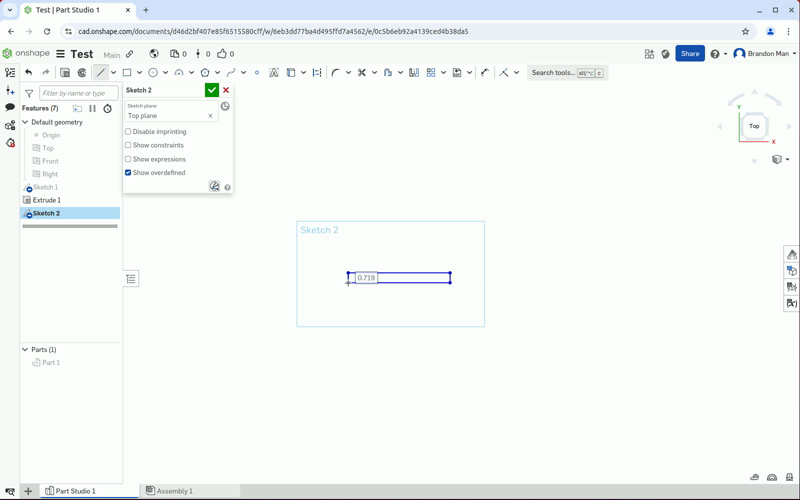
scroll(-6)
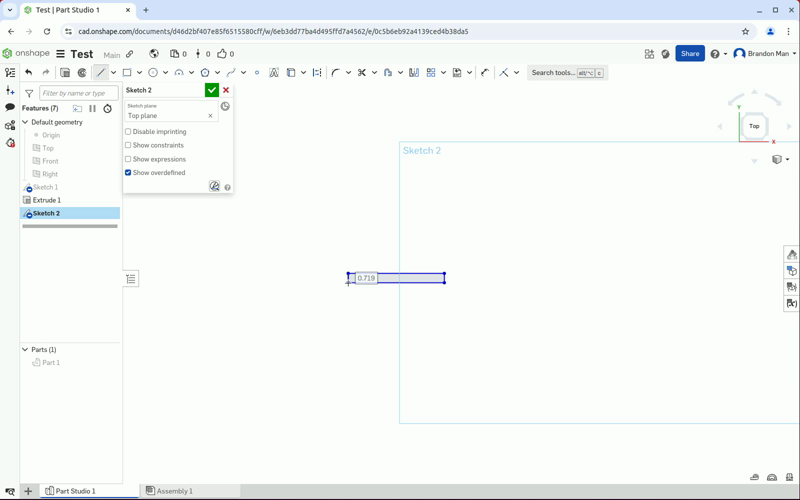
scroll(-6)
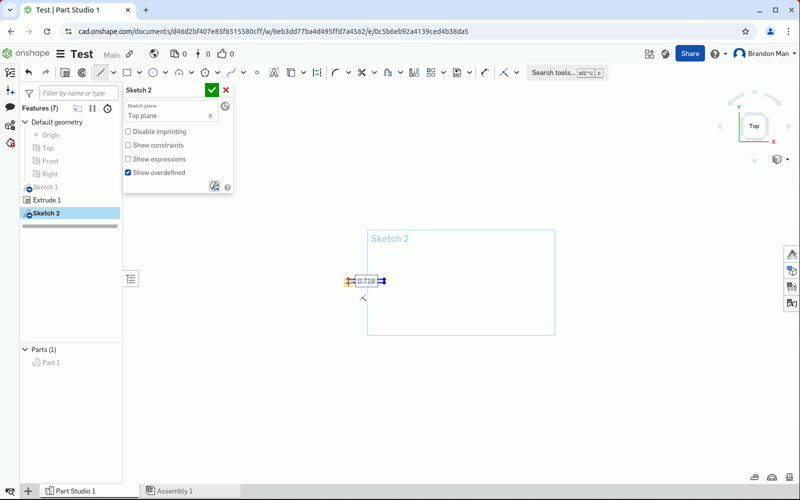
key(esc)
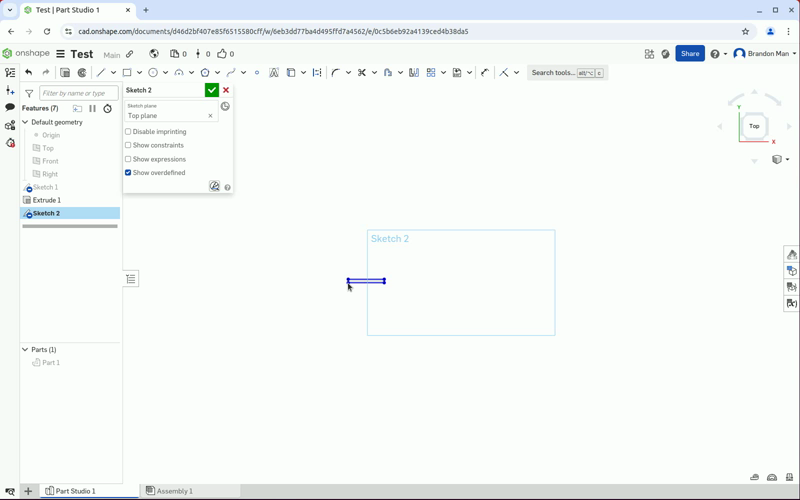
mouse_move(381, 282)
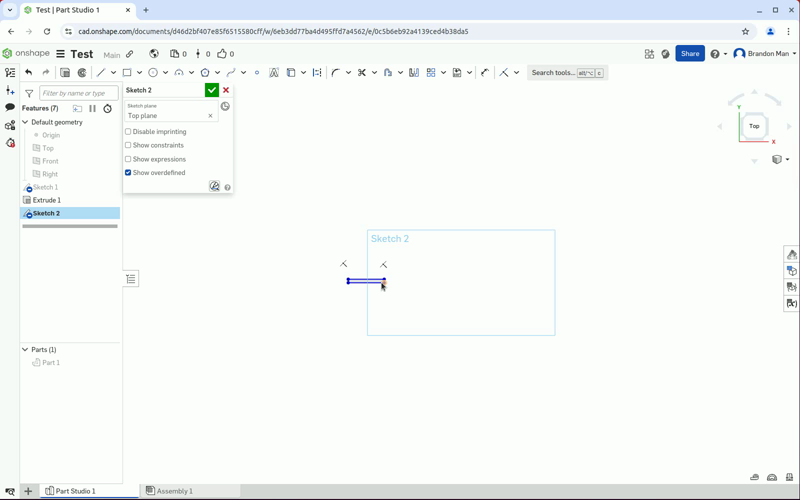
scroll(6)
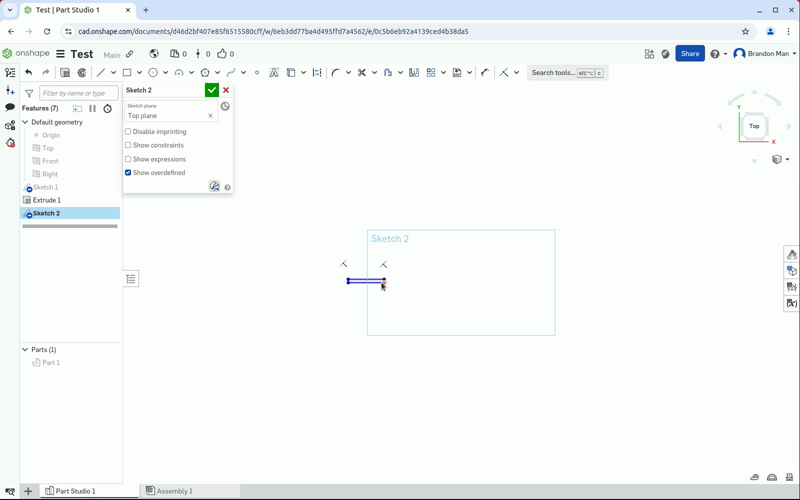
scroll(6)
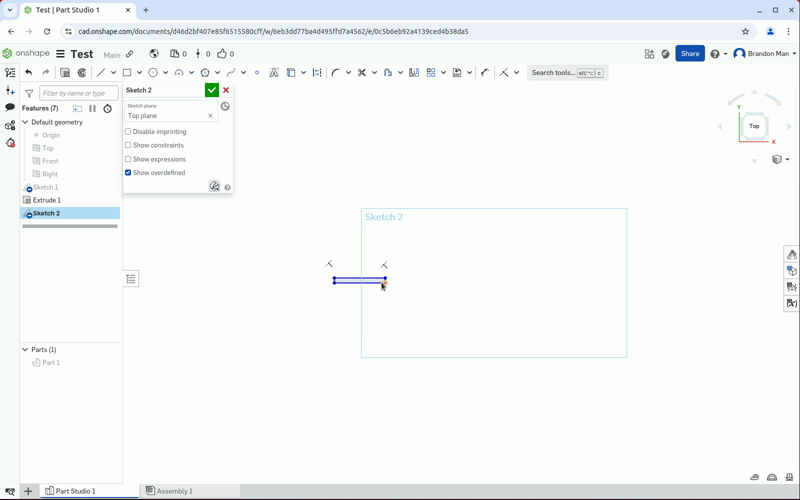
scroll(6)
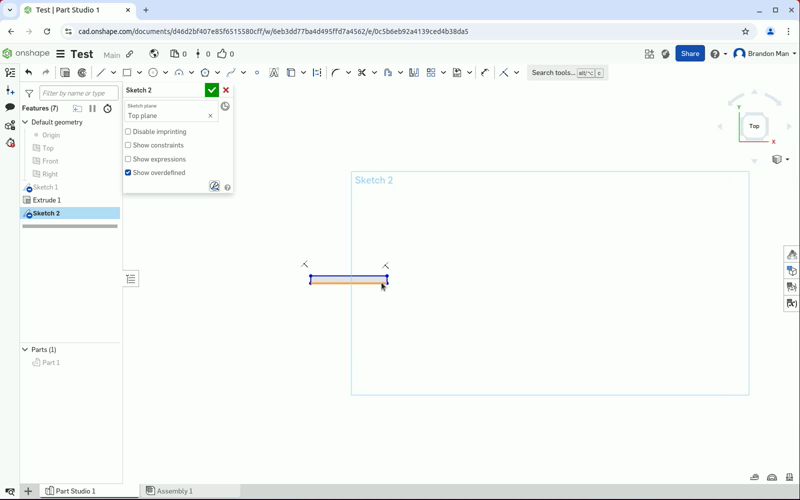
scroll(6)
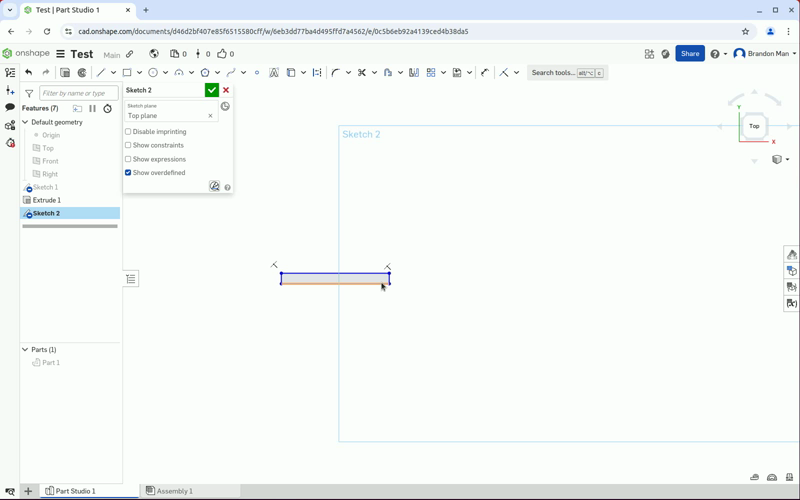
scroll(6)
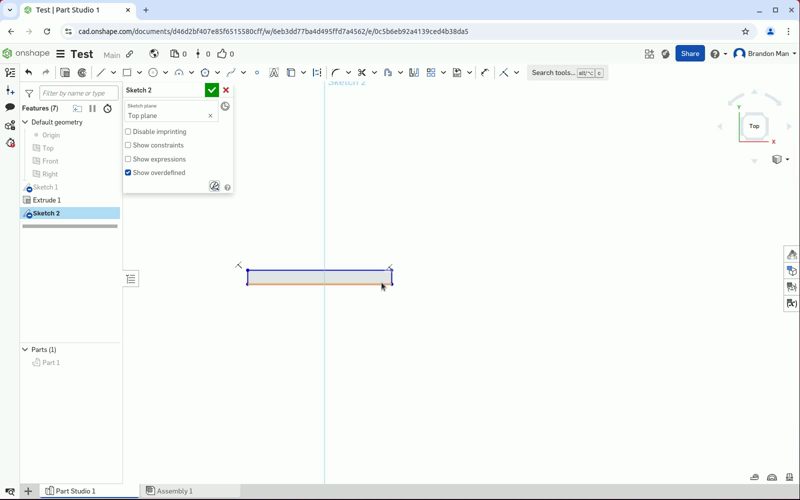
scroll(6)
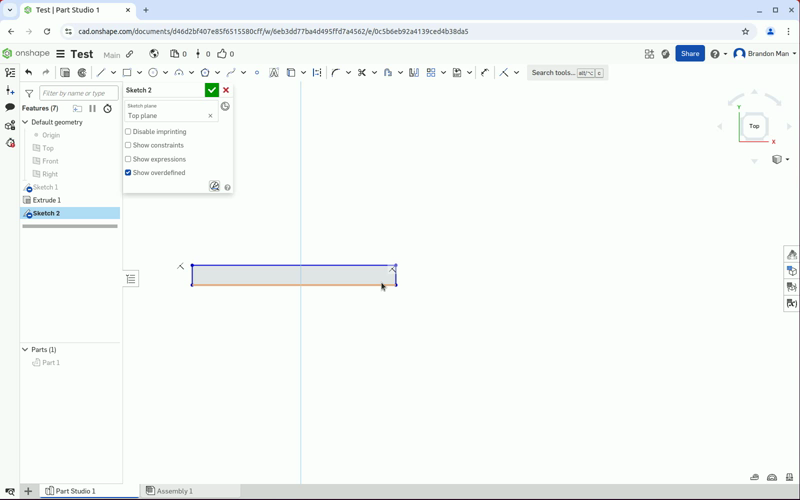
scroll(6)
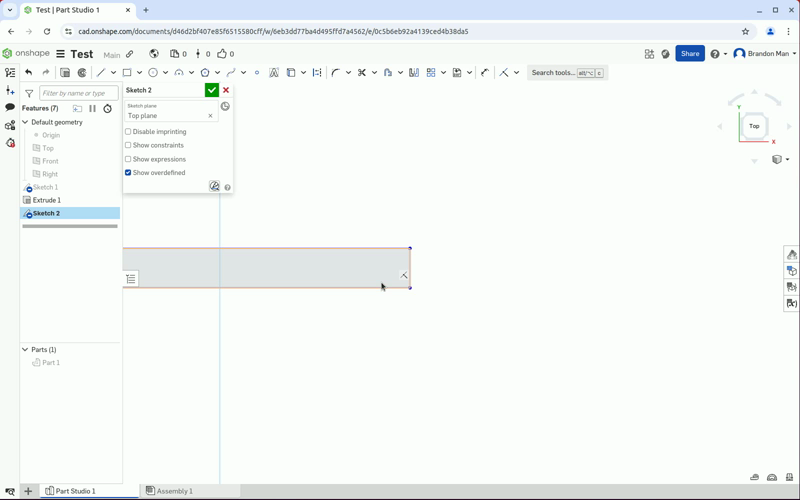
click(381, 282)
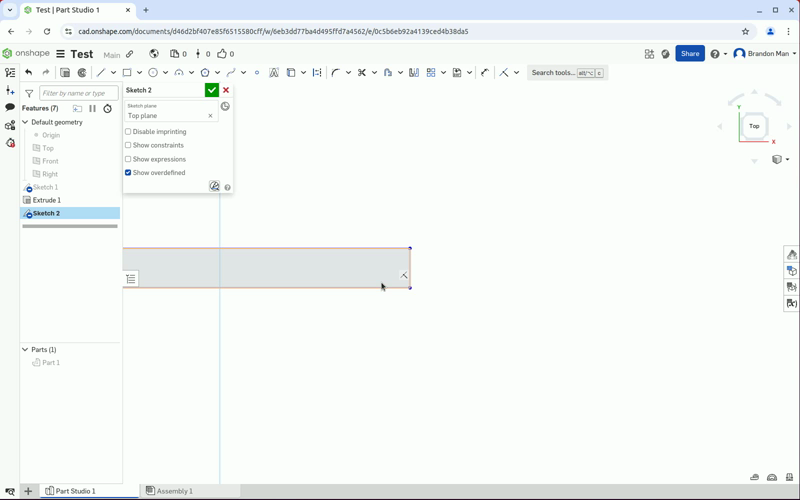
scroll(-6)
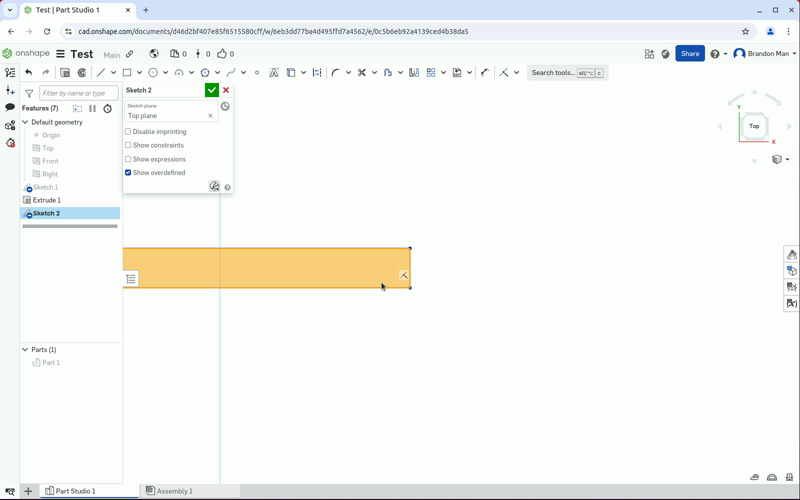
scroll(-6)
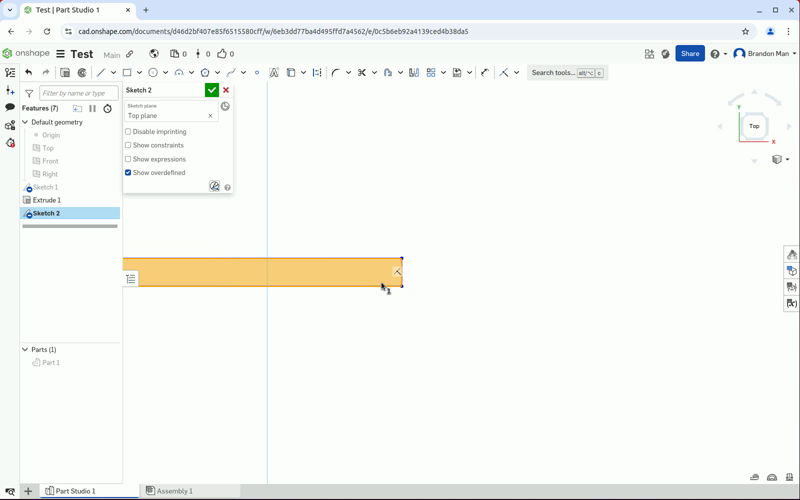
scroll(-6)
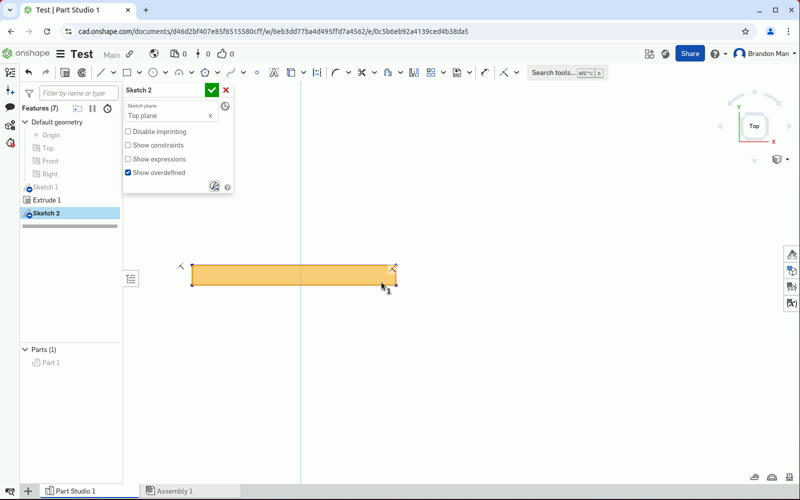
scroll(-6)
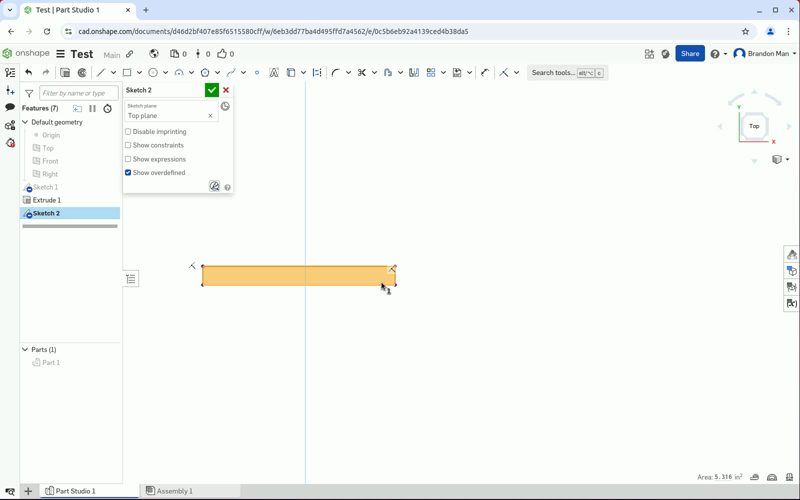
scroll(-6)
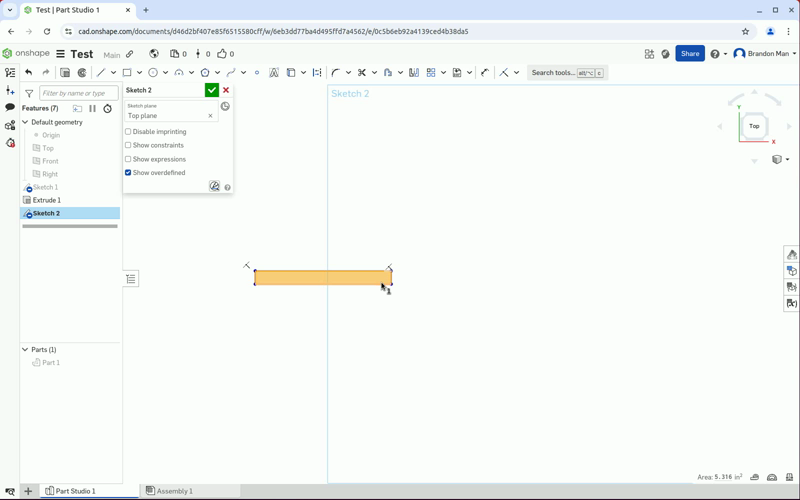
scroll(-6)
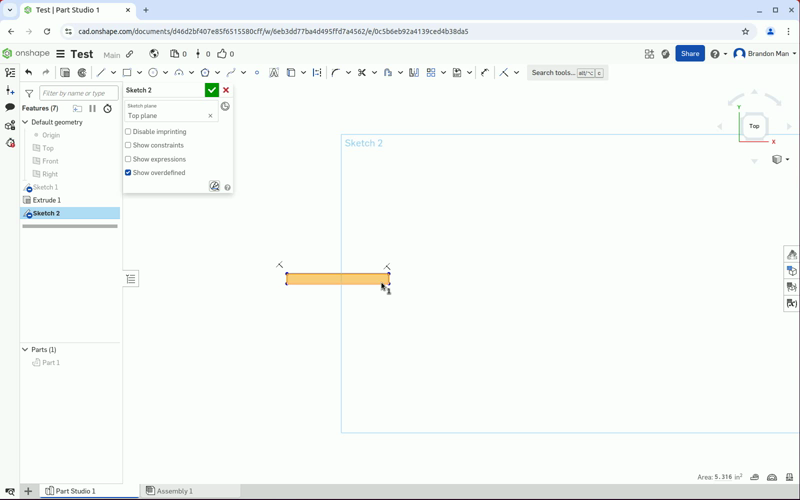
scroll(-6)
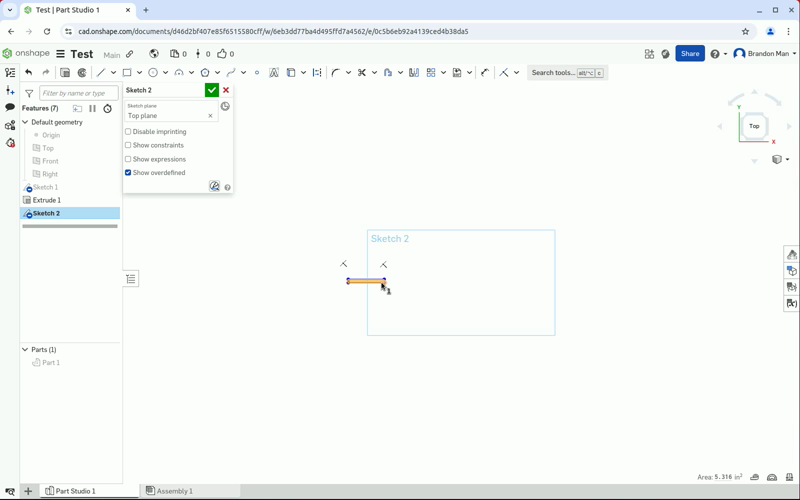
mouse_move(73, 352)
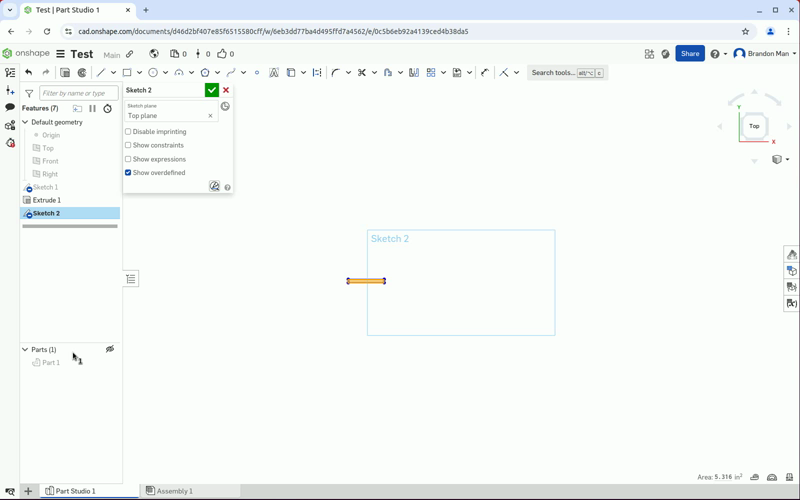
key(shift+y)
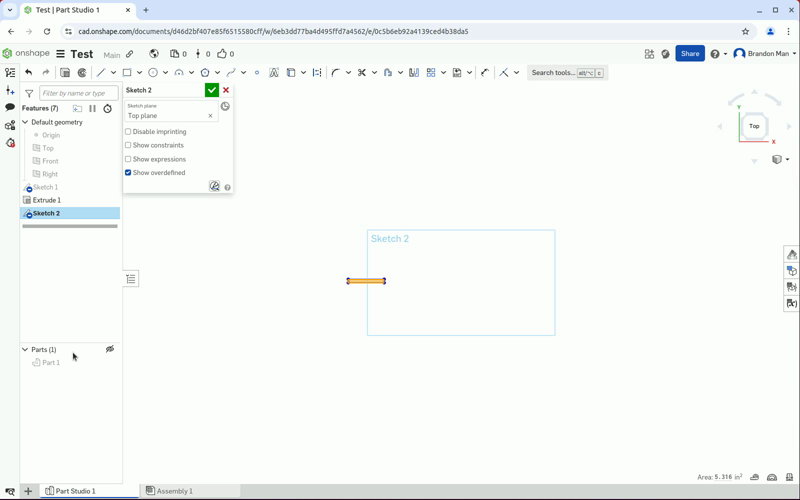
key(shift+e)
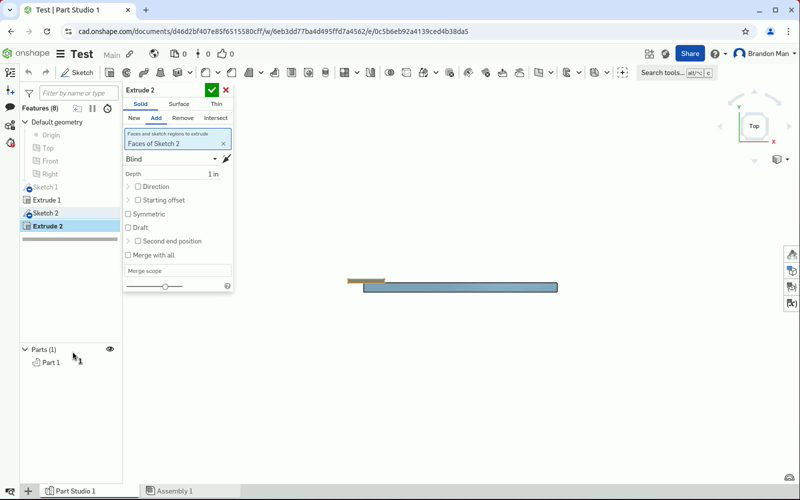
mouse_move(143, 106)
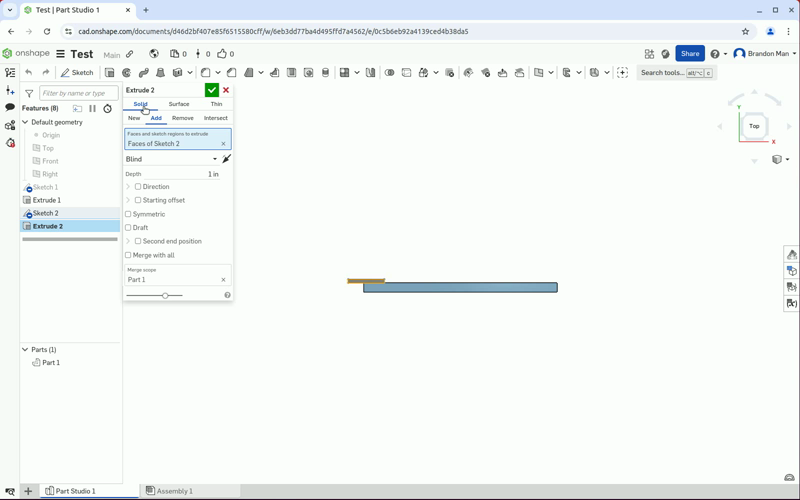
click(143, 106)
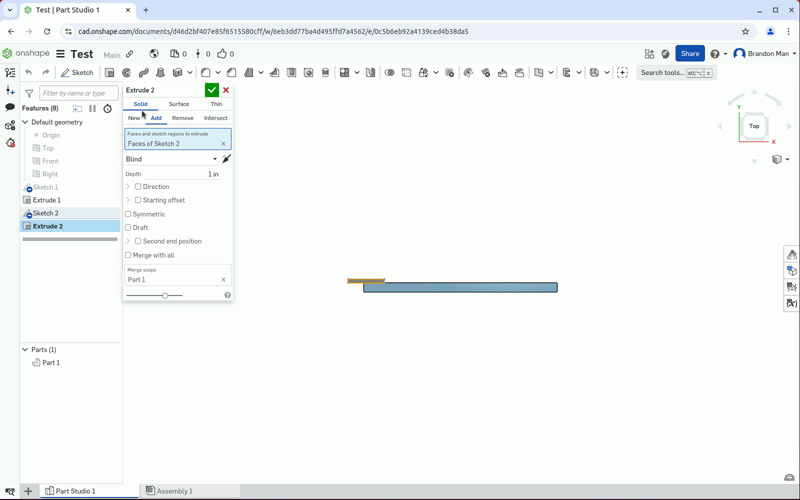
mouse_move(137, 120)
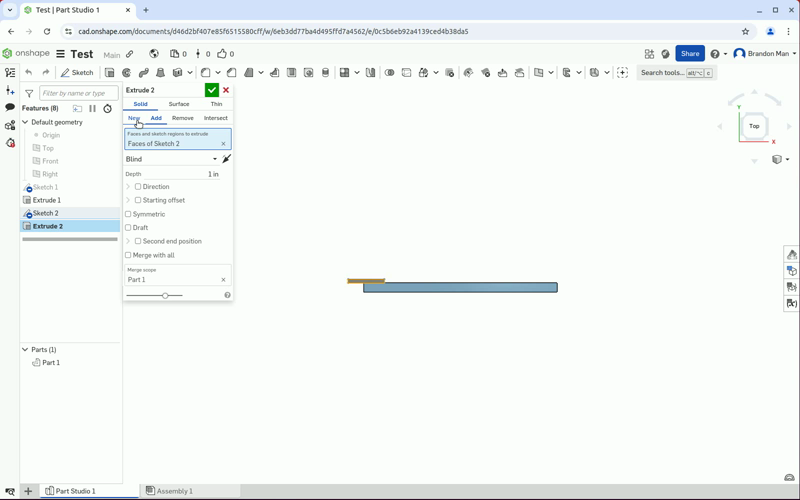
click(137, 120)
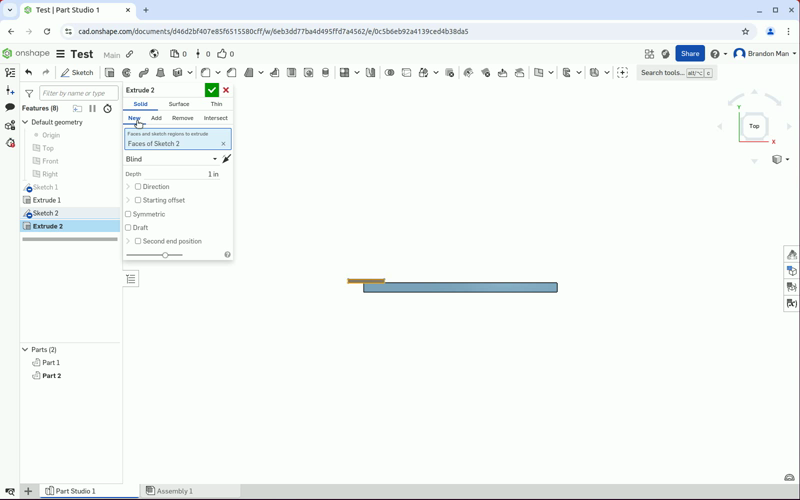
key(tab, 4)
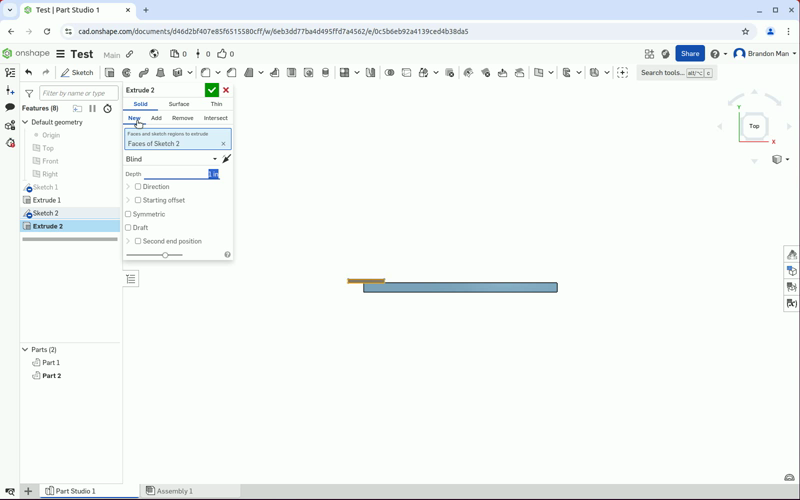
text(15.165)
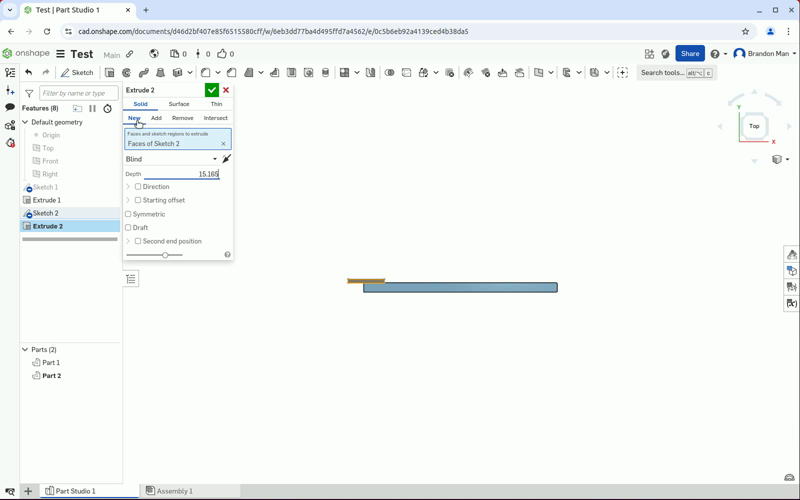
key(enter)
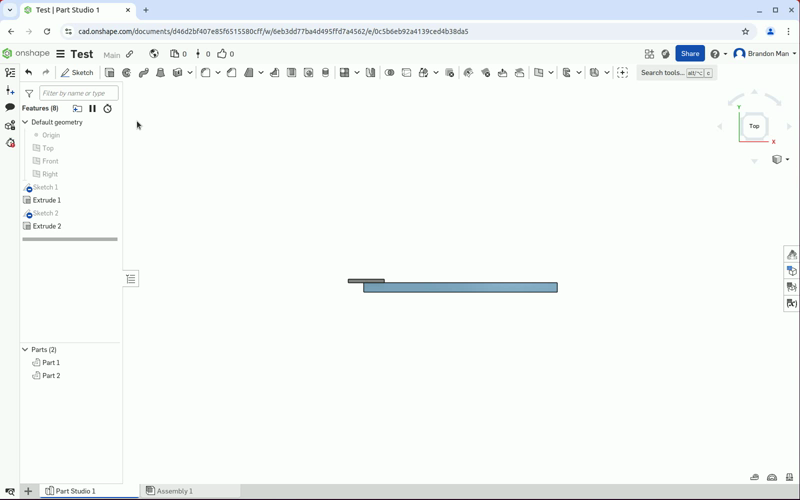
key(shift+h)
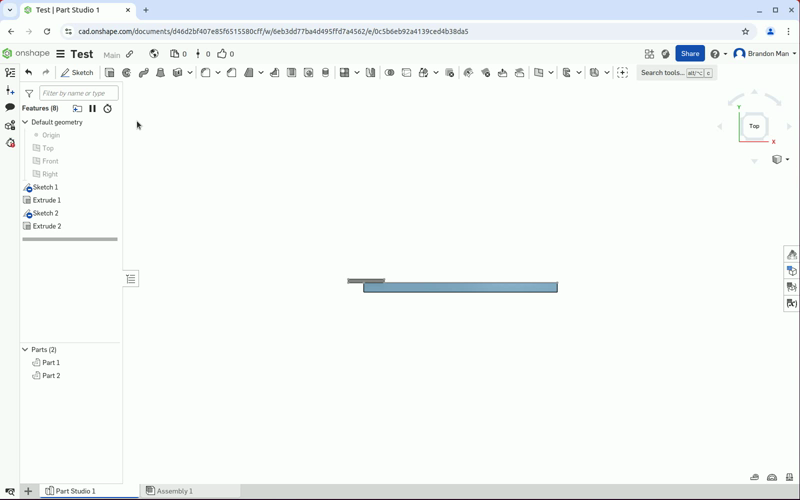
key(shift+h)
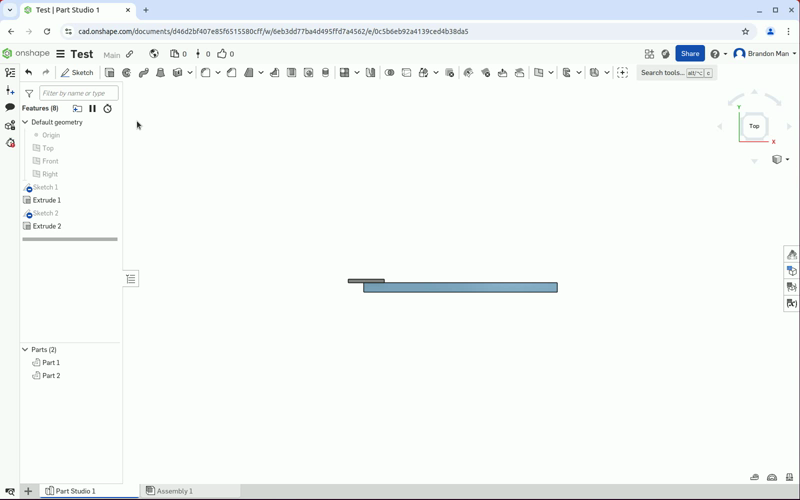
mouse_move(73, 189)
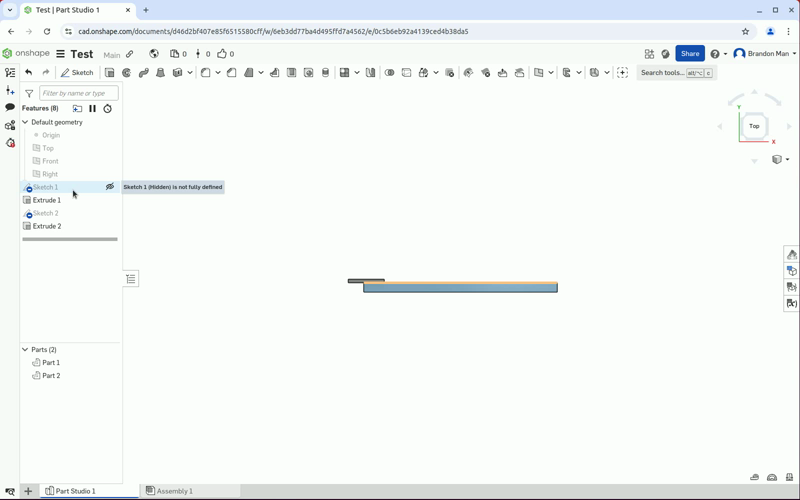
click(73, 189)
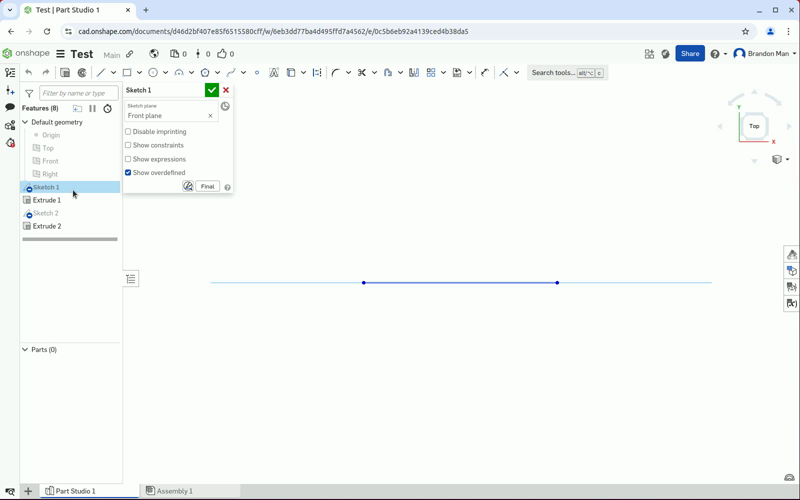
mouse_move(229, 92)
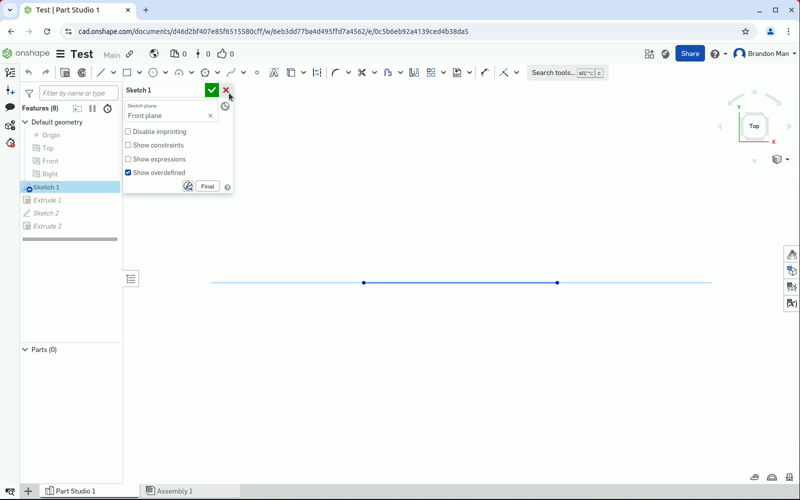
click(229, 92)
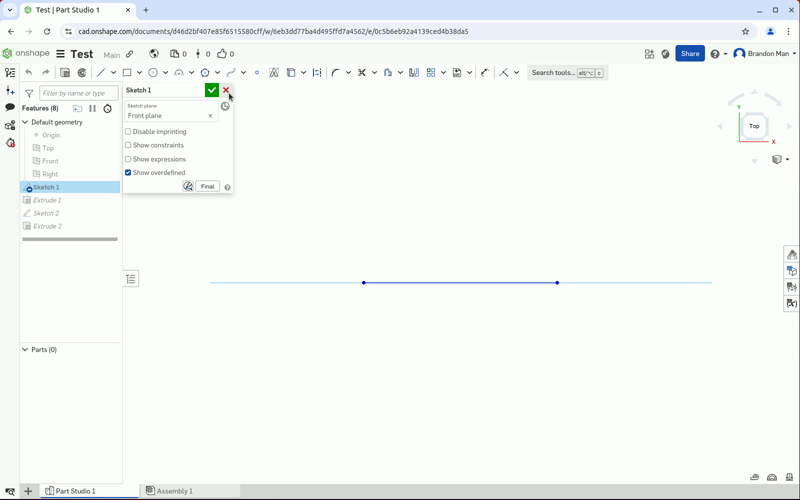
key(shift+s)
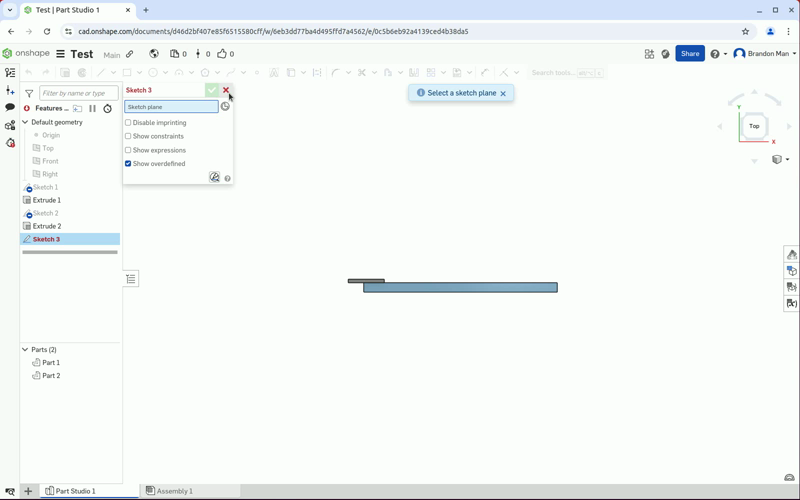
mouse_move(73, 150)
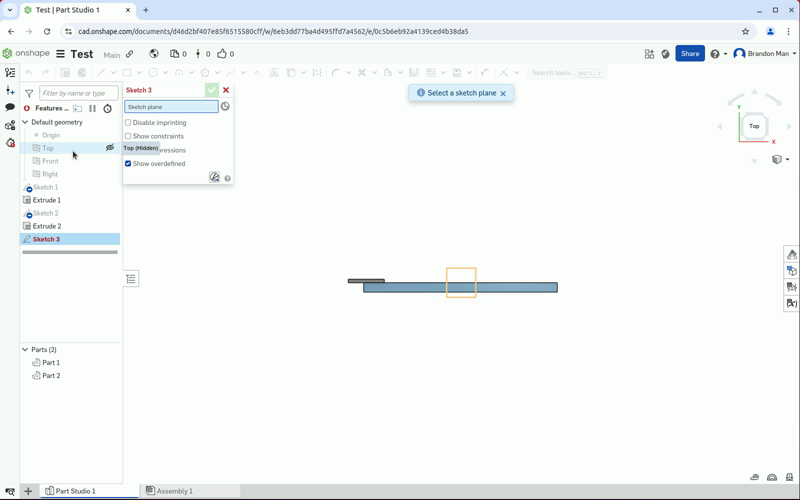
click(73, 150)
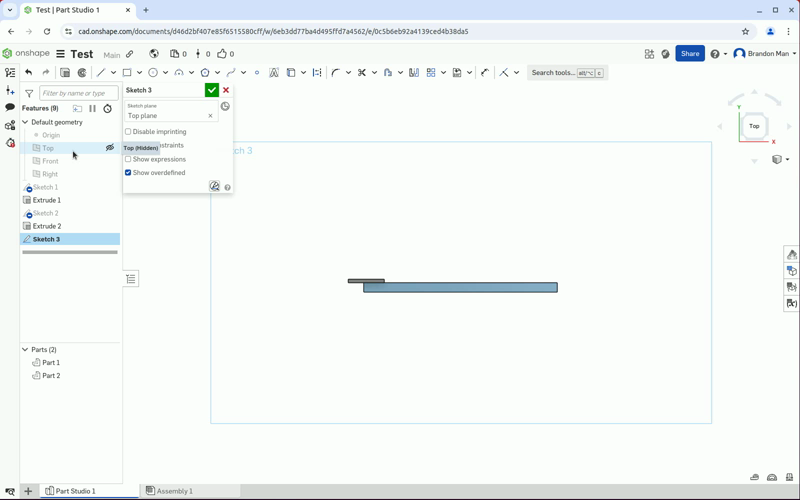
mouse_move(73, 352)
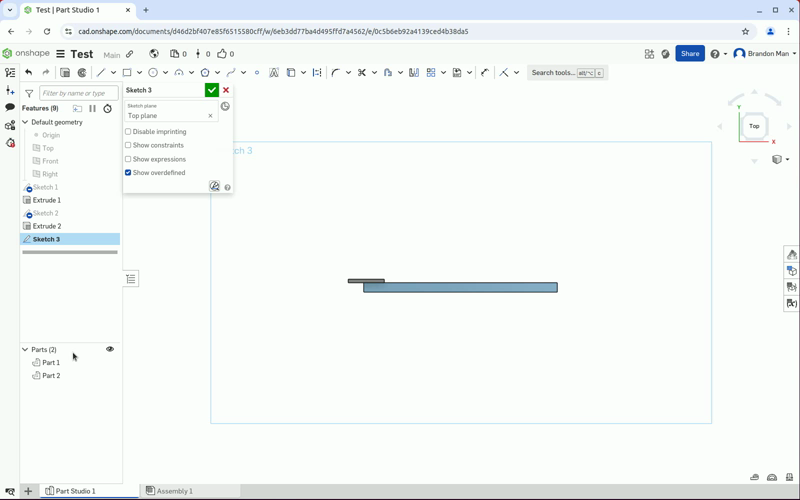
key(y)
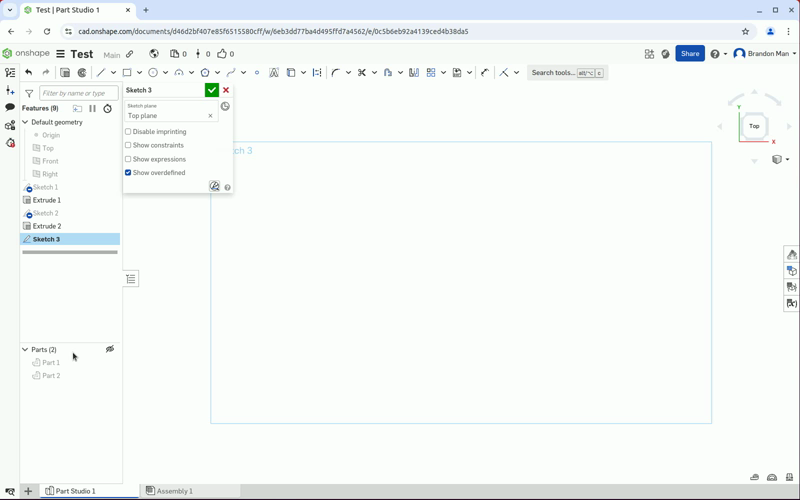
key(l)
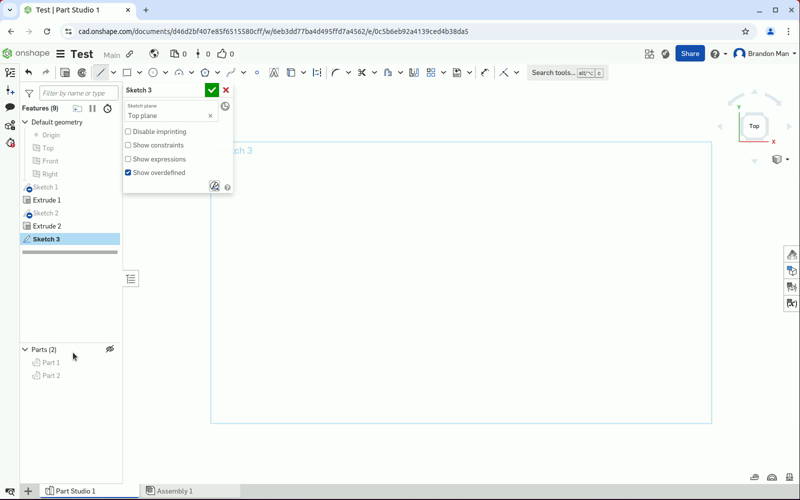
key_down(shift)
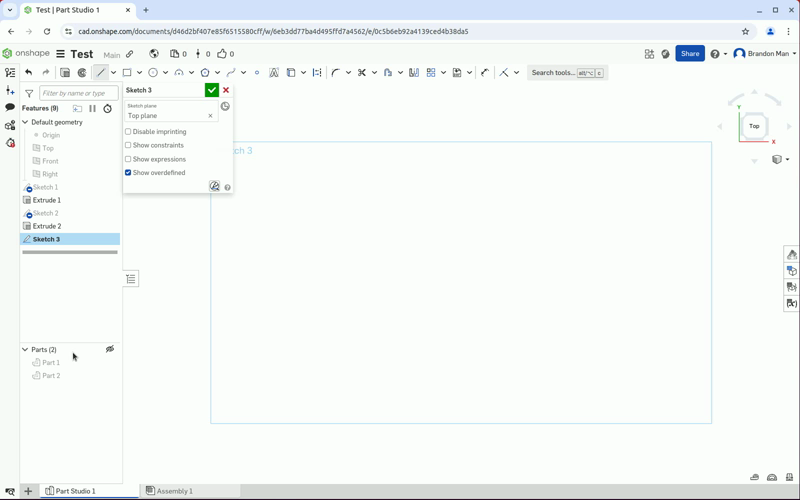
mouse_move(538, 282)
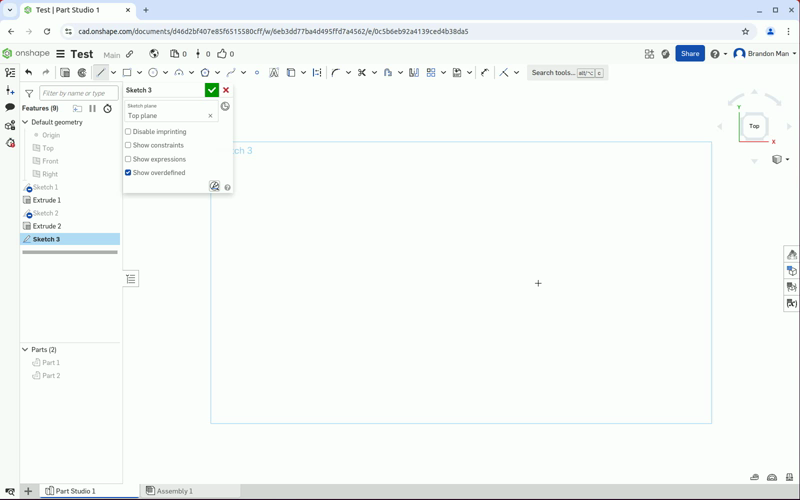
click(538, 282)
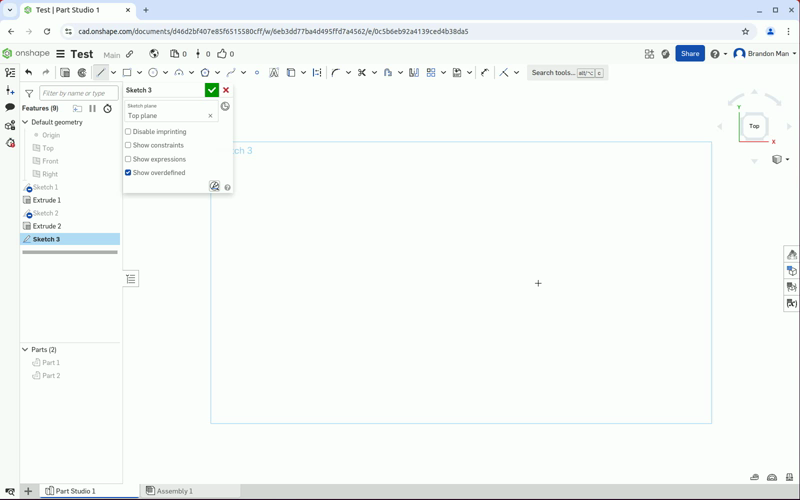
key_up(shift)
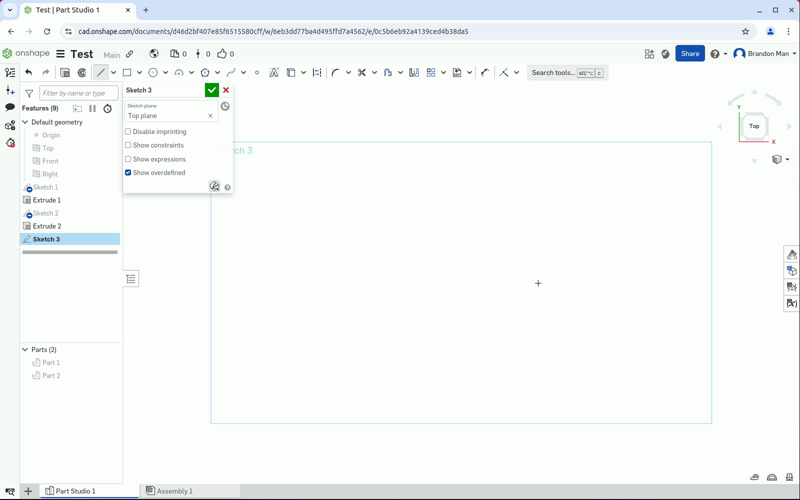
key_down(shift)
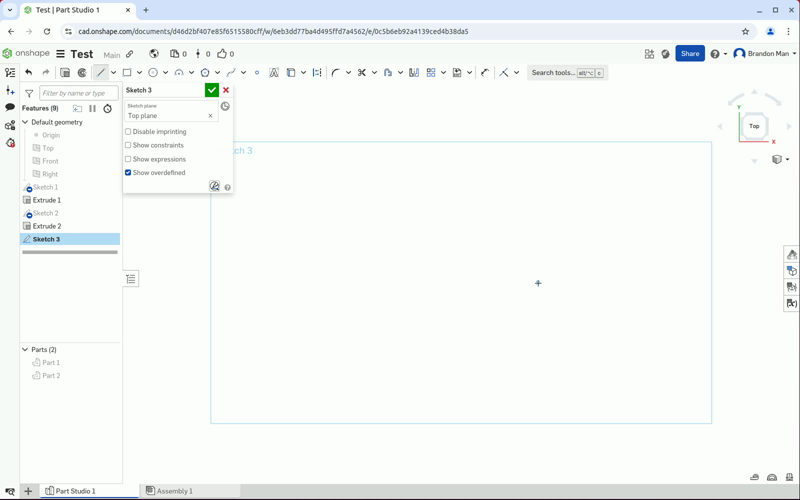
mouse_move(568, 282)
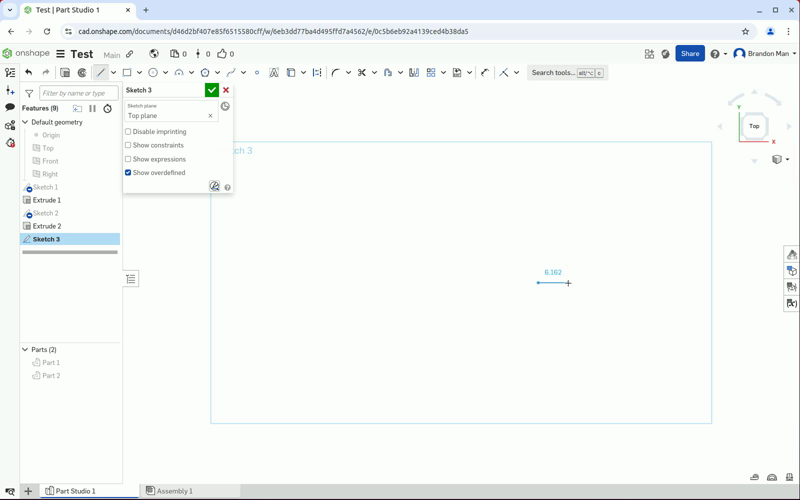
mouse_move(574, 282)
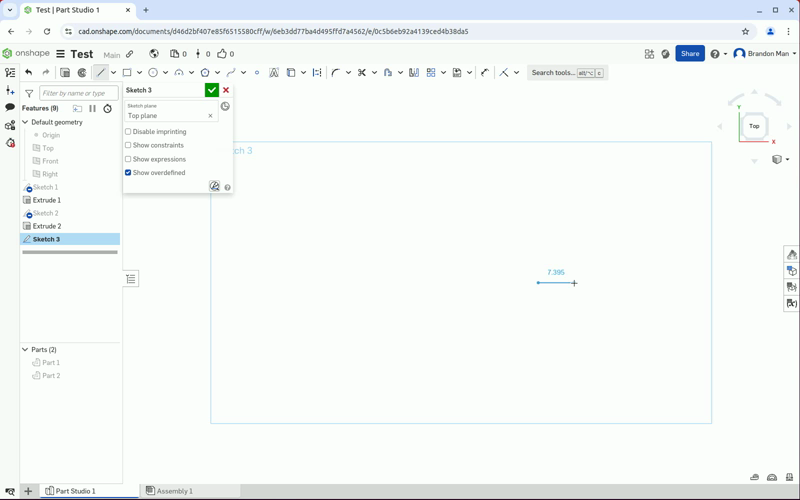
click(574, 282)
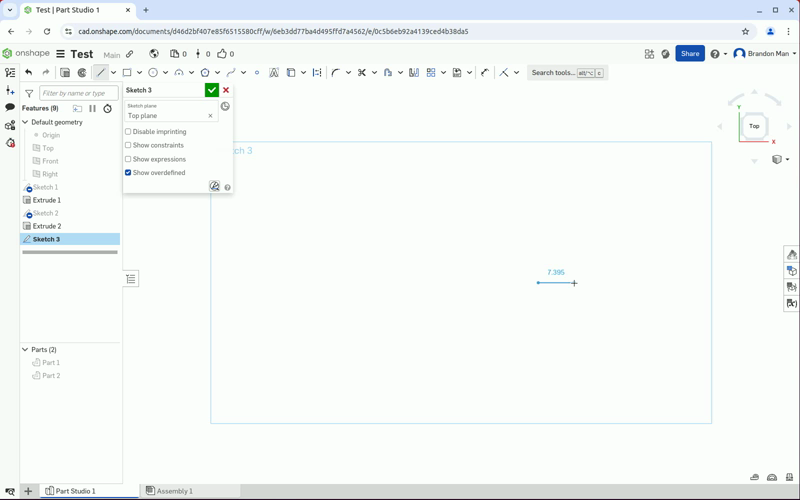
key_up(shift)
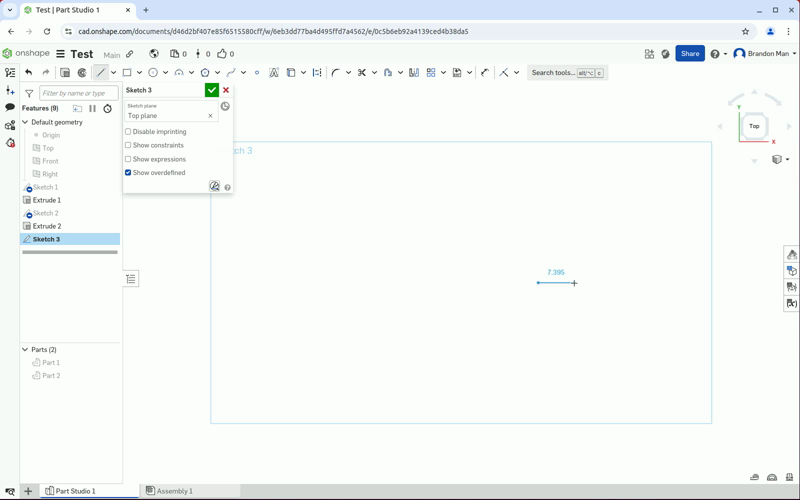
key_down(shift)
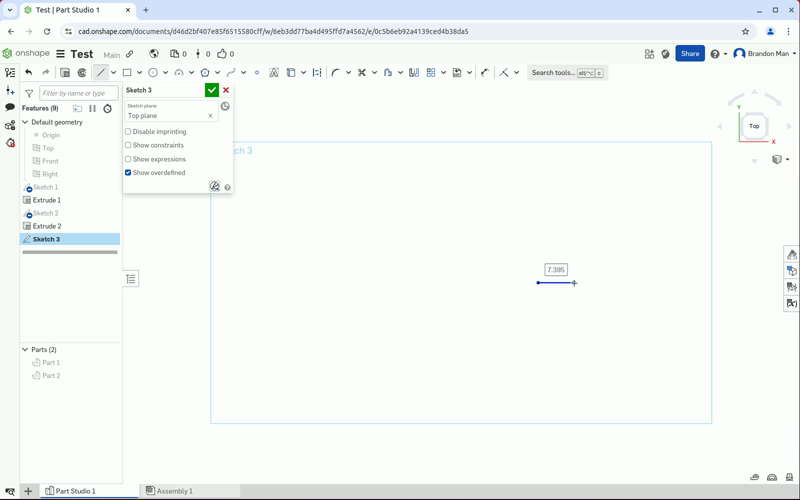
mouse_move(589, 282)
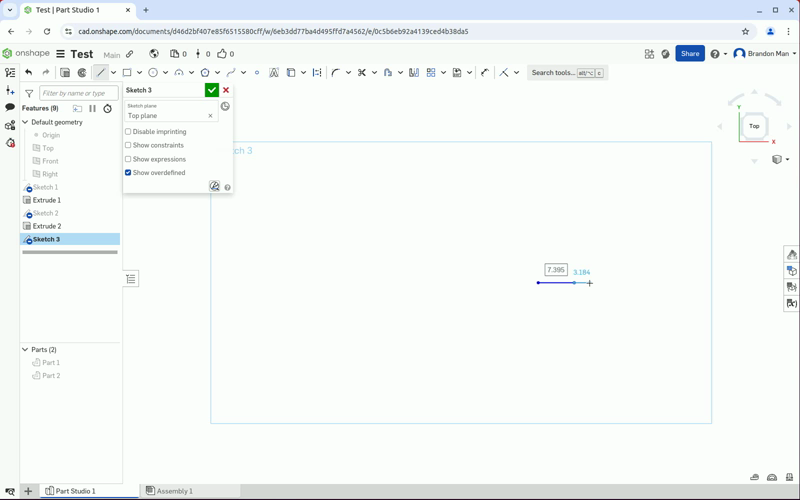
mouse_move(574, 279)
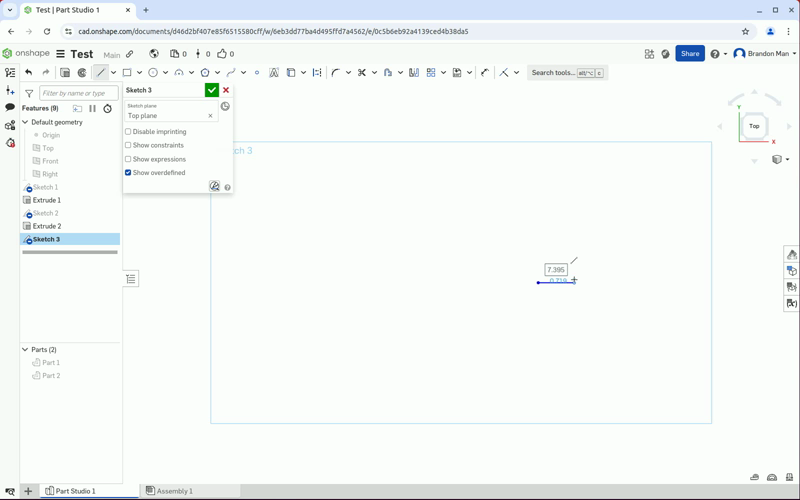
scroll(6)
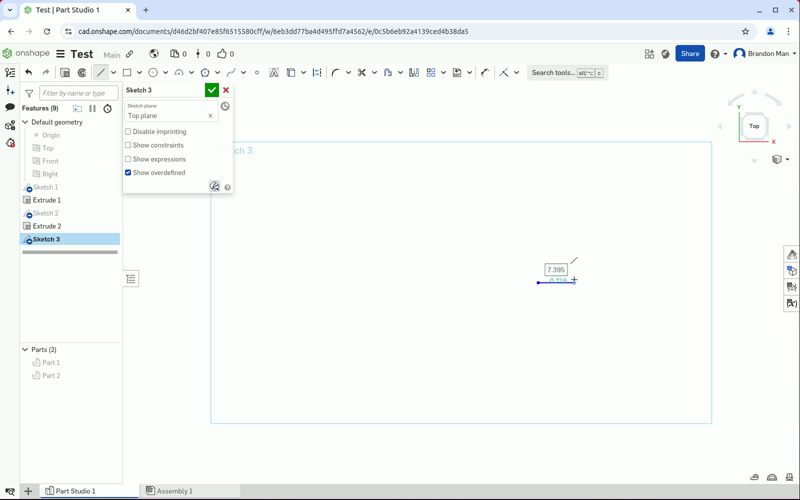
scroll(6)
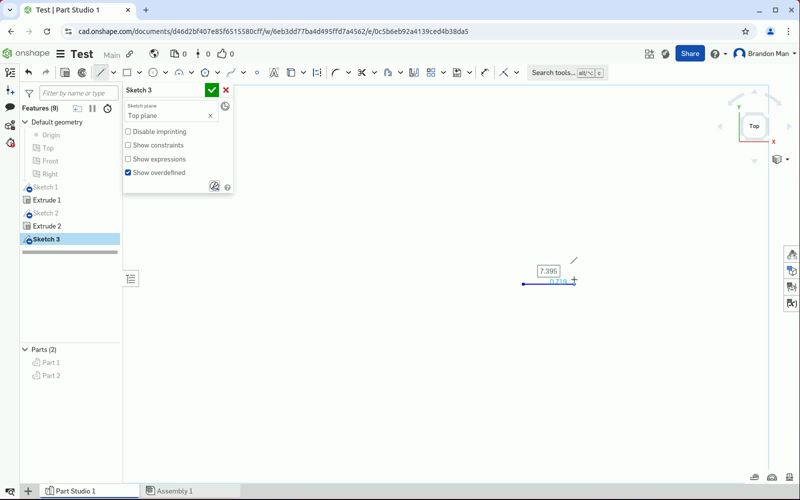
scroll(6)
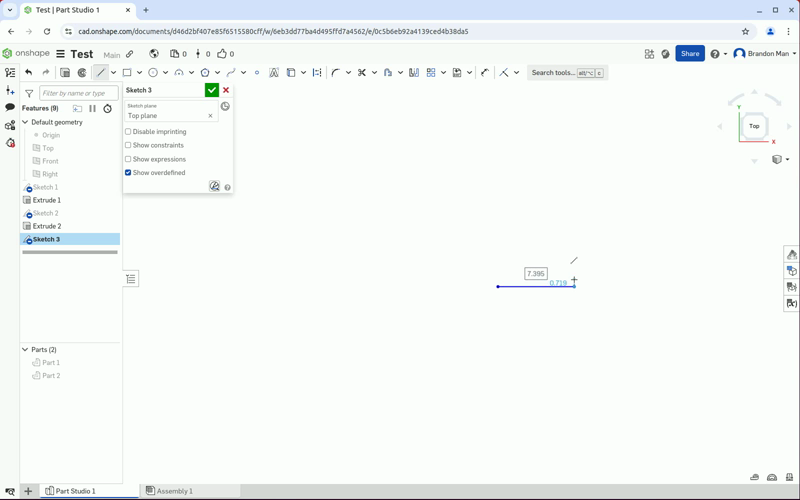
scroll(6)
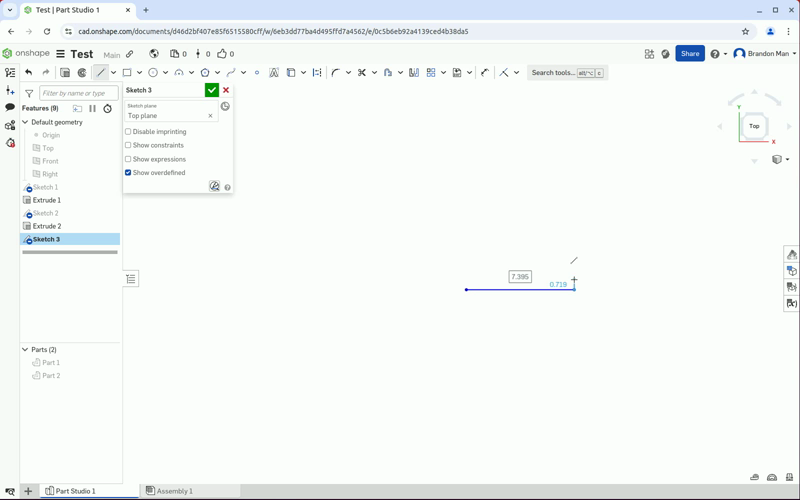
scroll(6)
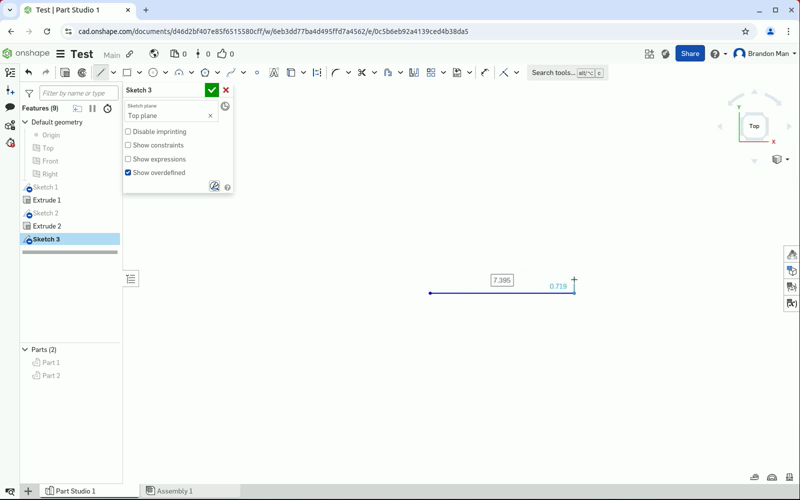
scroll(6)
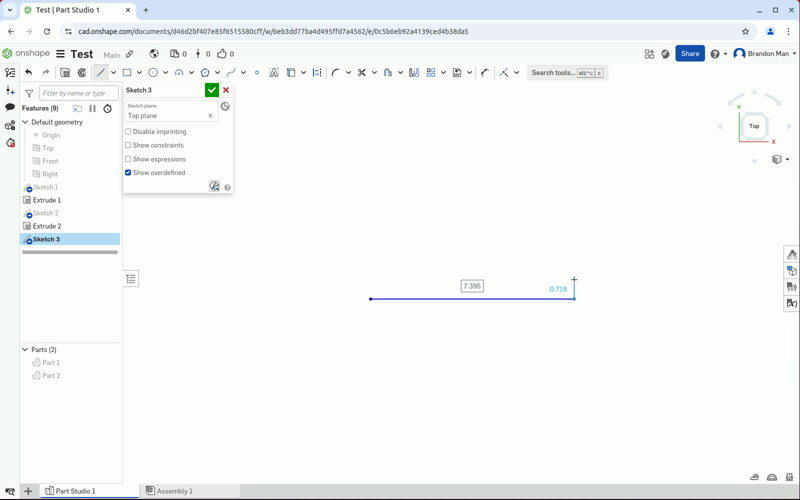
scroll(6)
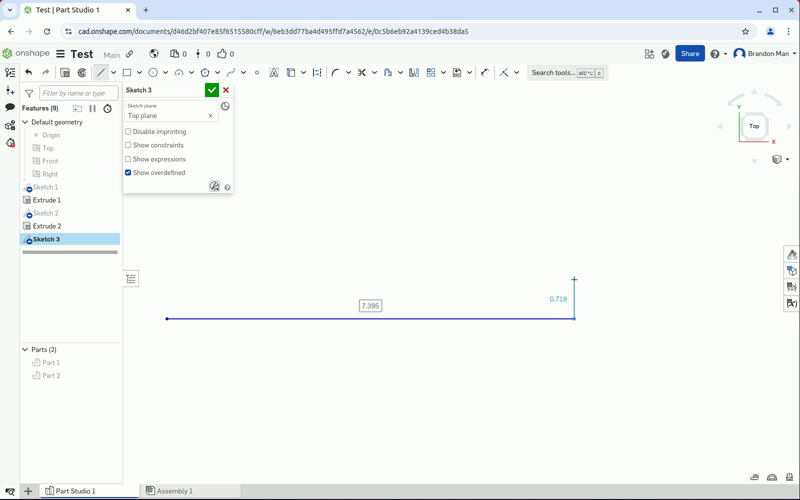
click(574, 279)
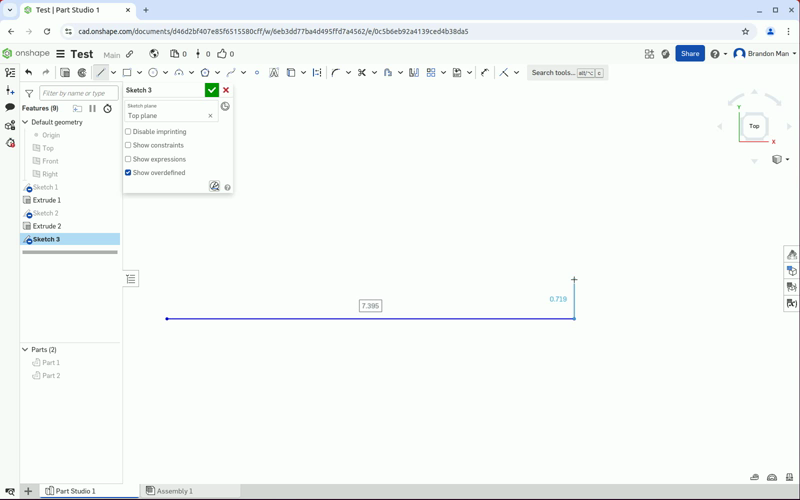
scroll(-6)
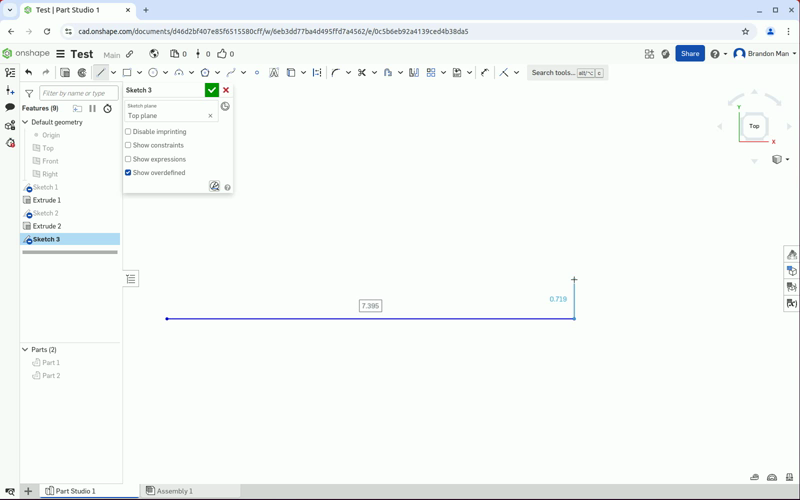
scroll(-6)
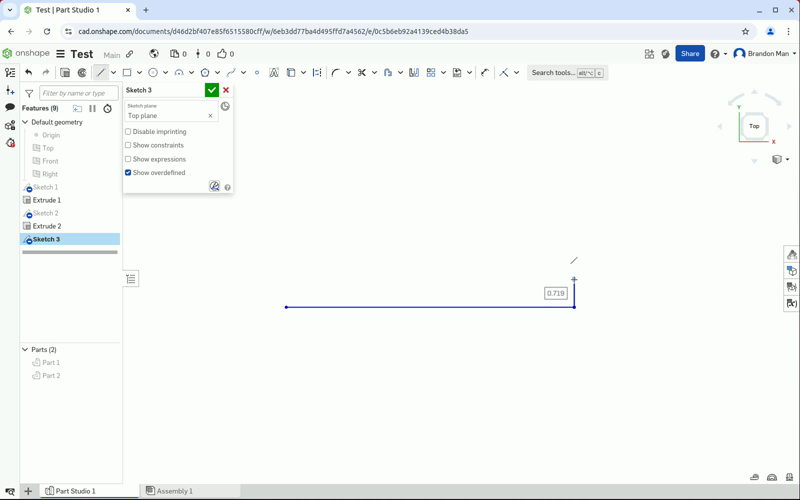
scroll(-6)
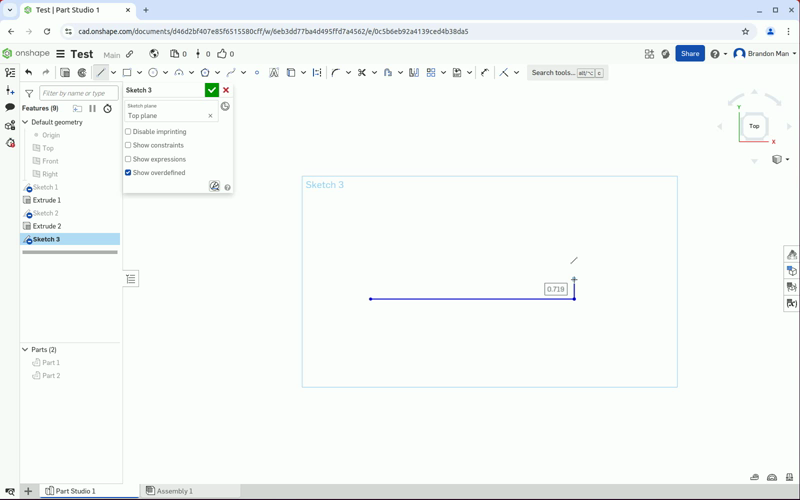
scroll(-6)
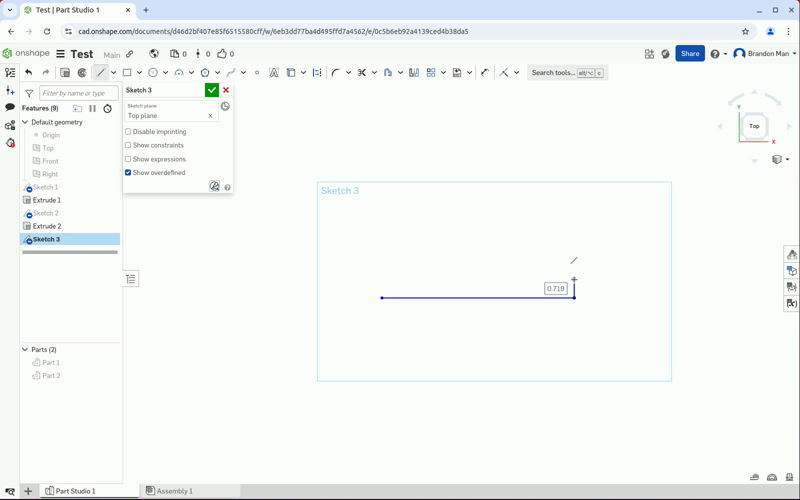
scroll(-6)
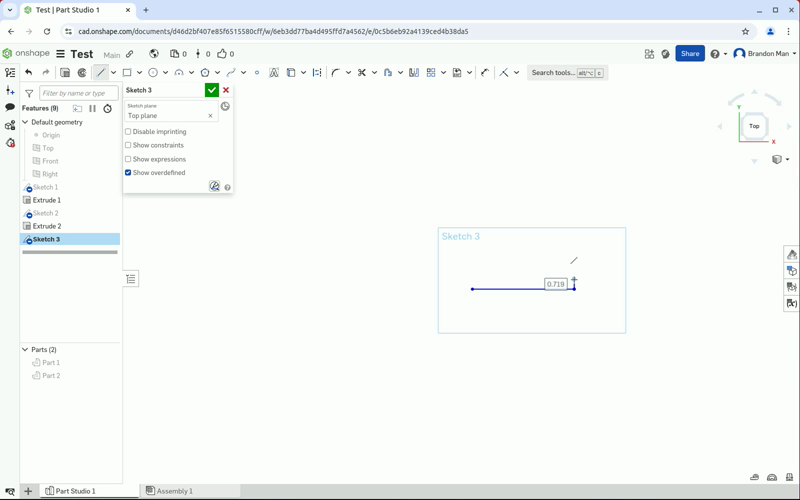
scroll(-6)
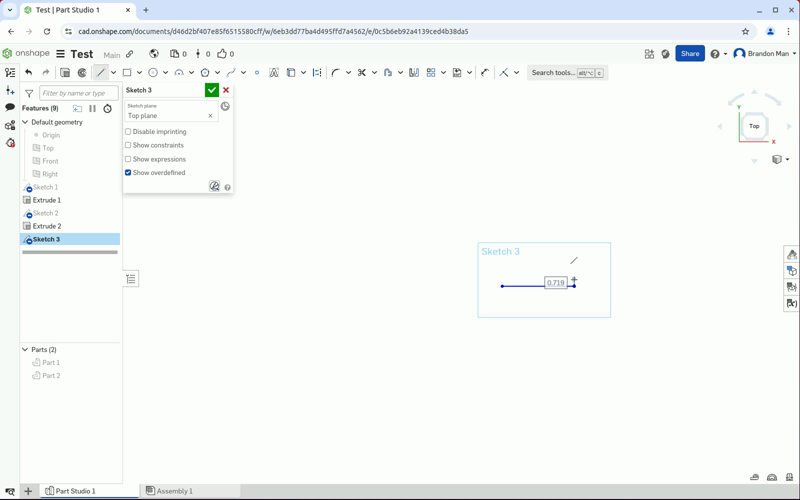
scroll(-6)
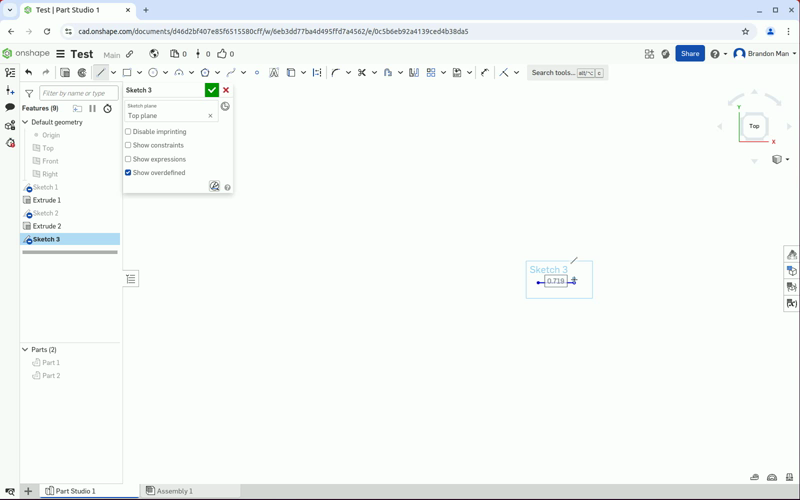
key_up(shift)
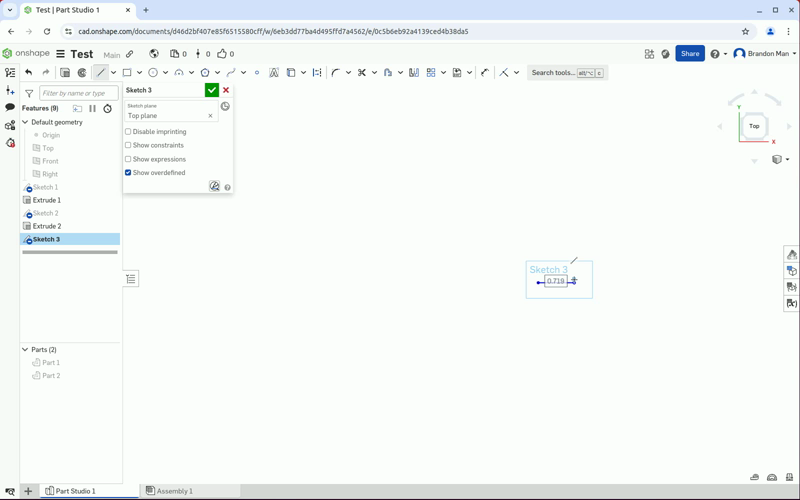
key_down(shift)
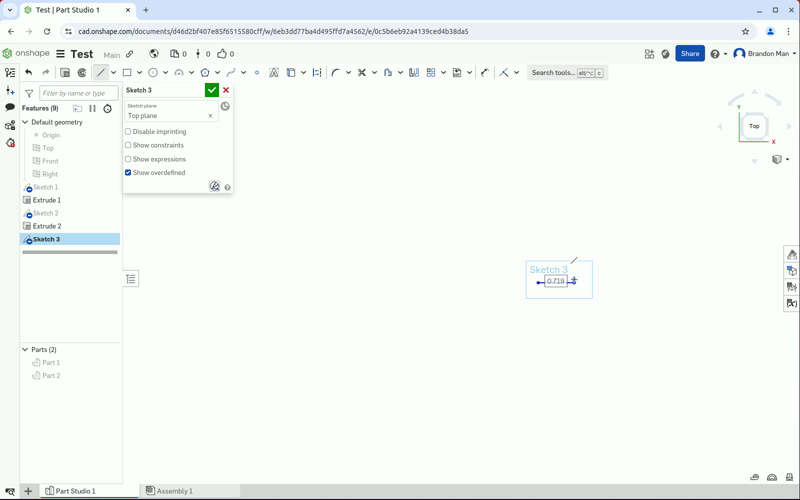
mouse_move(589, 279)
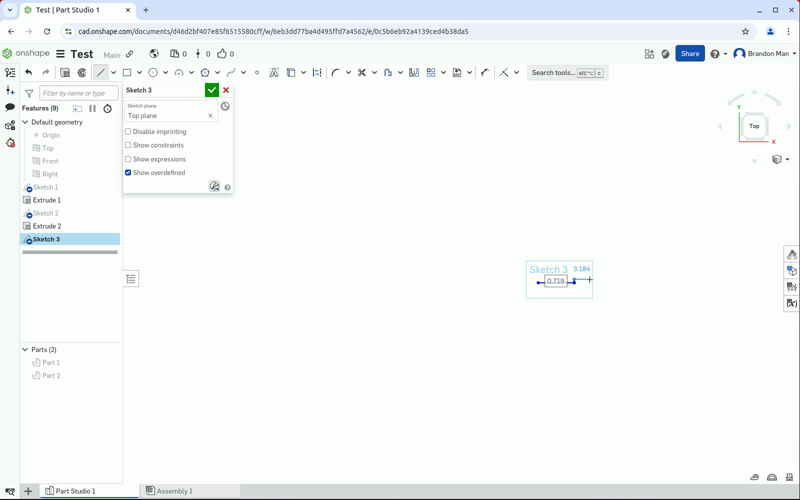
mouse_move(538, 279)
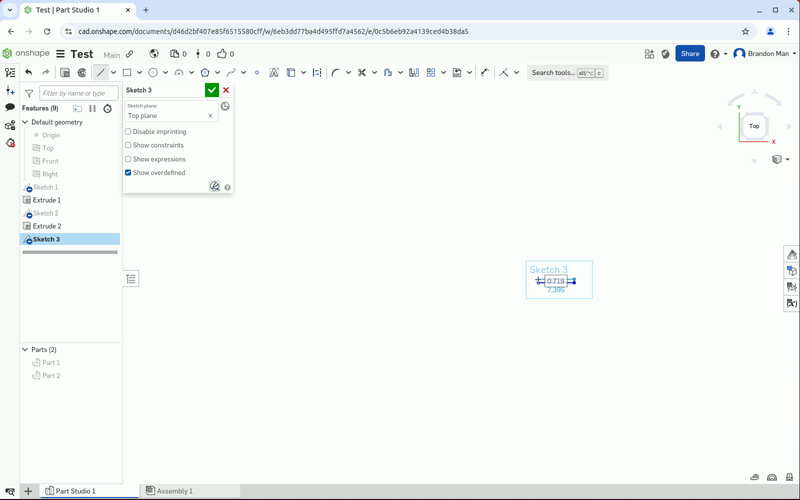
scroll(6)
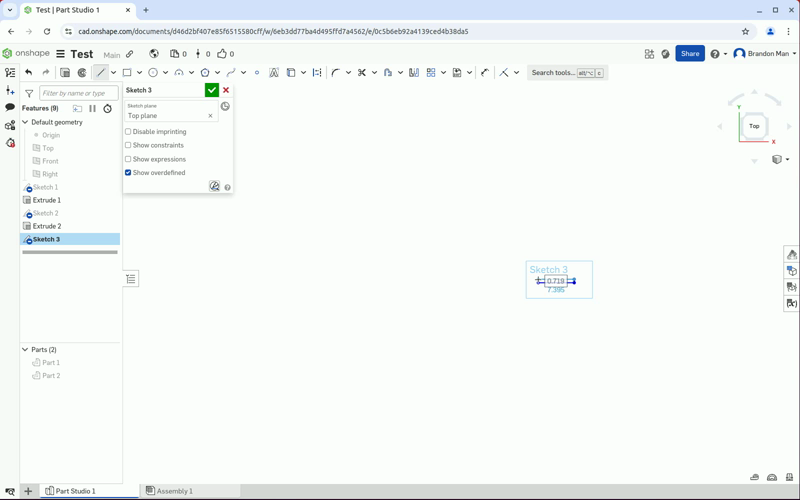
scroll(6)
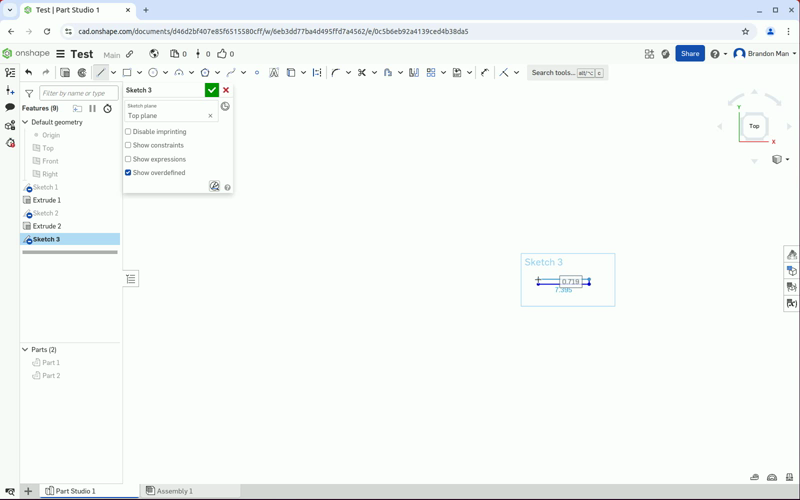
scroll(6)
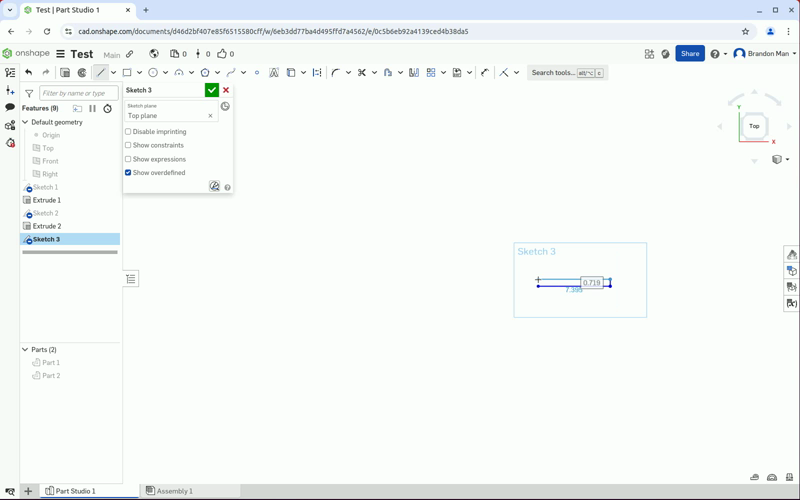
scroll(6)
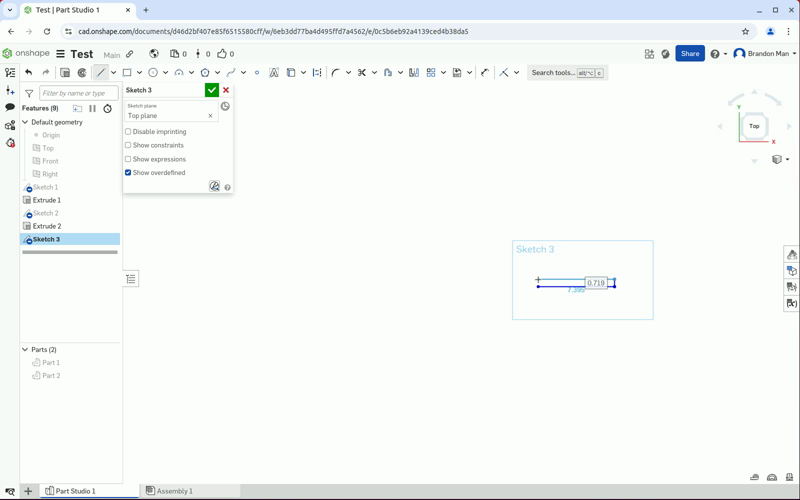
scroll(6)
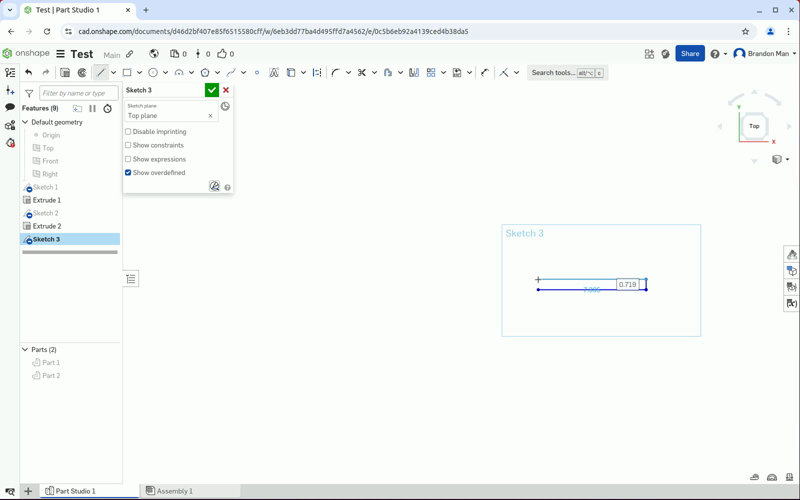
scroll(6)
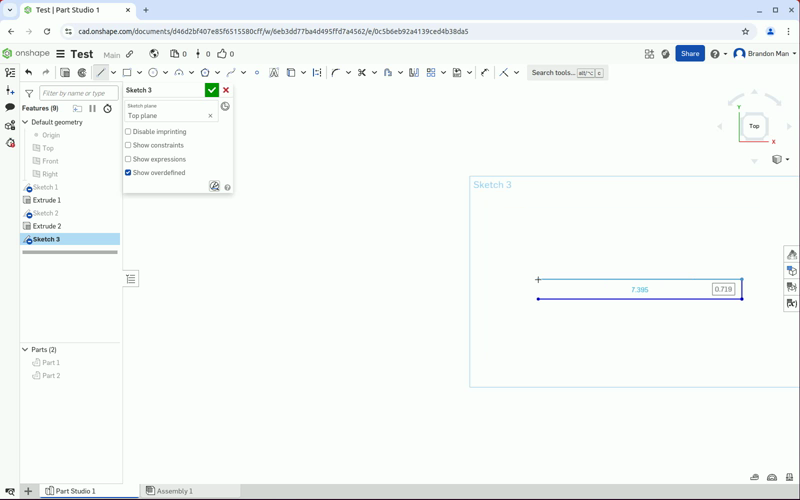
scroll(6)
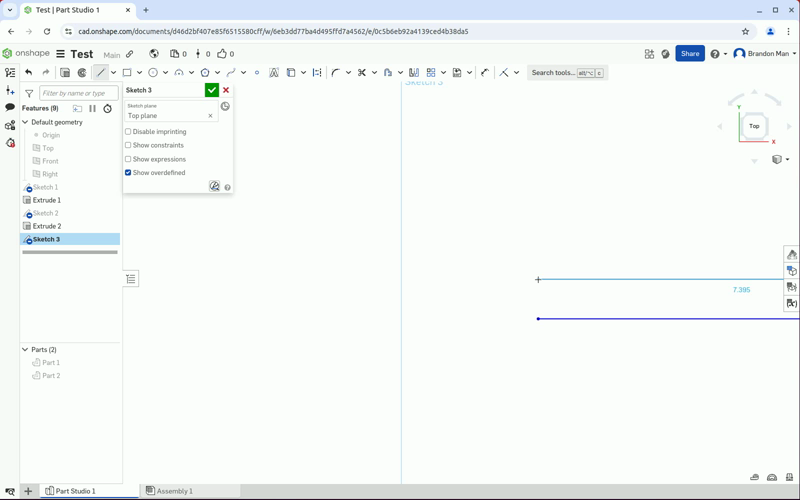
click(538, 279)
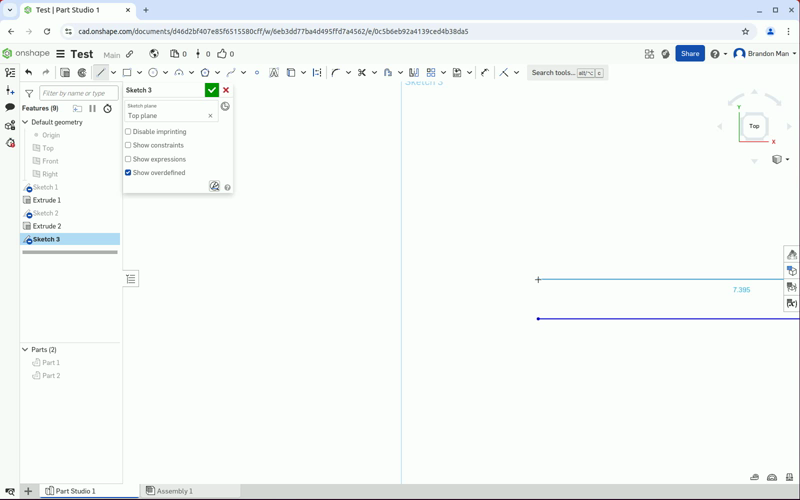
scroll(-6)
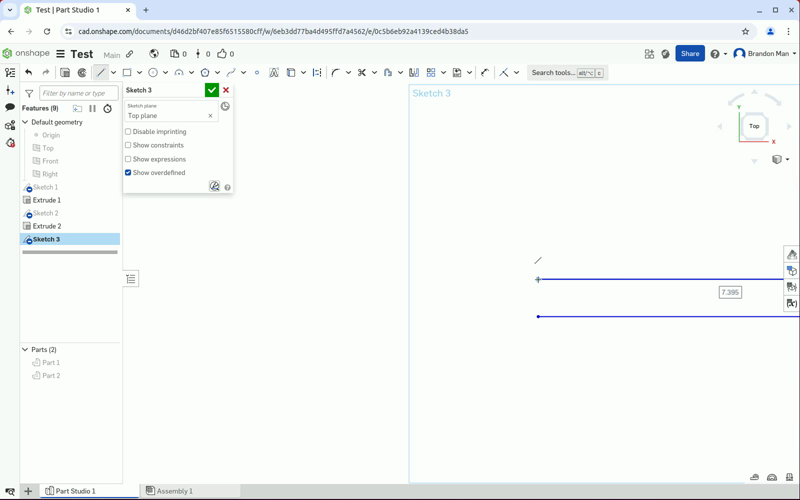
scroll(-6)
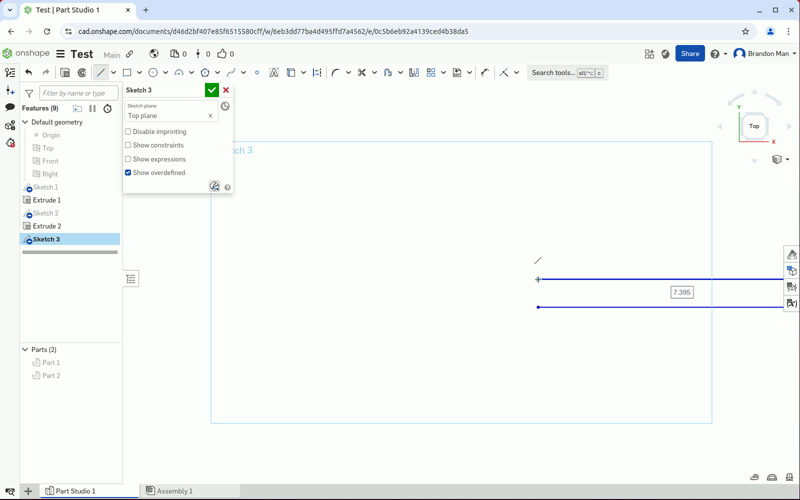
scroll(-6)
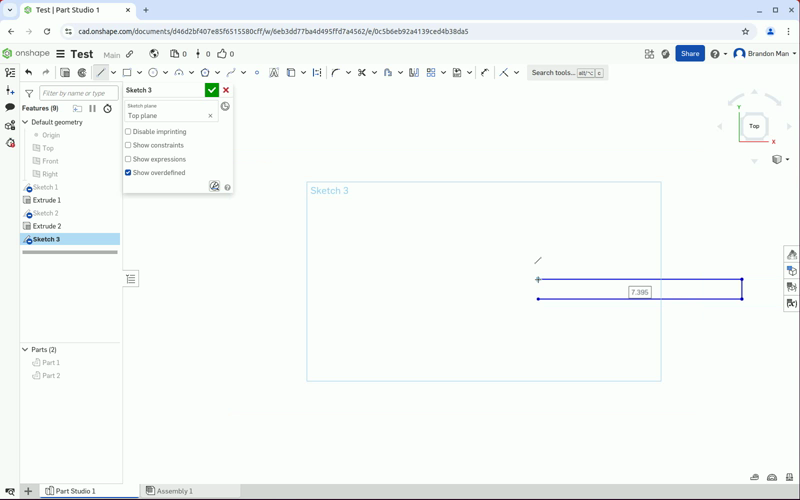
scroll(-6)
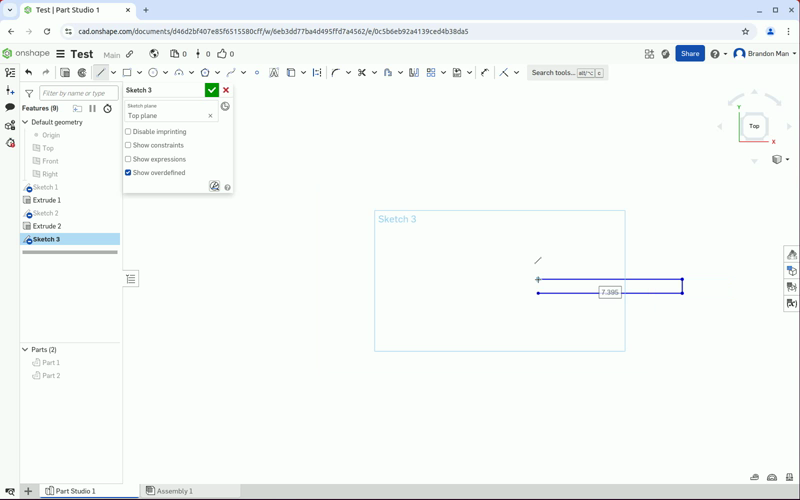
scroll(-6)
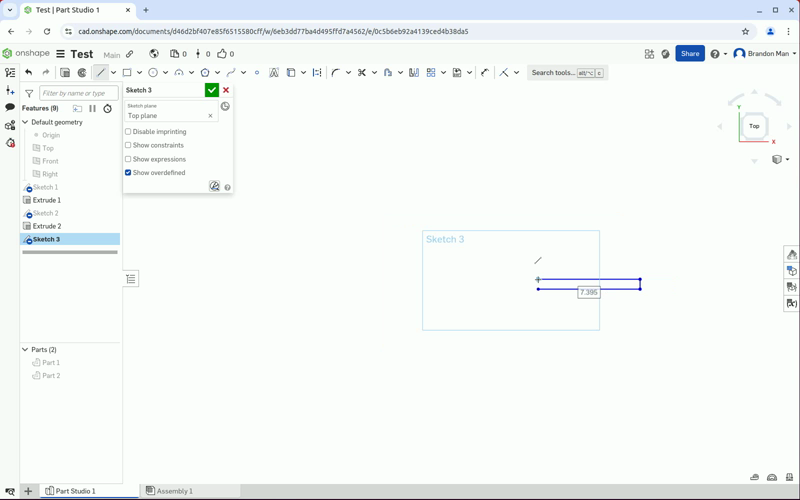
scroll(-6)
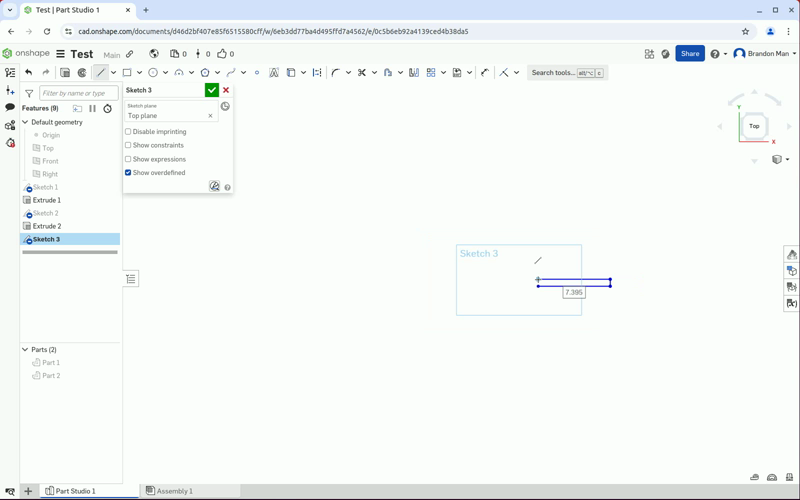
scroll(-6)
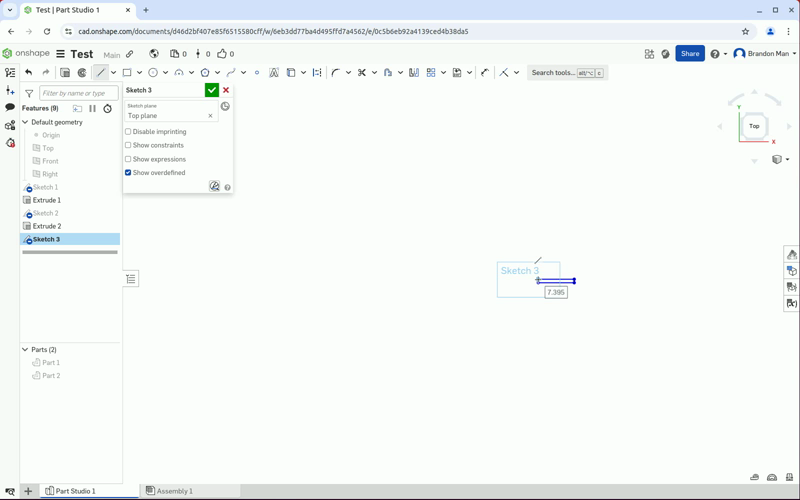
key_up(shift)
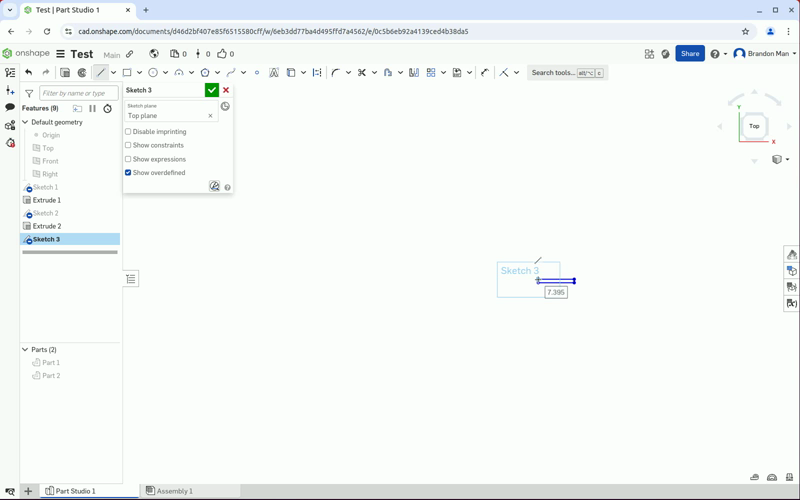
mouse_move(568, 279)
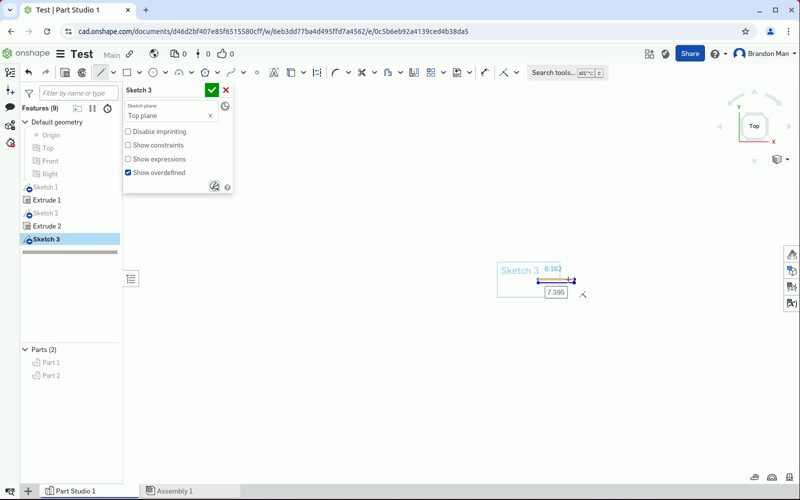
key_down(shift)
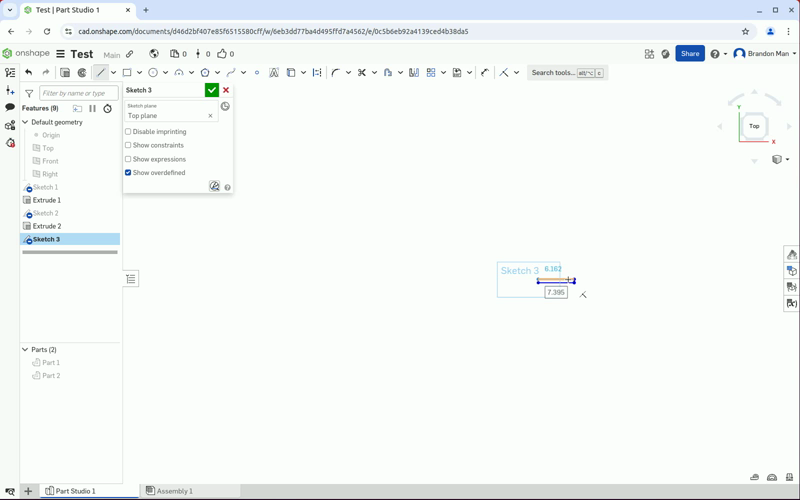
mouse_move(538, 282)
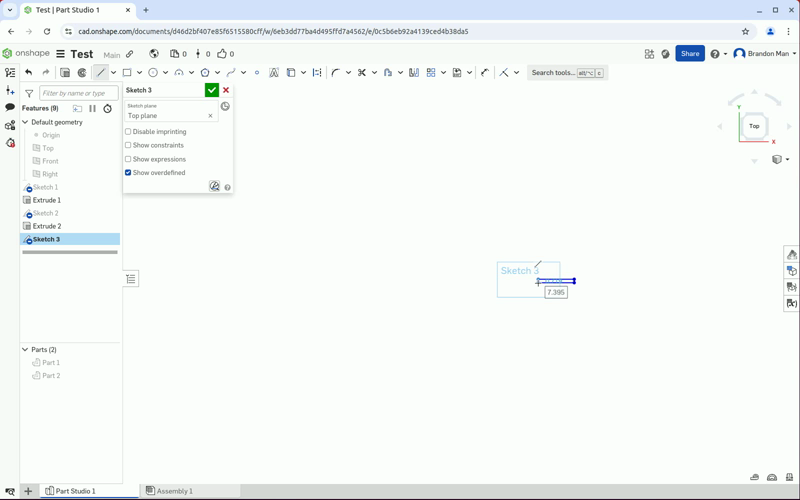
scroll(6)
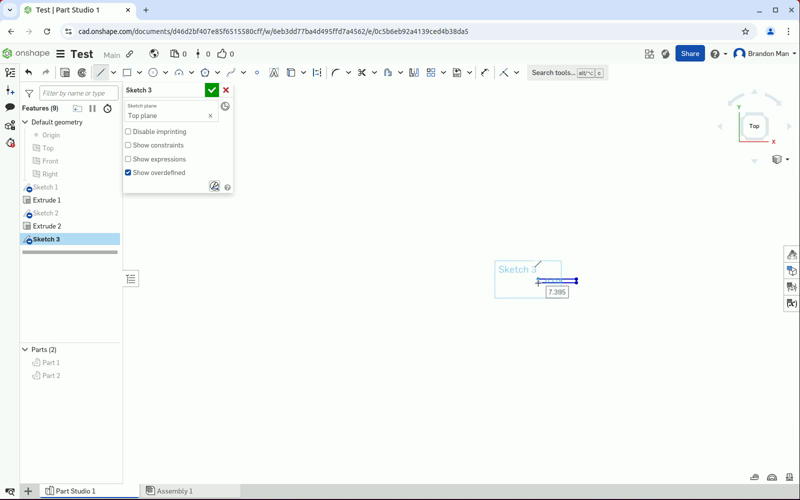
scroll(6)
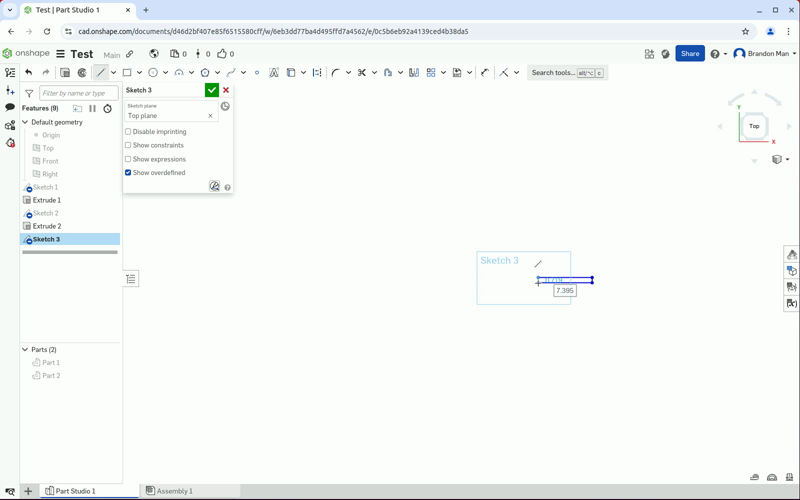
scroll(6)
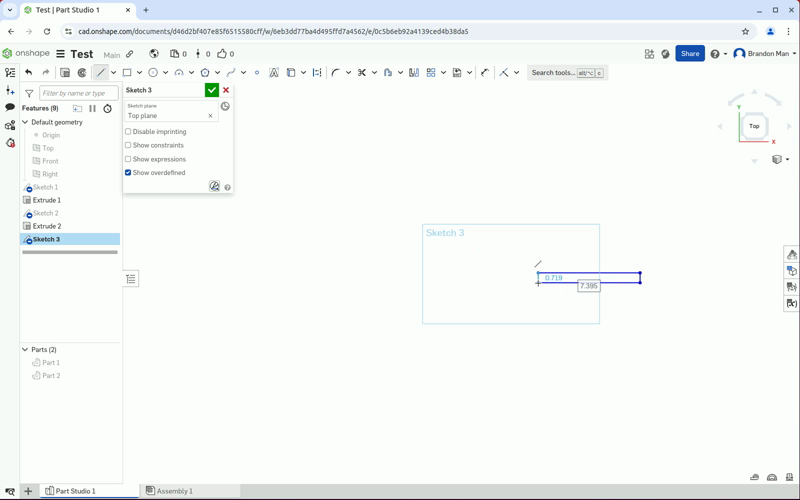
scroll(6)
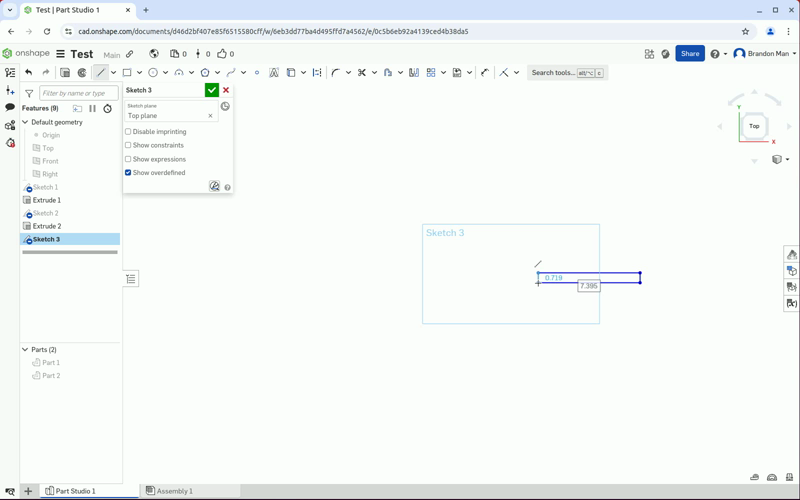
scroll(6)
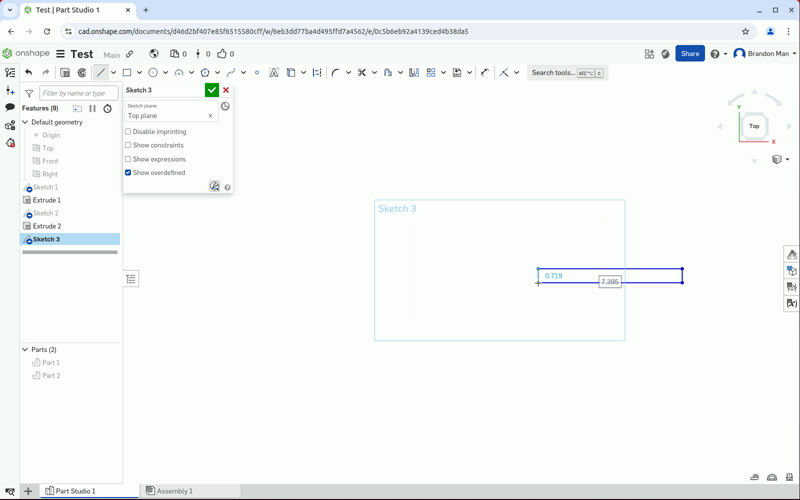
scroll(6)
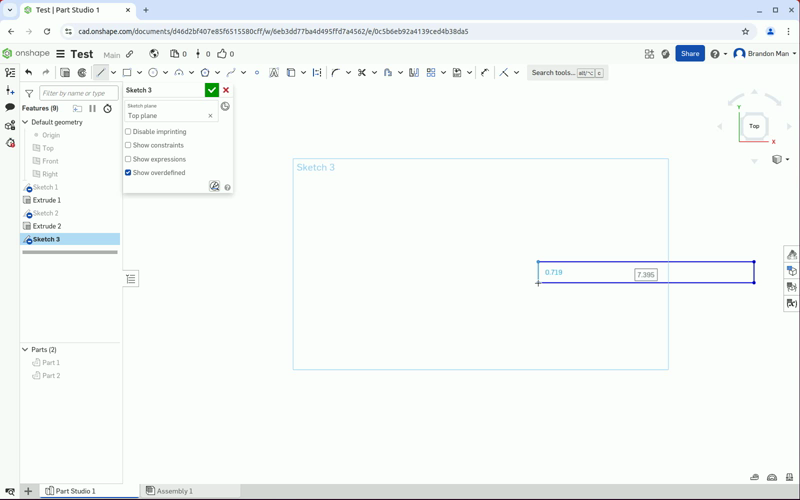
scroll(6)
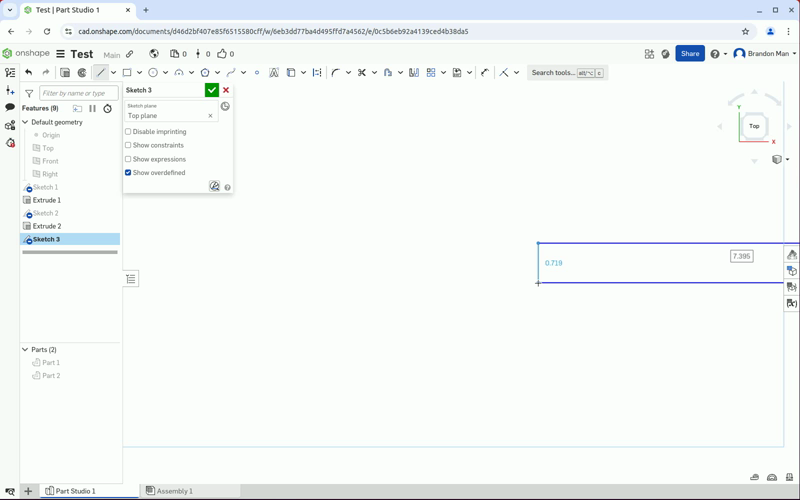
key_up(shift)
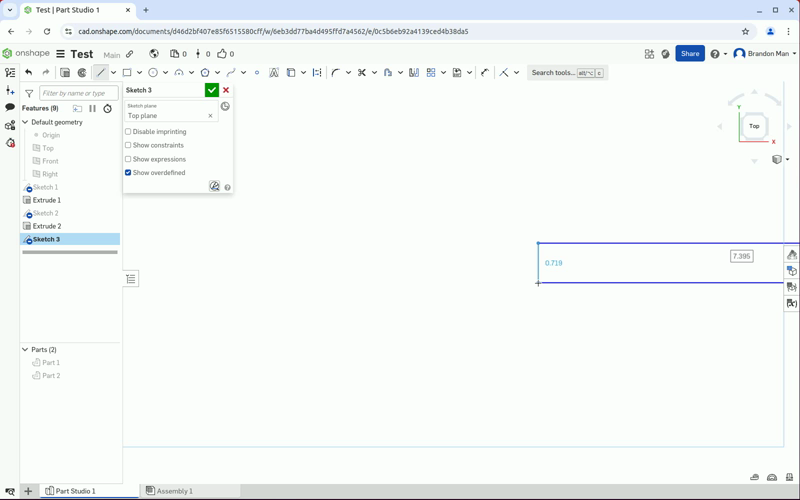
click(538, 282)
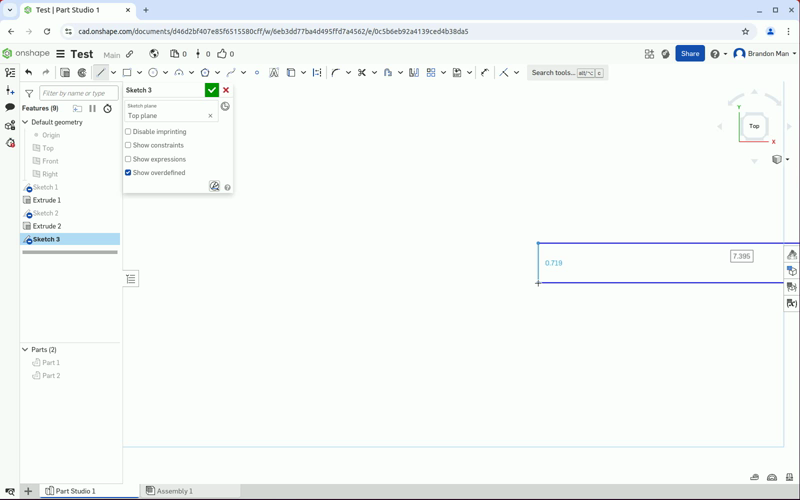
scroll(-6)
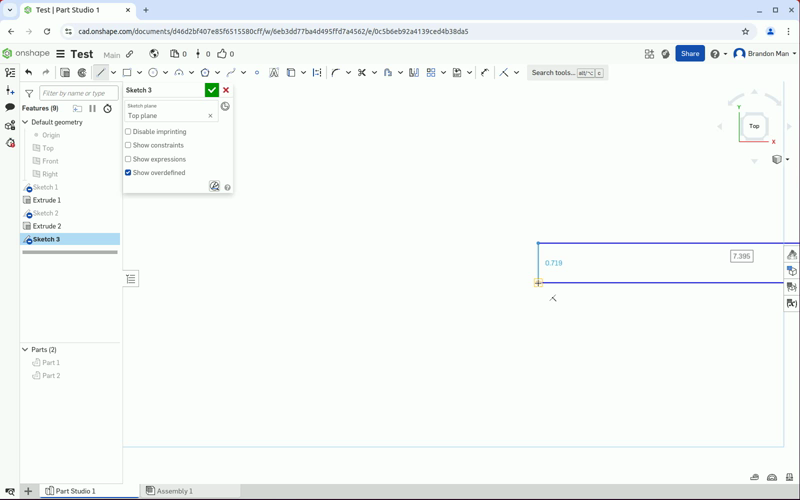
scroll(-6)
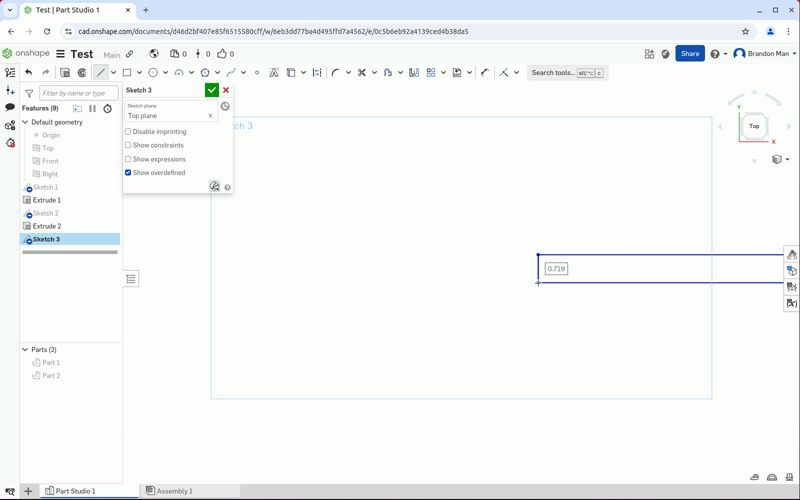
scroll(-6)
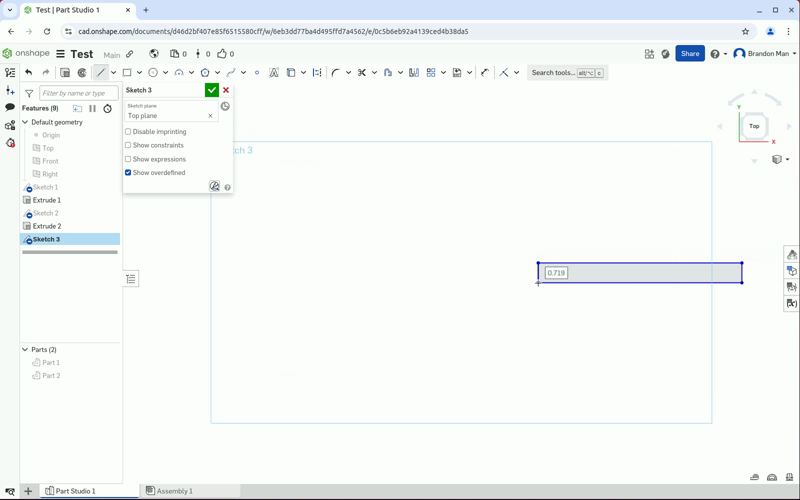
scroll(-6)
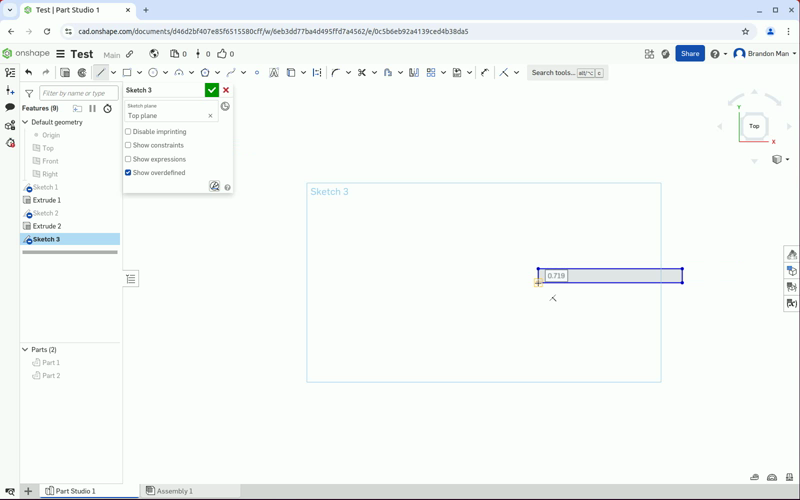
scroll(-6)
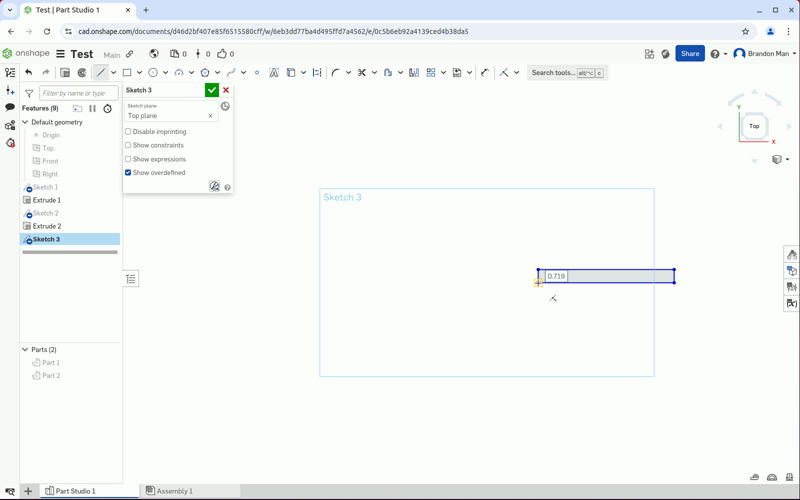
scroll(-6)
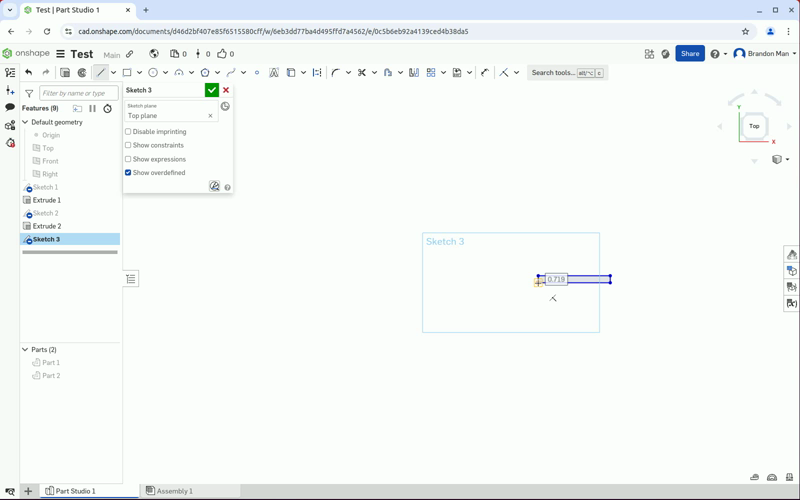
scroll(-6)
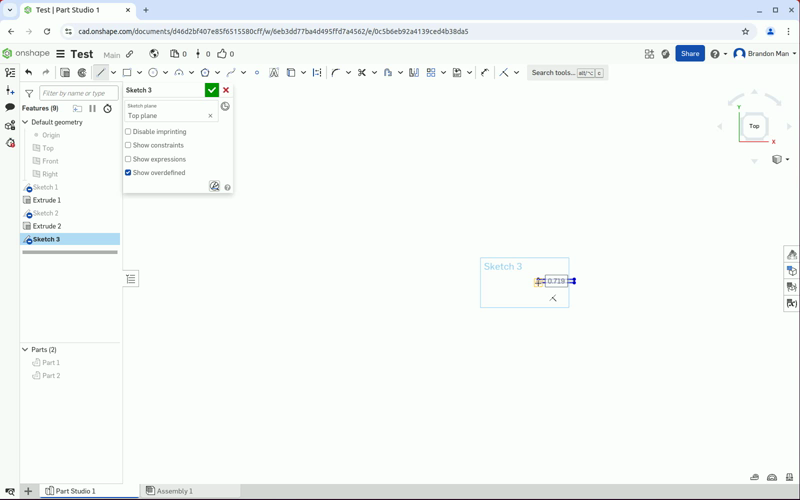
key(esc)
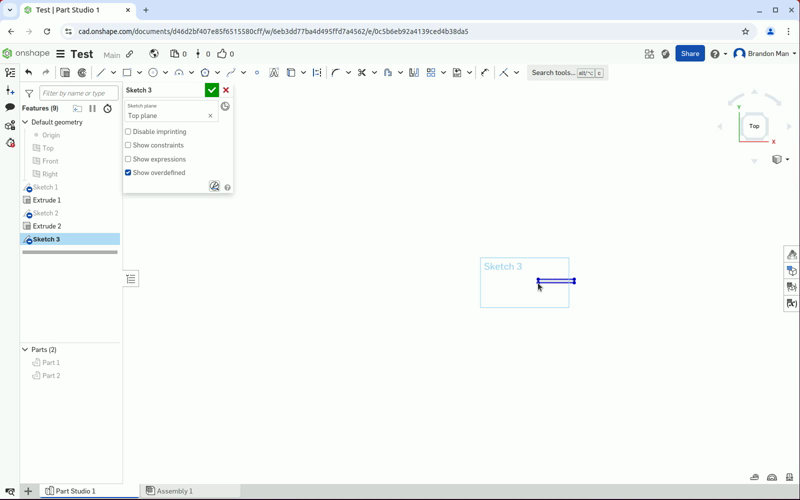
mouse_move(549, 282)
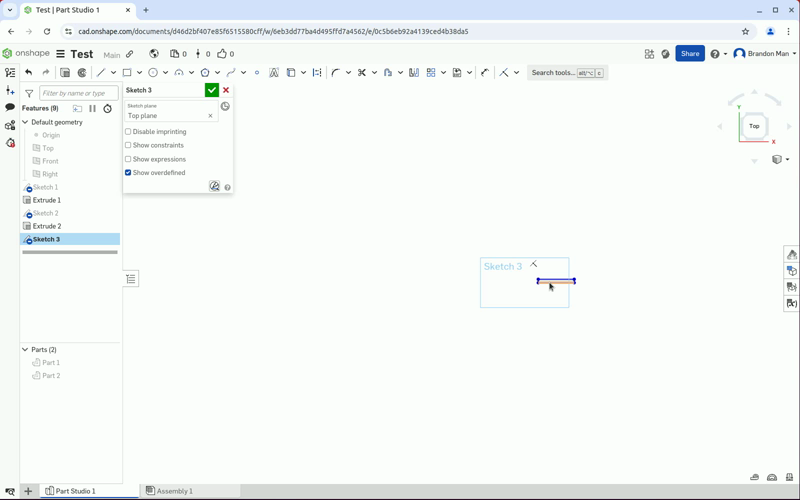
scroll(6)
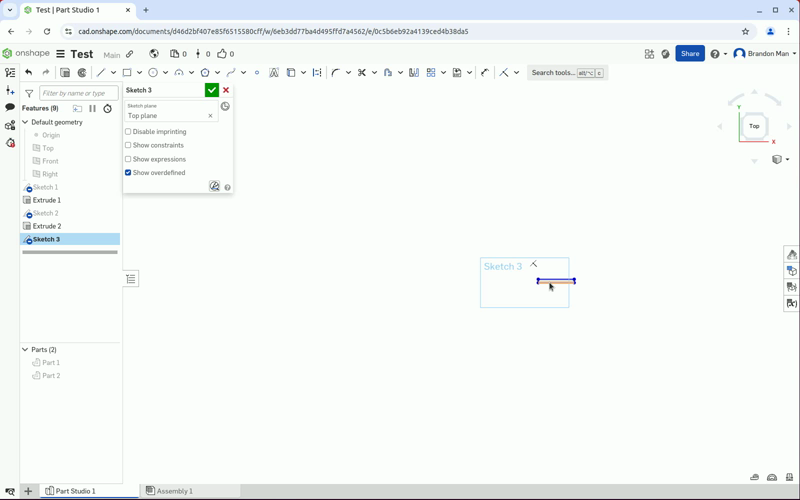
scroll(6)
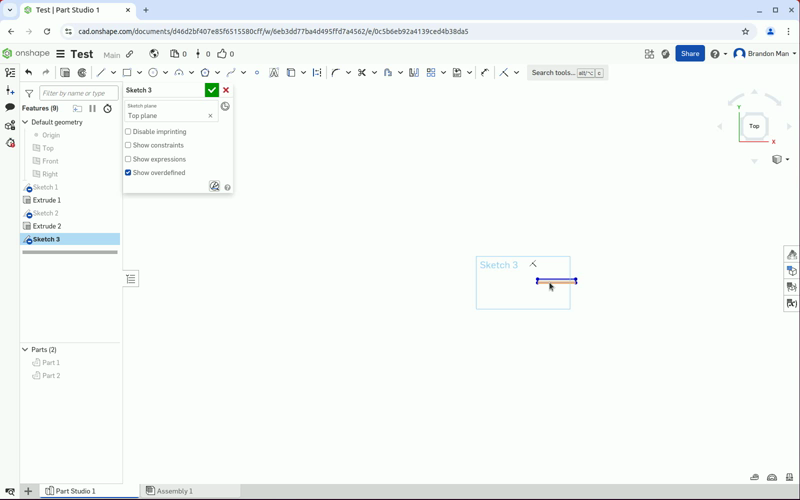
scroll(6)
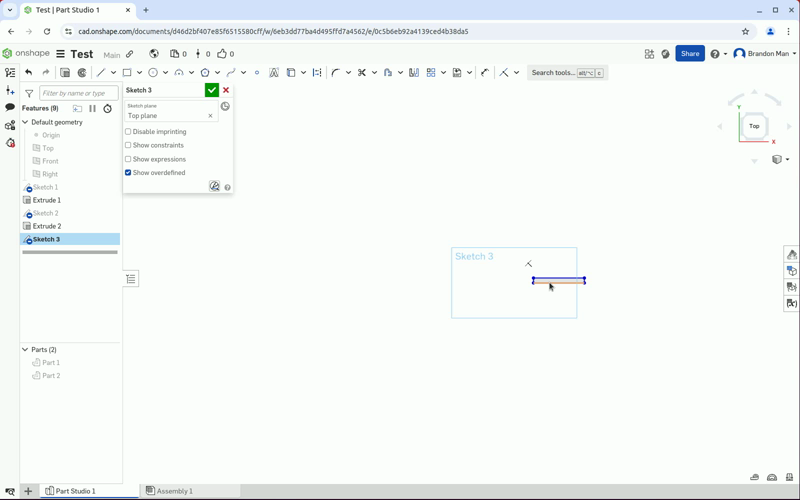
scroll(6)
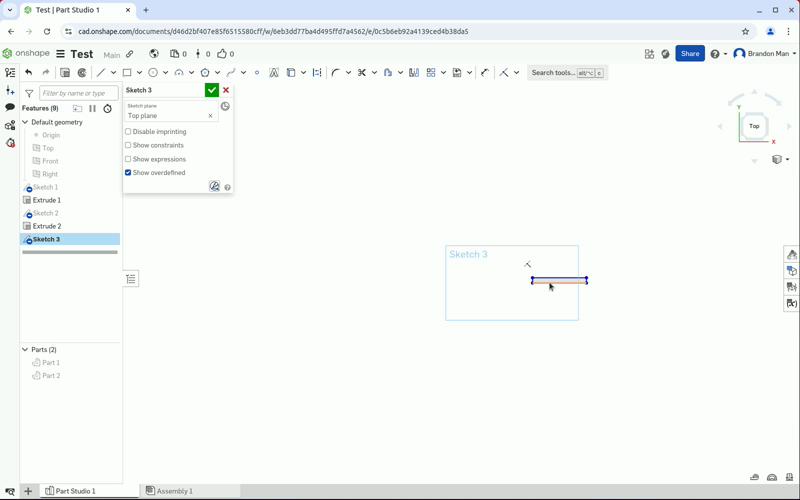
scroll(6)
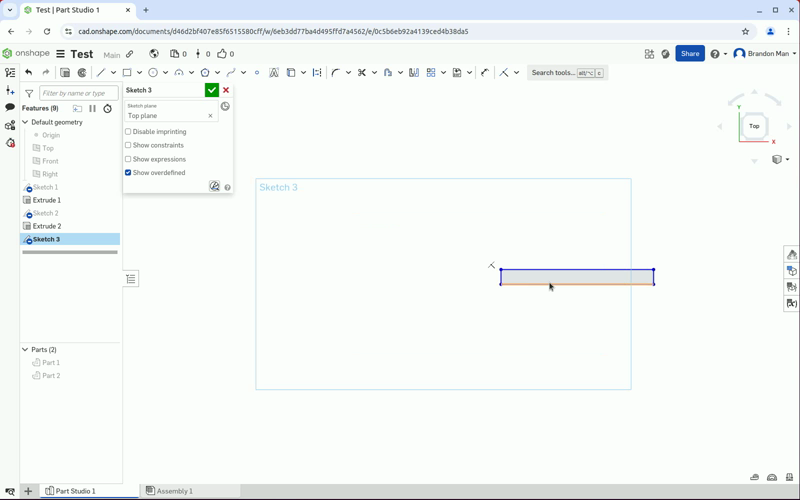
scroll(6)
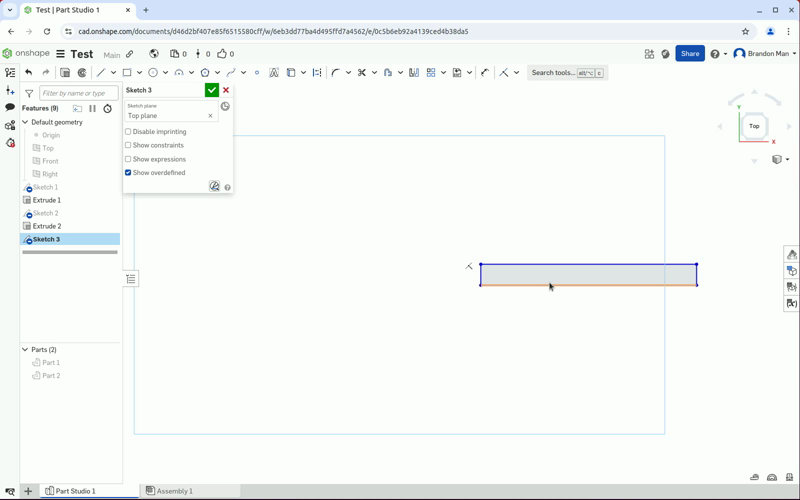
scroll(6)
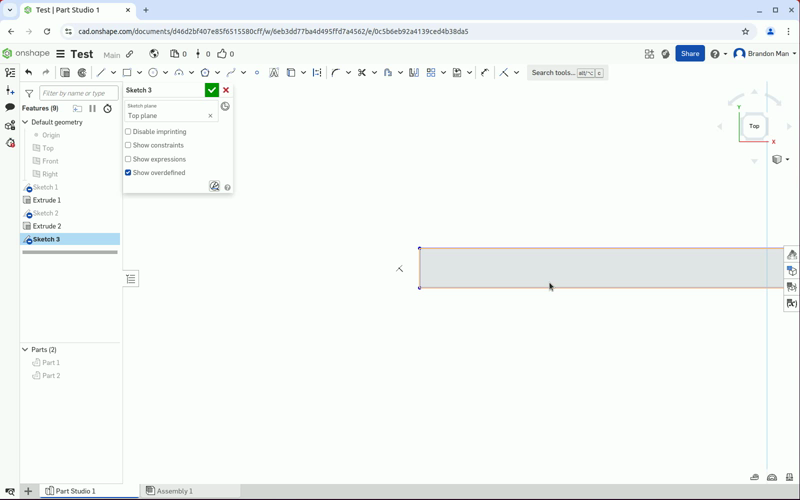
click(549, 282)
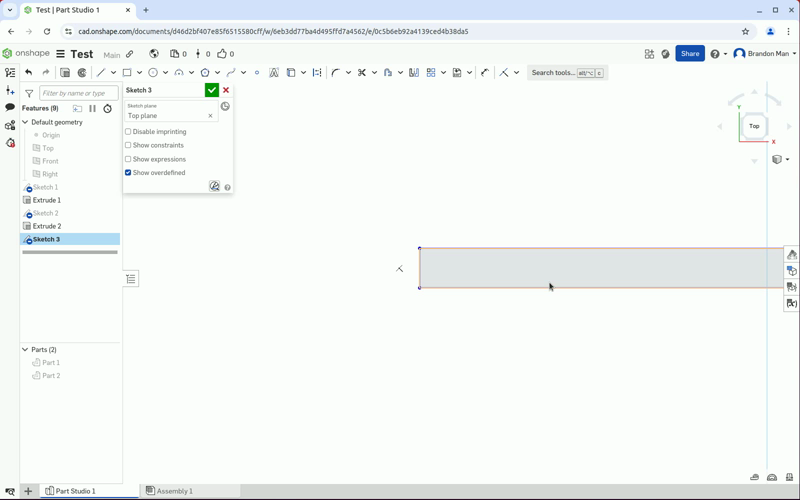
scroll(-6)
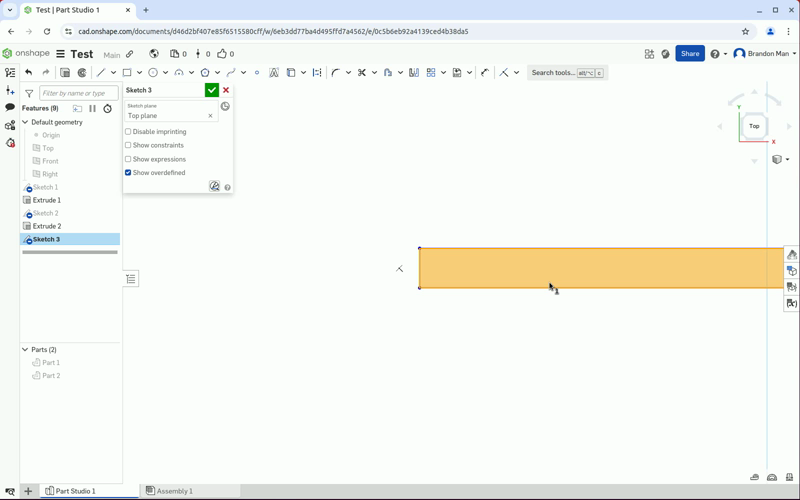
scroll(-6)
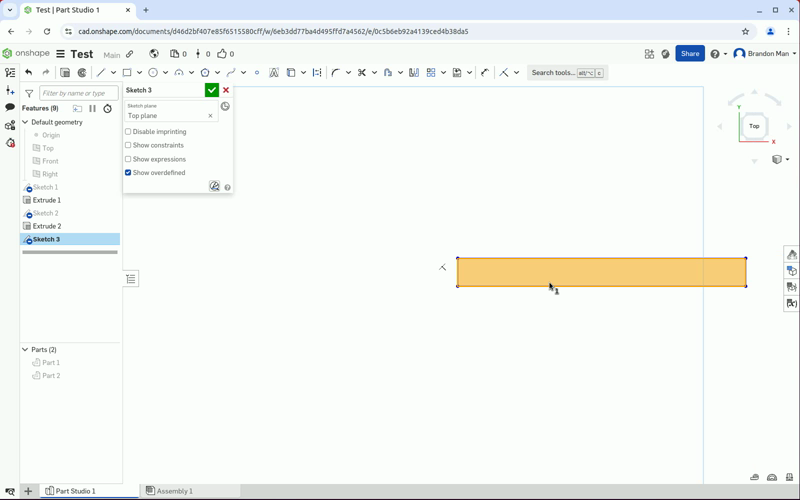
scroll(-6)
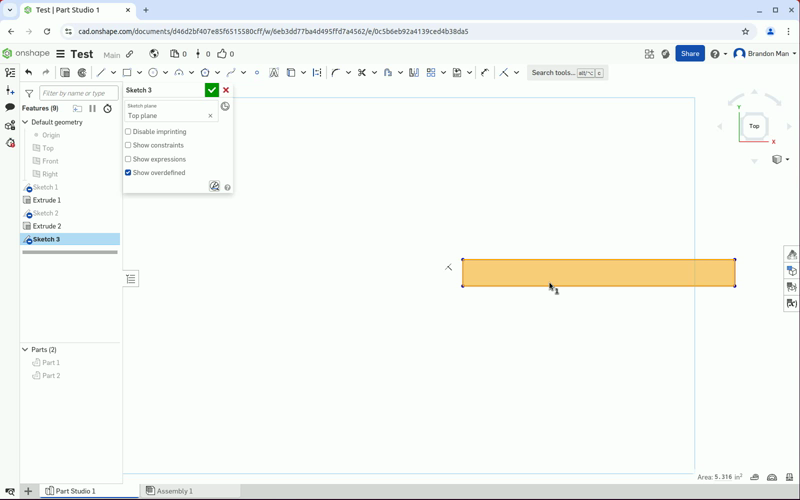
scroll(-6)
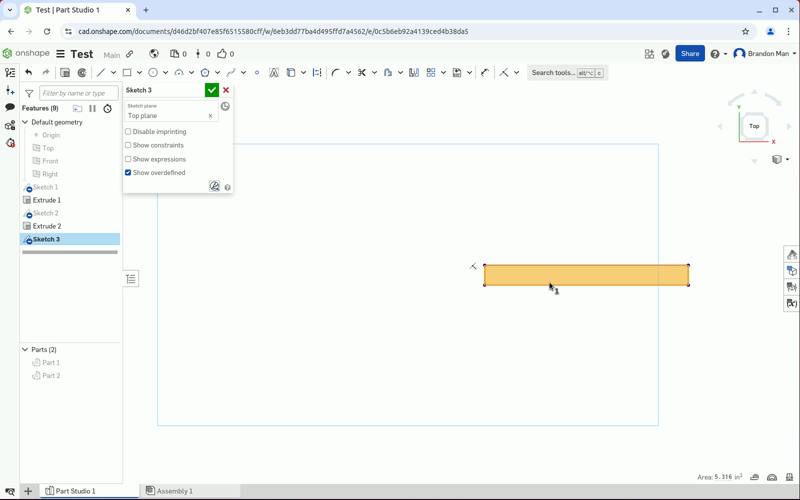
scroll(-6)
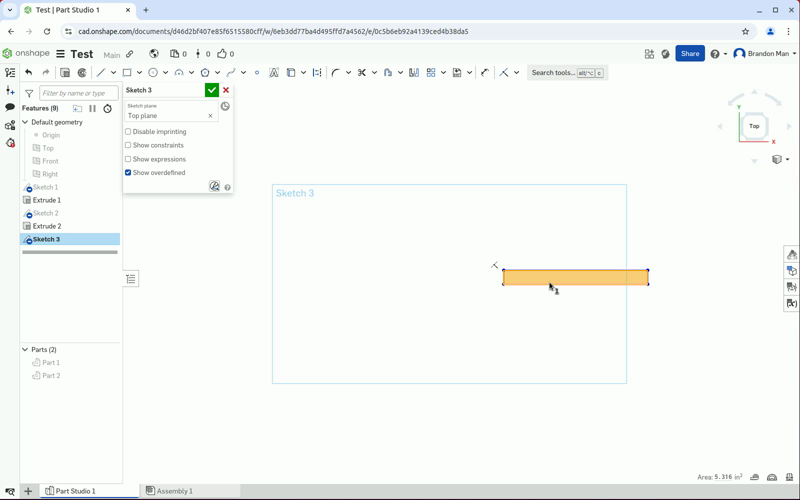
scroll(-6)
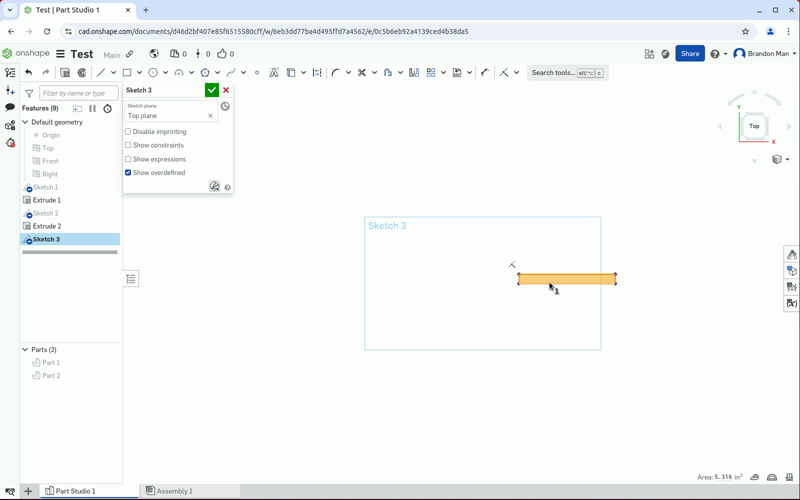
scroll(-6)
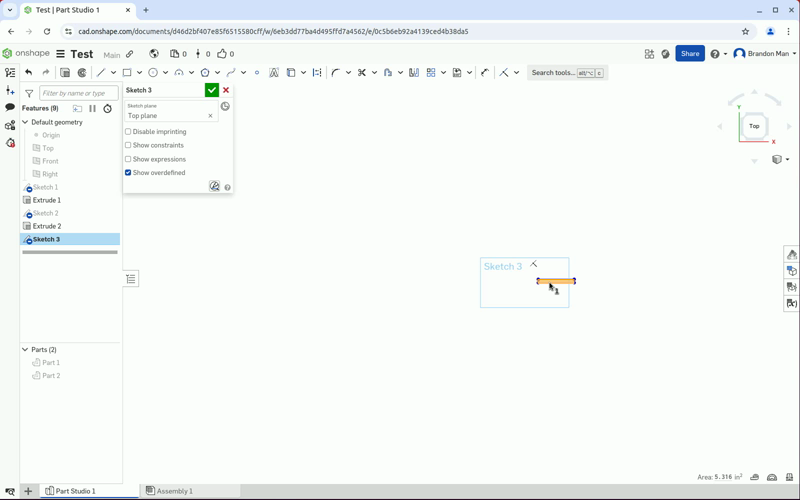
mouse_move(73, 352)
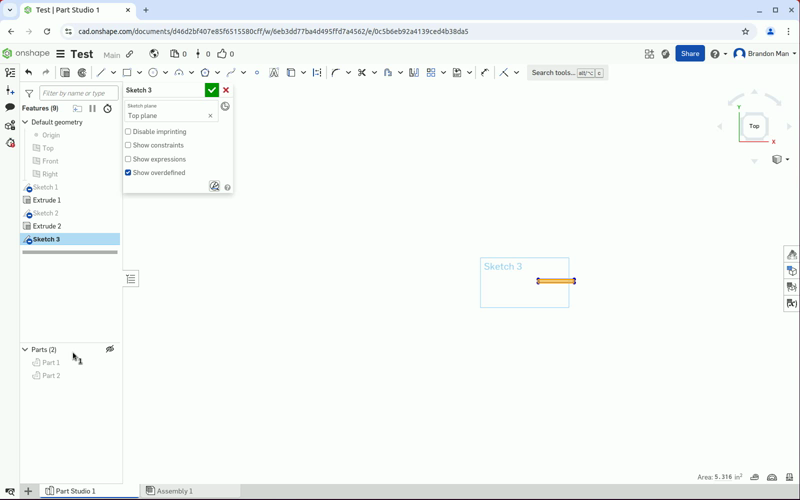
key(shift+y)
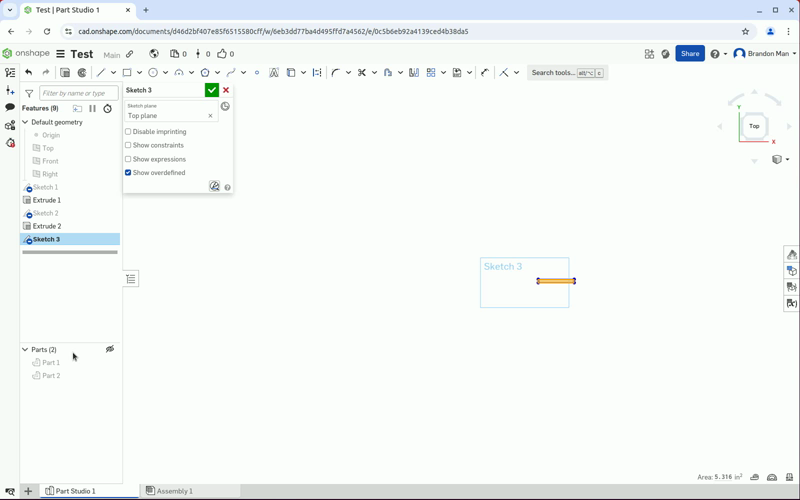
key(shift+e)
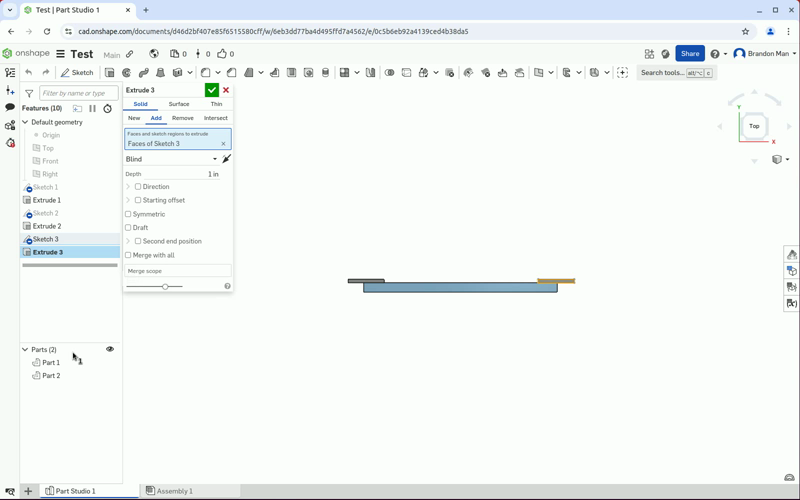
mouse_move(143, 106)
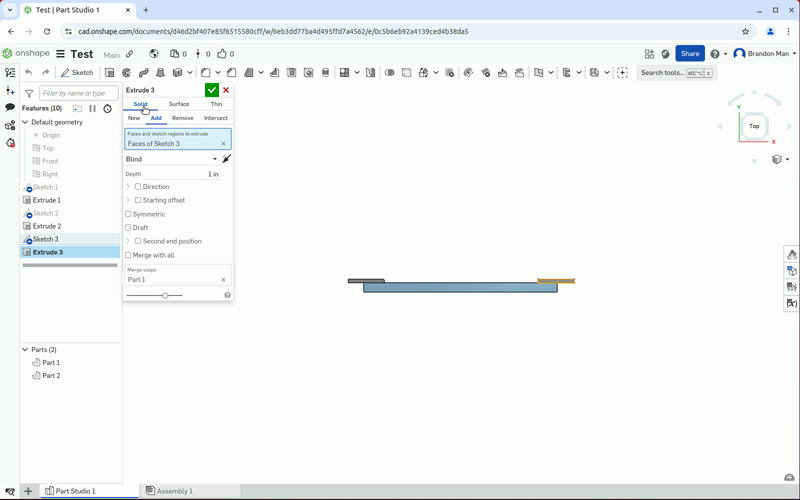
click(143, 106)
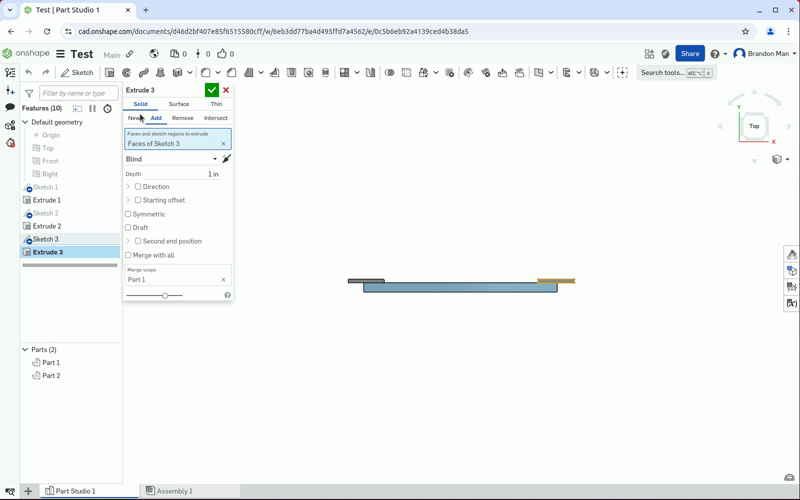
mouse_move(137, 120)
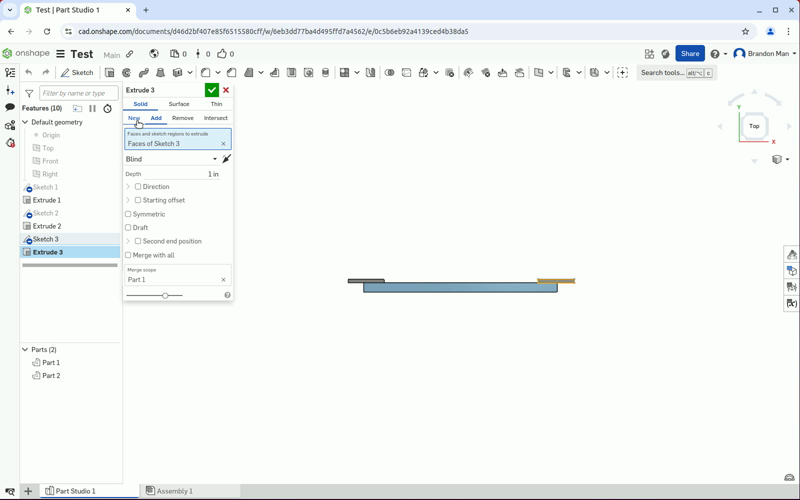
click(137, 120)
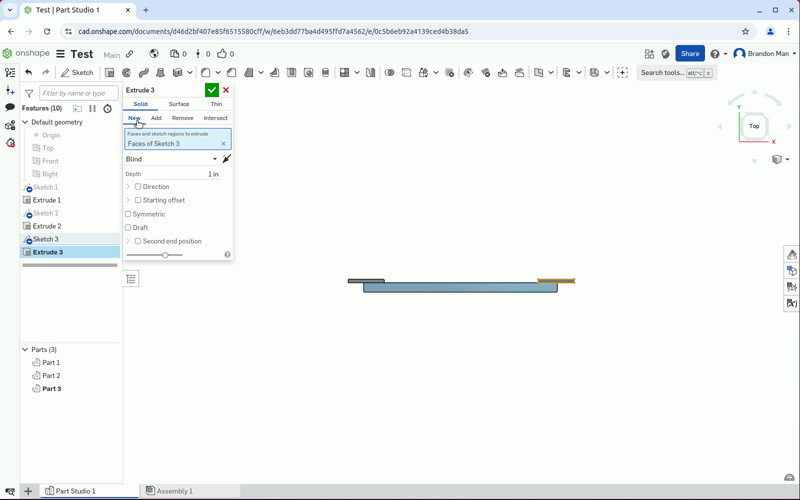
key(tab, 4)
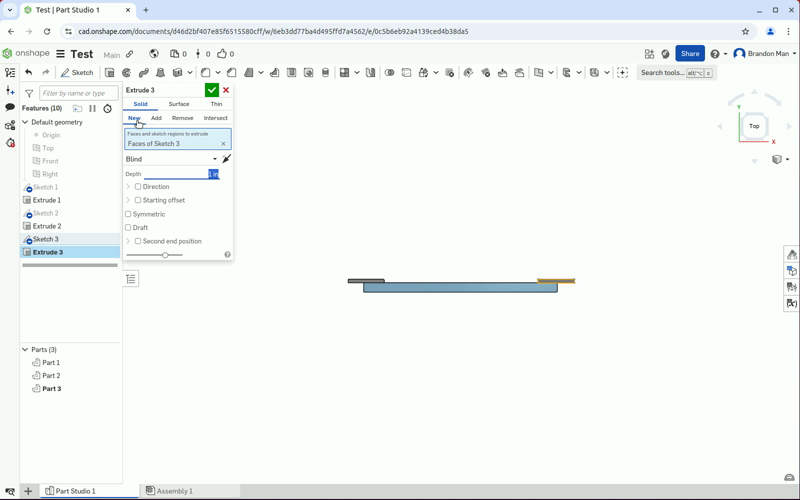
text(15.165)
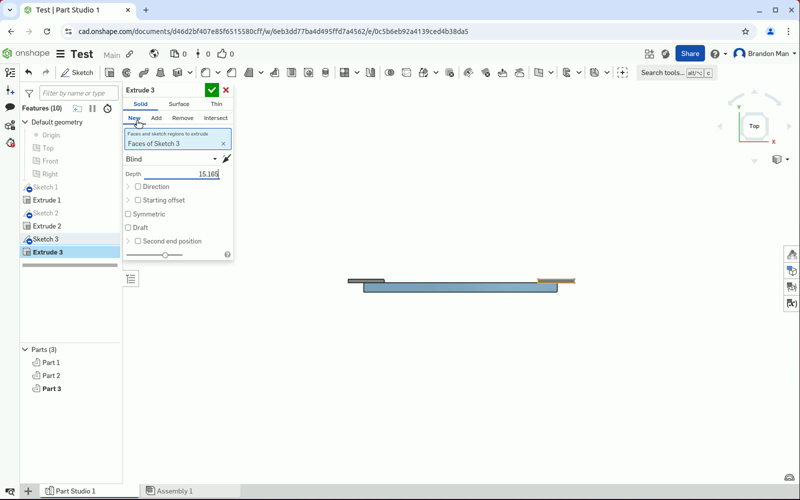
key(enter)
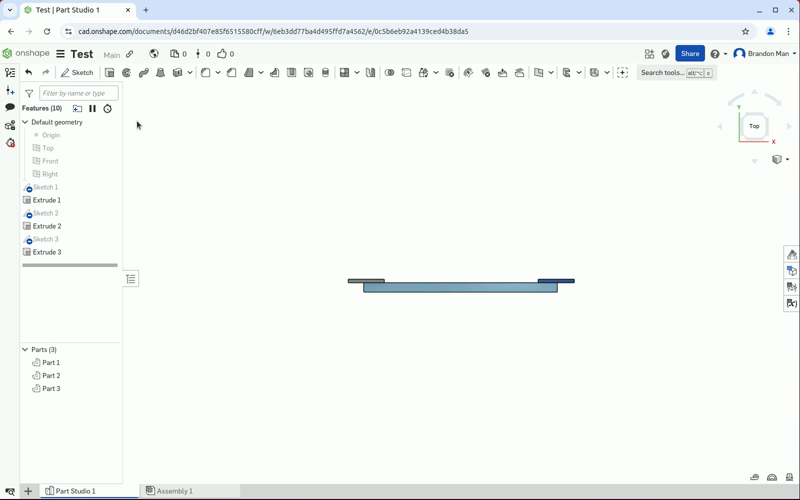
key(shift+h)
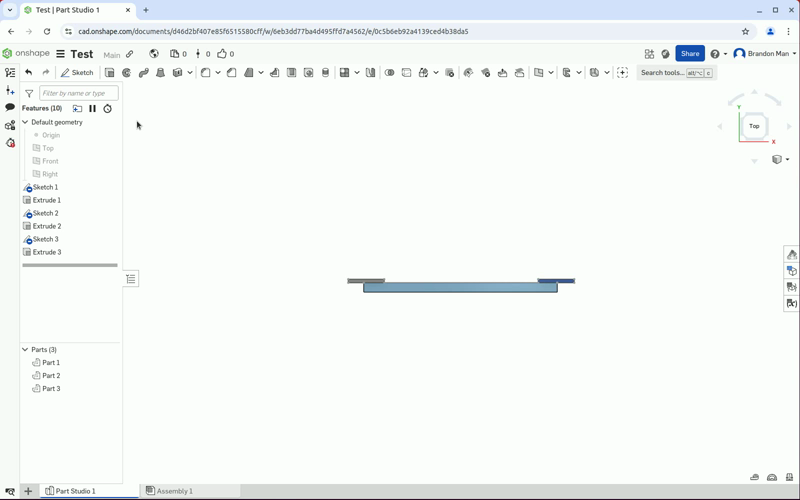
key(shift+h)
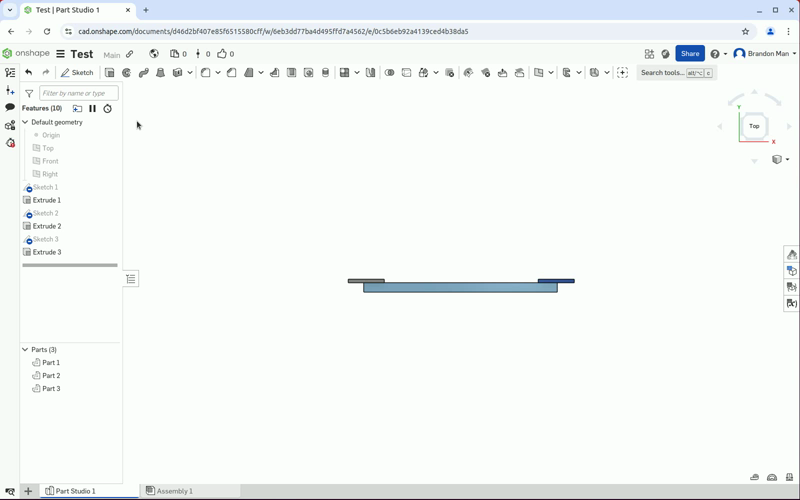
mouse_move(73, 189)
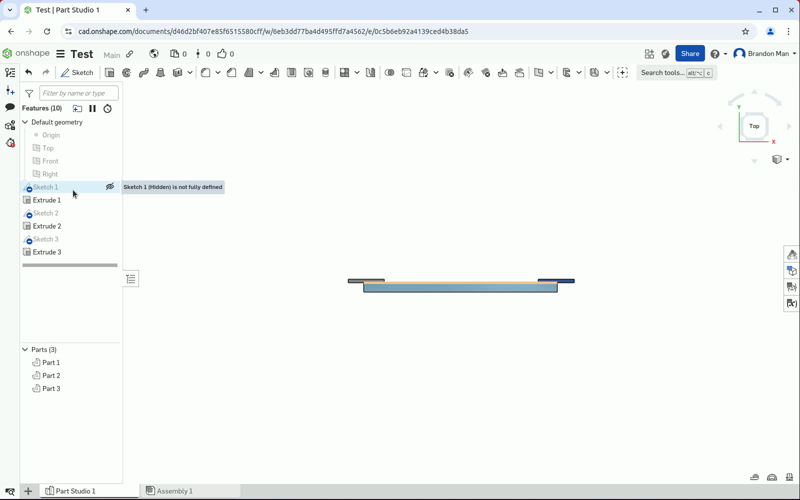
click(73, 189)
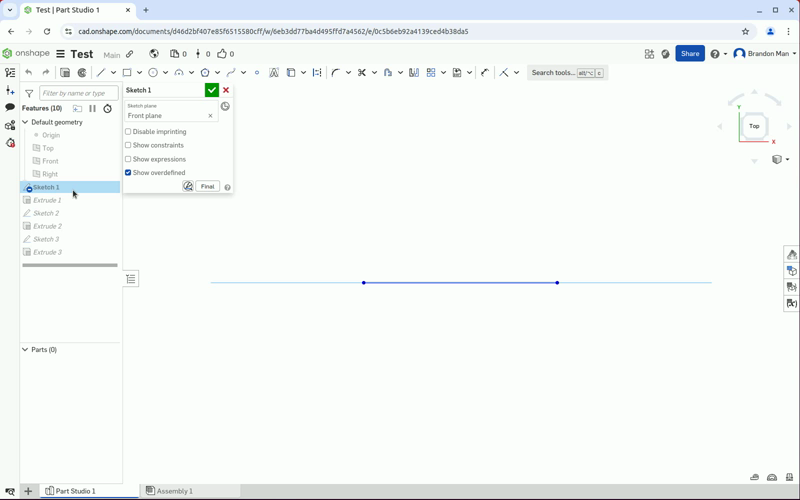
mouse_move(229, 92)
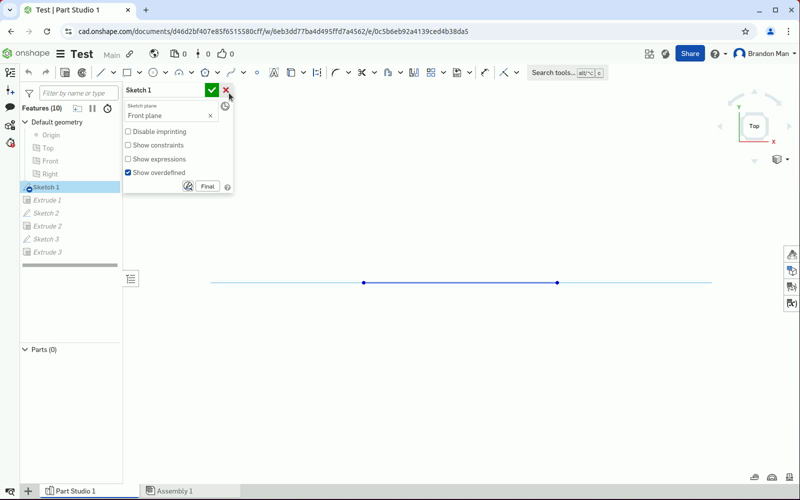
click(229, 92)
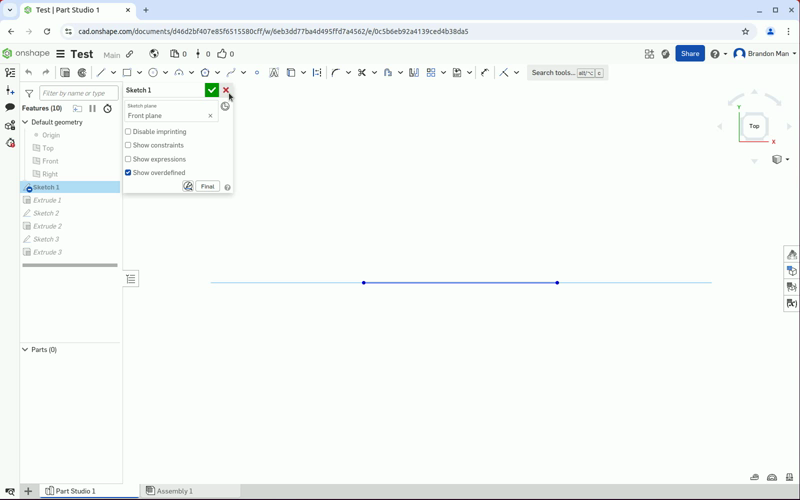
key(shift+s)
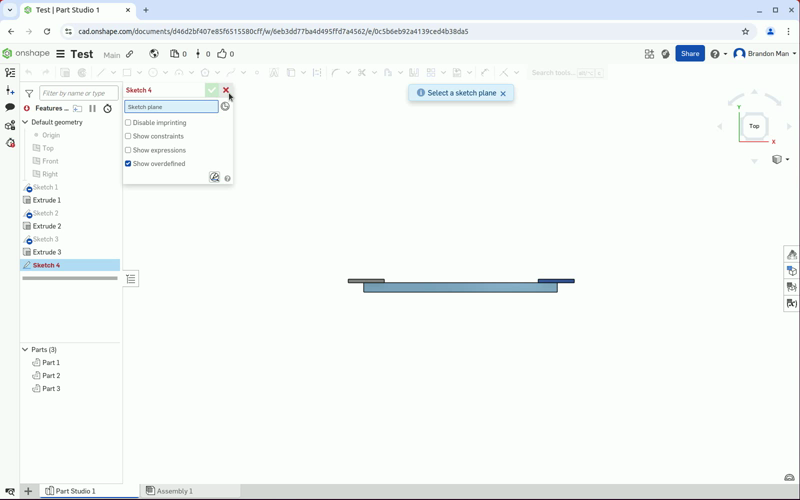
mouse_move(73, 150)
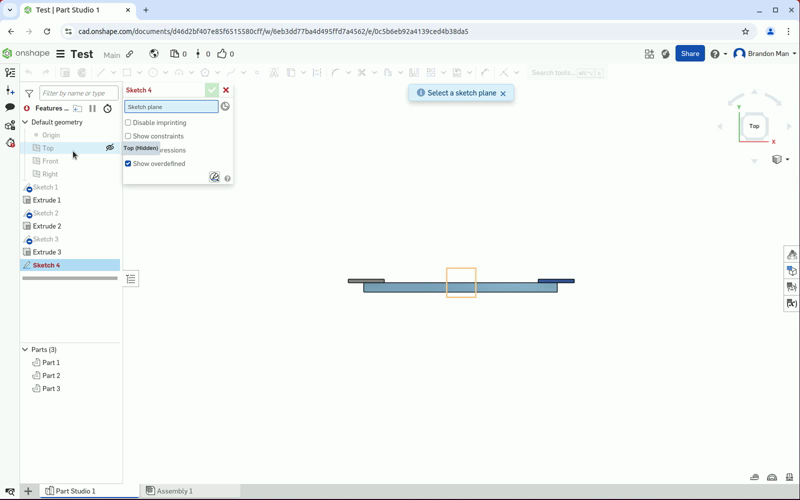
click(73, 150)
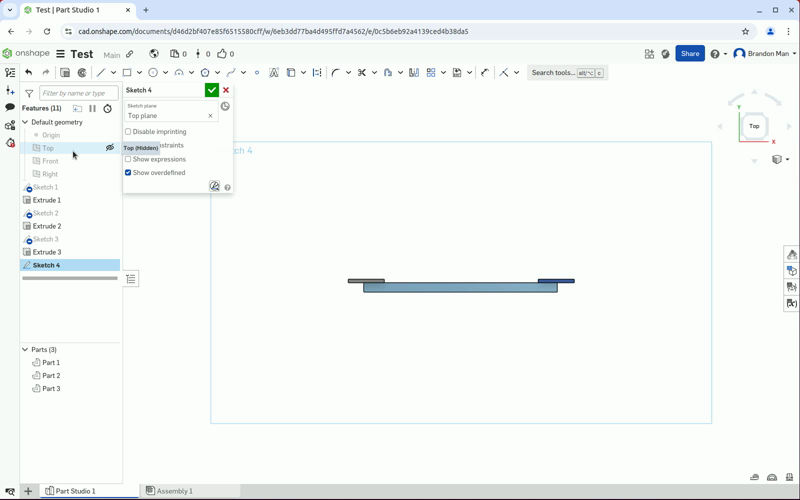
mouse_move(73, 352)
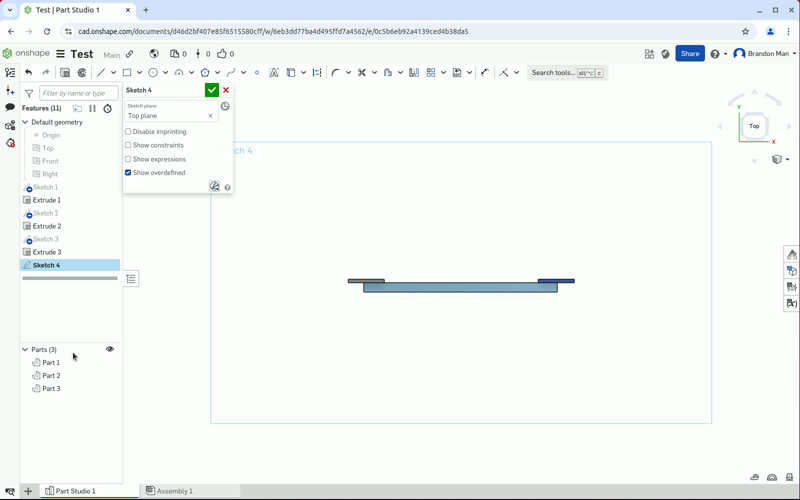
key(y)
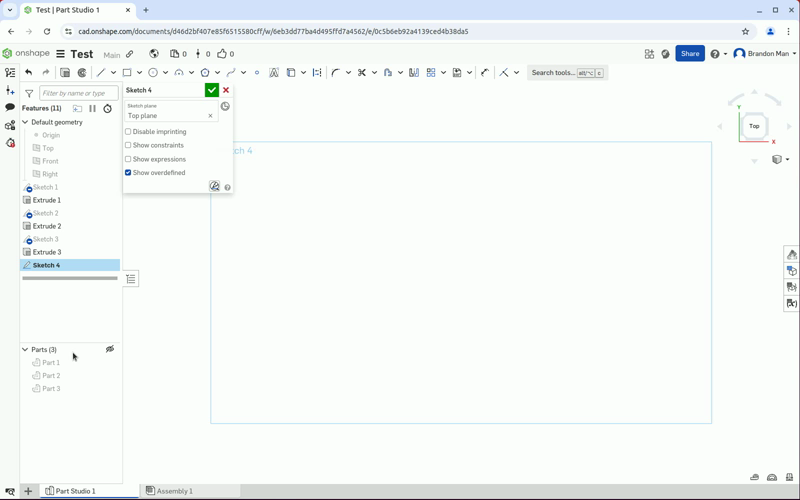
key(l)
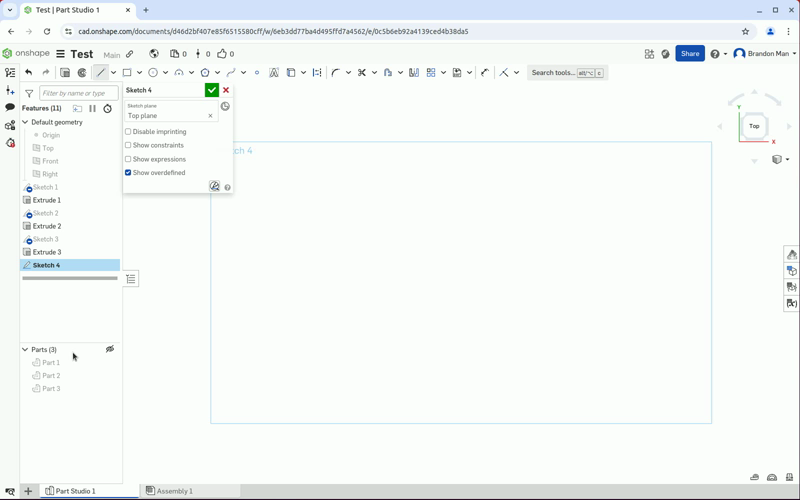
key_down(shift)
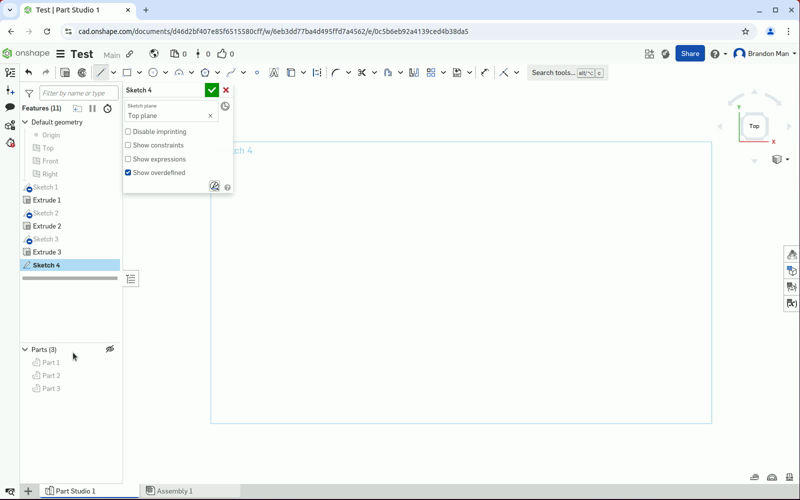
mouse_move(384, 278)
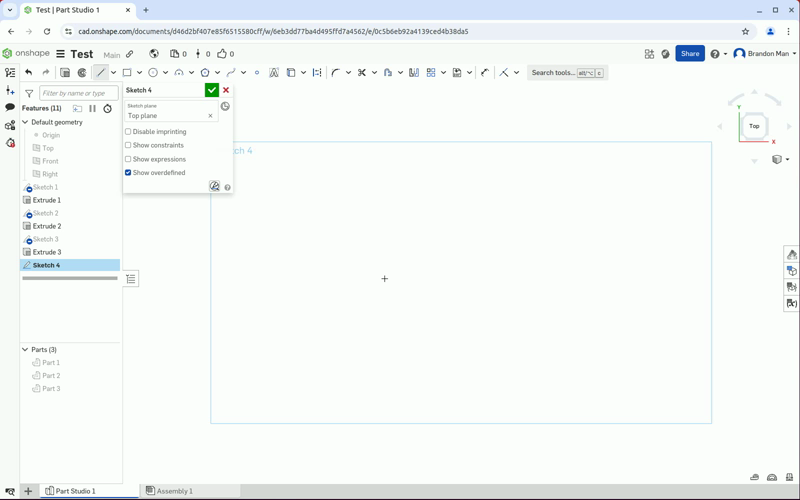
click(384, 278)
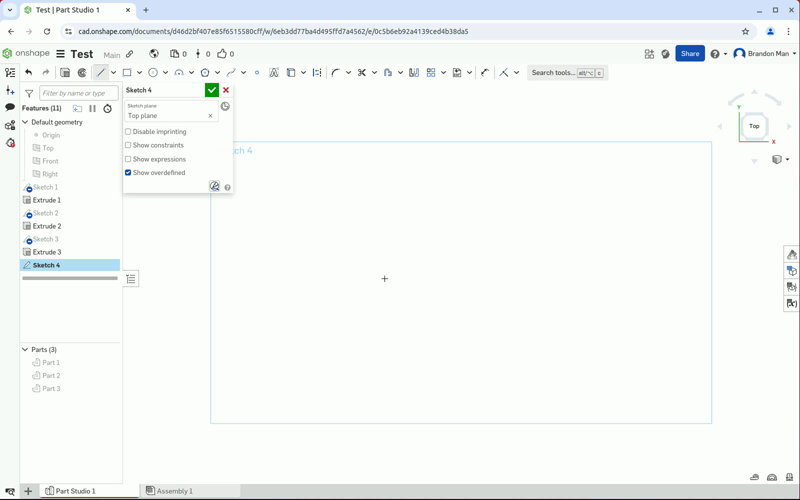
key_up(shift)
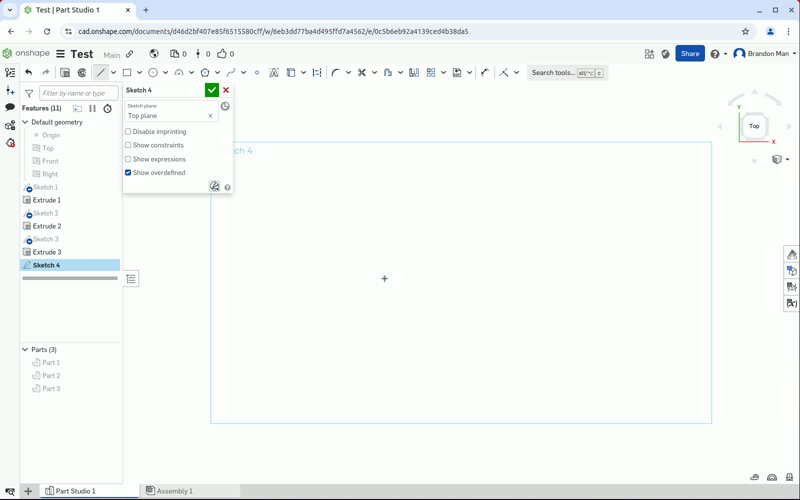
key_down(shift)
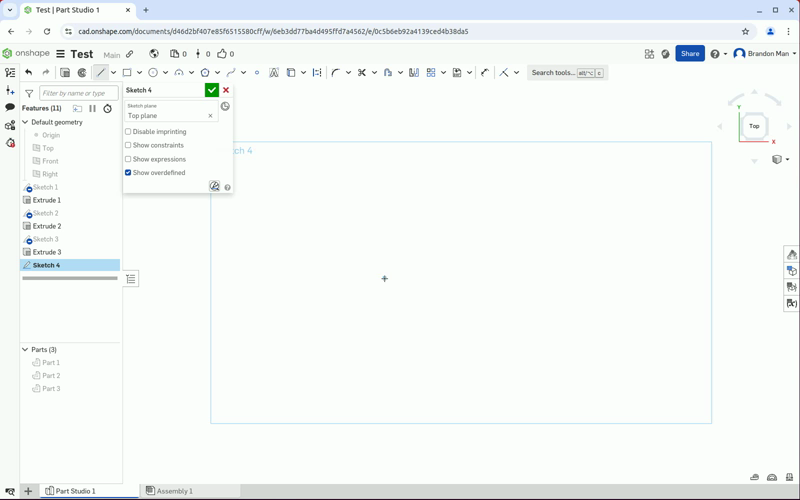
mouse_move(414, 278)
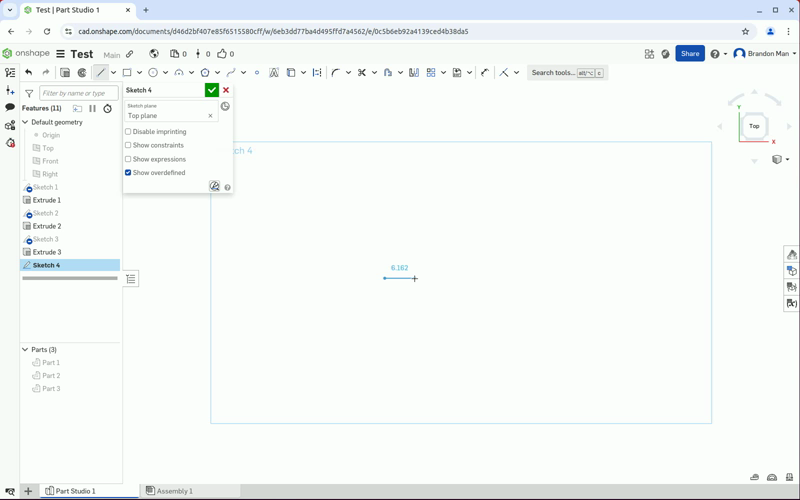
mouse_move(420, 278)
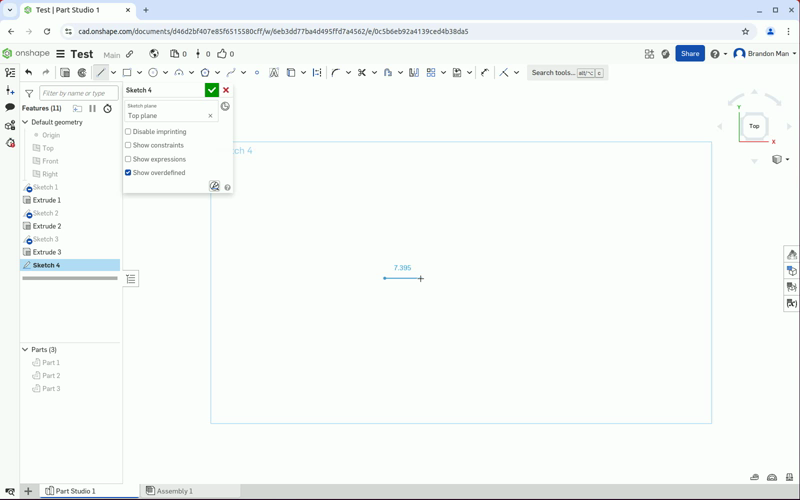
click(420, 278)
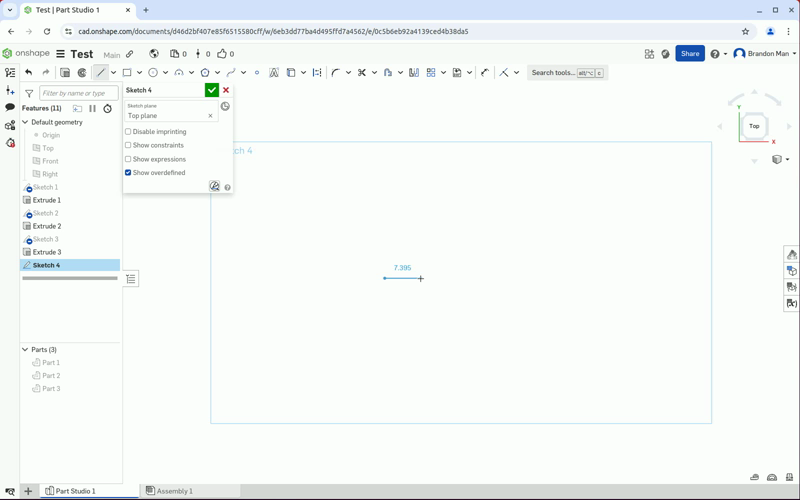
key_up(shift)
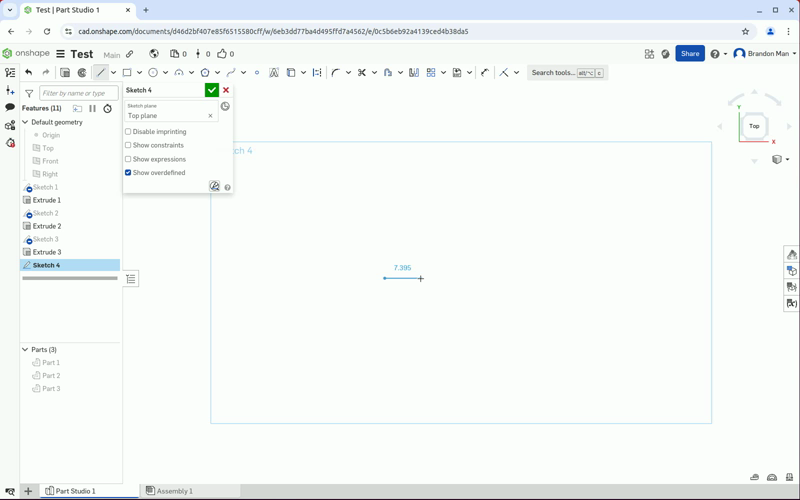
key_down(shift)
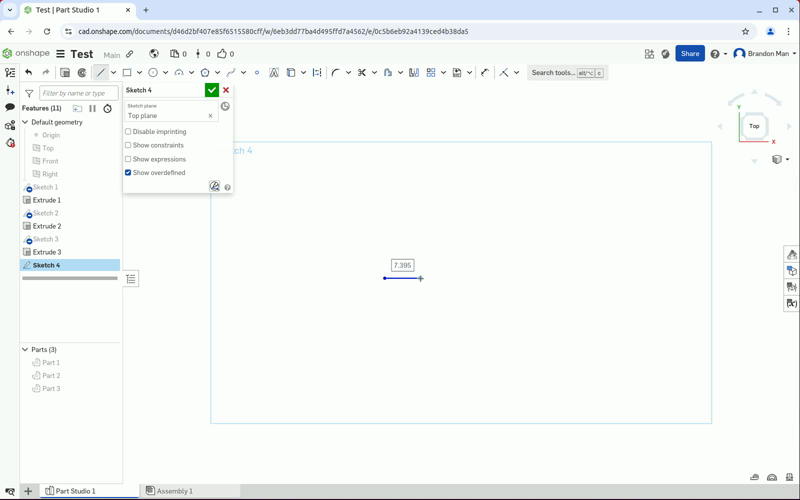
mouse_move(450, 278)
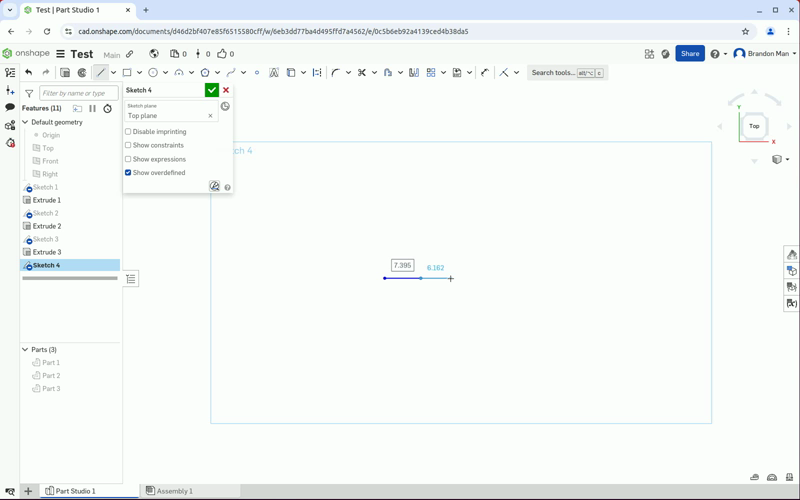
mouse_move(420, 262)
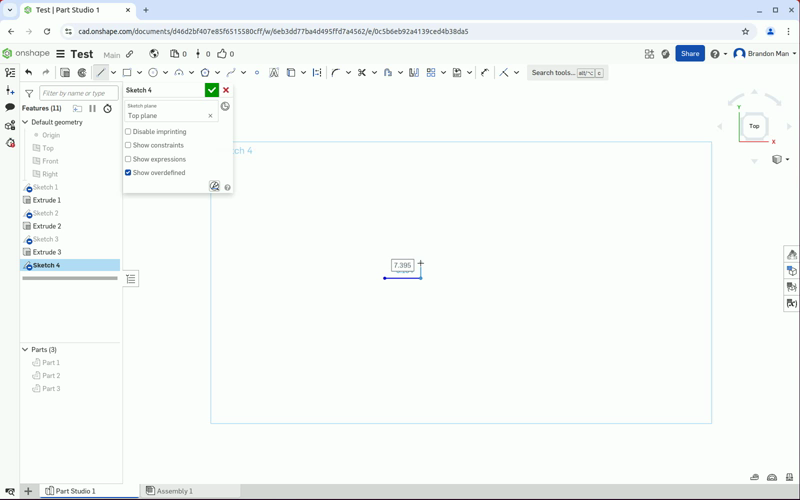
click(420, 262)
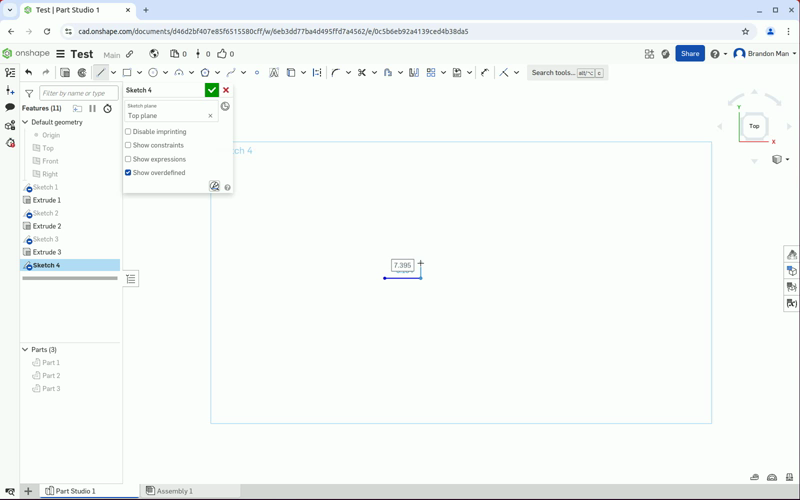
key_up(shift)
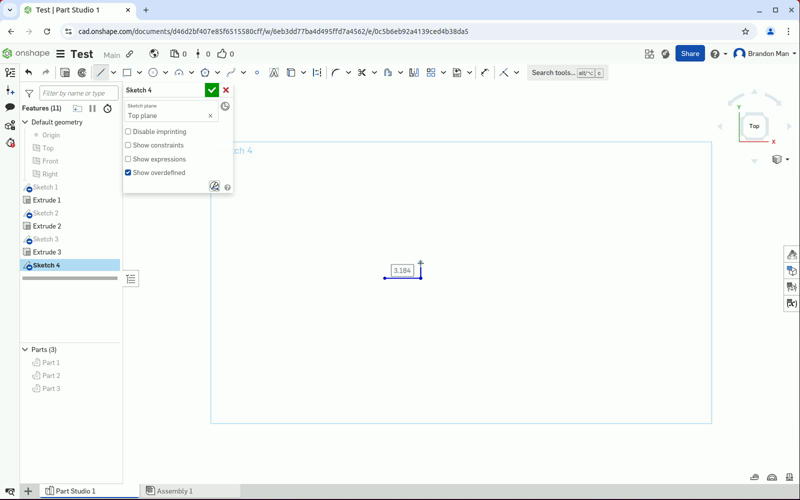
key_down(shift)
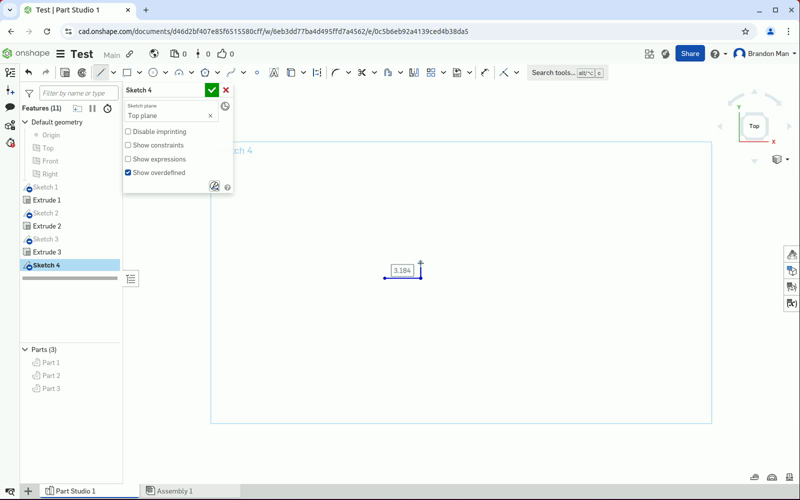
mouse_move(450, 262)
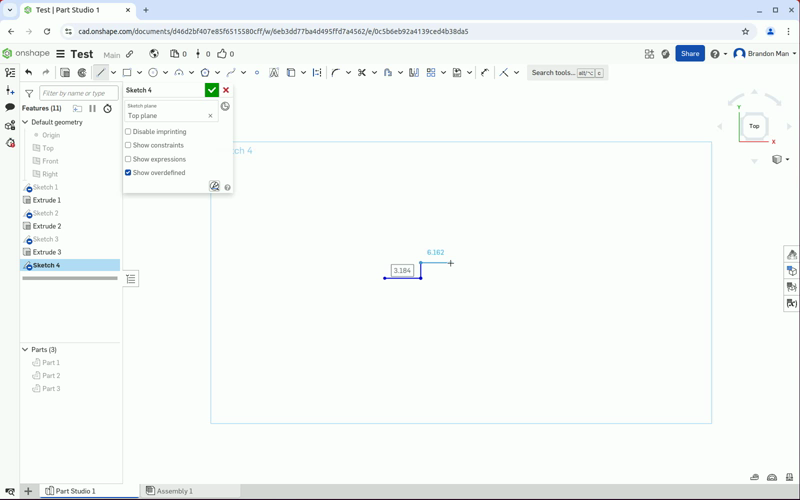
mouse_move(384, 262)
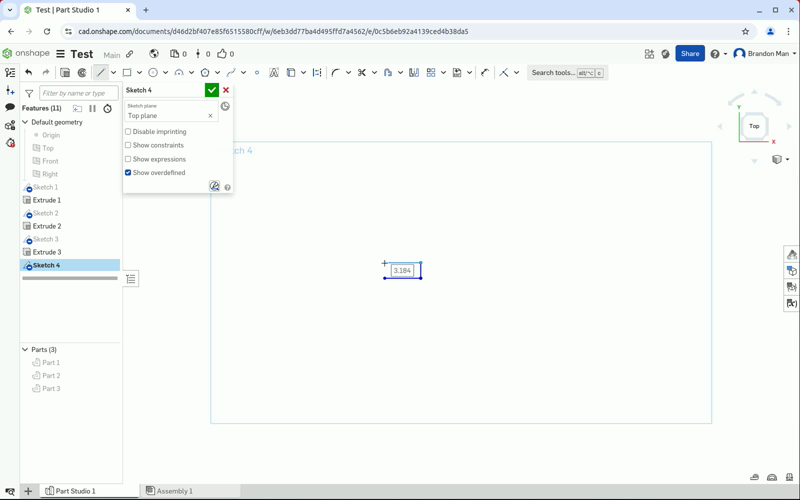
click(384, 262)
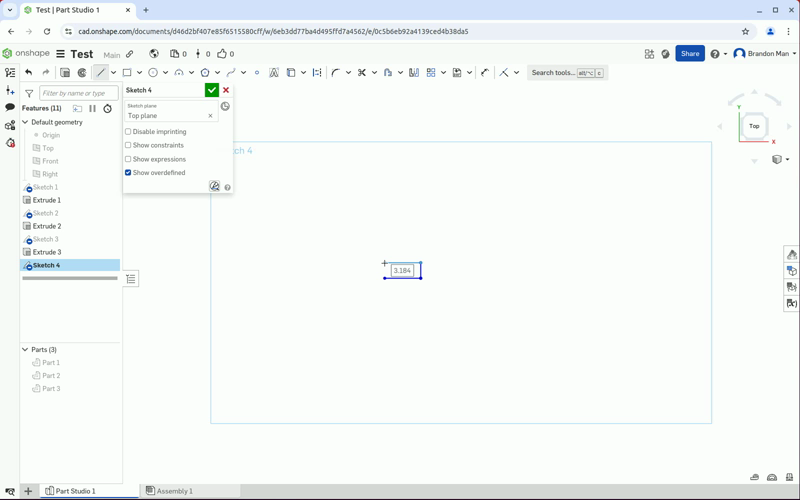
key_up(shift)
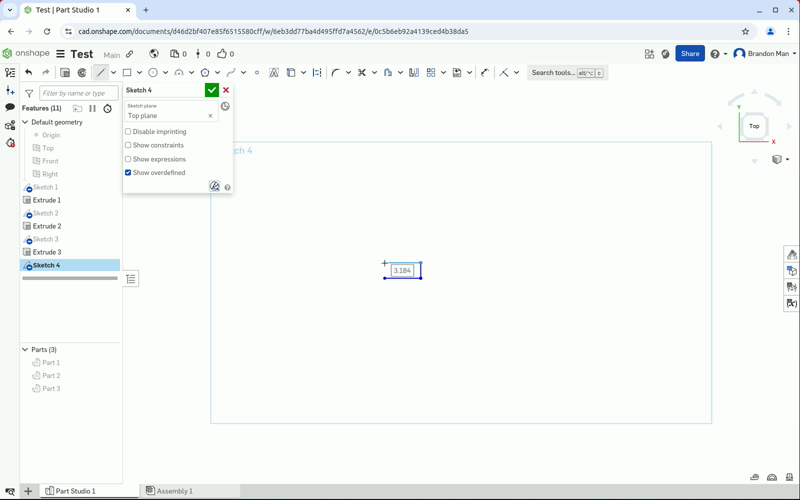
mouse_move(414, 262)
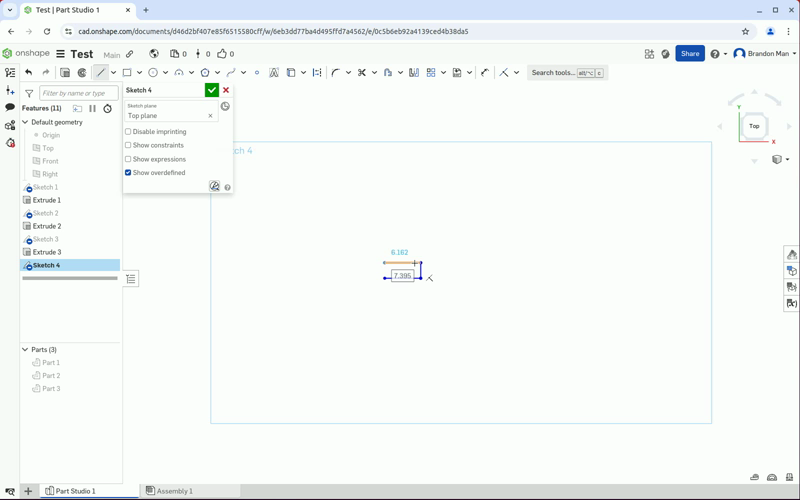
key_down(shift)
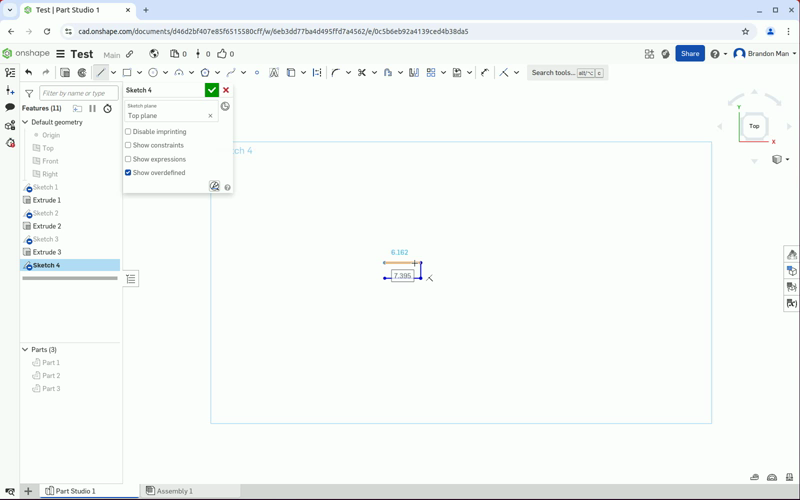
mouse_move(384, 278)
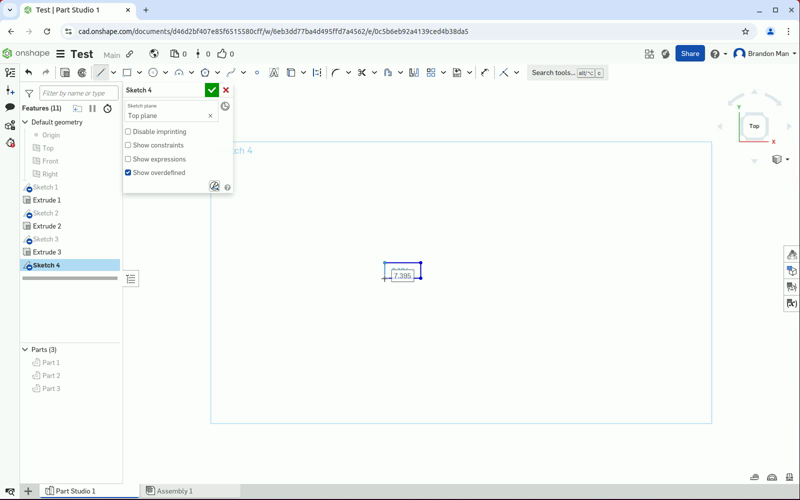
key_up(shift)
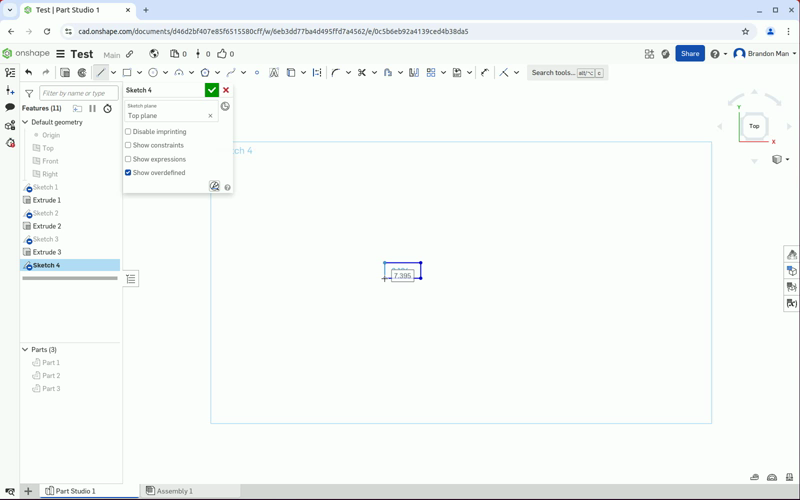
click(384, 278)
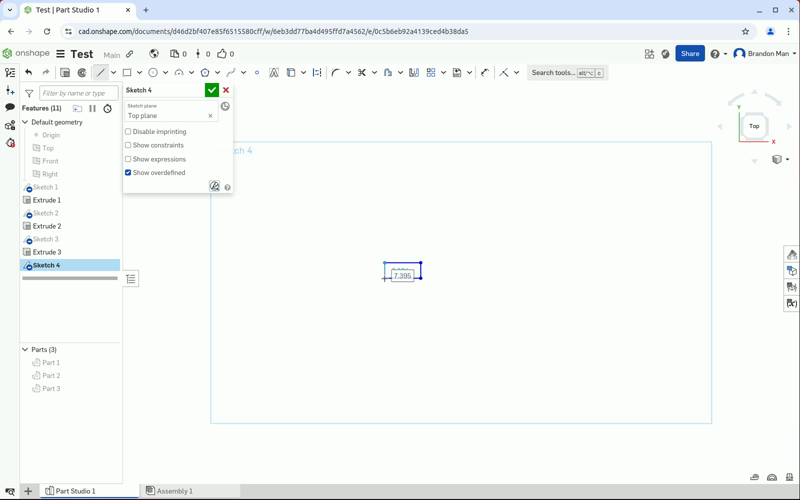
key(esc)
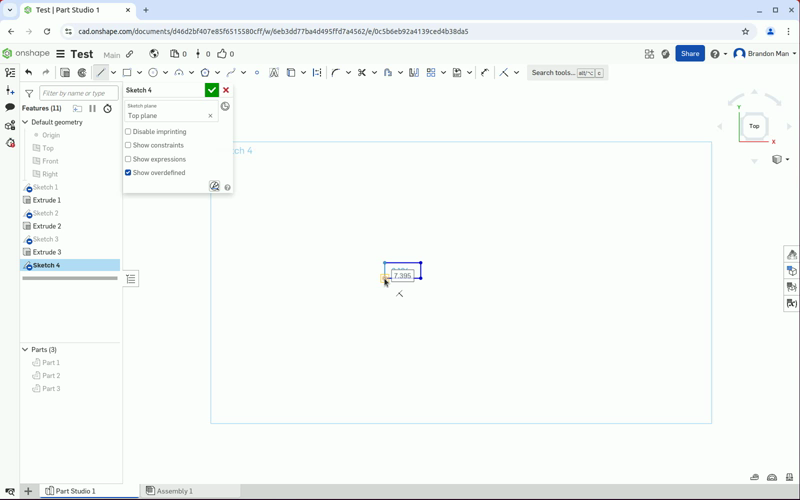
mouse_move(409, 272)
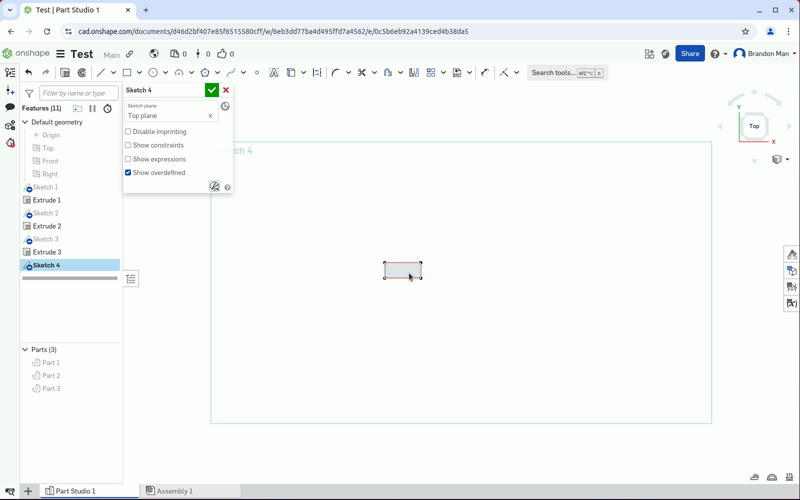
scroll(6)
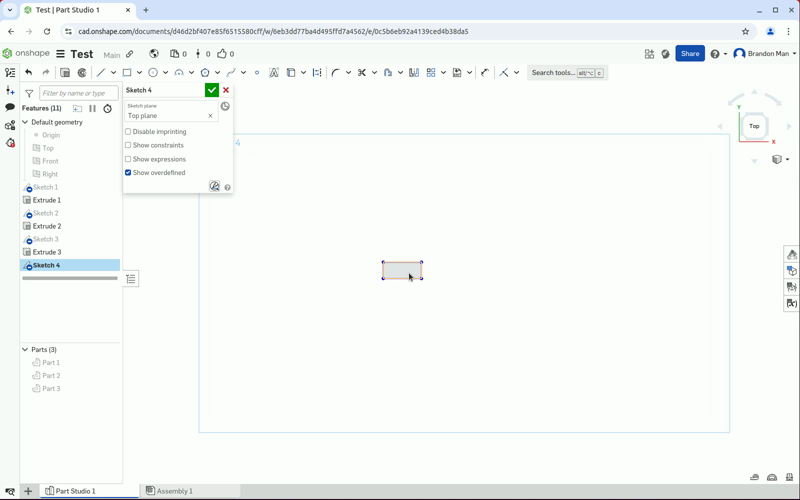
scroll(6)
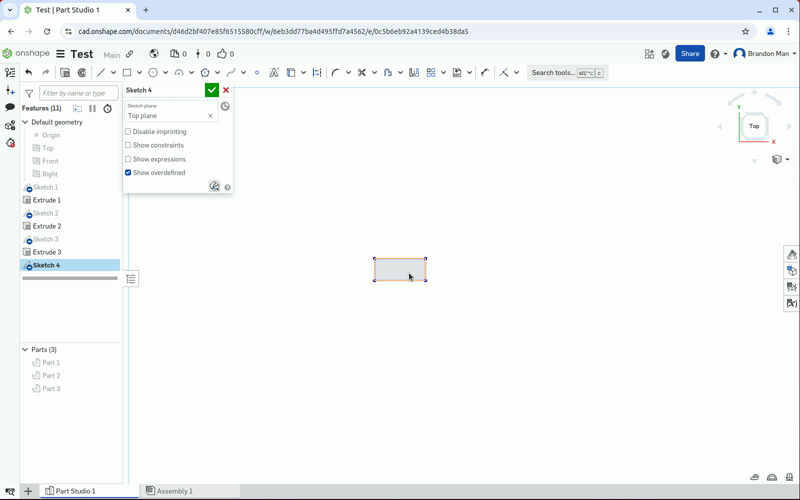
scroll(6)
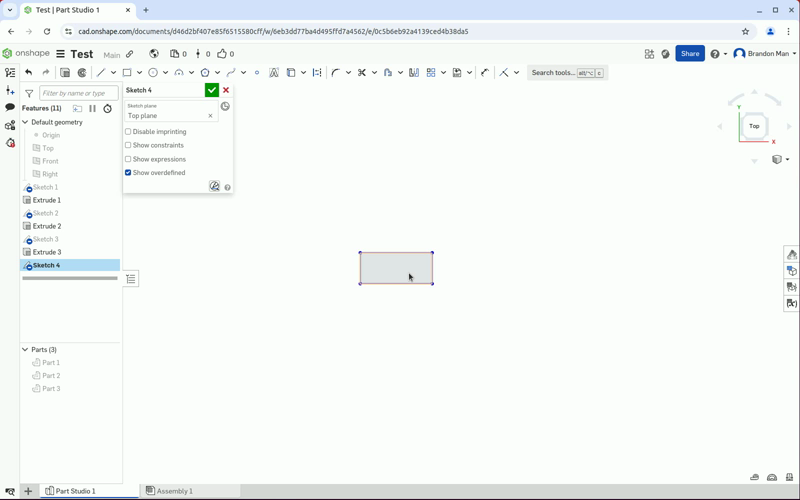
scroll(6)
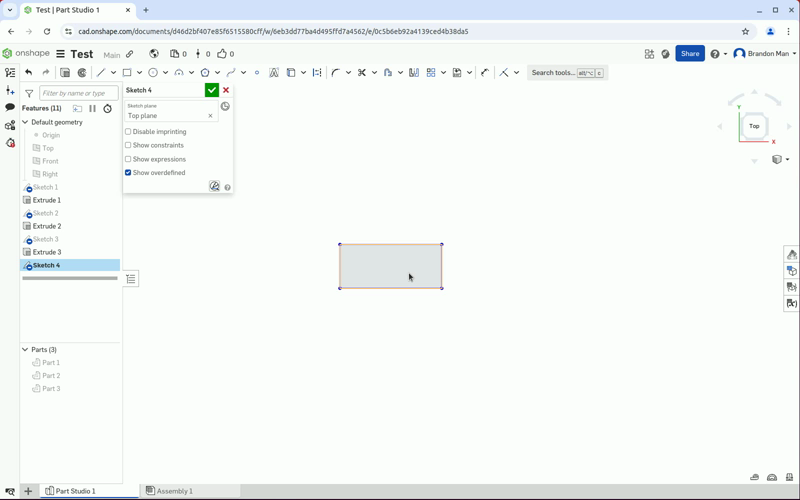
scroll(6)
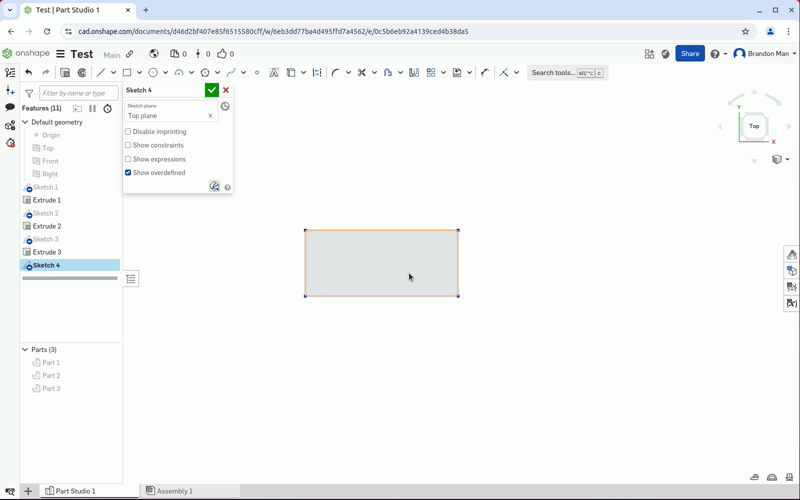
scroll(6)
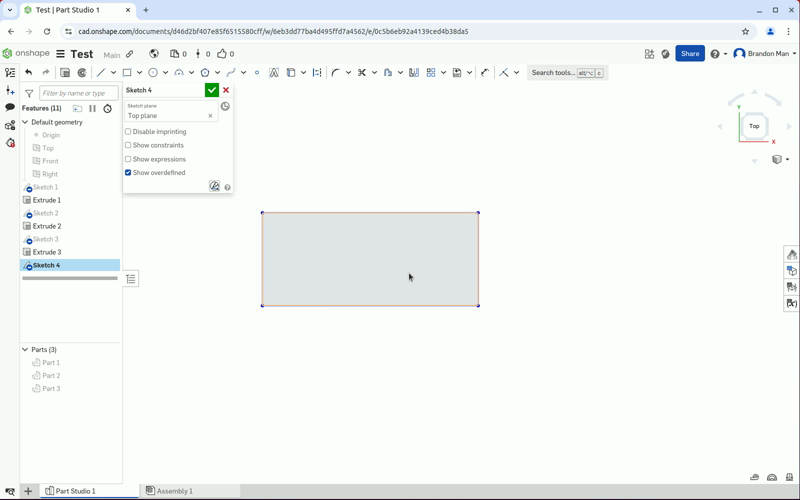
scroll(6)
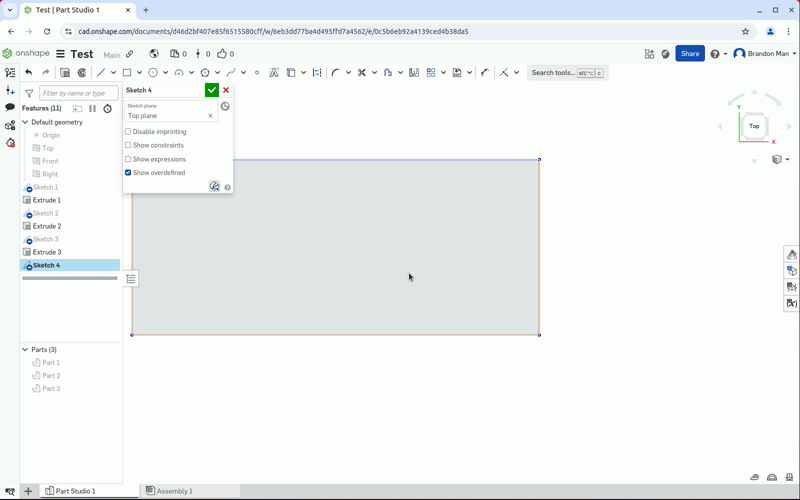
click(409, 272)
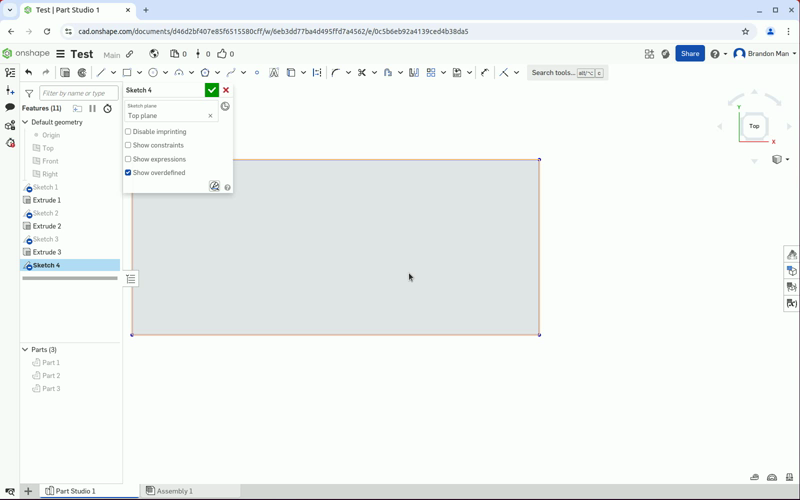
scroll(-6)
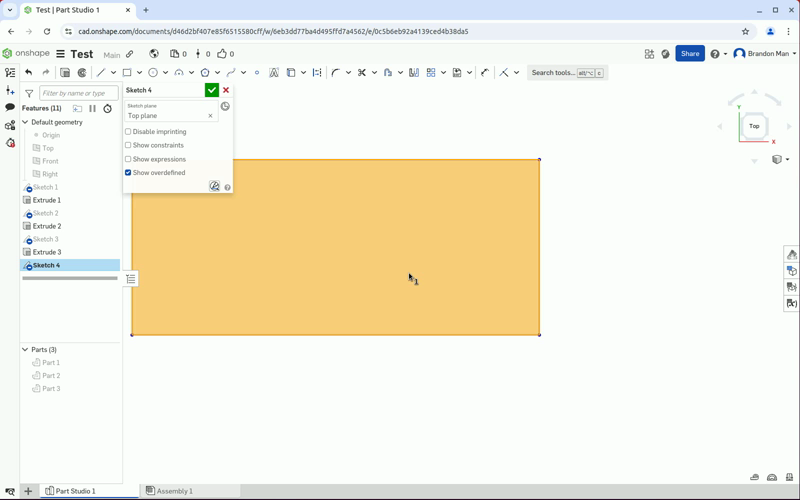
scroll(-6)
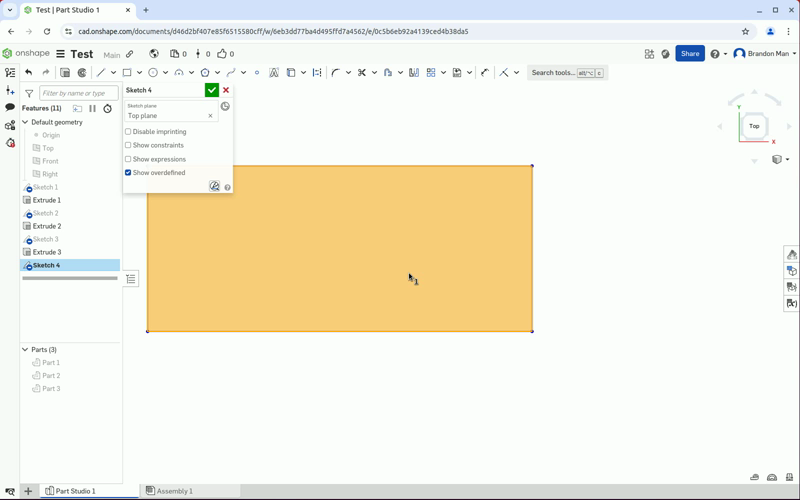
scroll(-6)
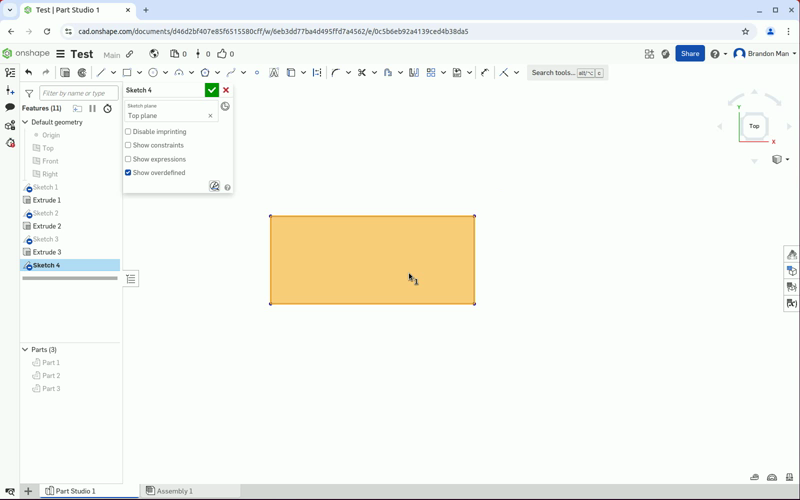
scroll(-6)
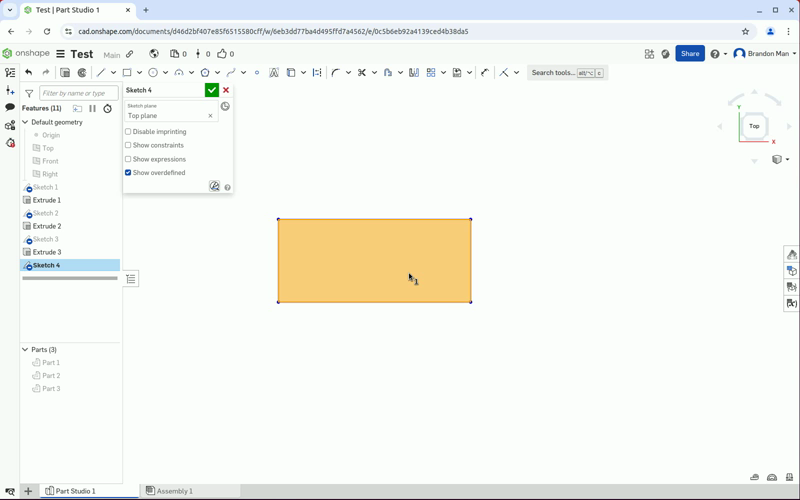
scroll(-6)
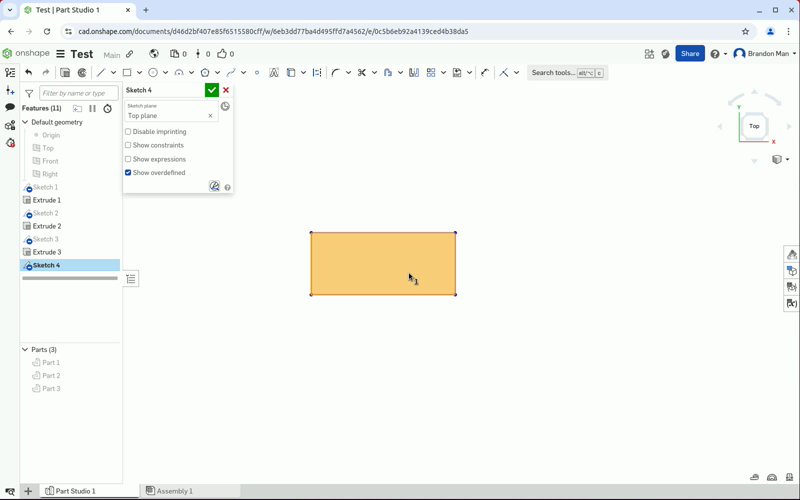
scroll(-6)
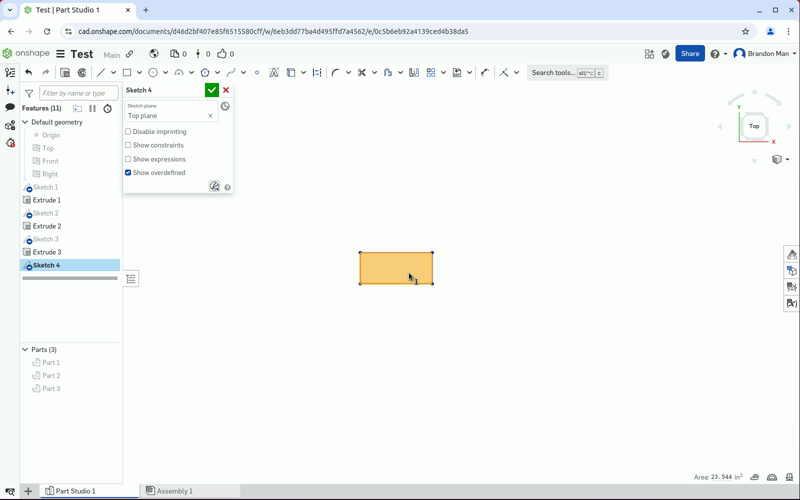
scroll(-6)
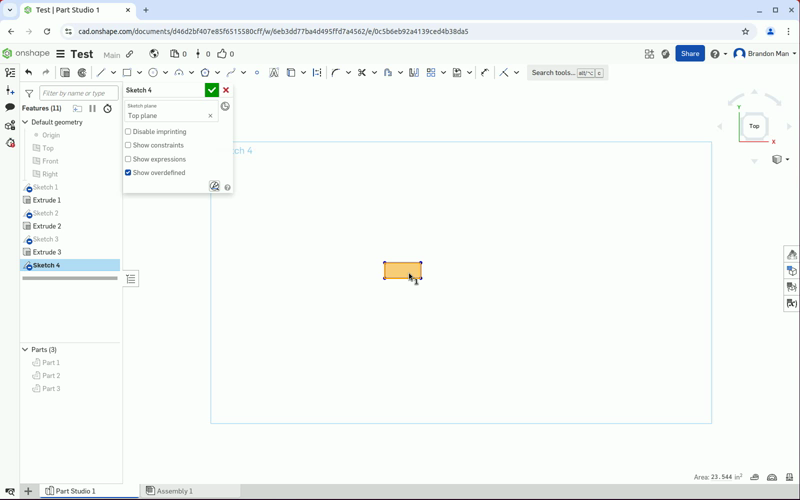
mouse_move(73, 352)
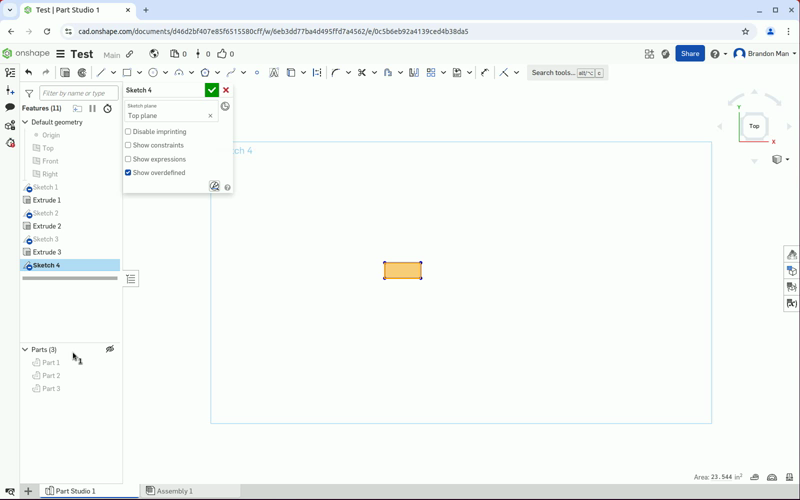
key(shift+y)
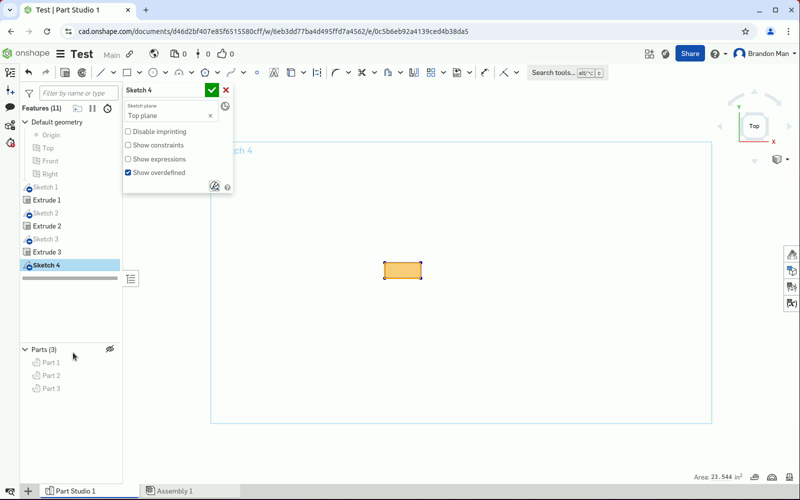
key(shift+e)
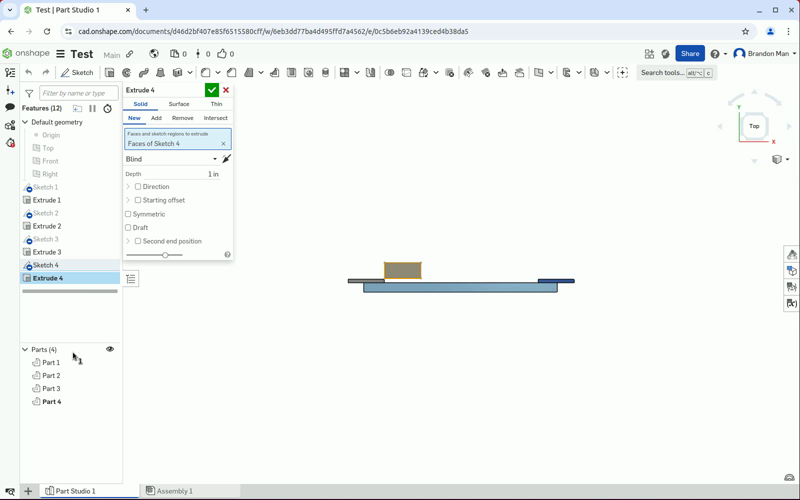
mouse_move(143, 106)
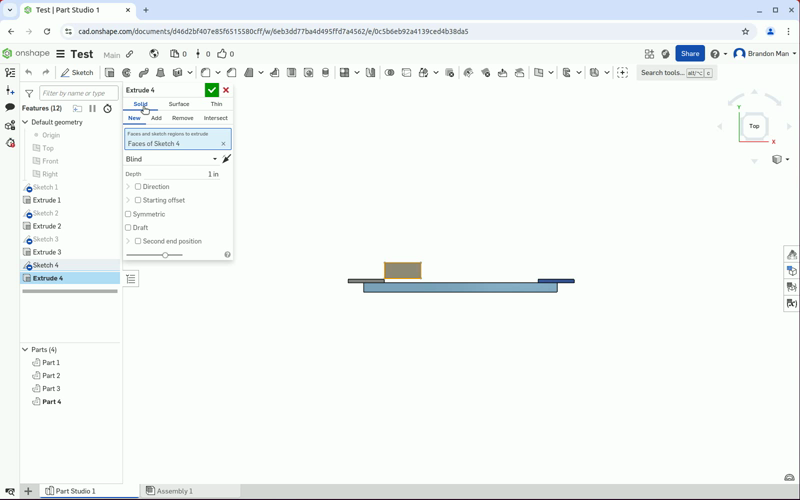
click(143, 106)
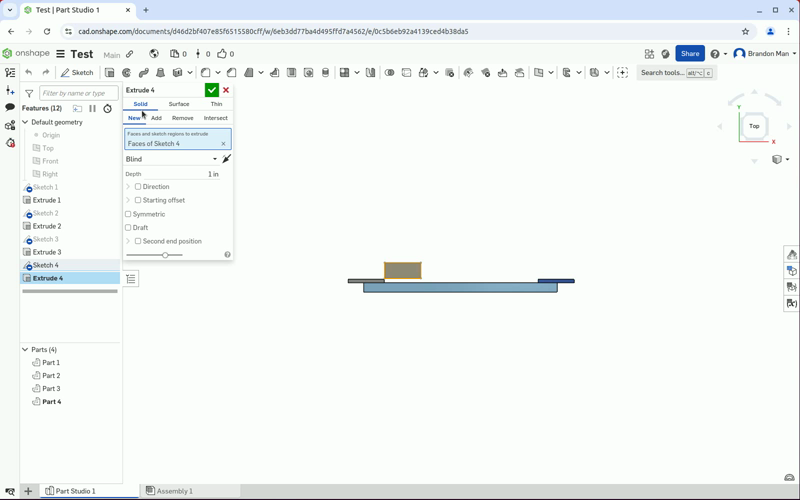
mouse_move(137, 120)
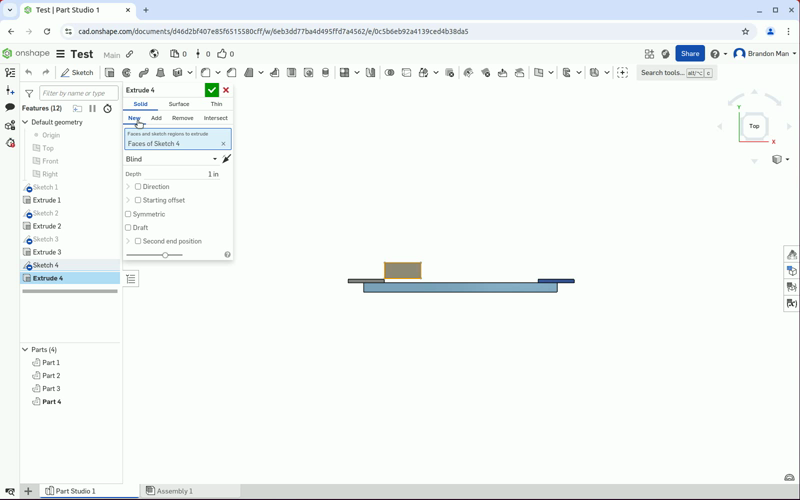
click(137, 120)
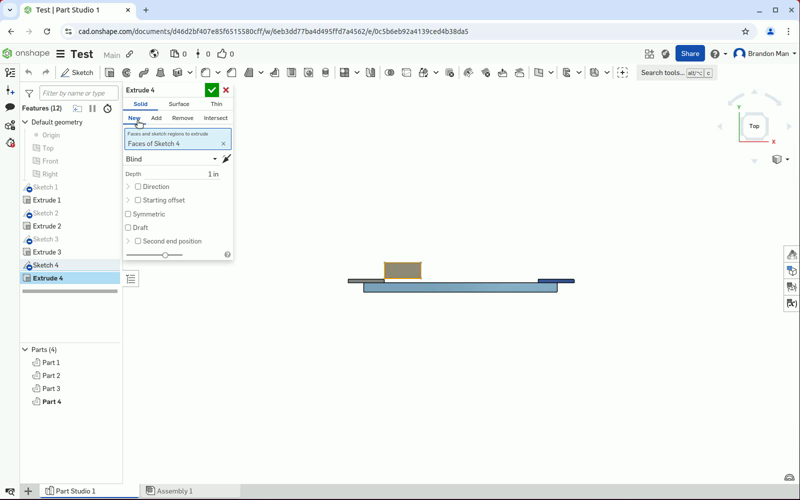
key(tab, 4)
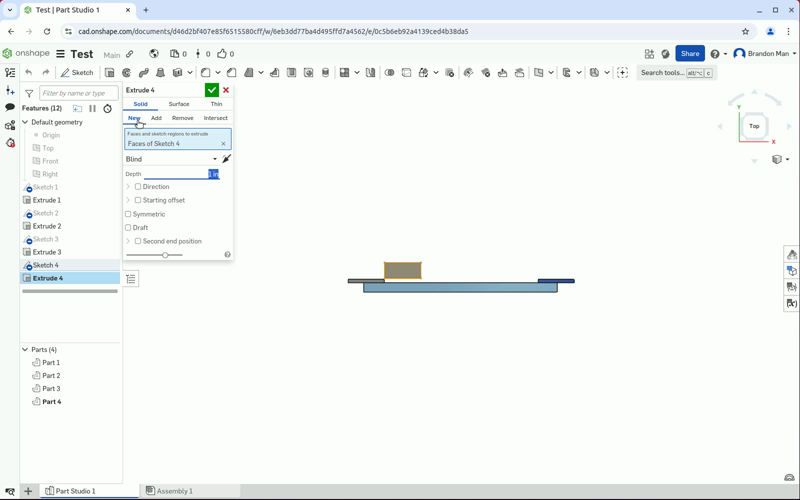
text(5.778)
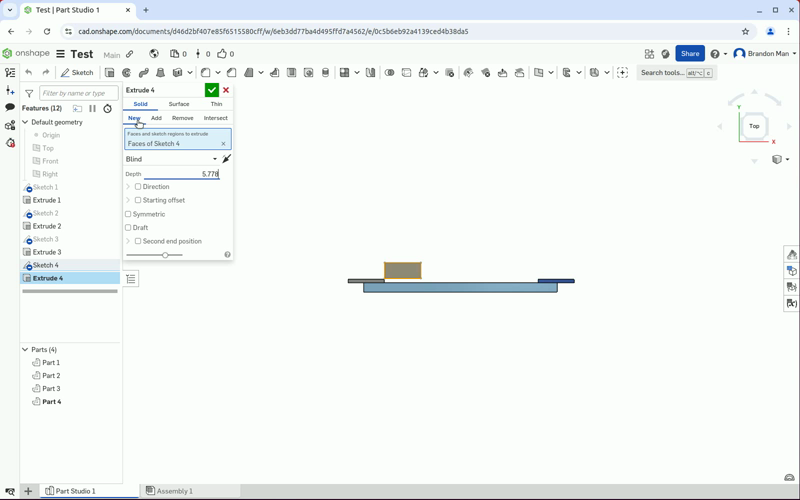
key(tab, 3)
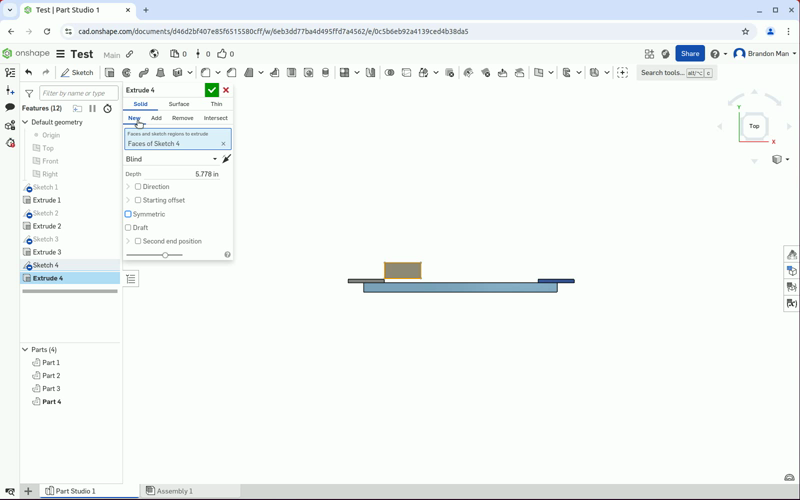
key(space)
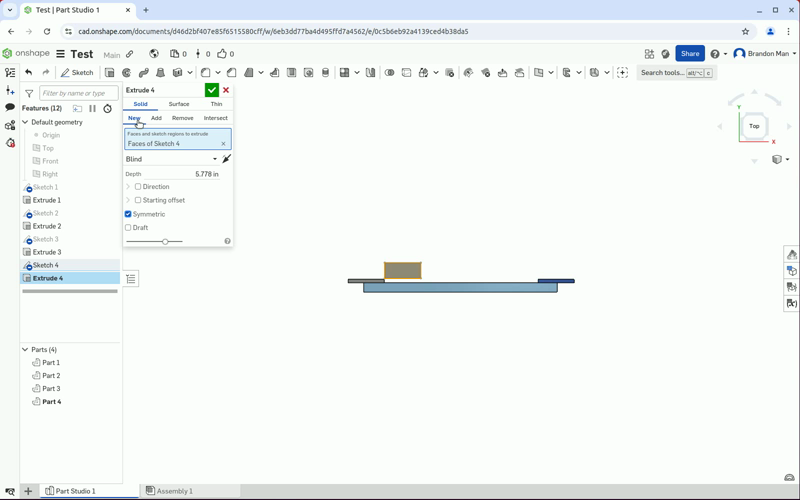
key(enter)
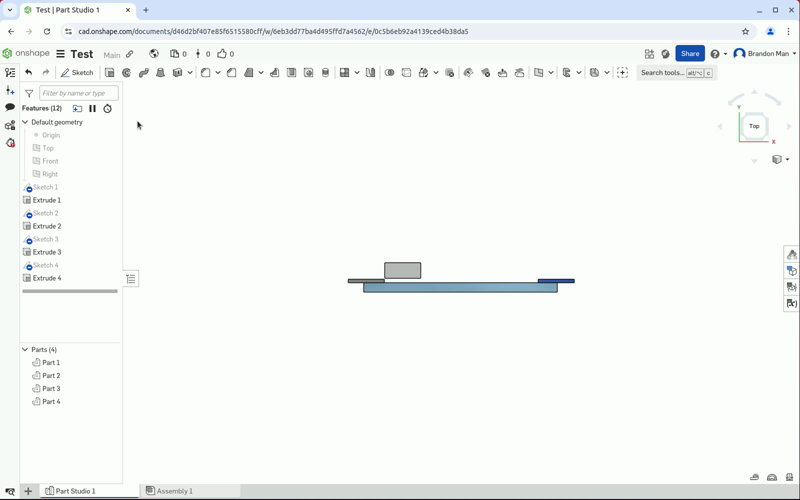
key(shift+h)
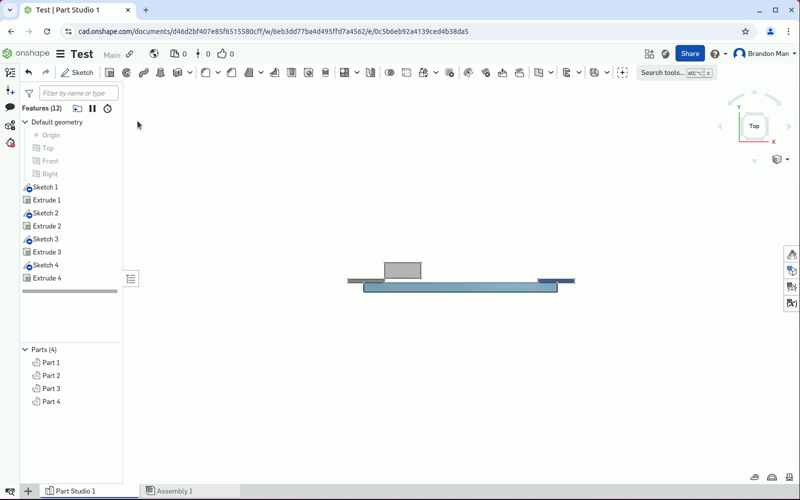
key(shift+h)
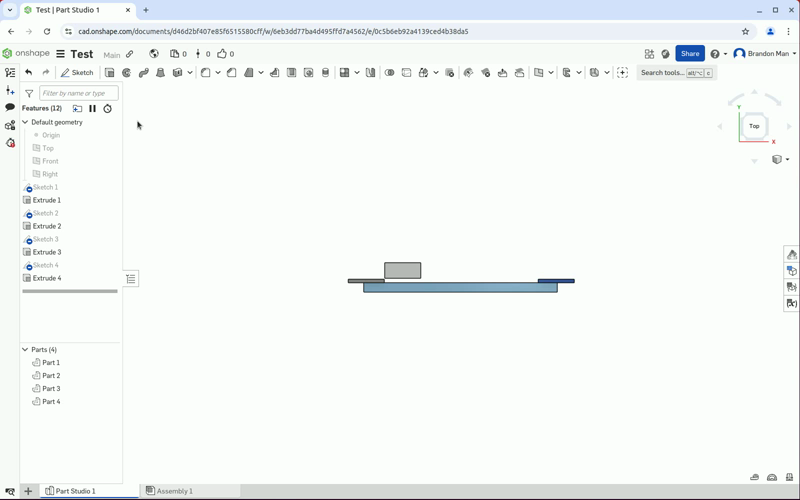
mouse_move(73, 189)
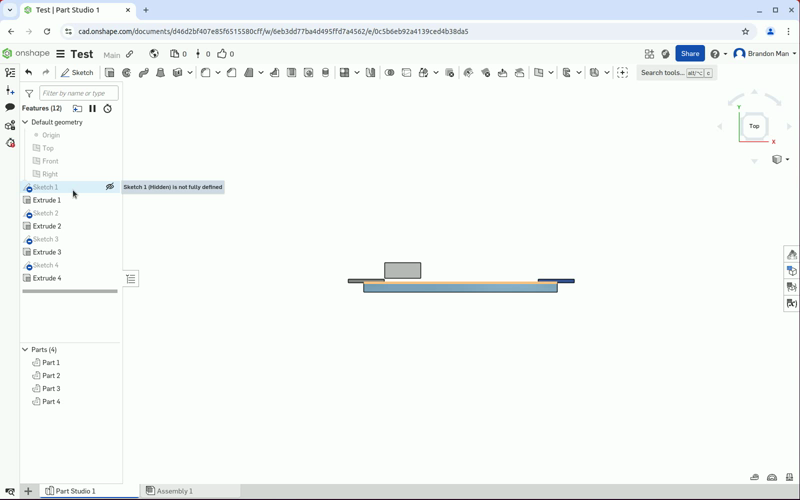
click(73, 189)
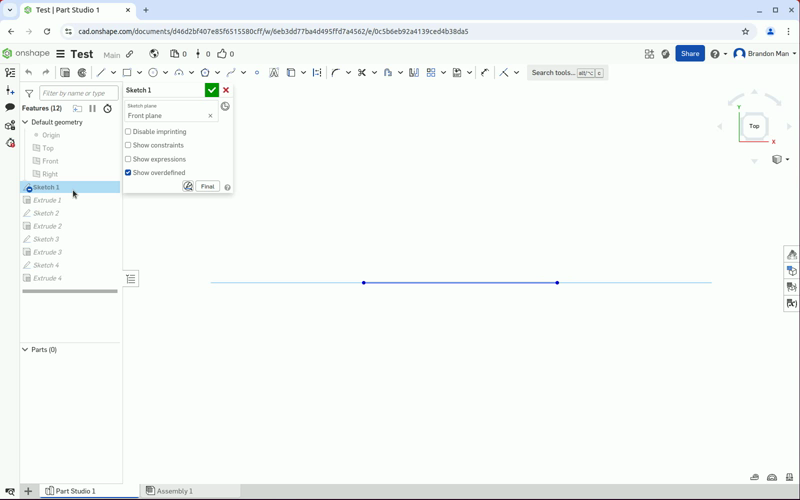
mouse_move(229, 92)
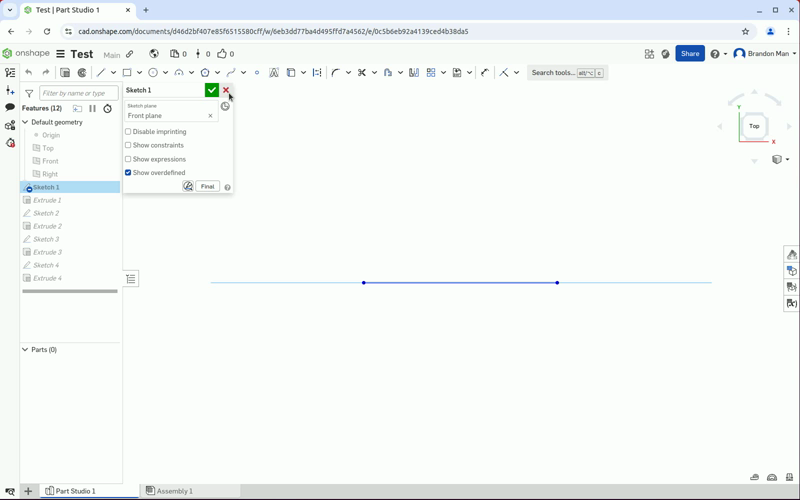
click(229, 92)
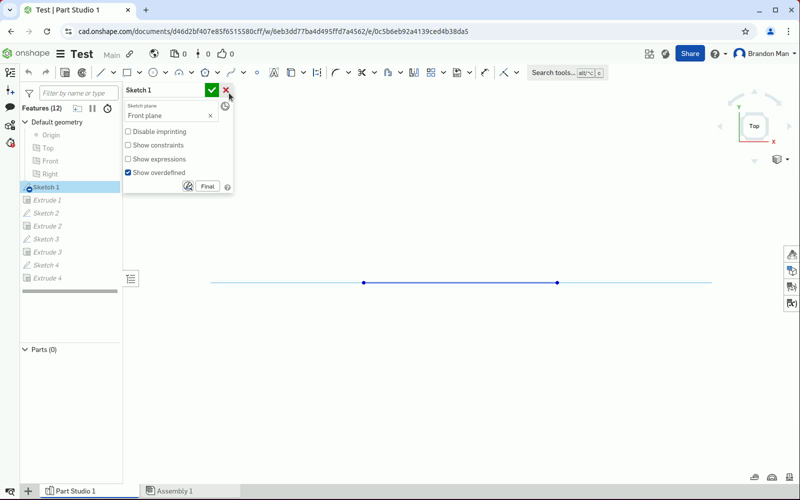
key(shift+s)
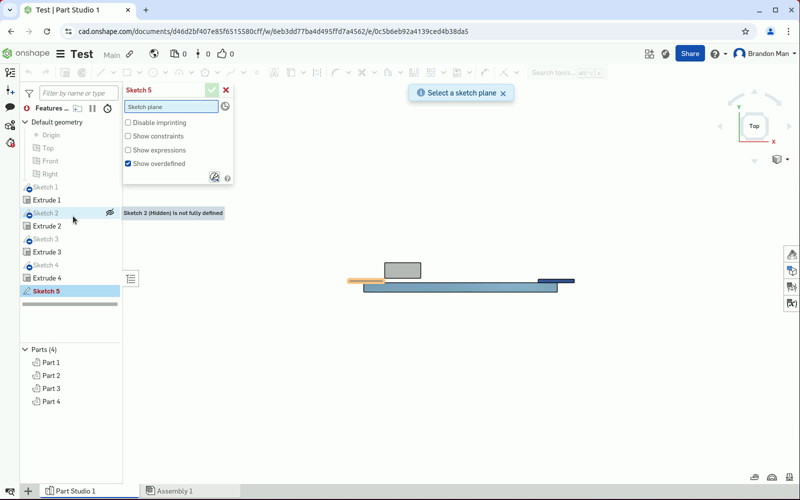
scroll(3)
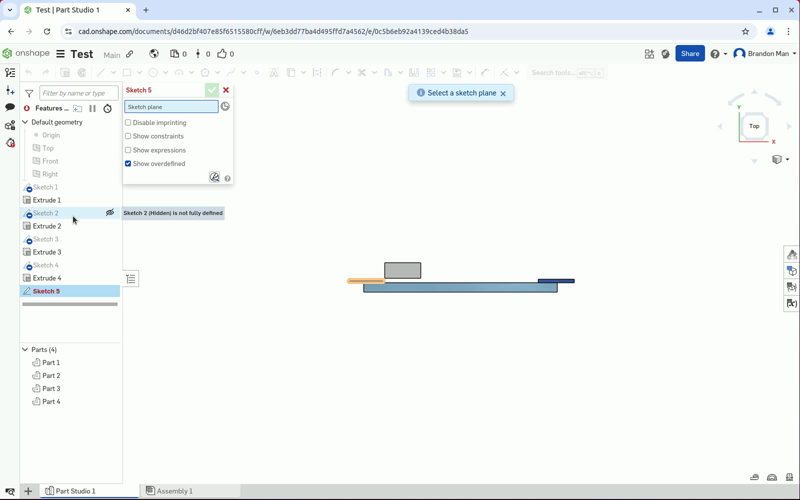
mouse_move(73, 150)
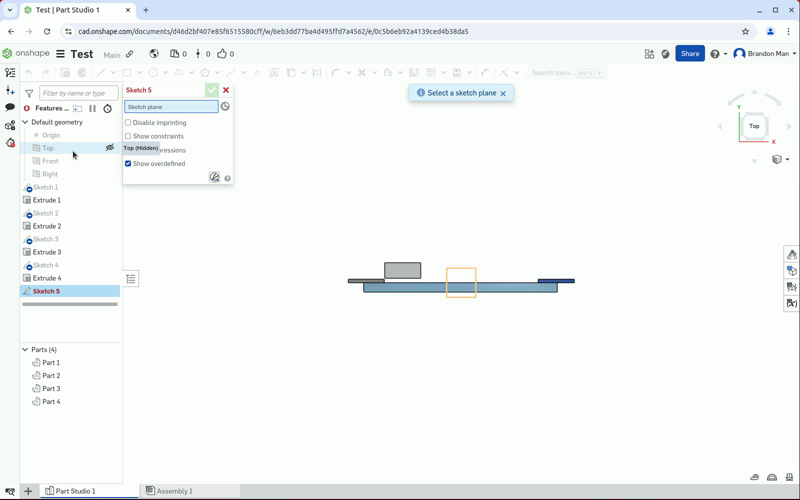
click(73, 150)
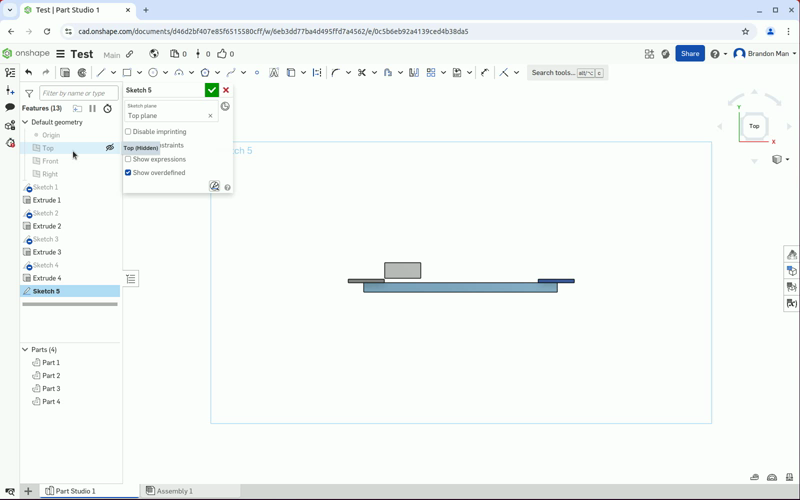
mouse_move(73, 352)
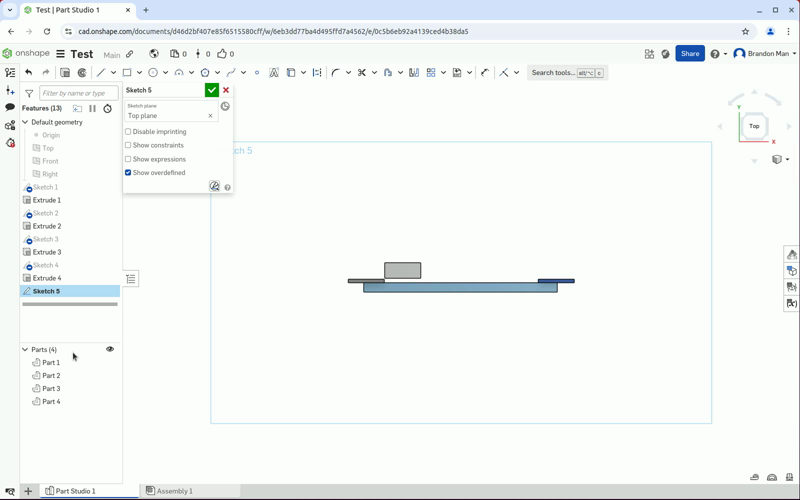
key(y)
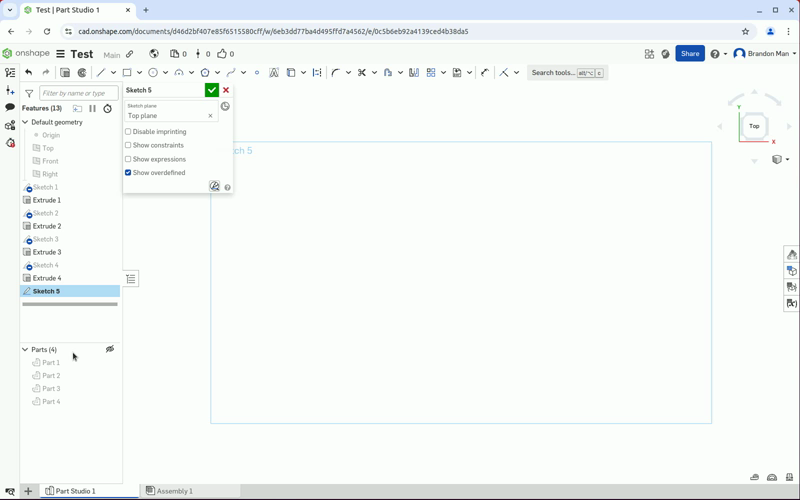
key(l)
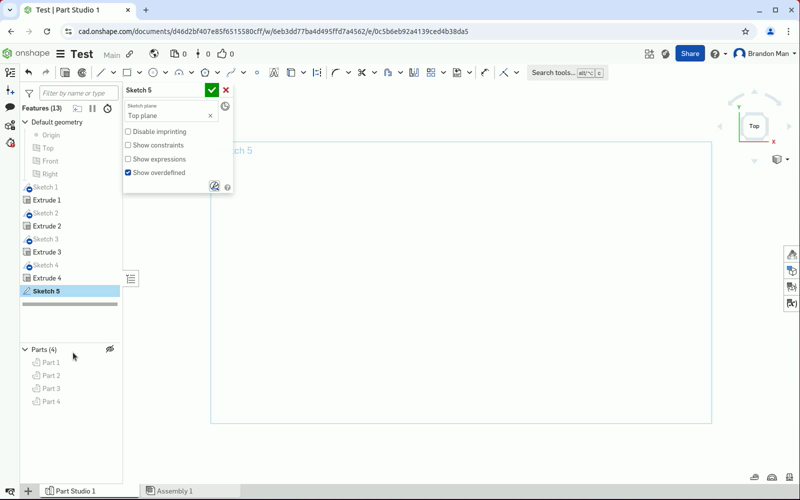
key_down(shift)
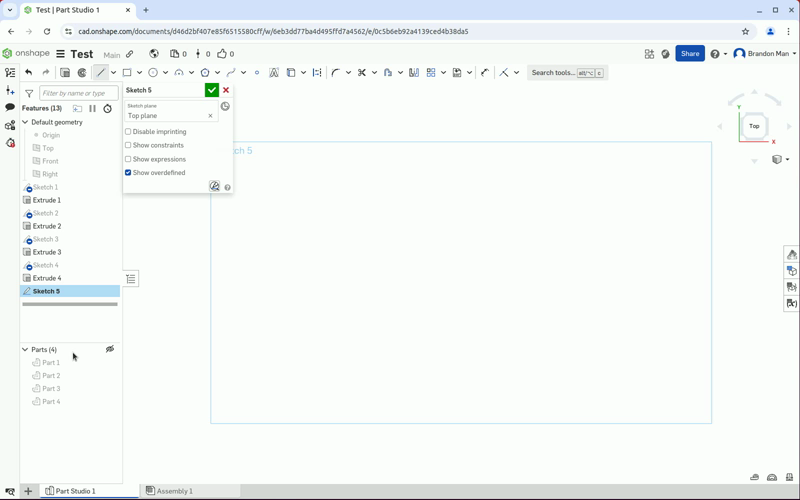
mouse_move(500, 278)
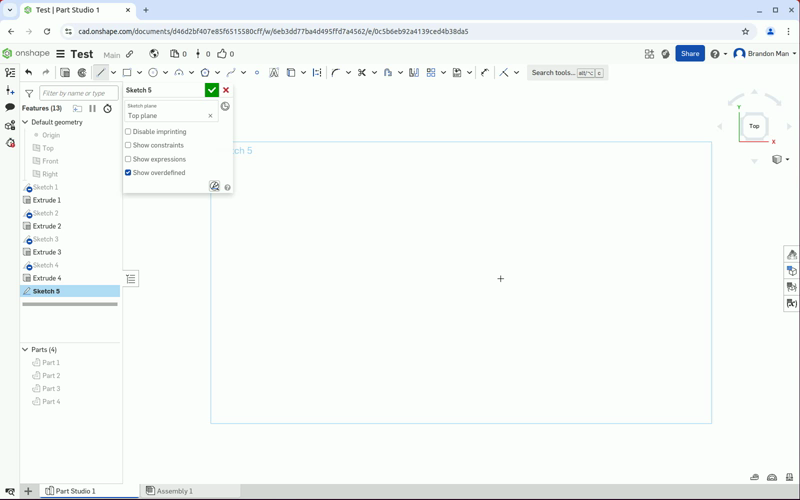
click(500, 278)
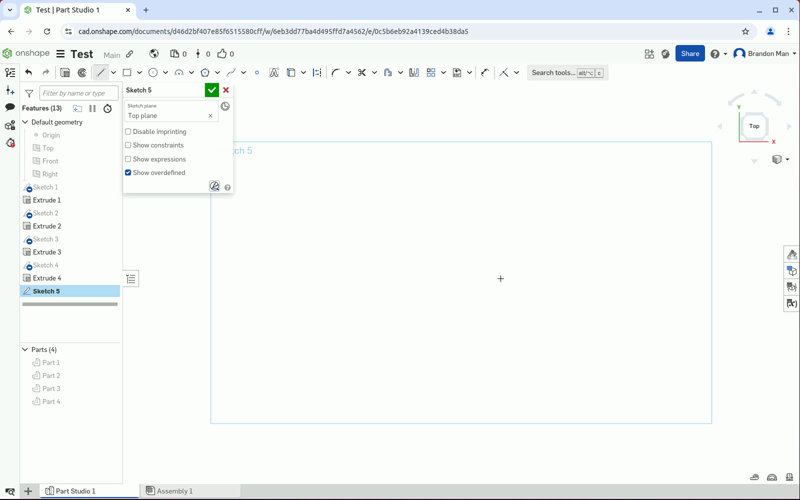
key_up(shift)
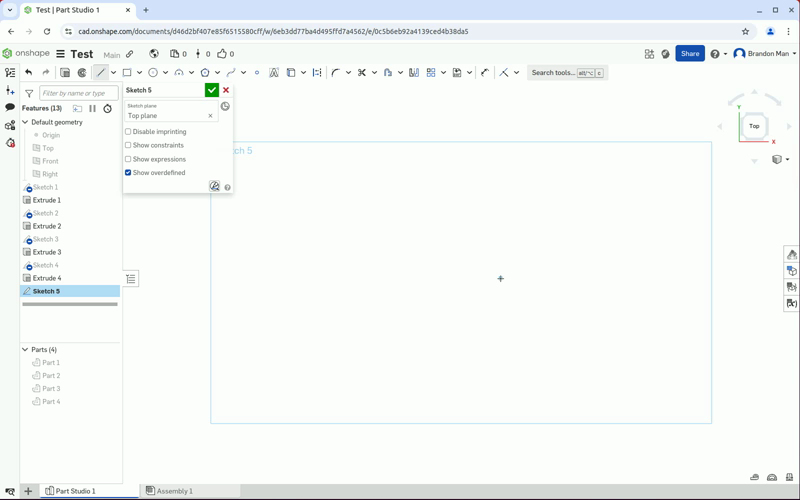
key_down(shift)
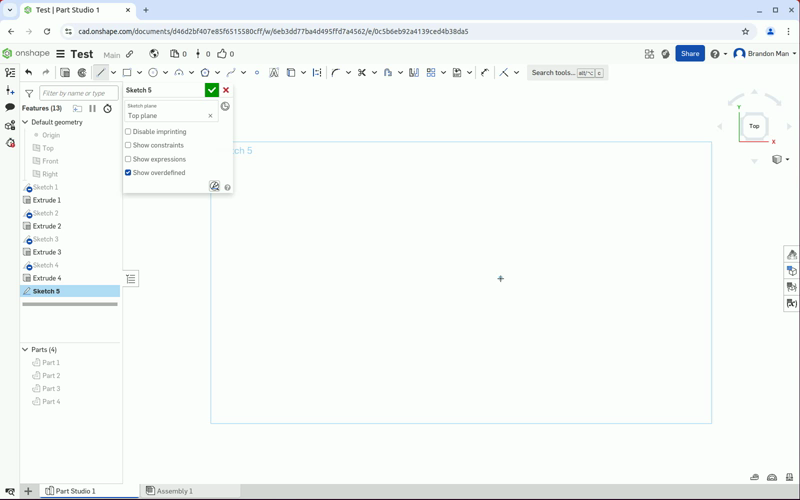
mouse_move(530, 278)
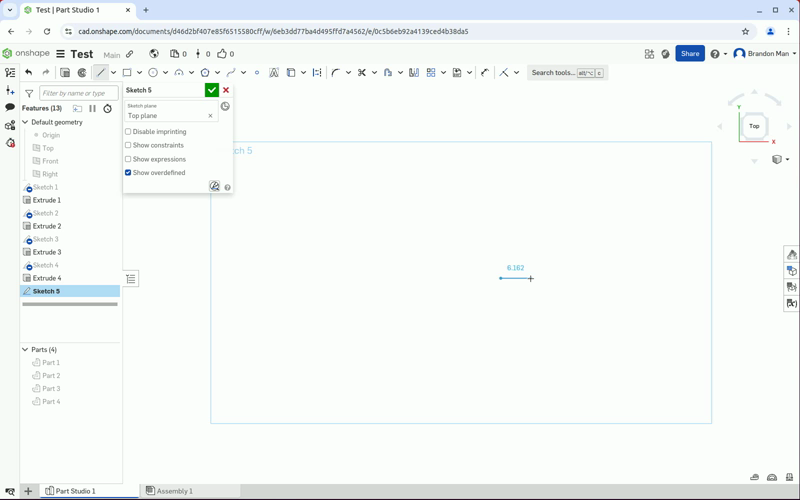
mouse_move(536, 278)
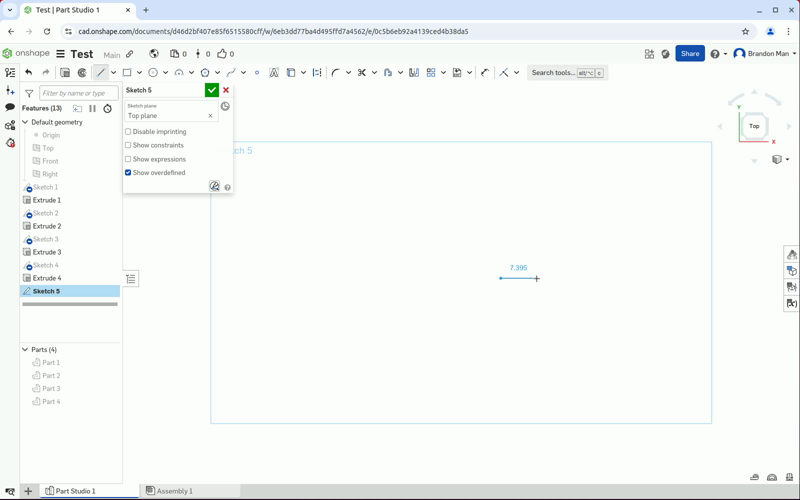
click(536, 278)
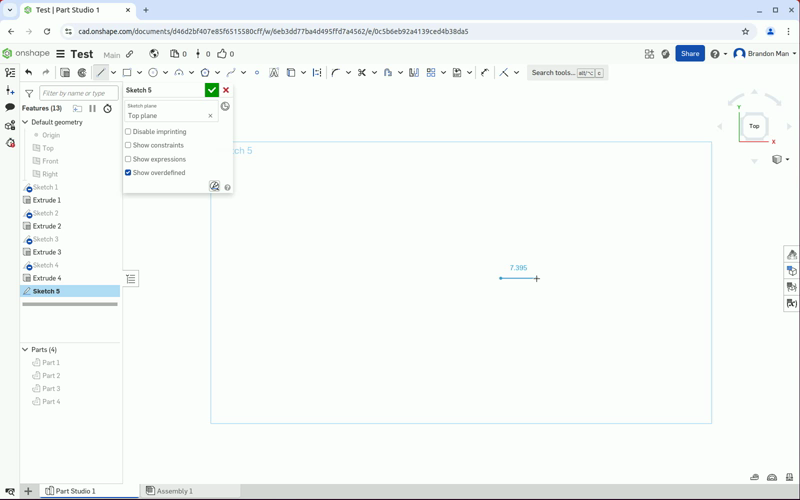
key_up(shift)
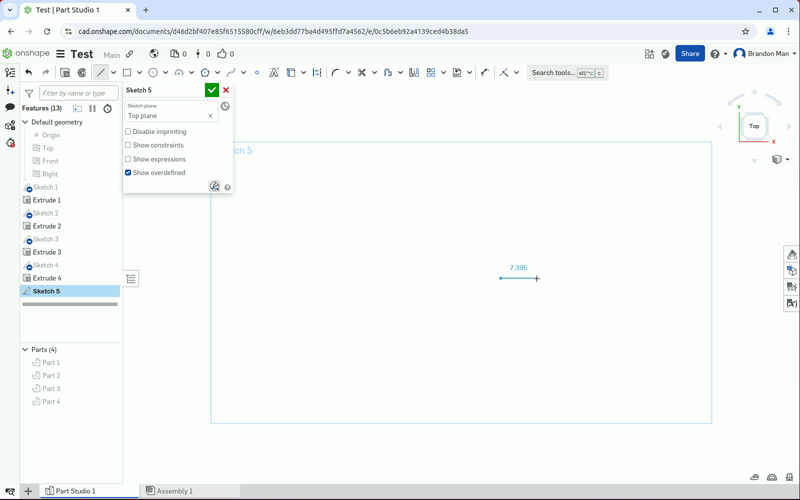
key_down(shift)
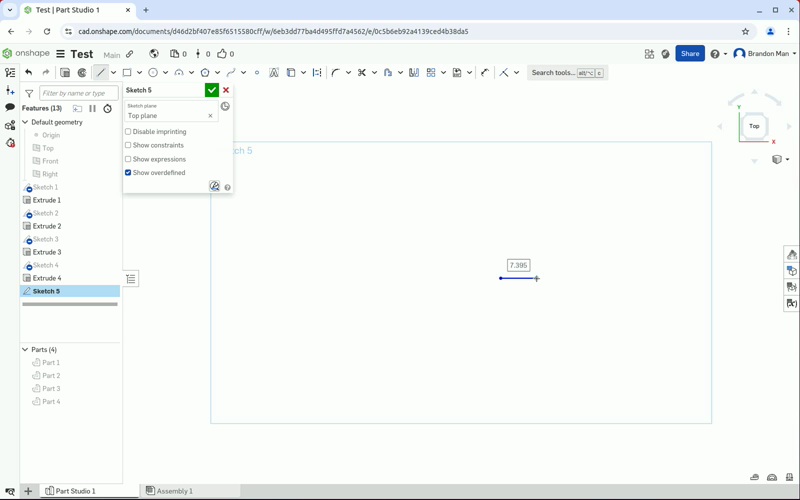
mouse_move(566, 278)
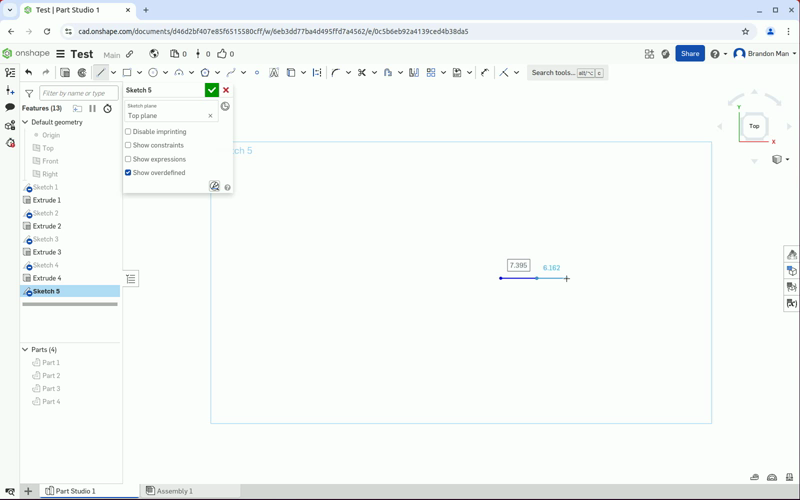
mouse_move(536, 262)
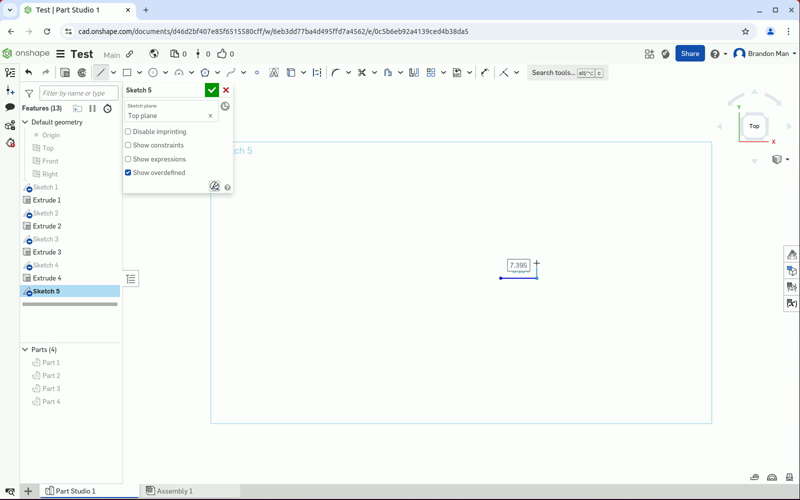
click(536, 262)
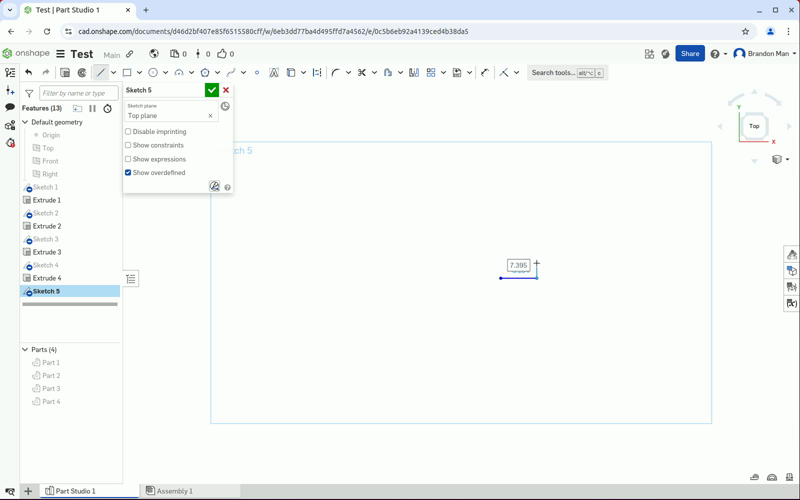
key_up(shift)
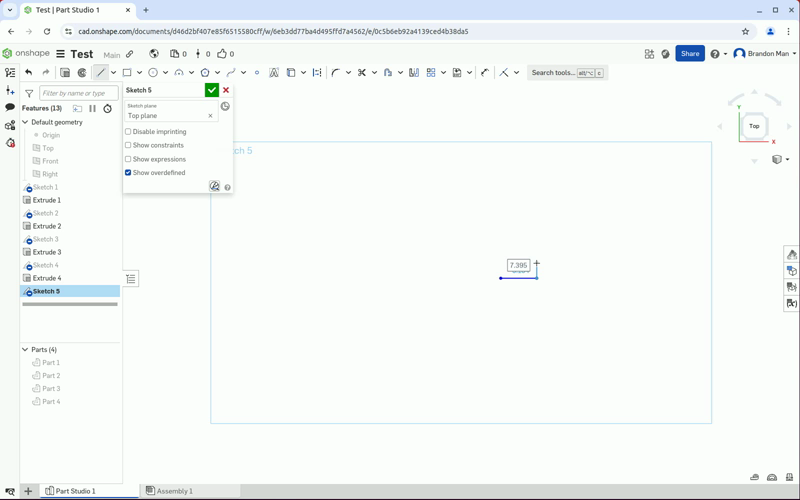
key_down(shift)
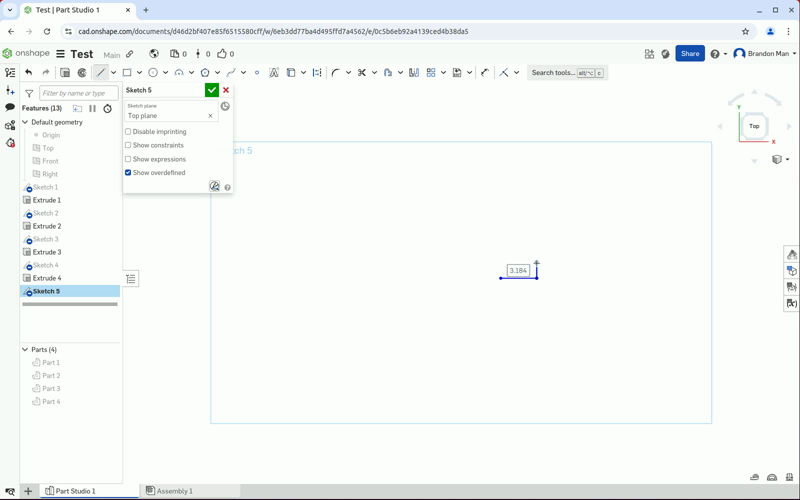
mouse_move(566, 262)
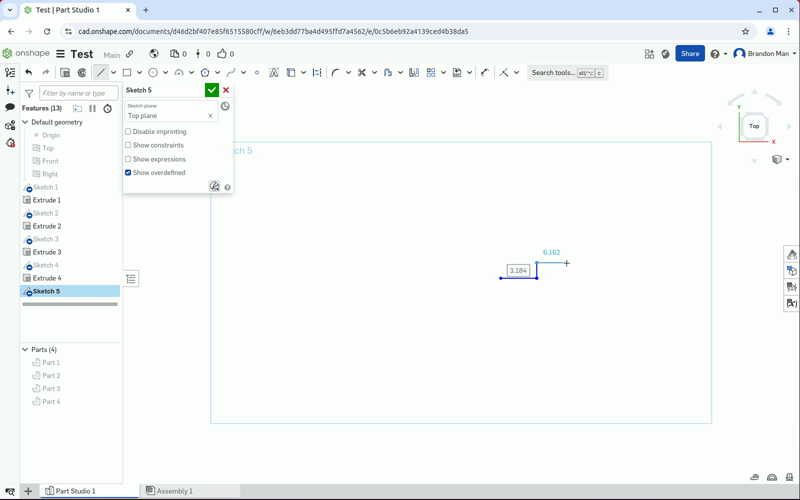
mouse_move(500, 262)
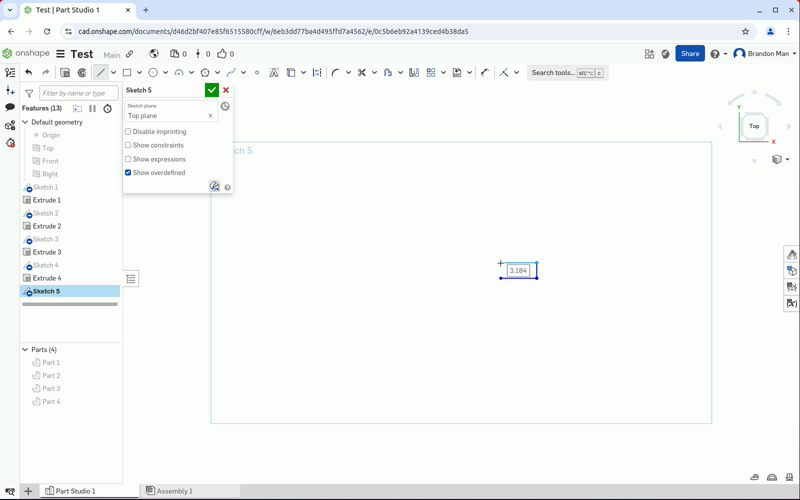
click(500, 262)
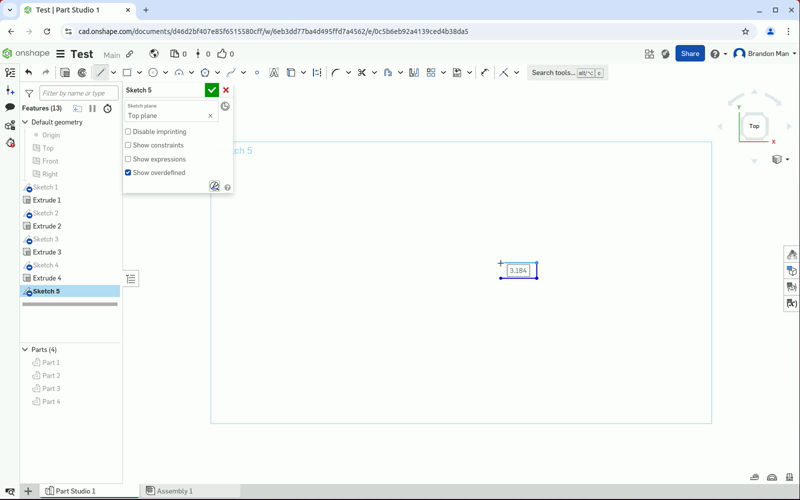
key_up(shift)
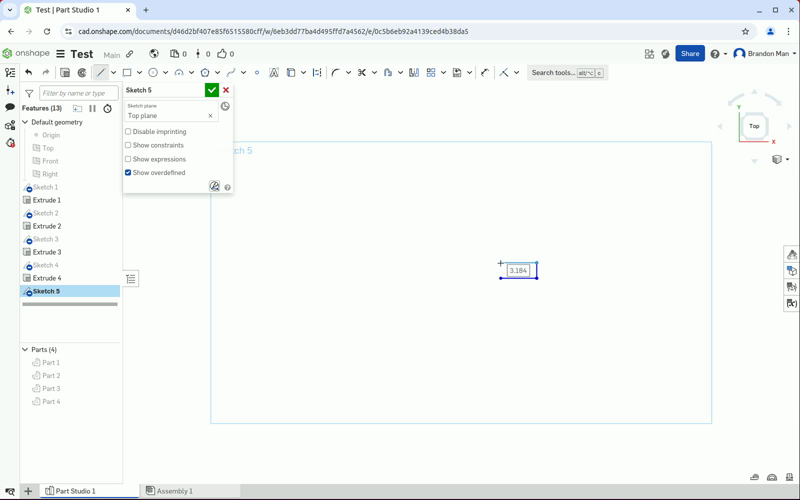
mouse_move(530, 262)
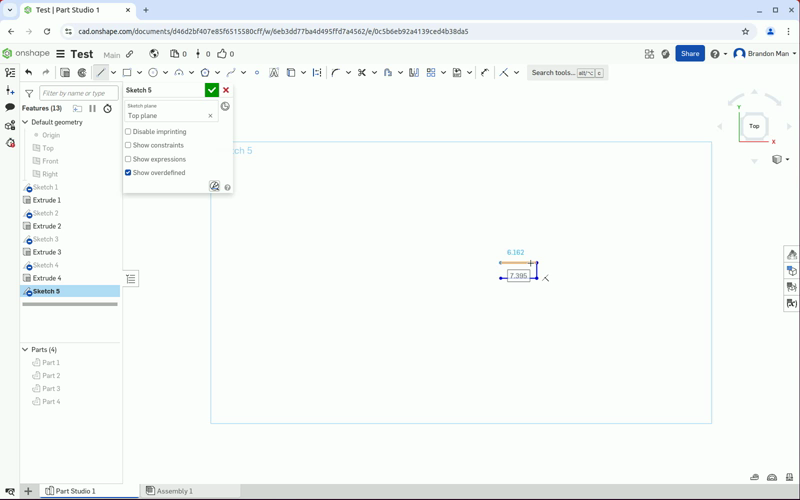
key_down(shift)
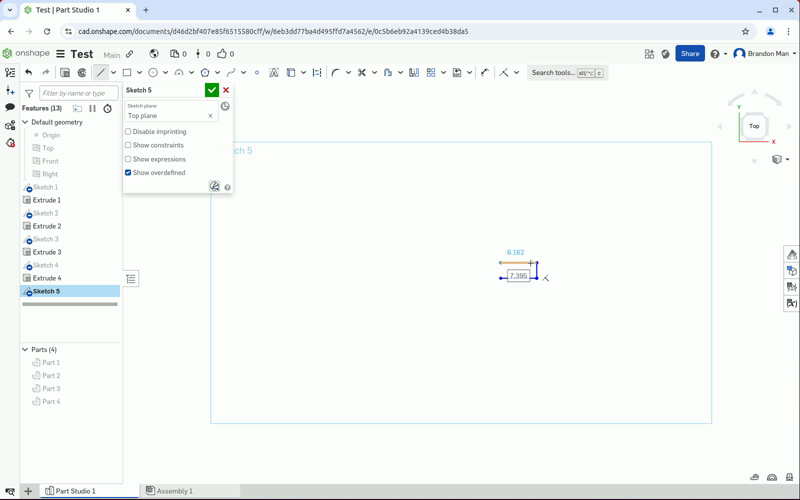
mouse_move(500, 278)
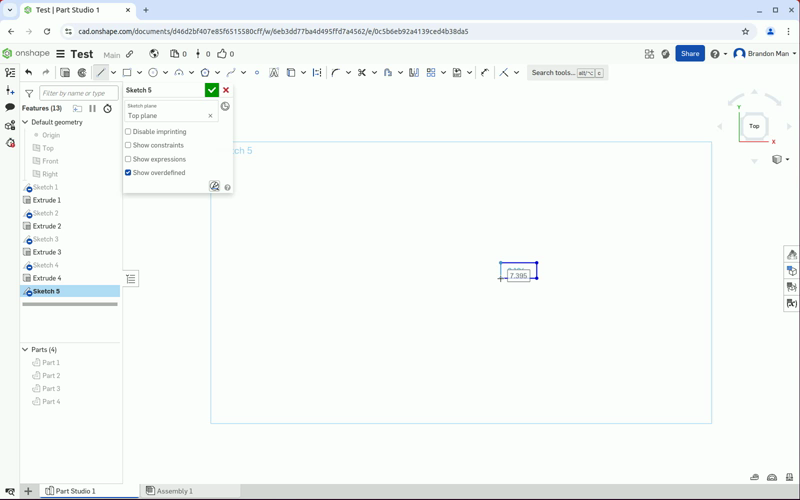
key_up(shift)
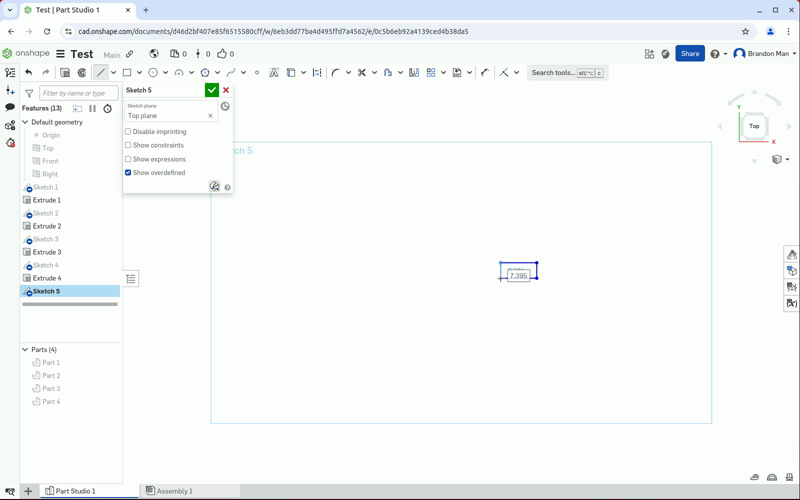
click(500, 278)
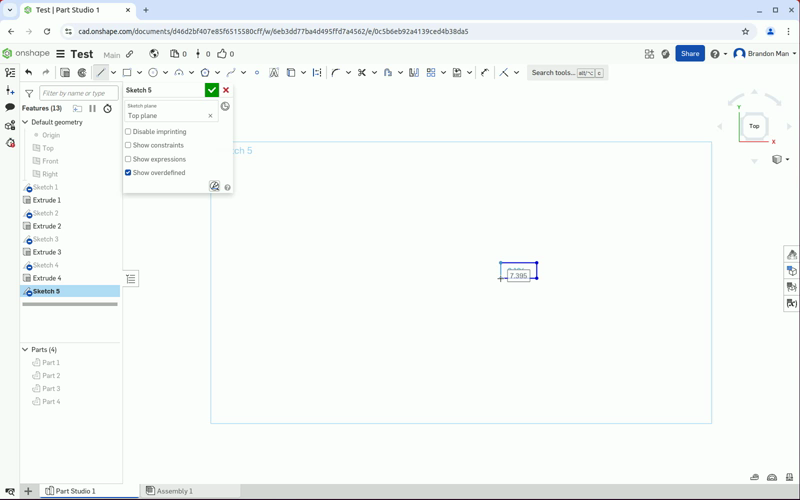
key(esc)
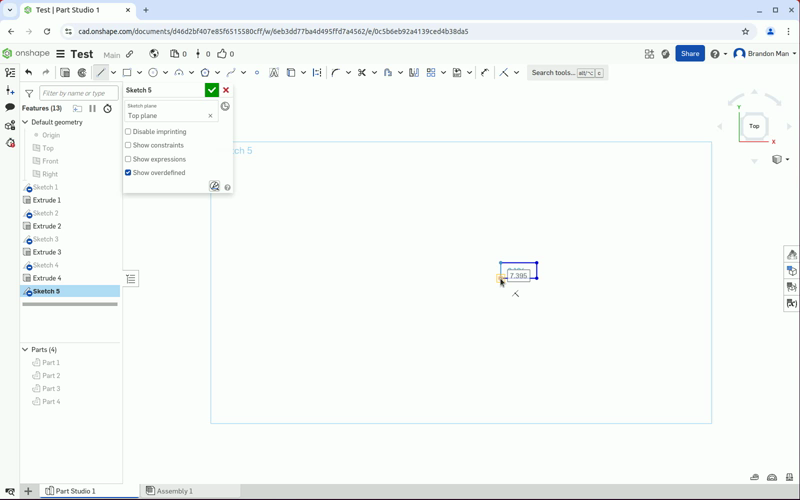
mouse_move(527, 266)
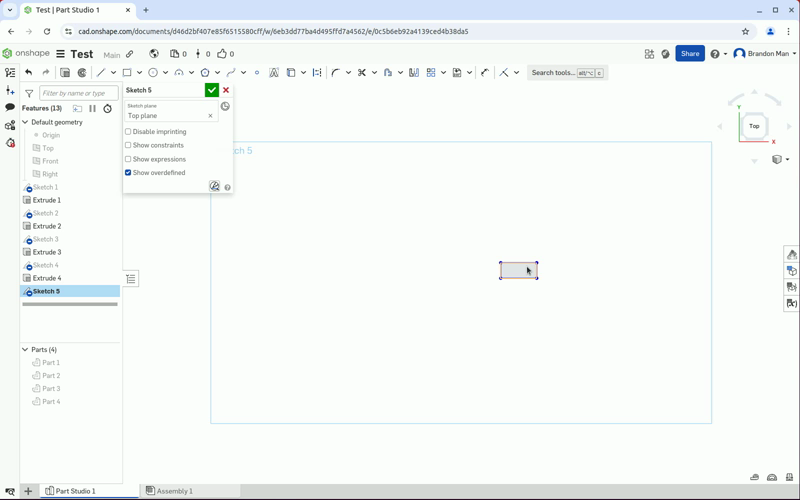
scroll(6)
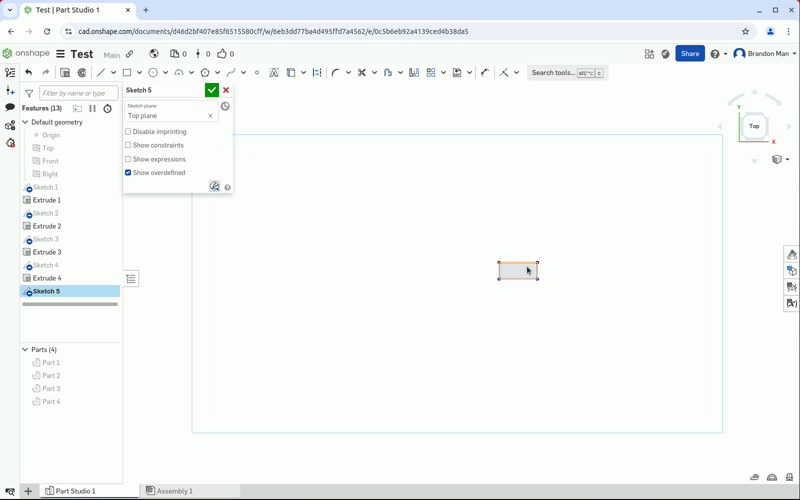
scroll(6)
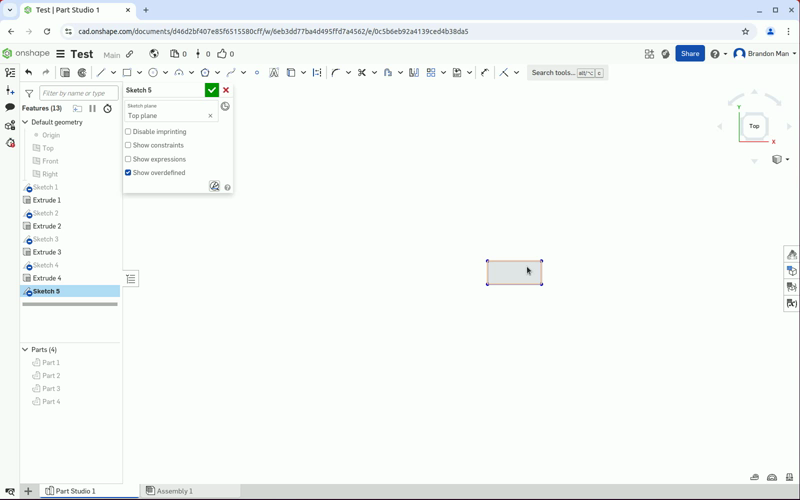
scroll(6)
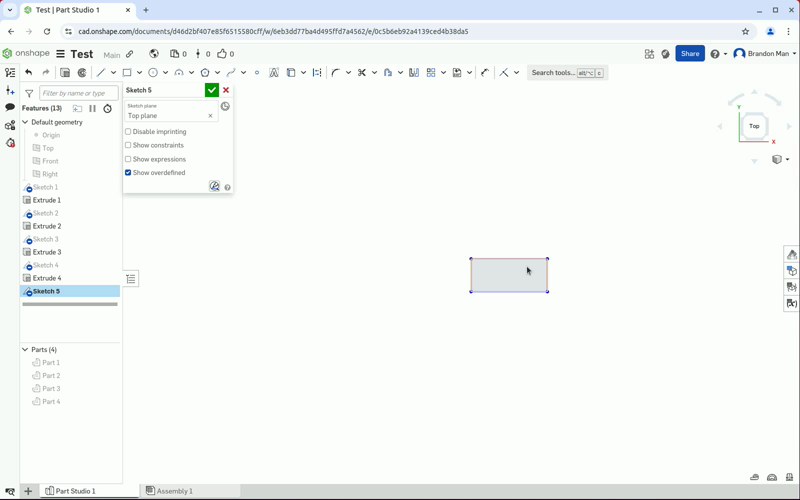
scroll(6)
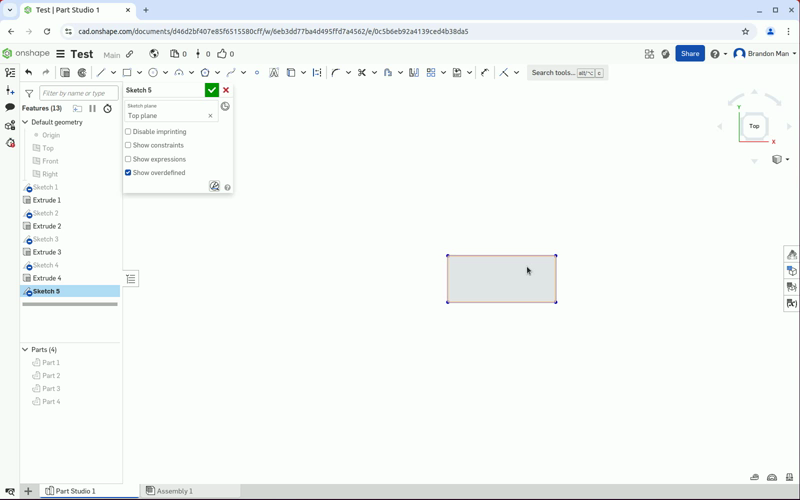
scroll(6)
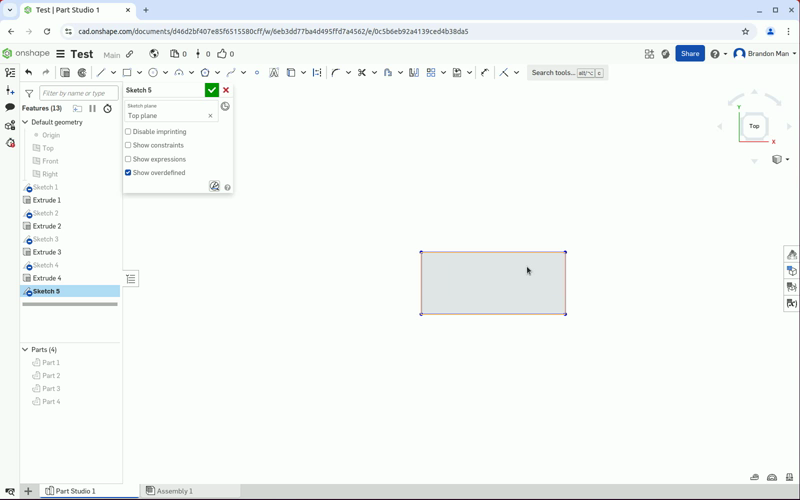
scroll(6)
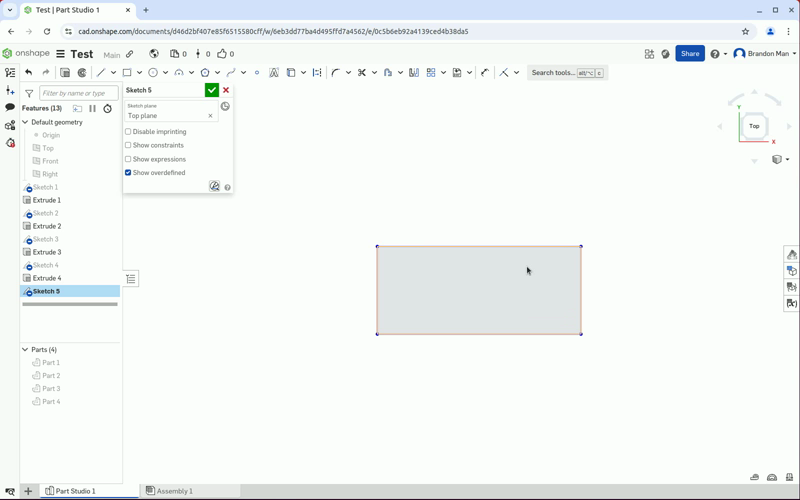
scroll(6)
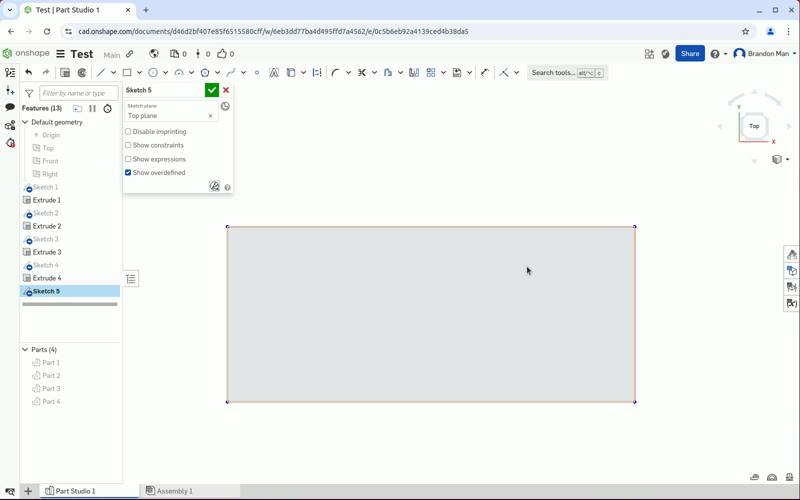
click(527, 266)
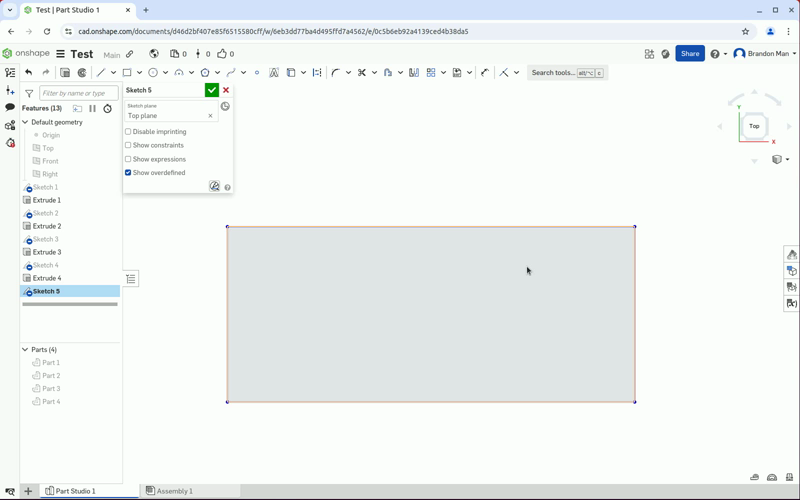
scroll(-6)
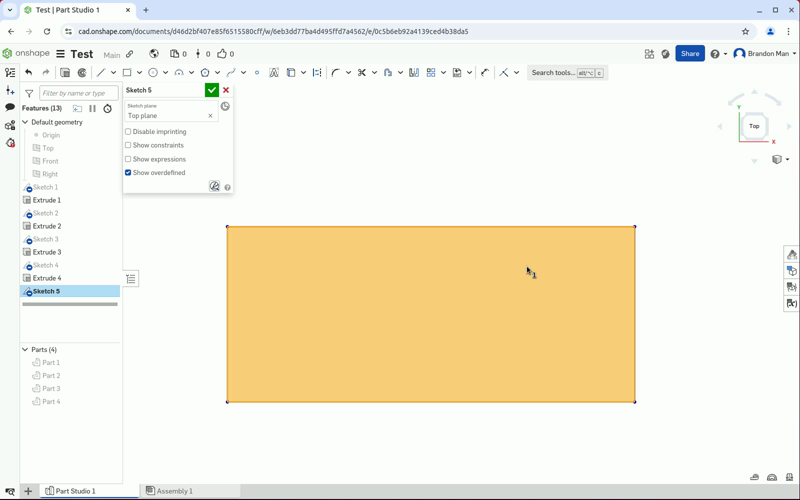
scroll(-6)
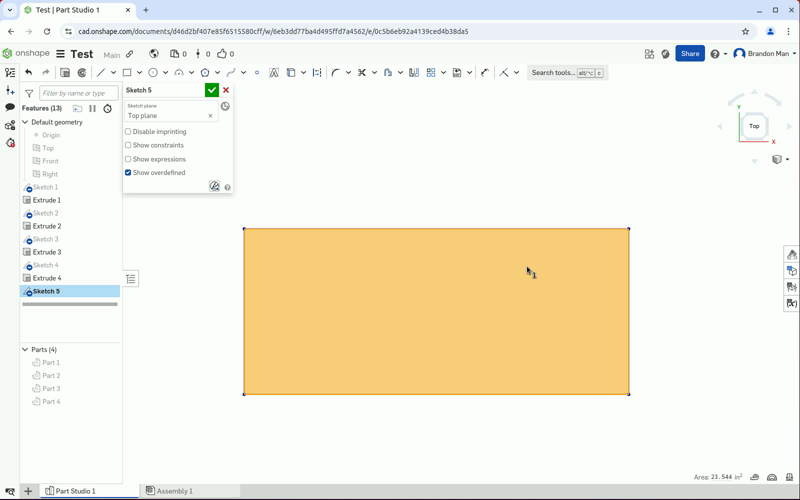
scroll(-6)
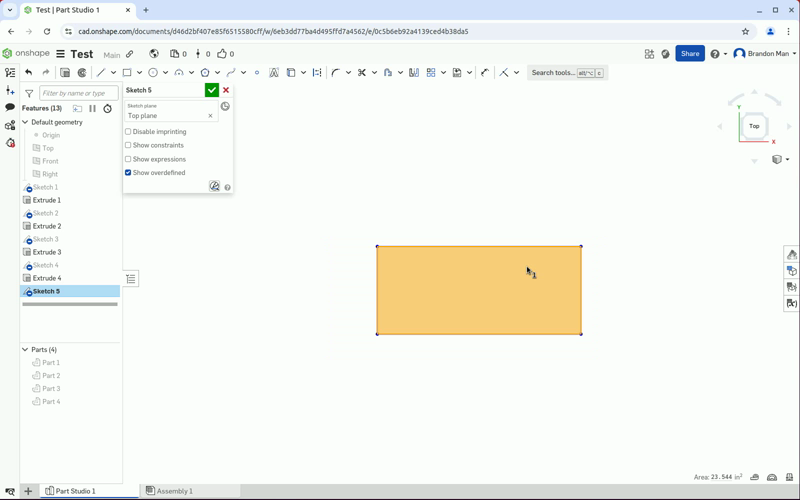
scroll(-6)
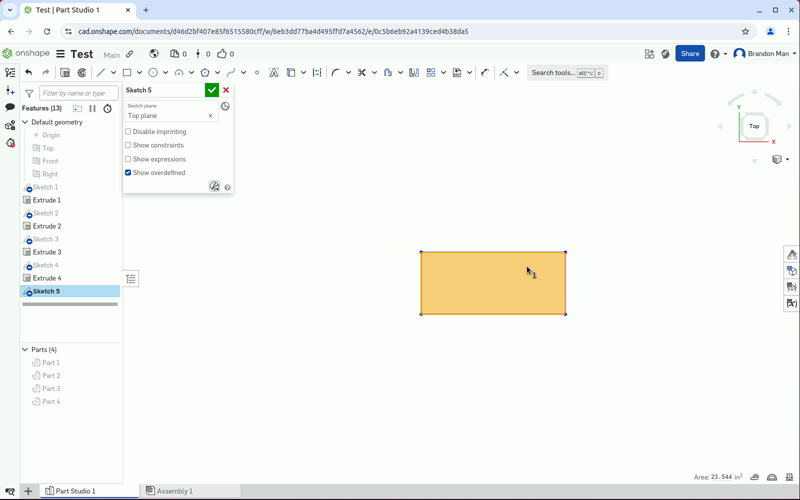
scroll(-6)
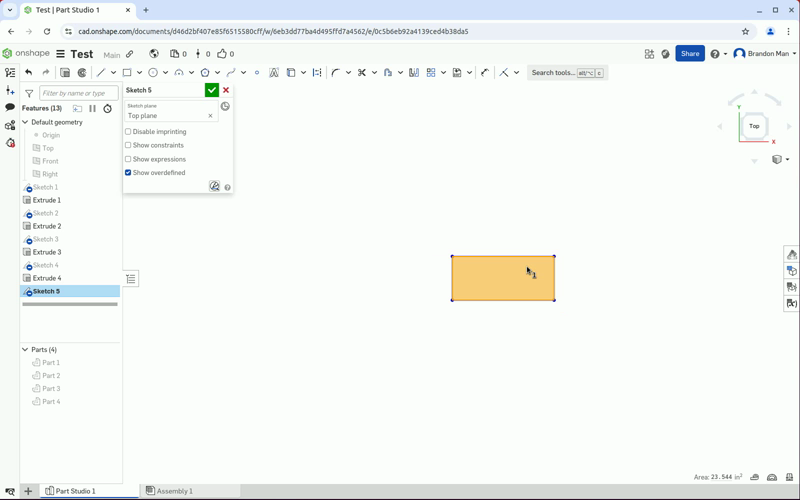
scroll(-6)
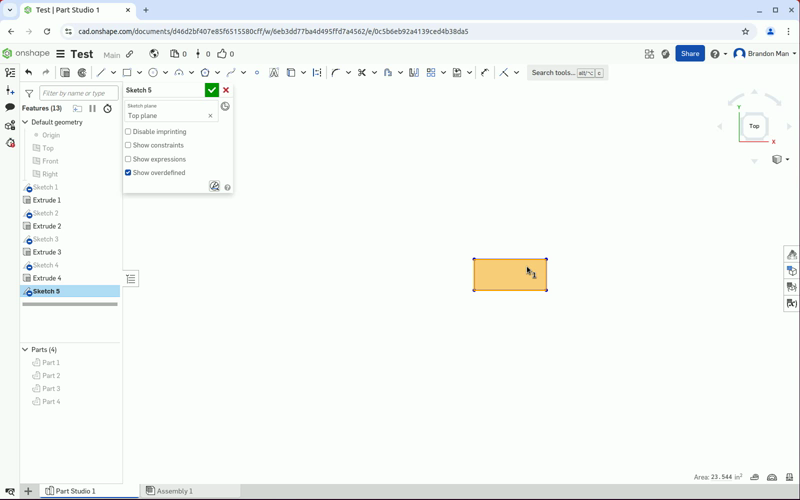
scroll(-6)
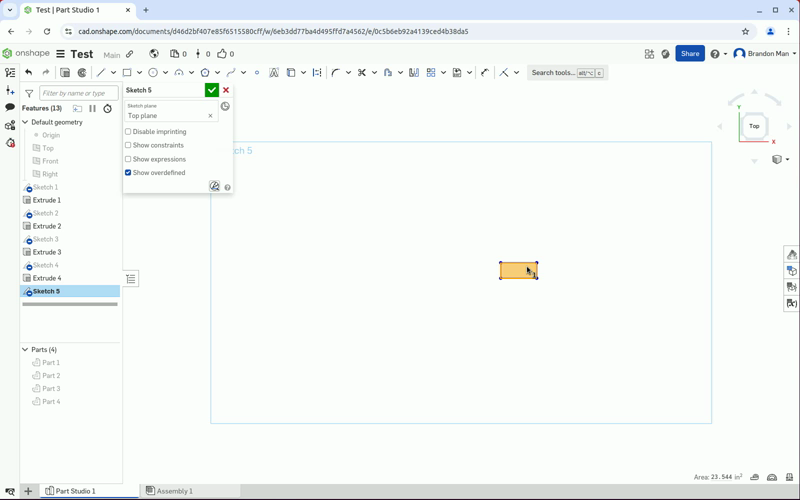
mouse_move(73, 352)
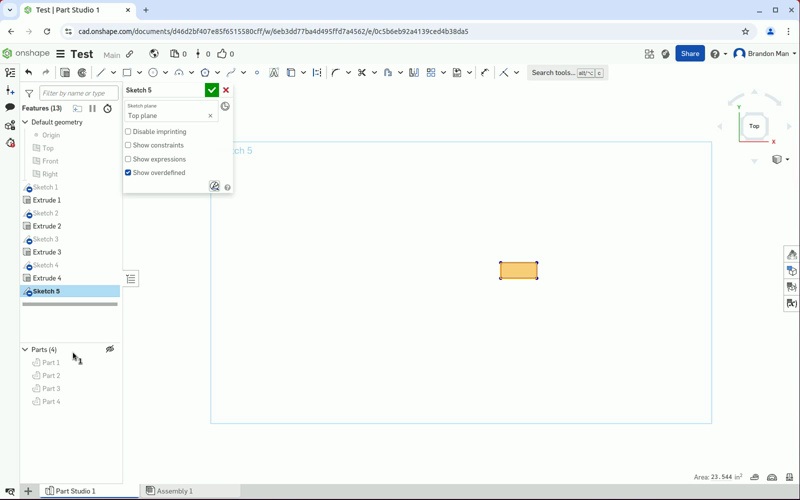
key(shift+y)
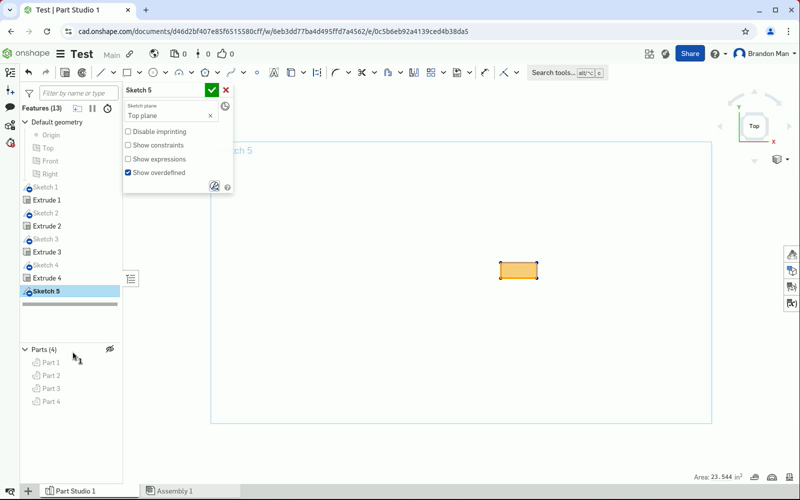
key(shift+e)
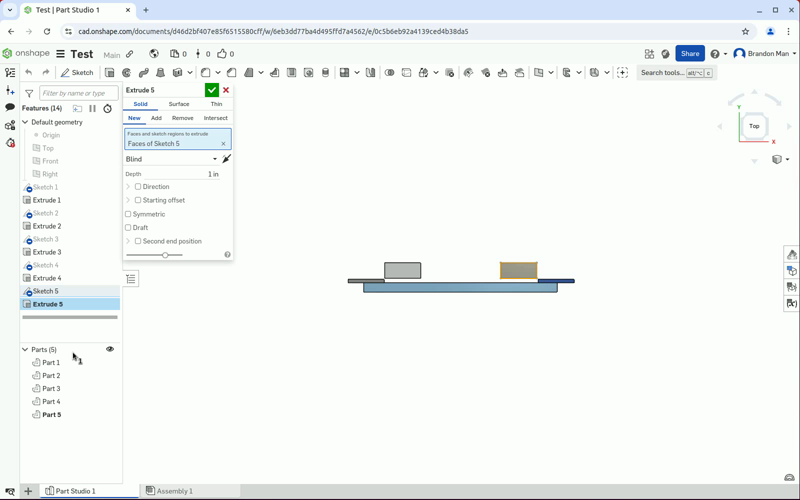
mouse_move(143, 106)
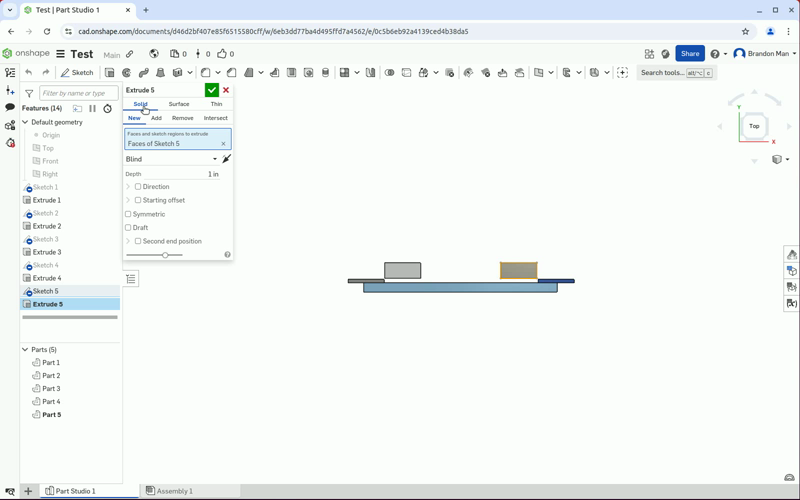
click(143, 106)
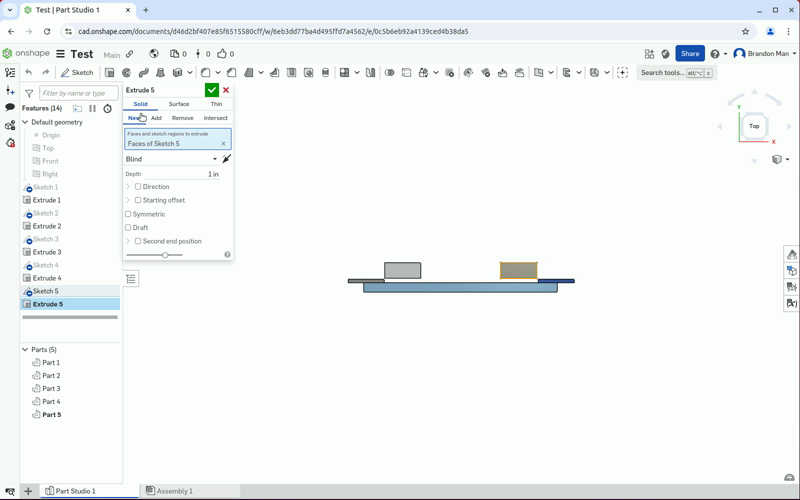
mouse_move(137, 120)
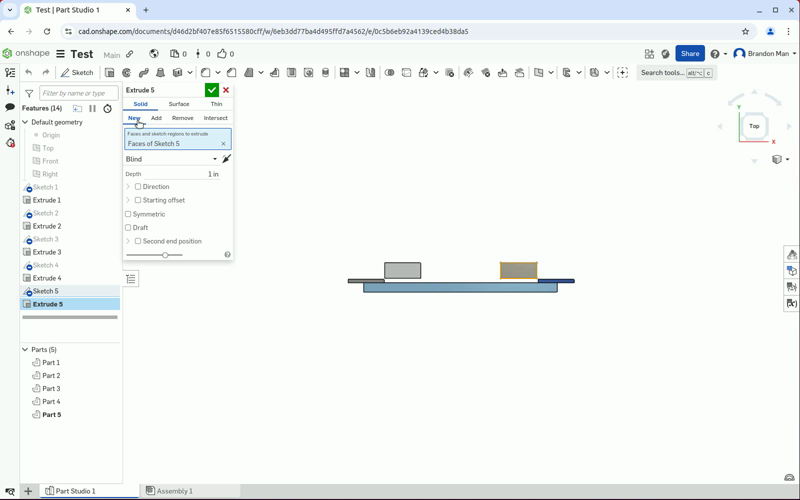
click(137, 120)
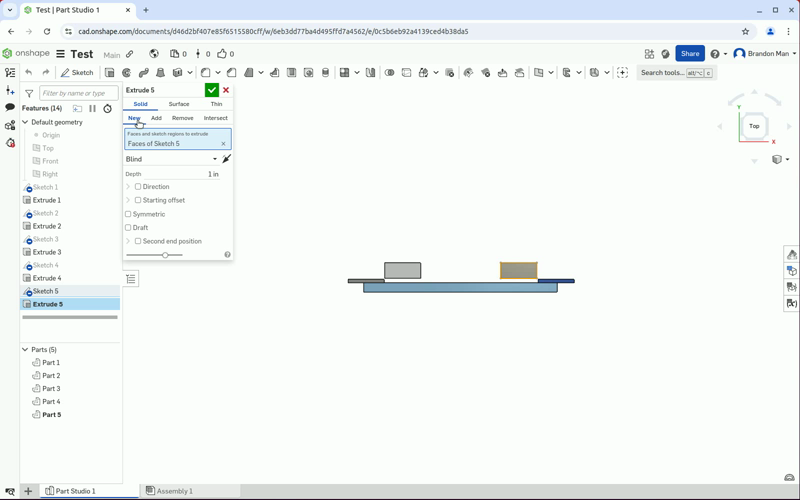
key(tab, 4)
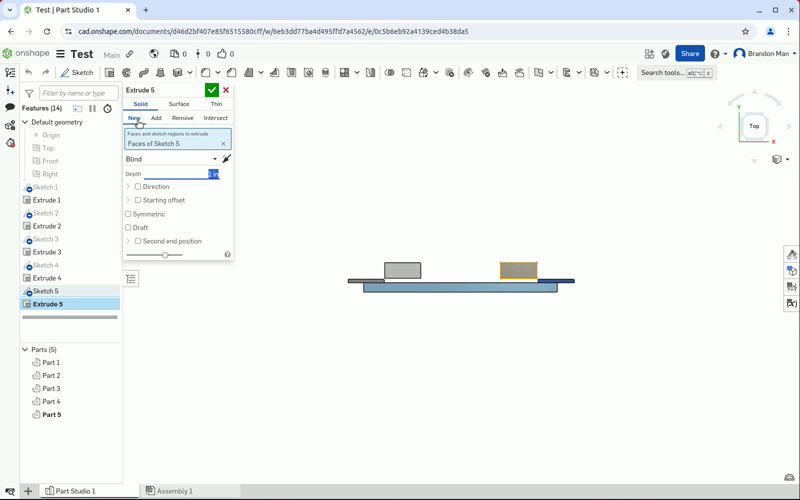
text(5.778)
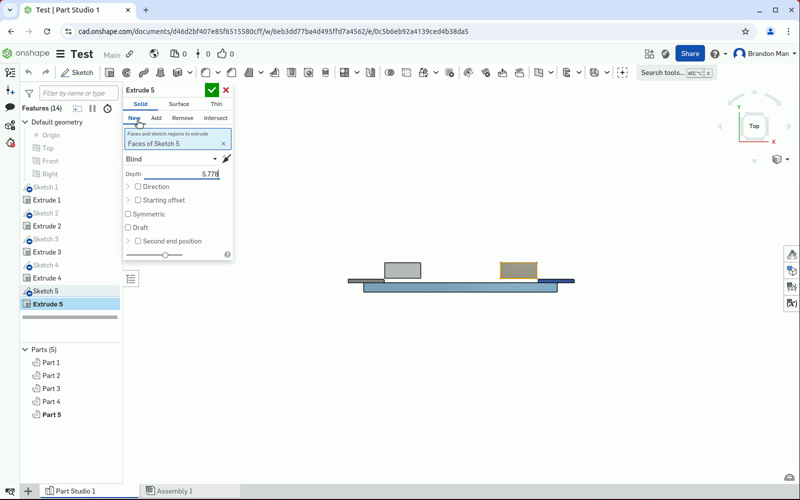
key(tab, 3)
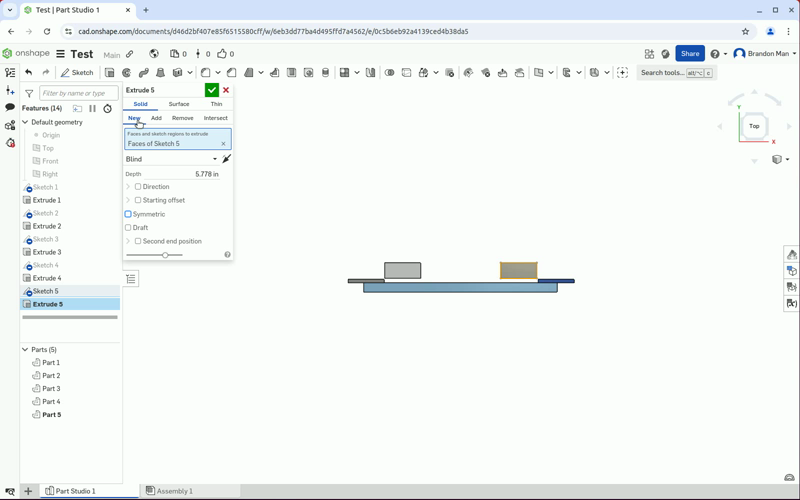
key(space)
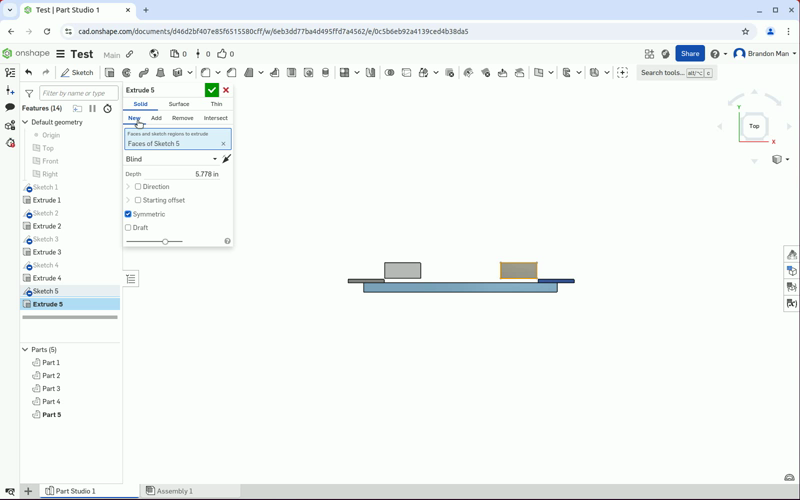
key(enter)
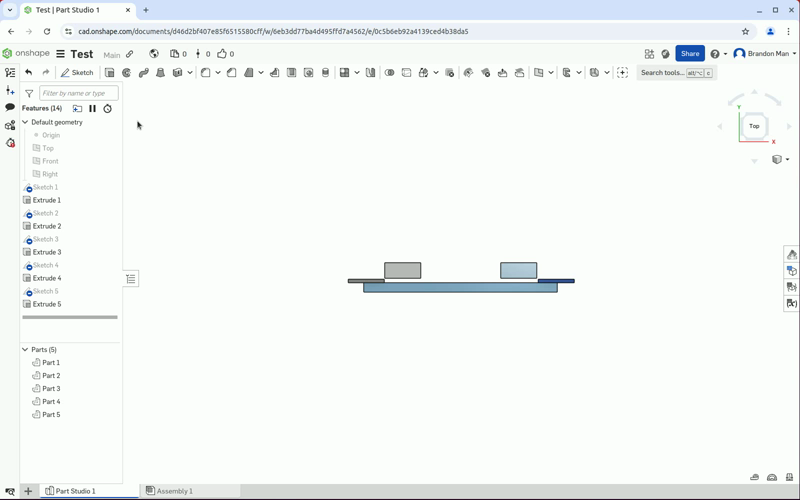
key(shift+h)
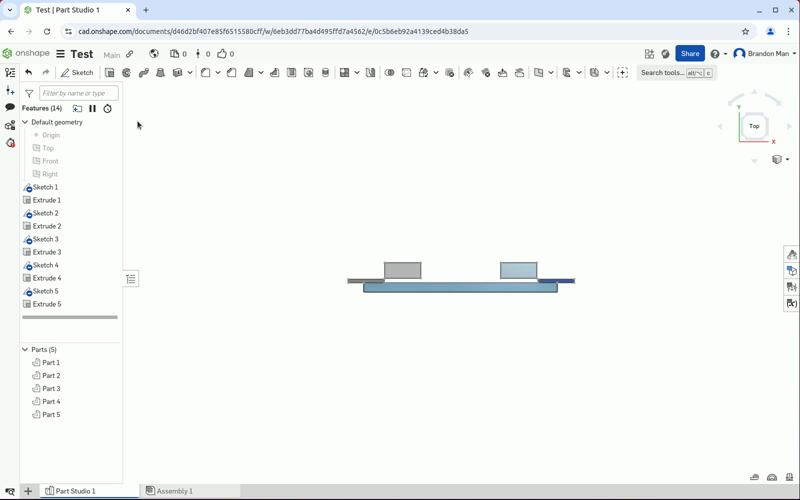
key(shift+h)
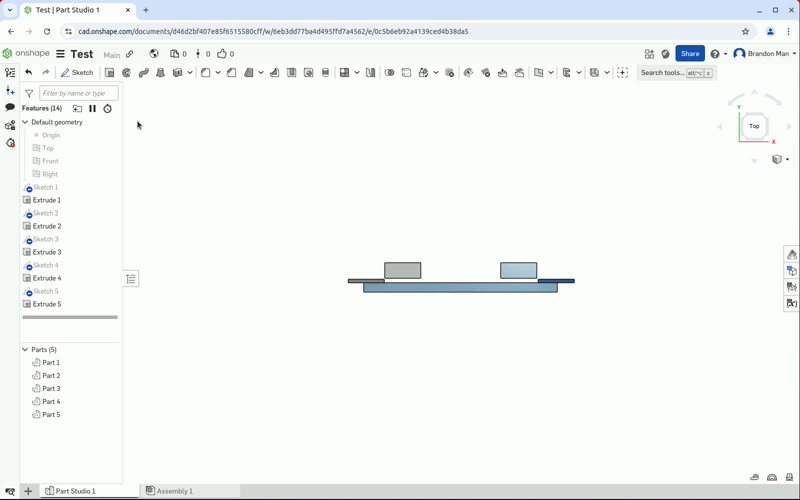
mouse_move(73, 189)
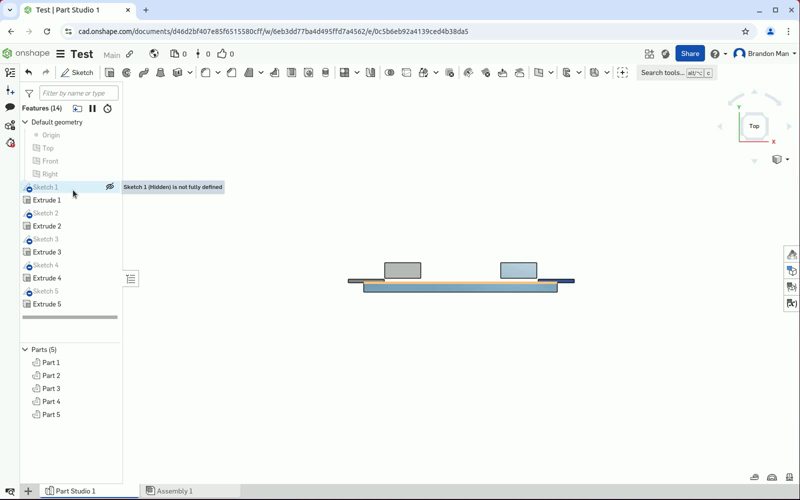
click(73, 189)
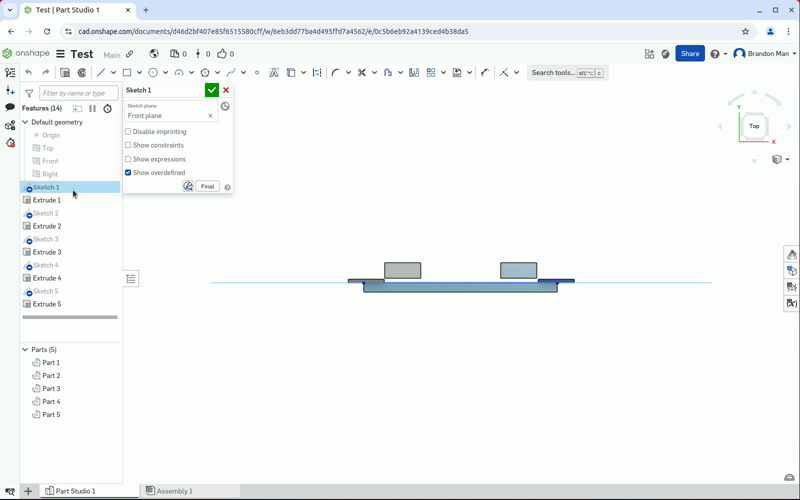
mouse_move(229, 92)
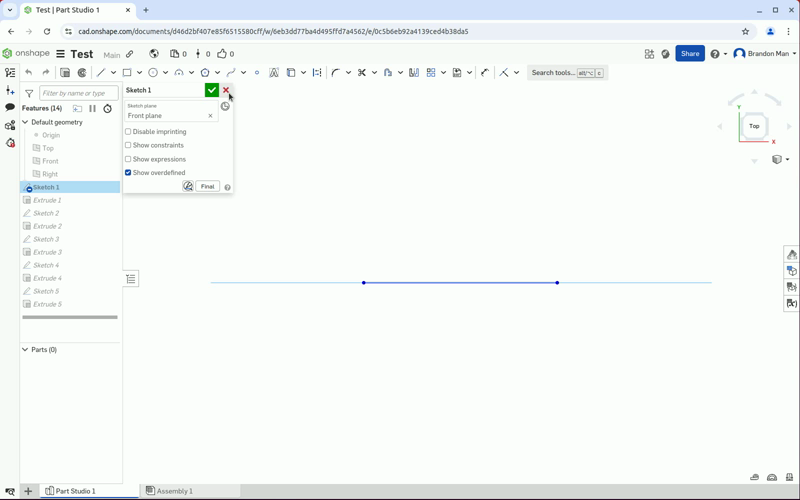
click(229, 92)
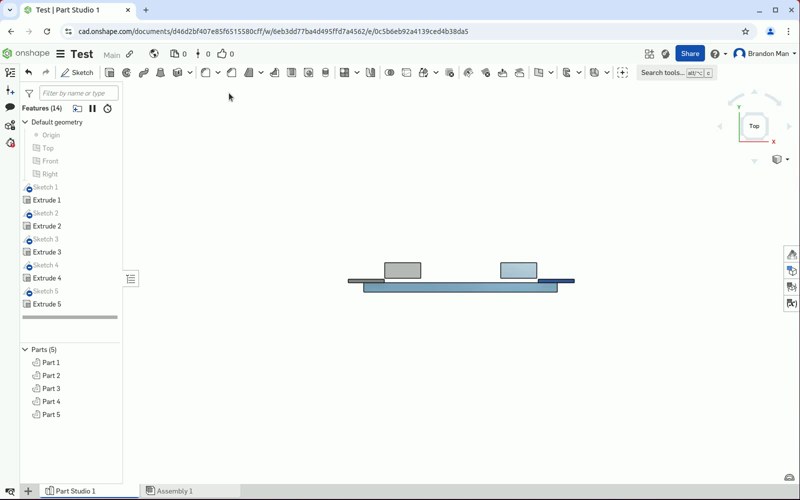
mouse_move(73, 352)
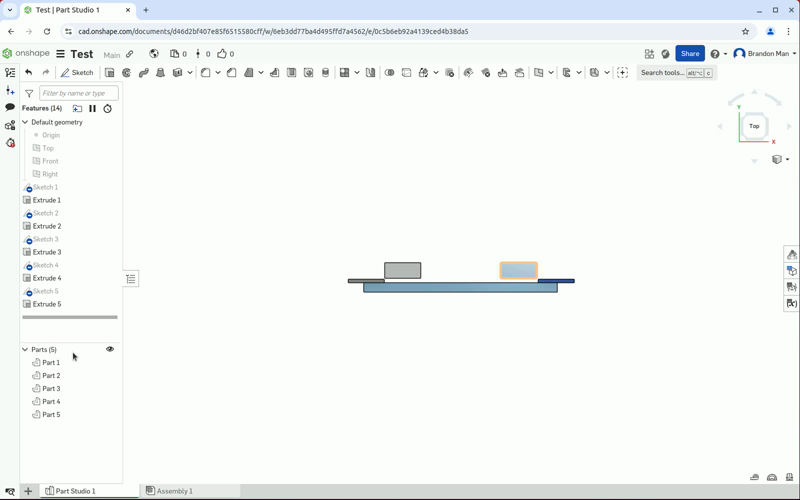
key(y)
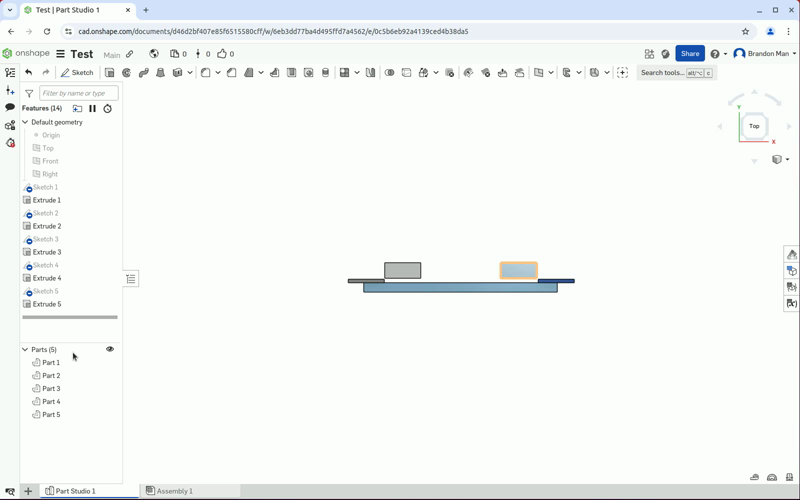
key(shift+p)
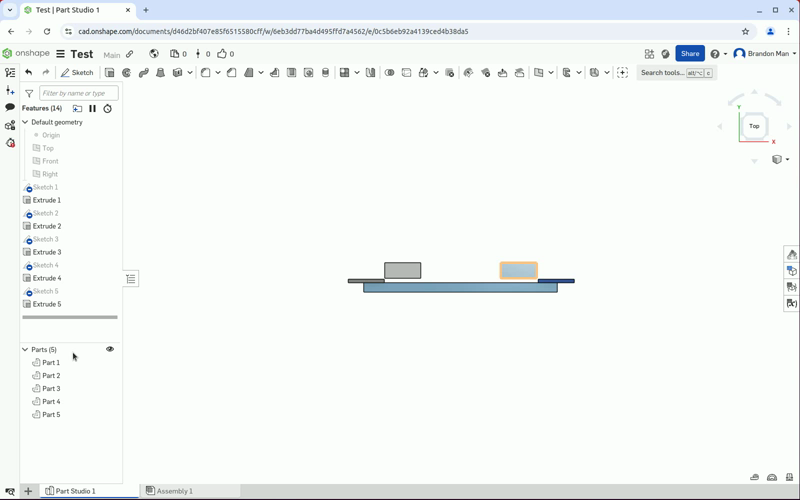
key(space)
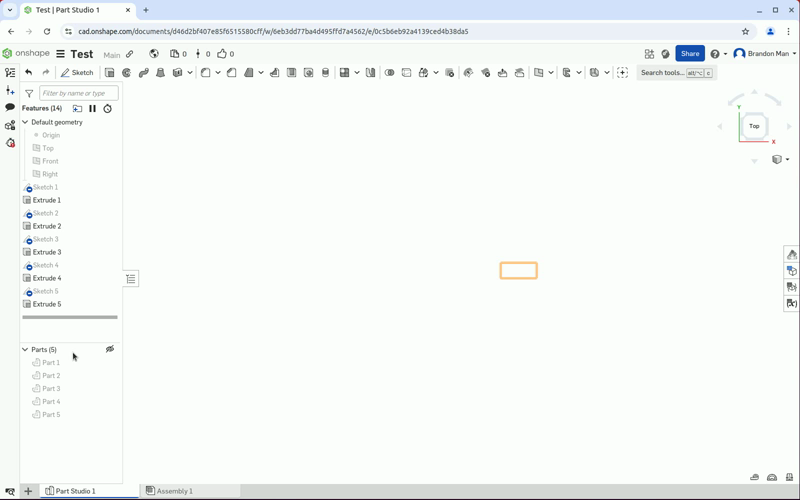
key_down(shift)
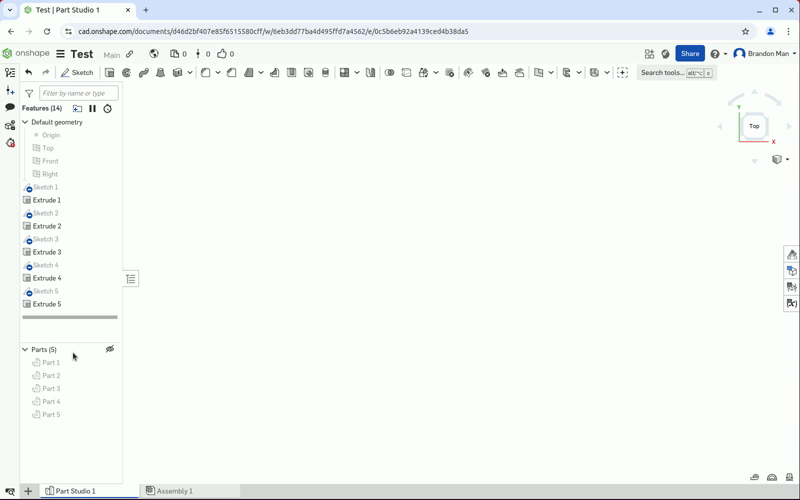
key(up)
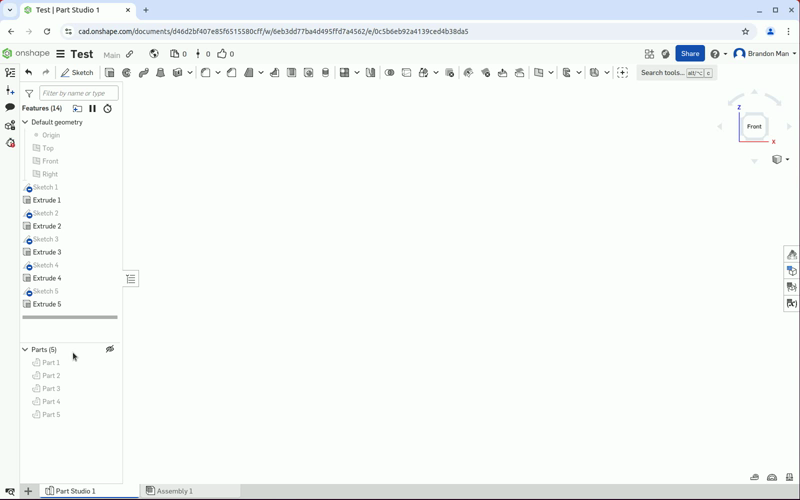
key_up(shift)
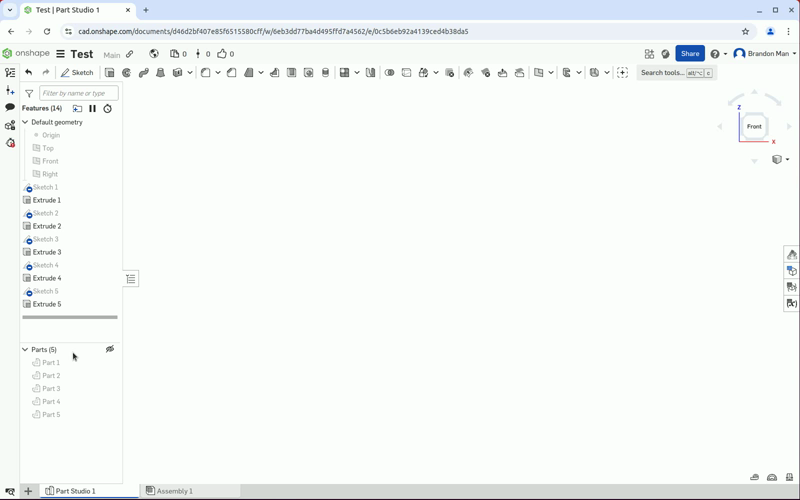
mouse_move(73, 352)
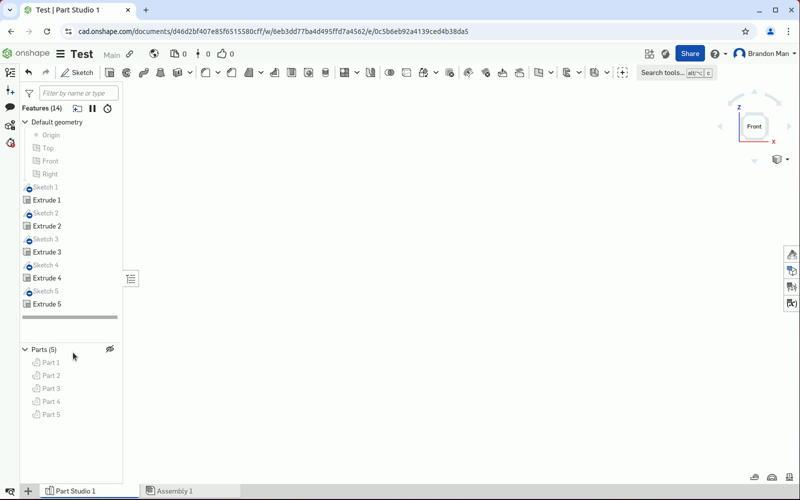
key(shift+y)
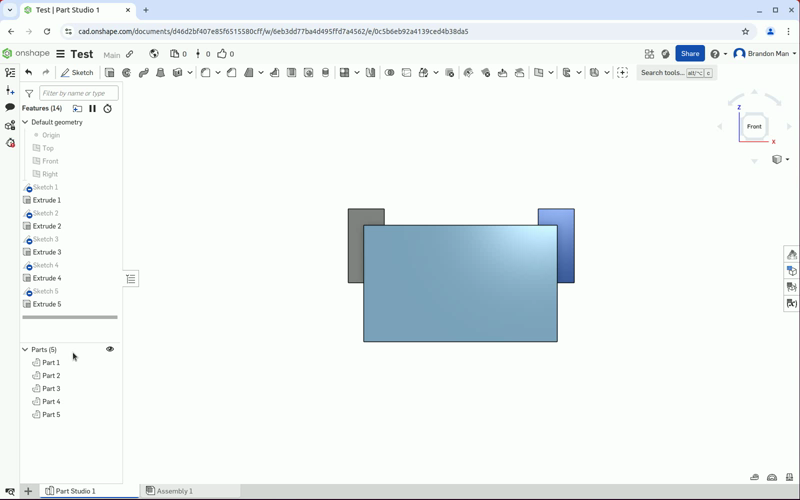
mouse_move(541, 75)
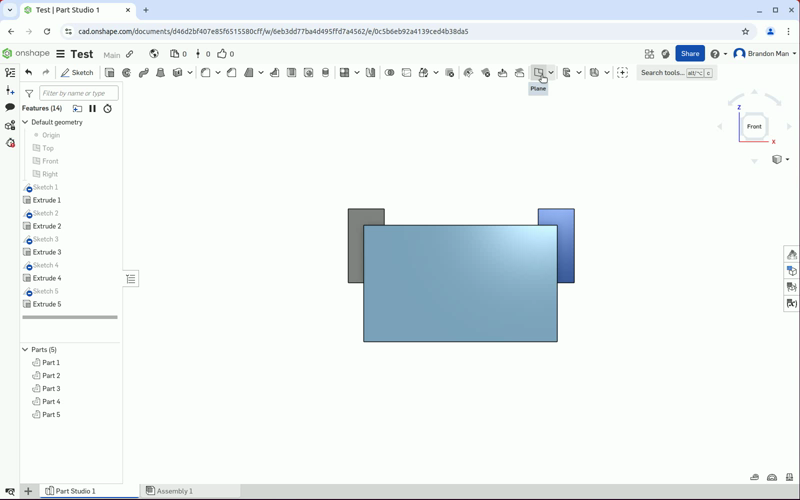
click(541, 75)
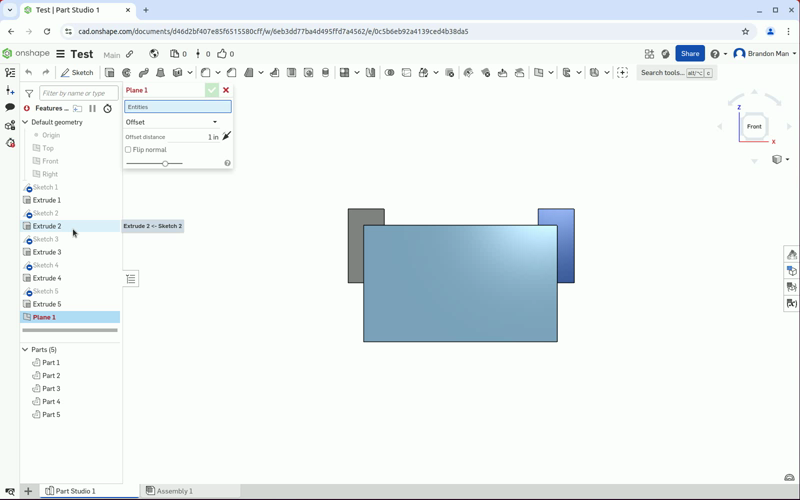
scroll(3)
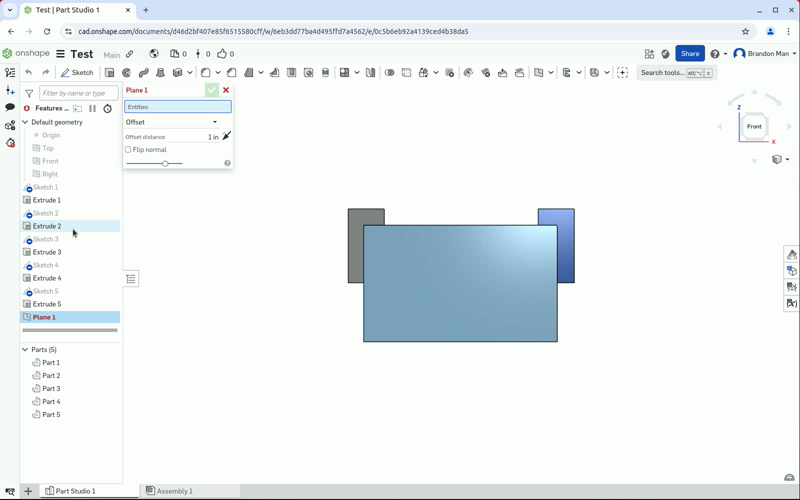
mouse_move(73, 163)
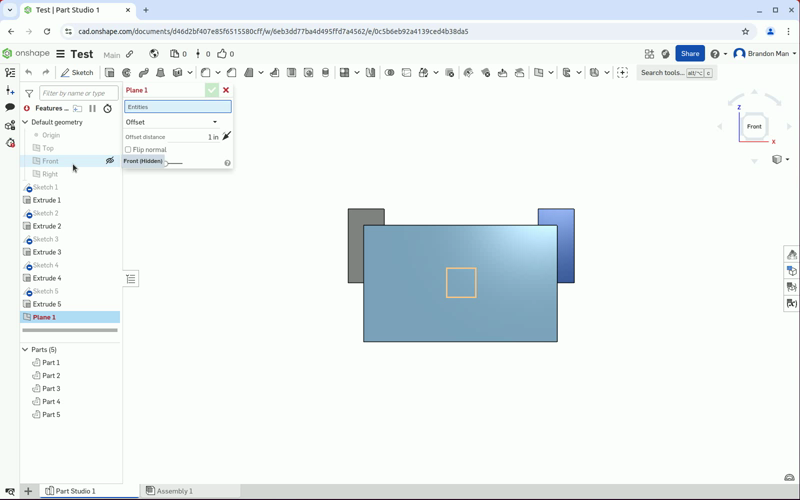
click(73, 163)
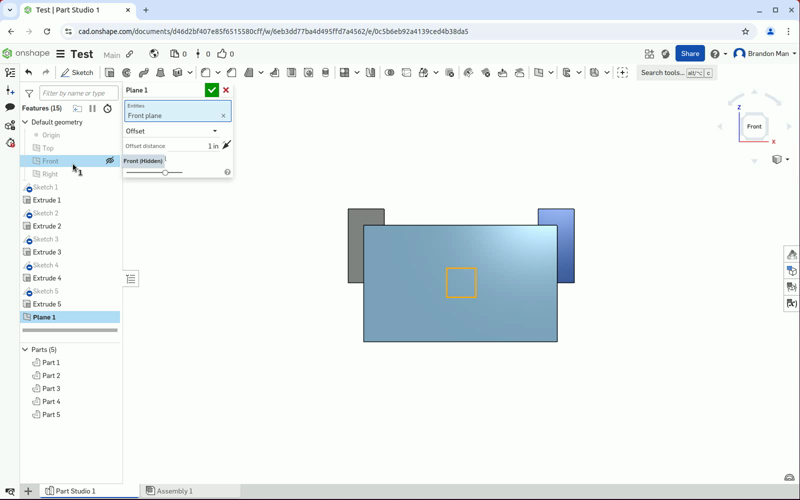
key(tab, 2)
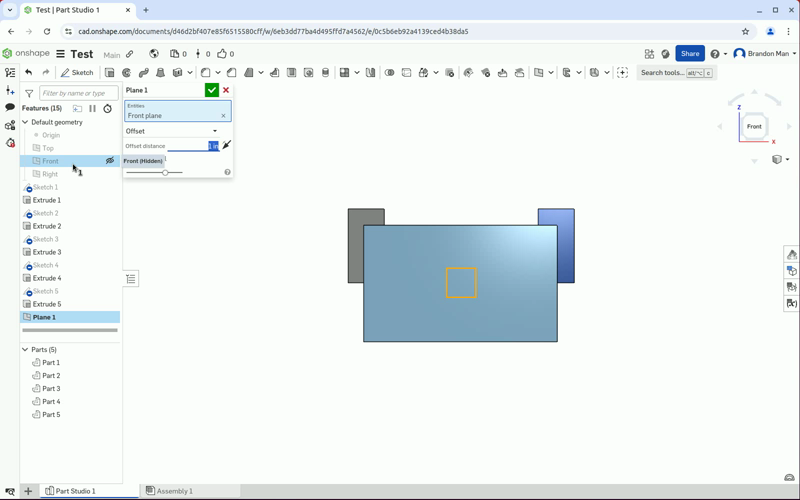
text(1.91)
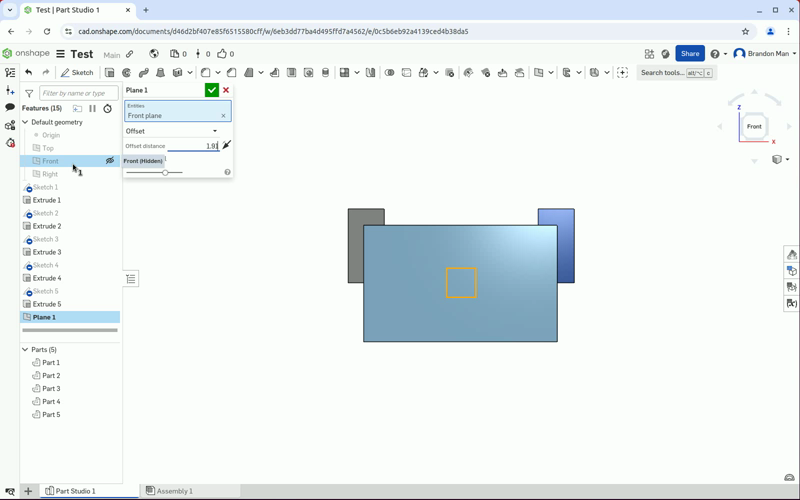
key(enter, 2)
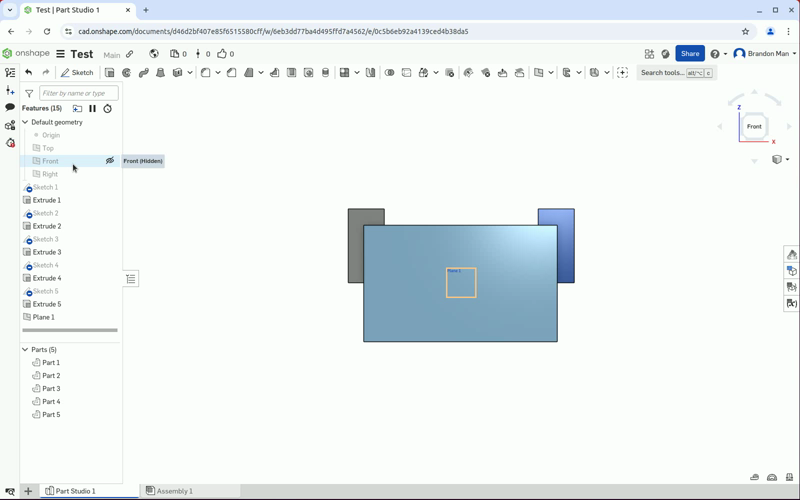
key(shift+s)
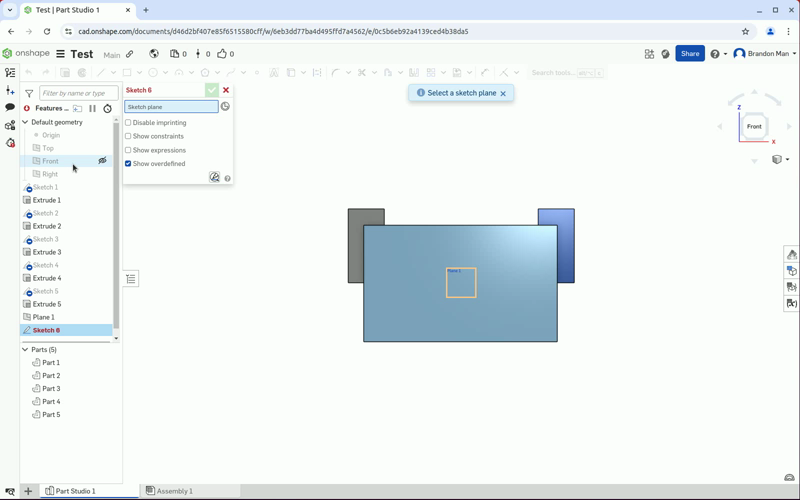
mouse_move(69, 319)
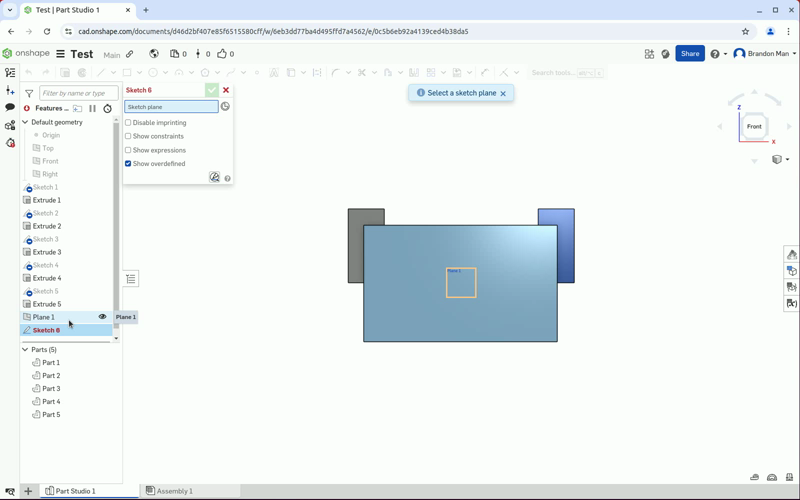
click(69, 319)
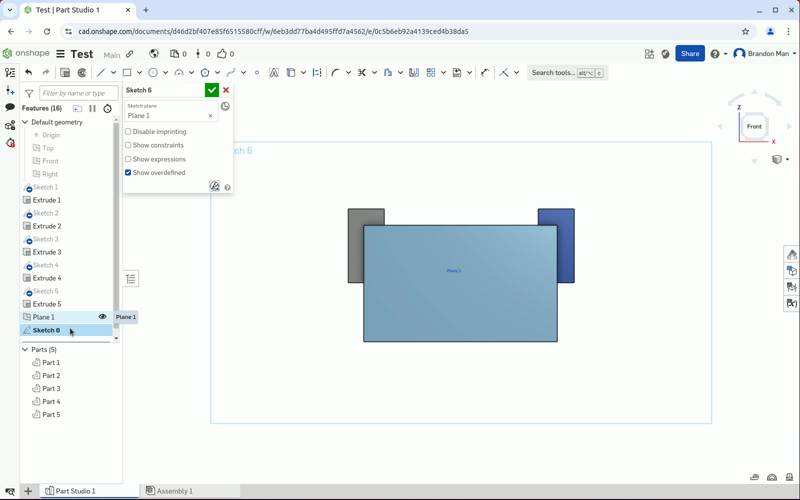
mouse_move(73, 352)
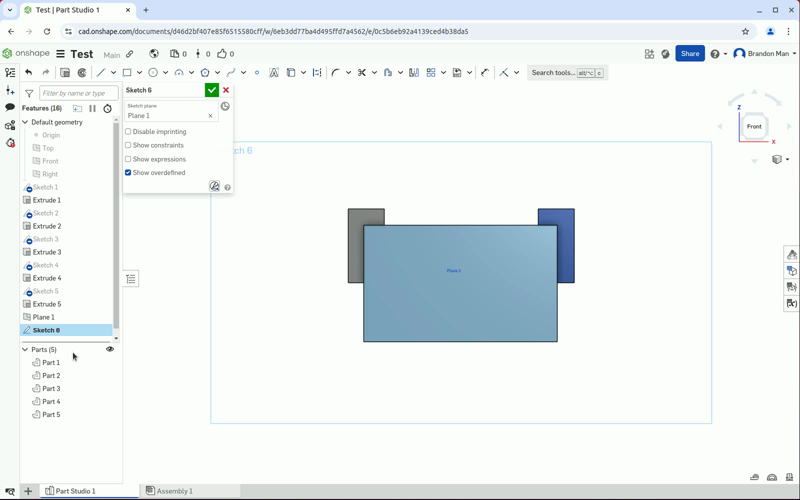
key(y)
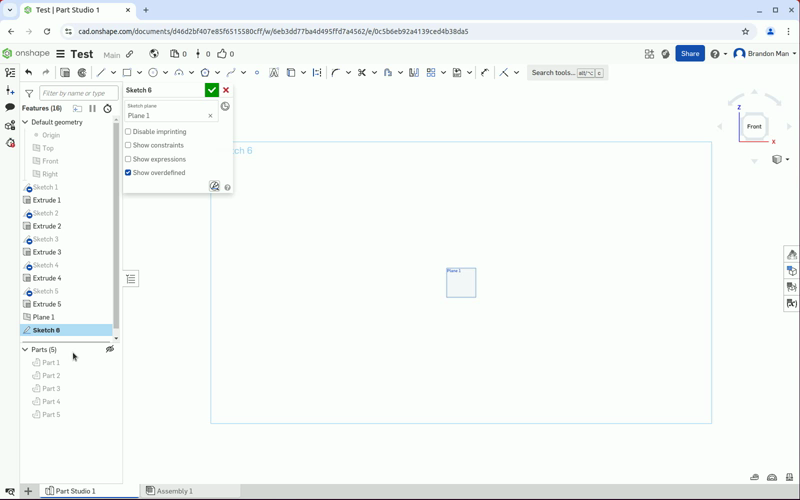
key(a)
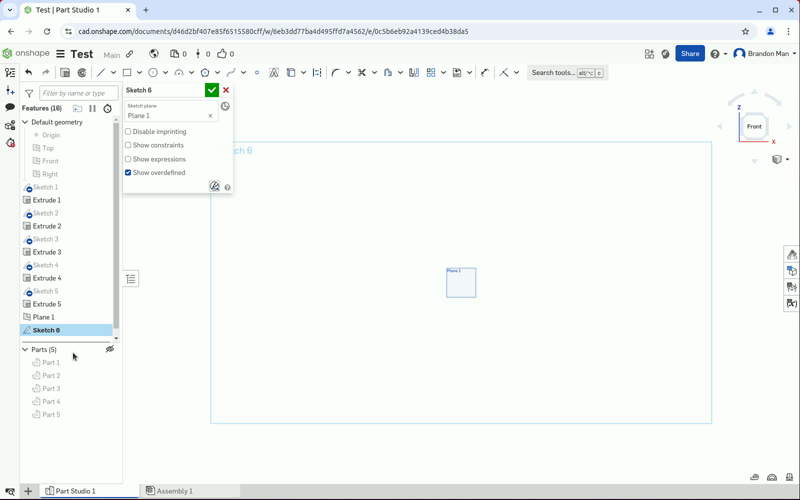
key_down(shift)
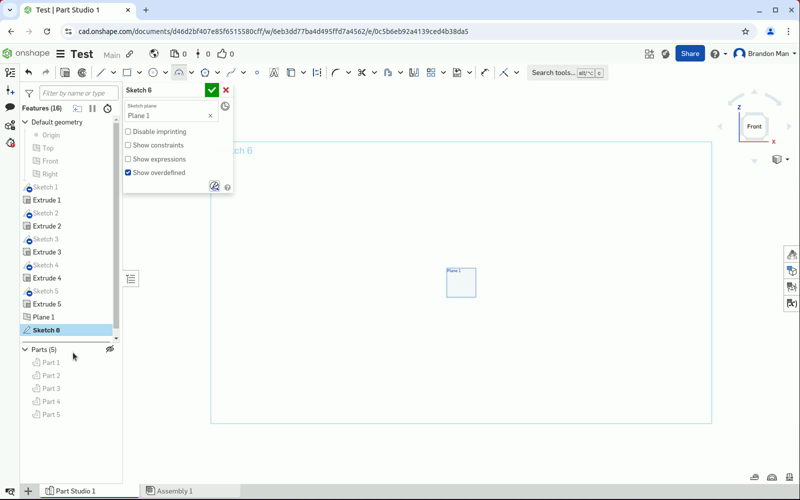
mouse_move(363, 245)
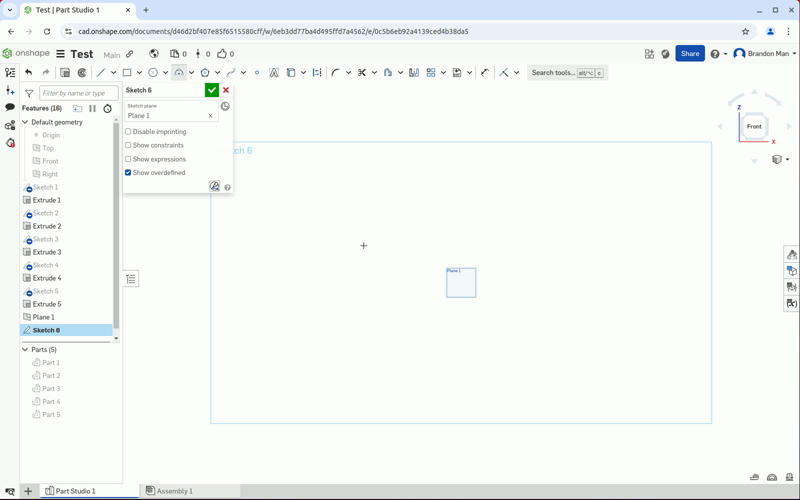
click(363, 245)
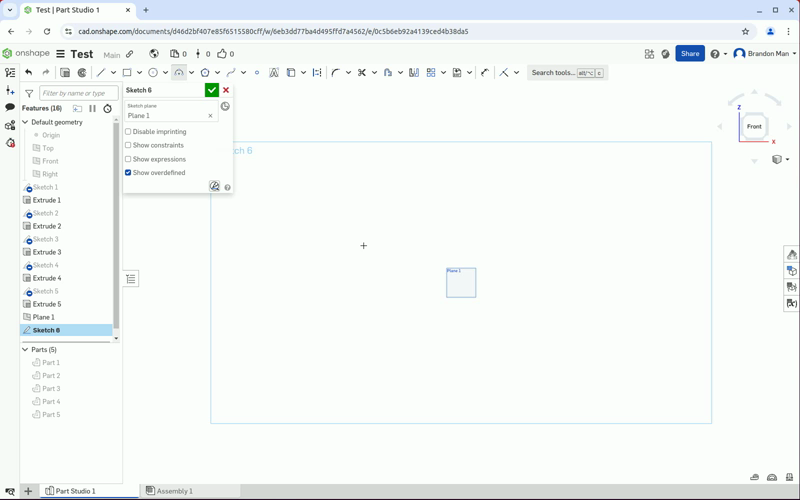
key_up(shift)
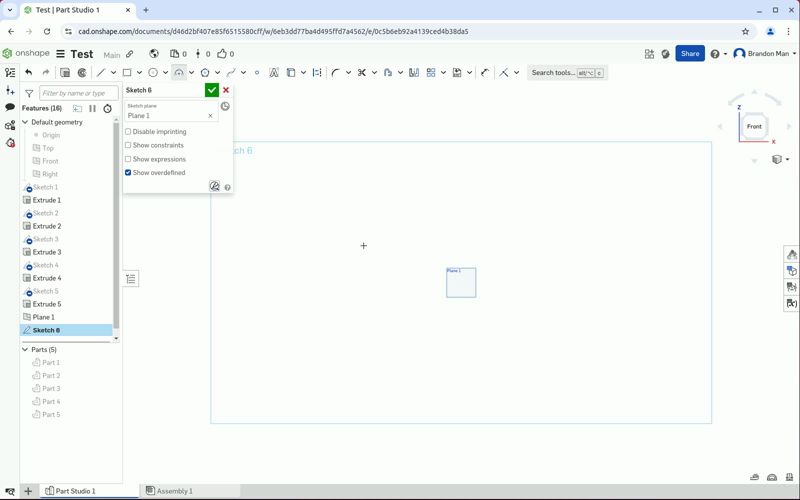
key_down(shift)
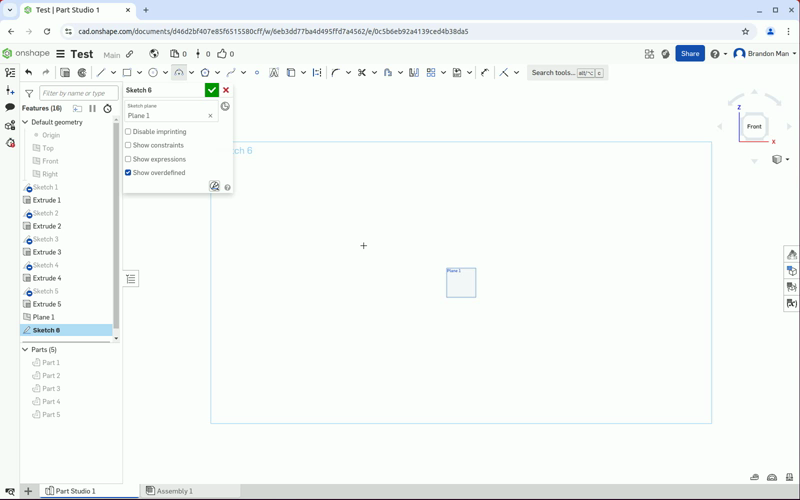
mouse_move(363, 225)
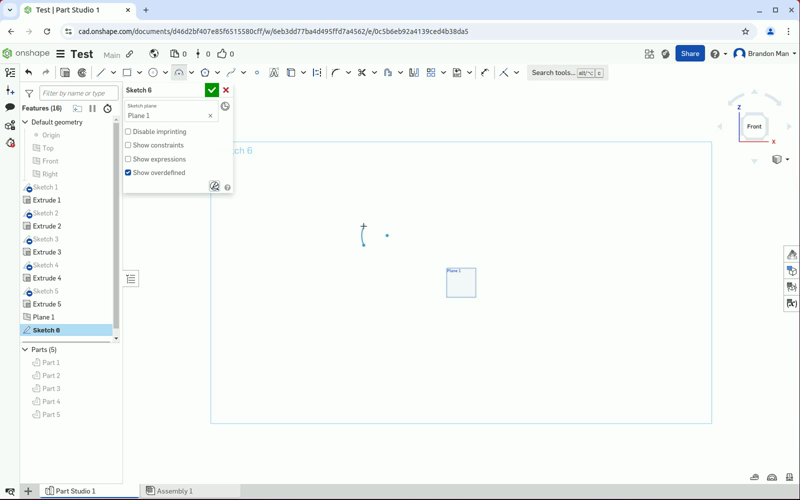
click(363, 225)
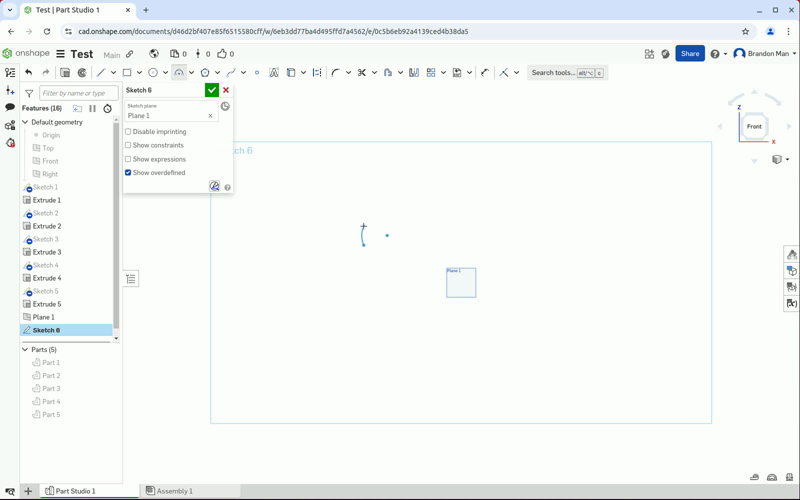
mouse_move(373, 235)
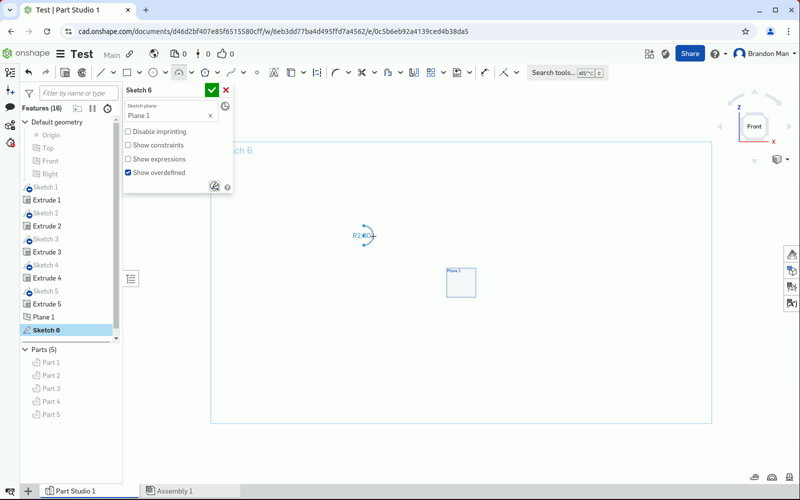
click(373, 235)
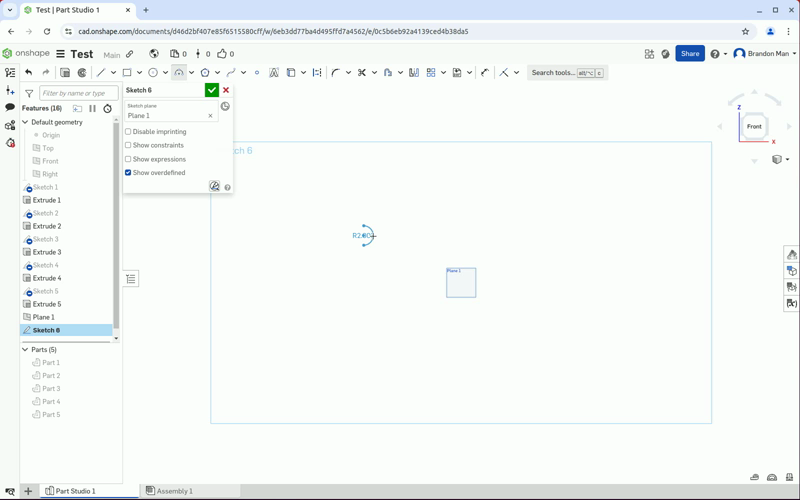
key_up(shift)
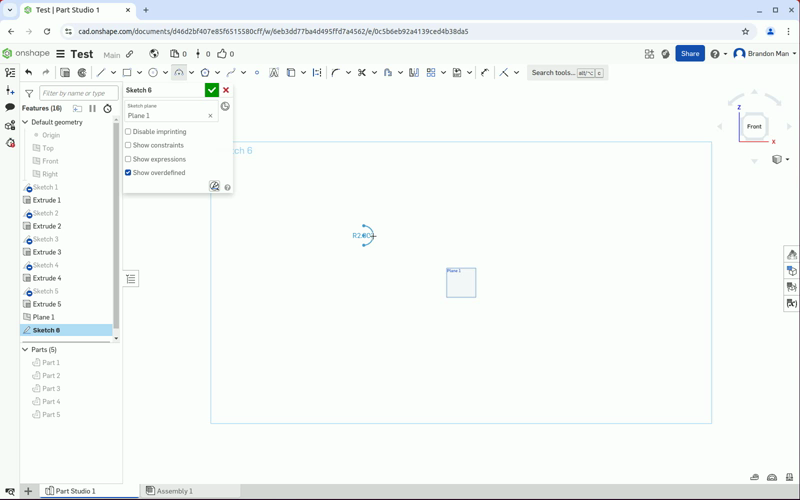
key(esc)
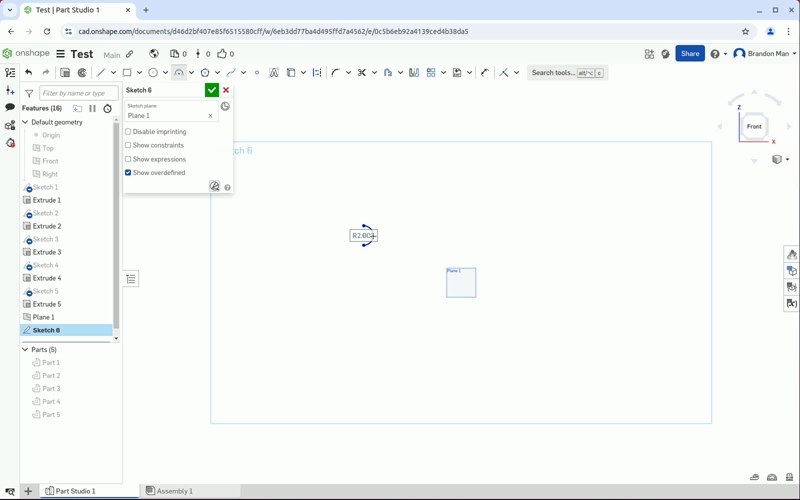
key(l)
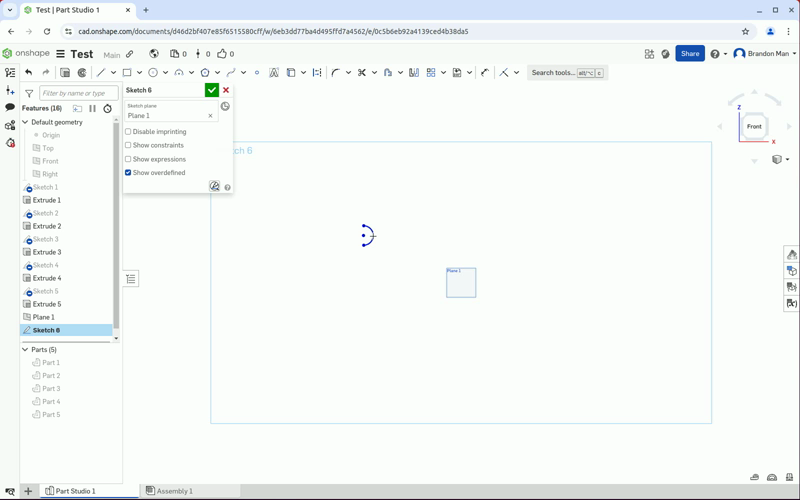
mouse_move(363, 225)
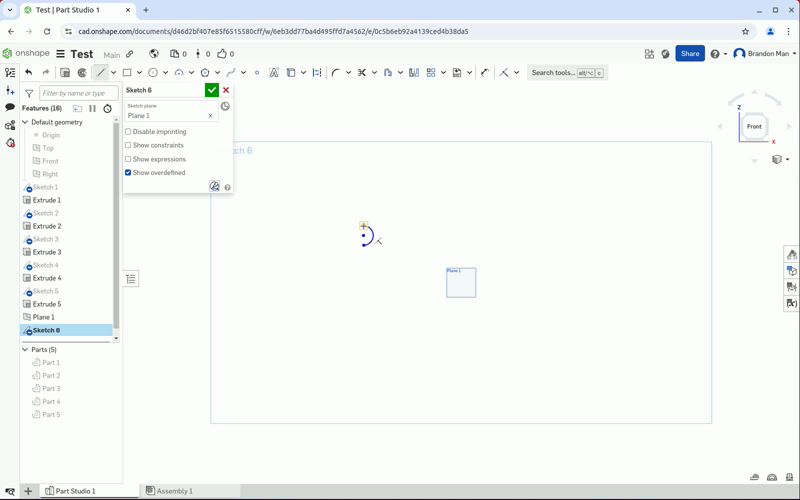
click(363, 225)
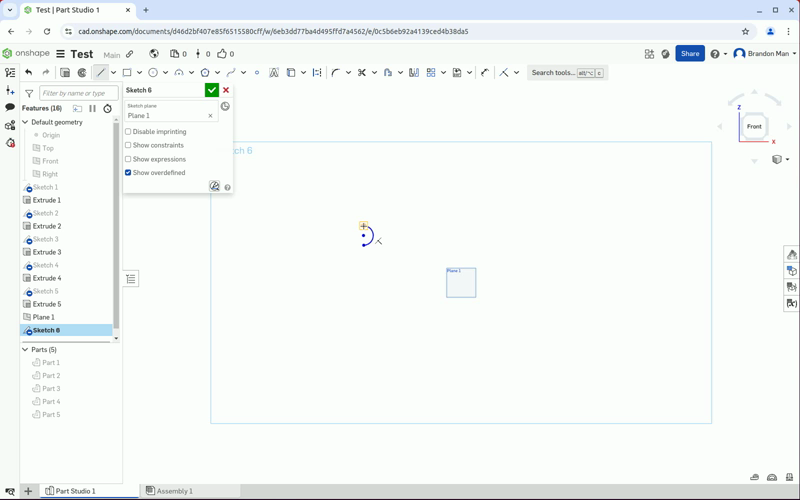
mouse_move(393, 225)
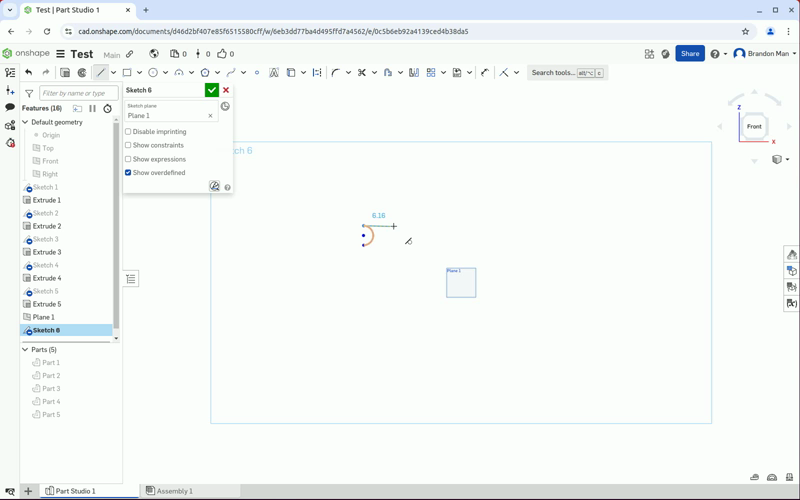
key_down(shift)
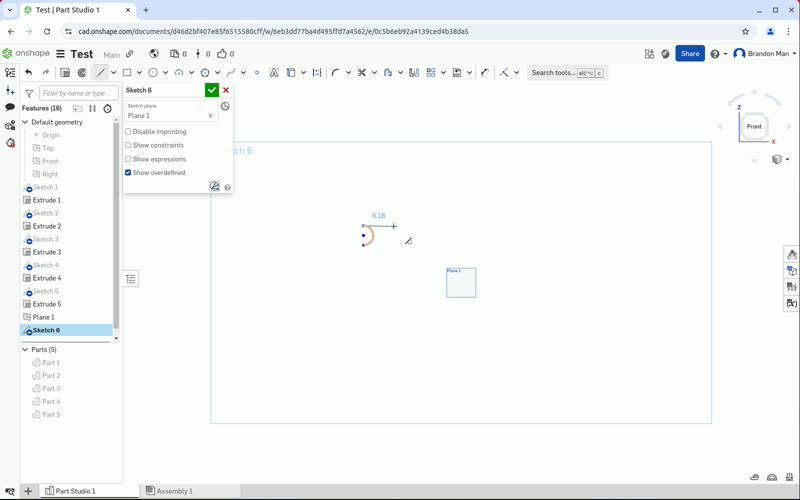
mouse_move(363, 245)
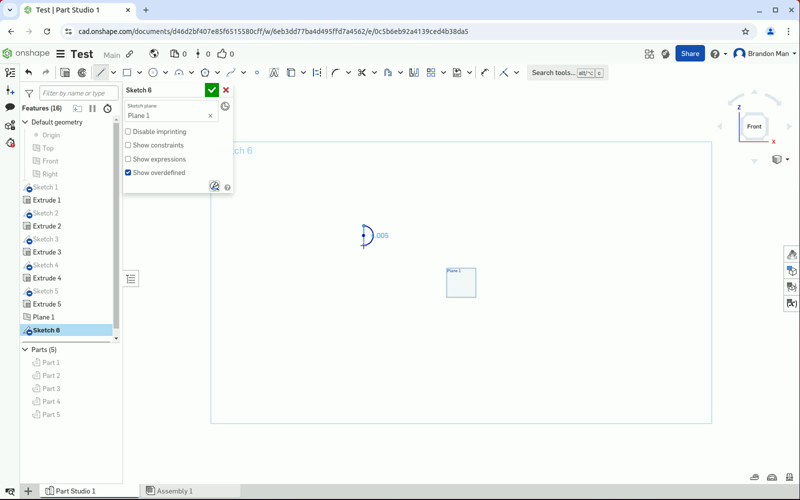
key_up(shift)
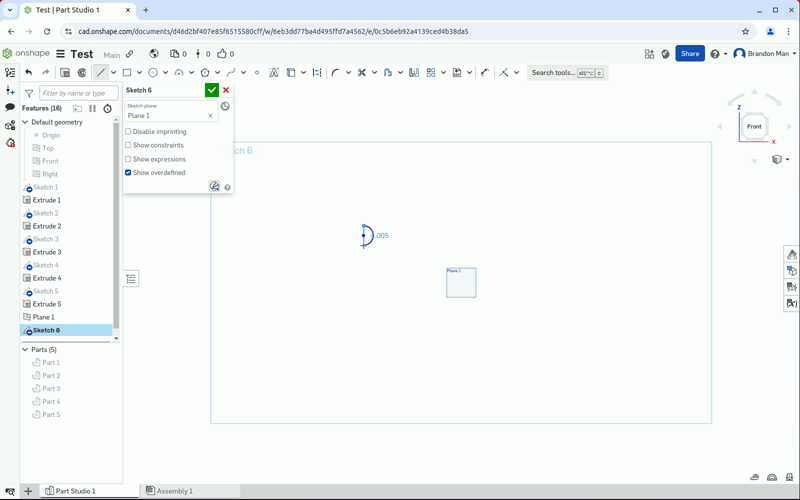
click(363, 245)
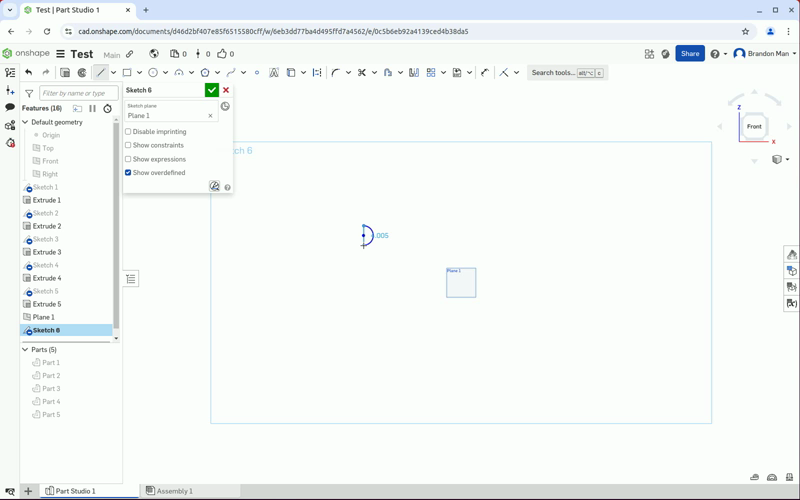
key(esc)
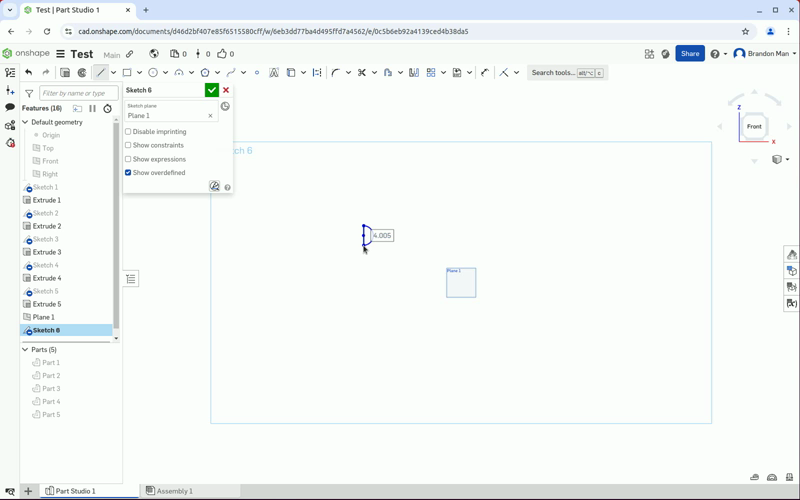
mouse_move(365, 240)
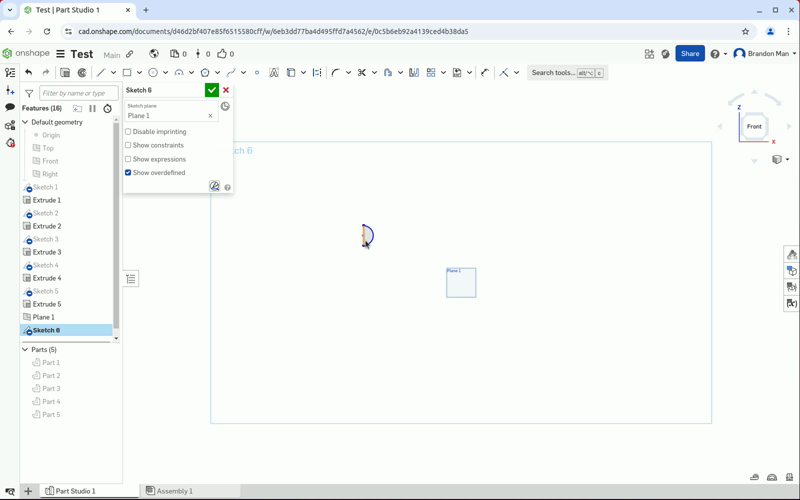
scroll(6)
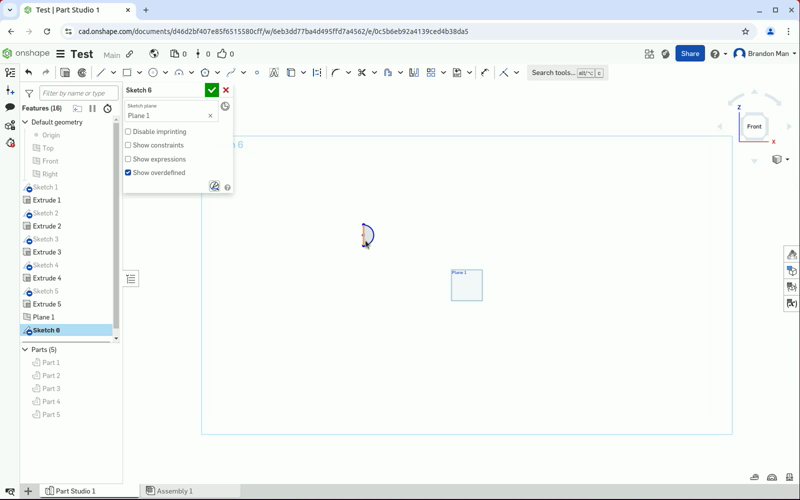
scroll(6)
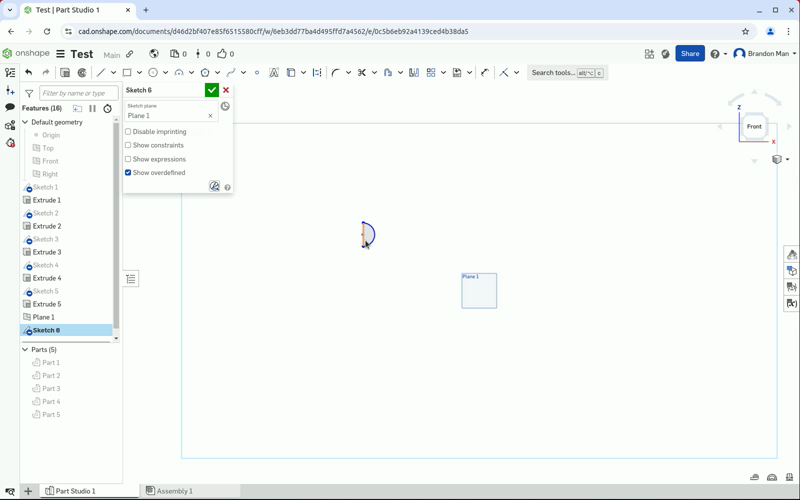
scroll(6)
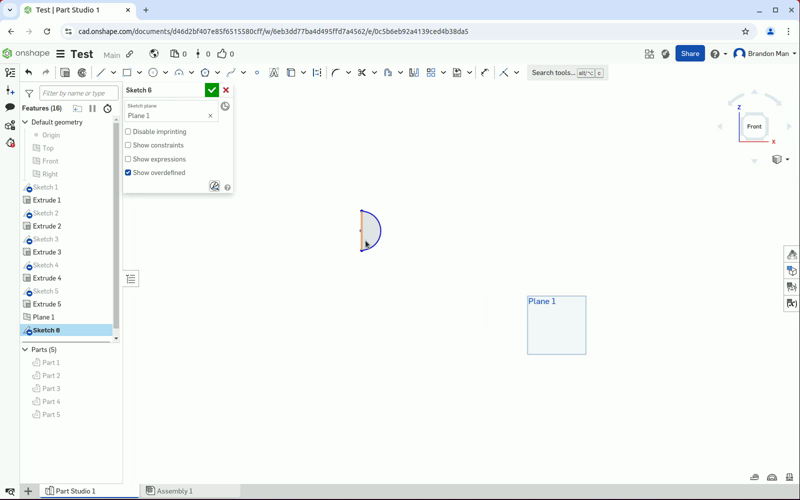
scroll(6)
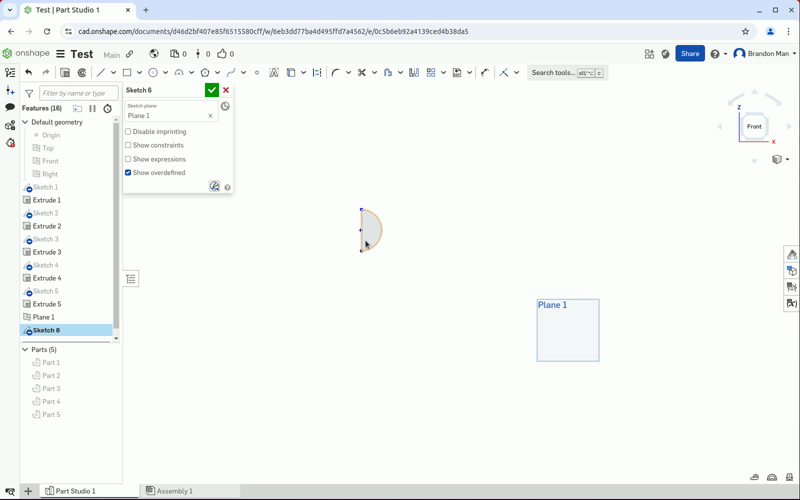
scroll(6)
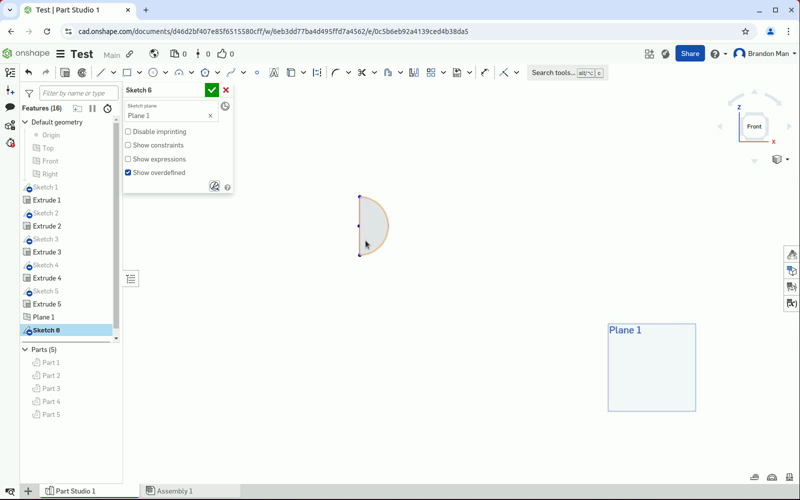
scroll(6)
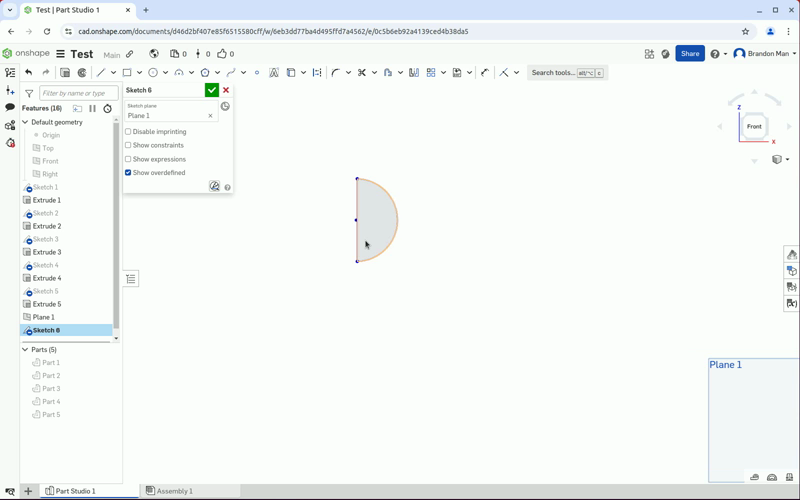
scroll(6)
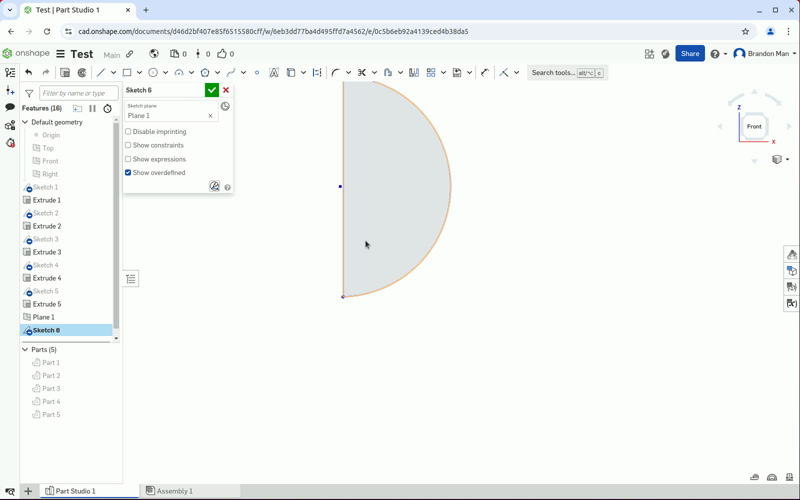
click(365, 240)
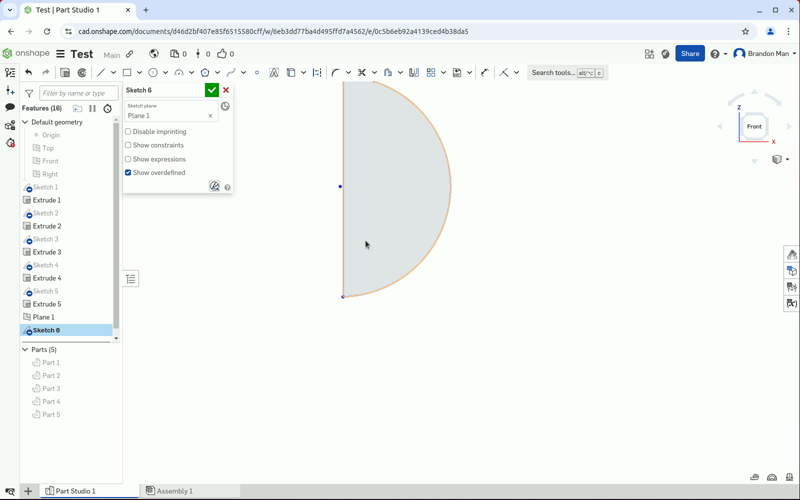
scroll(-6)
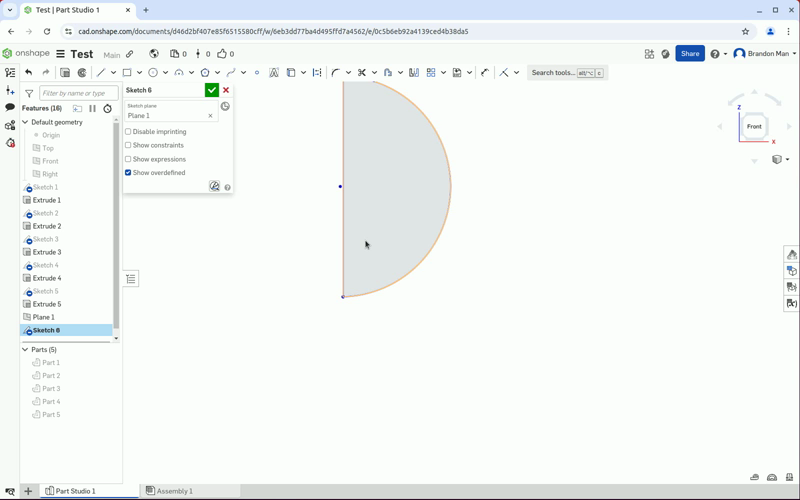
scroll(-6)
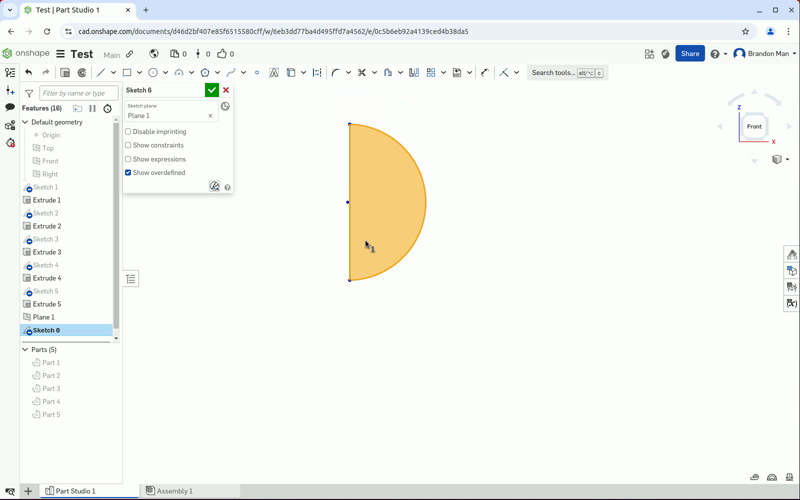
scroll(-6)
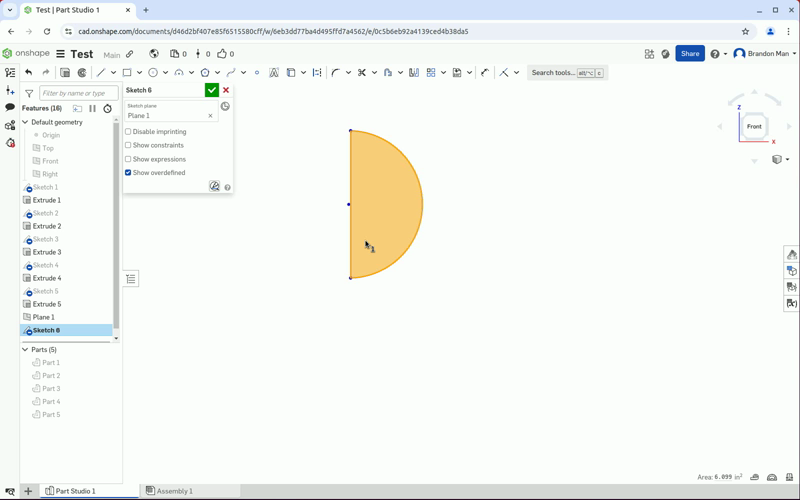
scroll(-6)
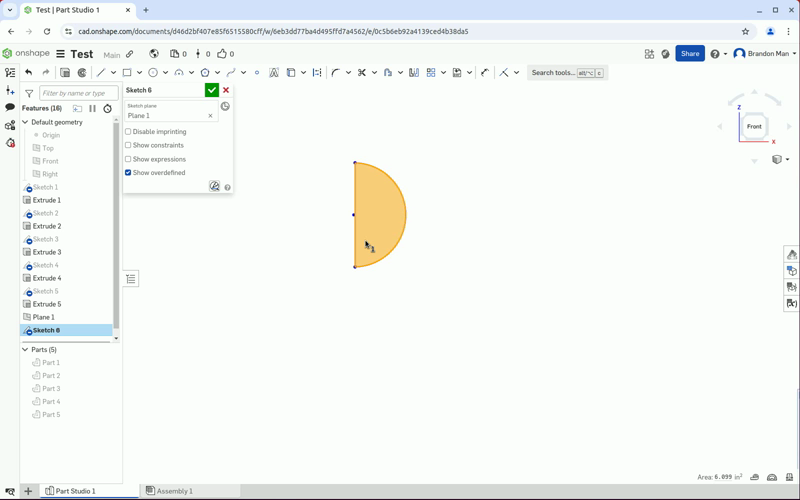
scroll(-6)
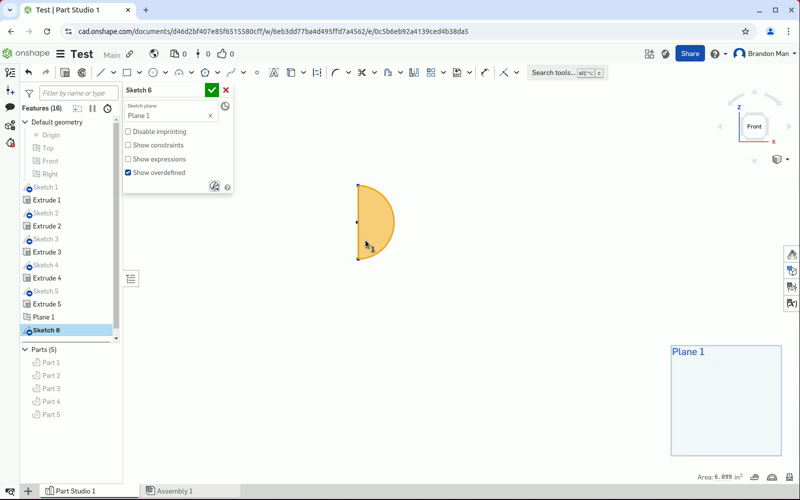
scroll(-6)
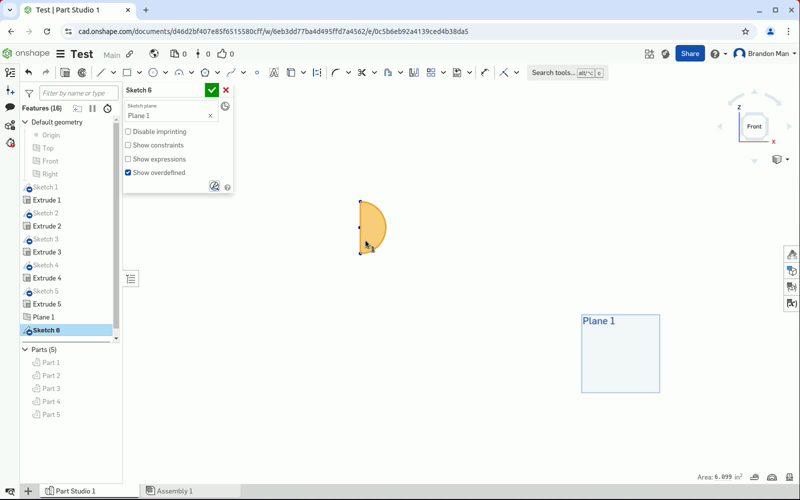
scroll(-6)
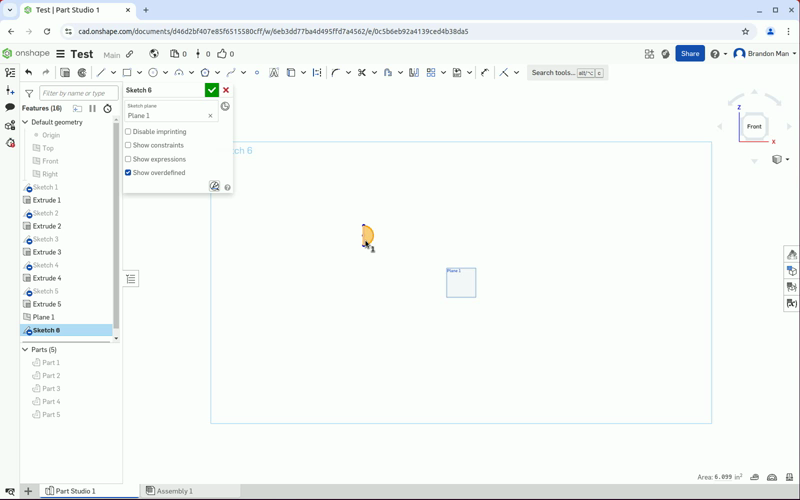
mouse_move(73, 352)
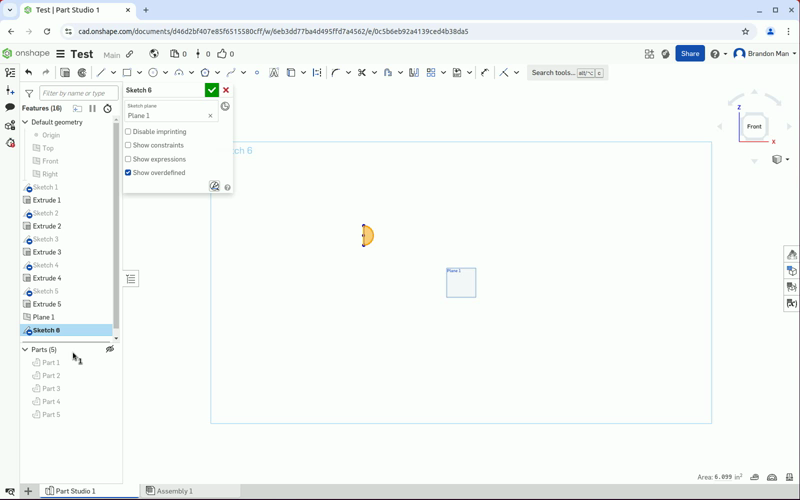
key(shift+y)
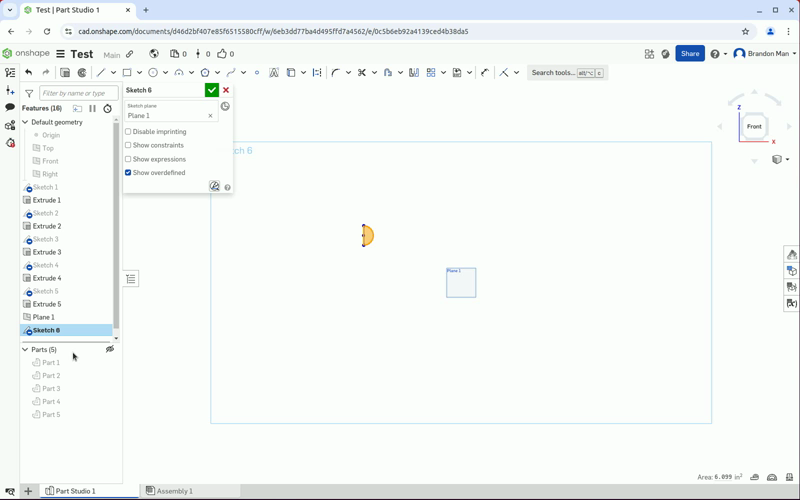
key(shift+e)
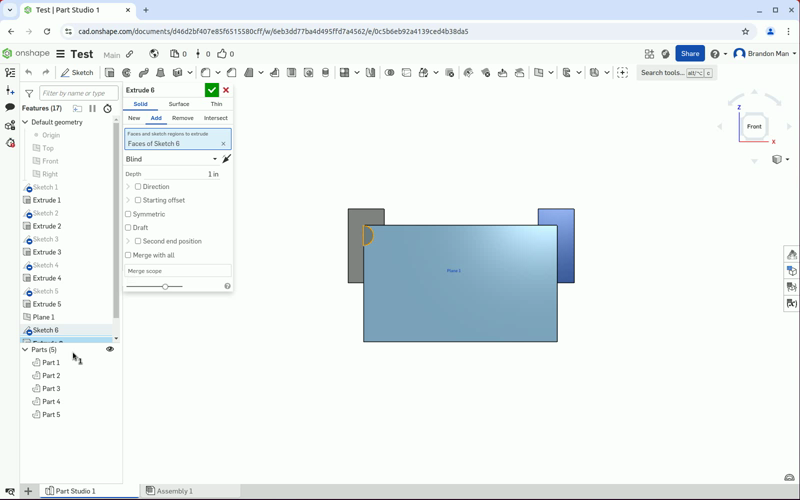
mouse_move(143, 106)
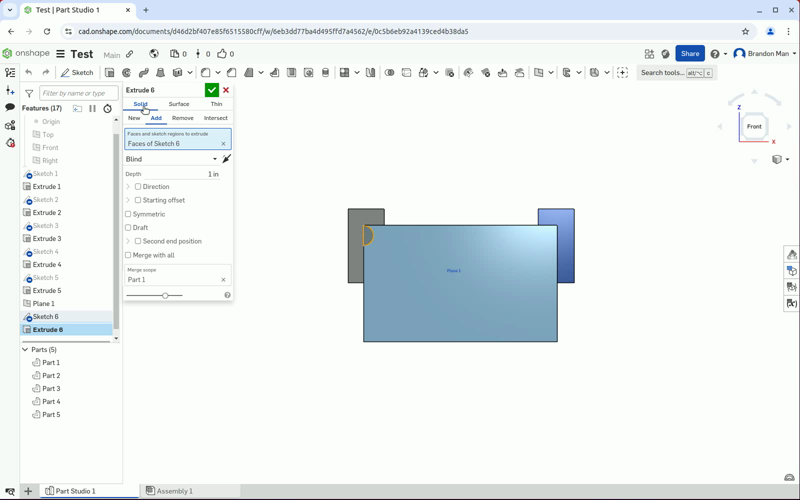
click(143, 106)
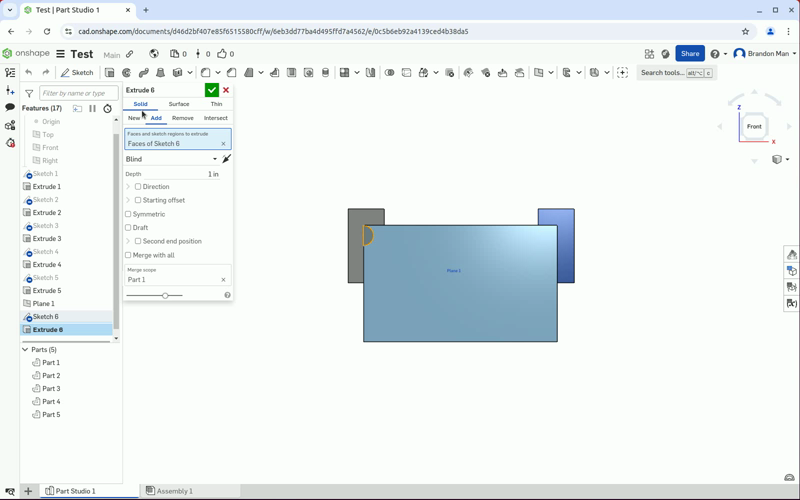
mouse_move(137, 120)
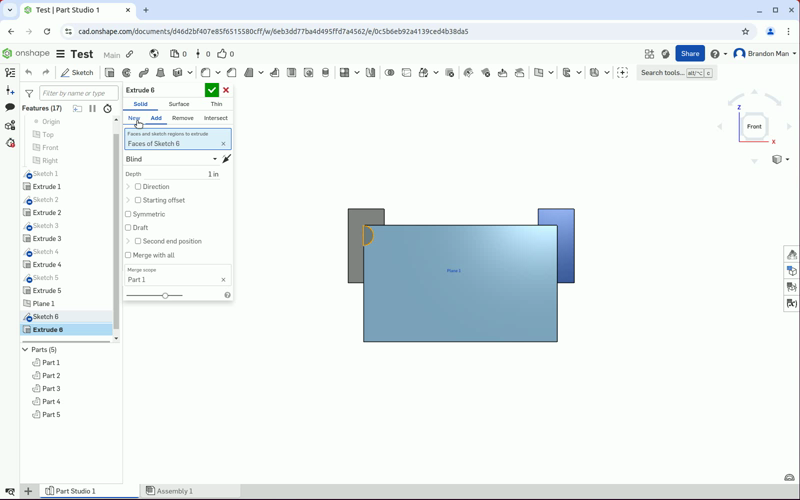
click(137, 120)
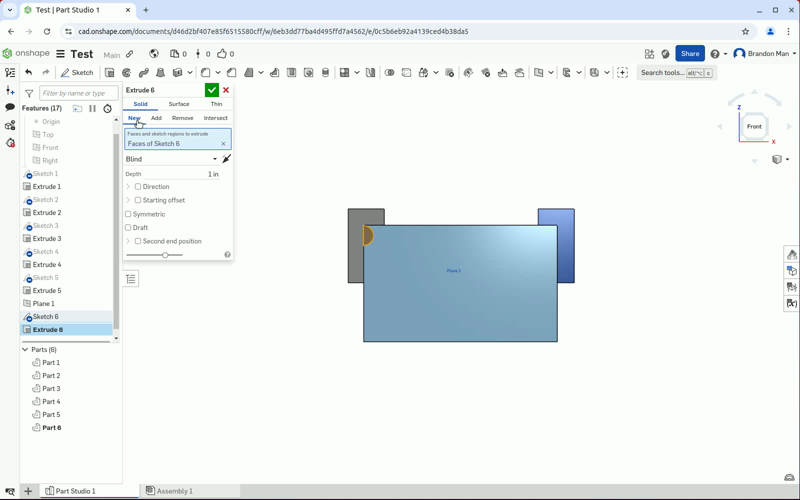
key(tab, 4)
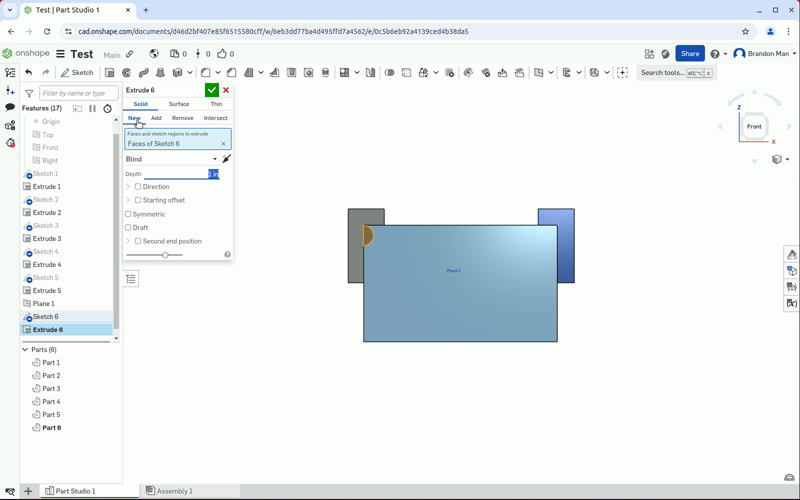
text(-3.852)
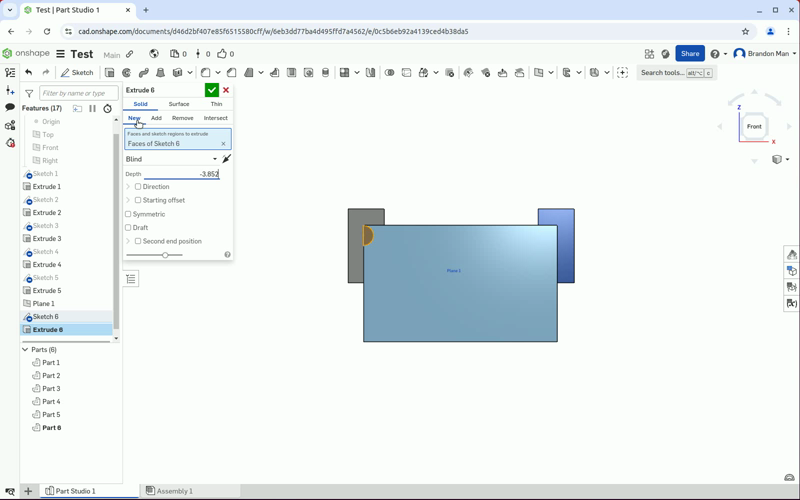
key(tab, 3)
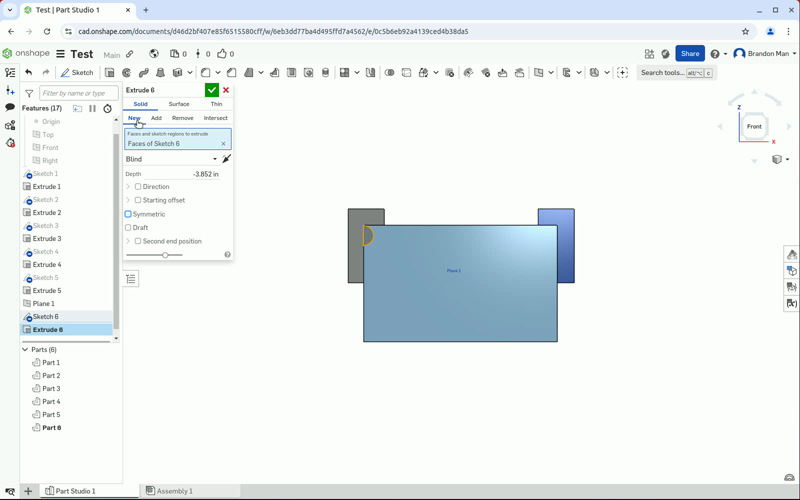
key(space)
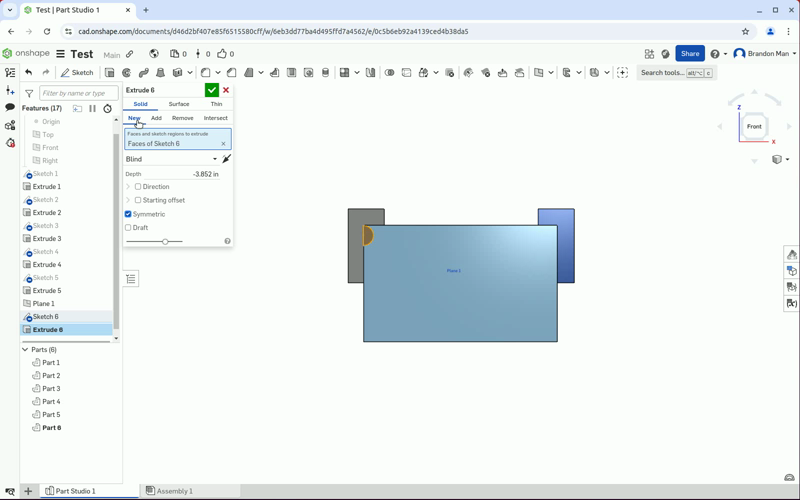
key(enter)
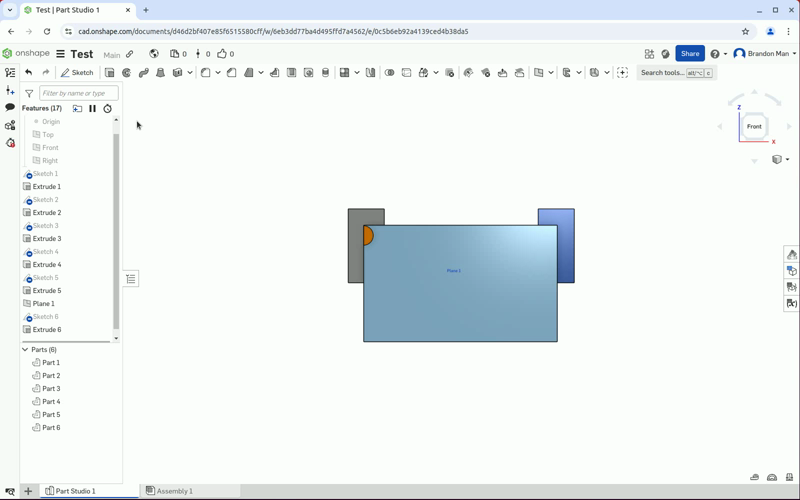
key(shift+h)
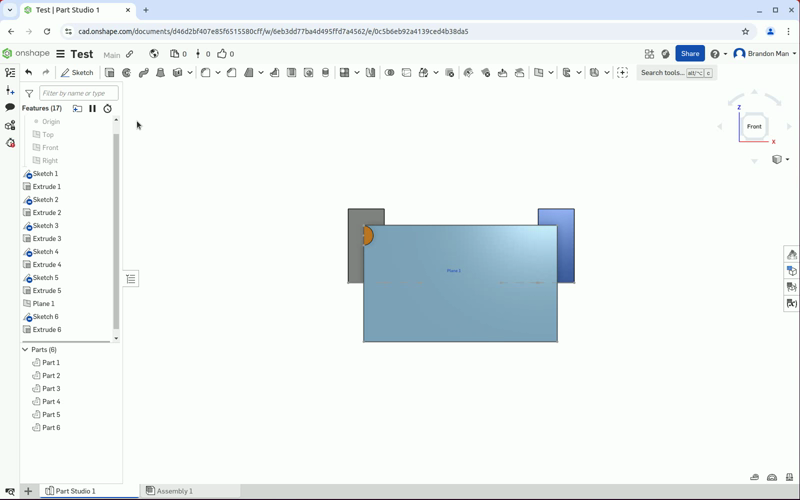
key(shift+h)
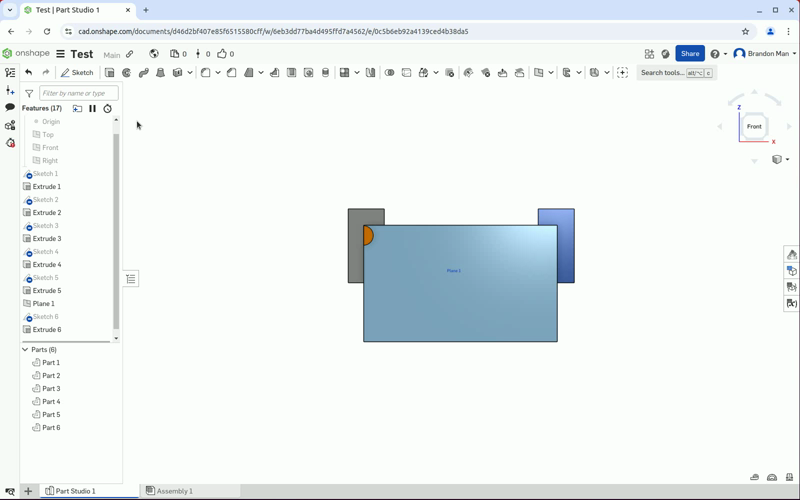
mouse_move(69, 176)
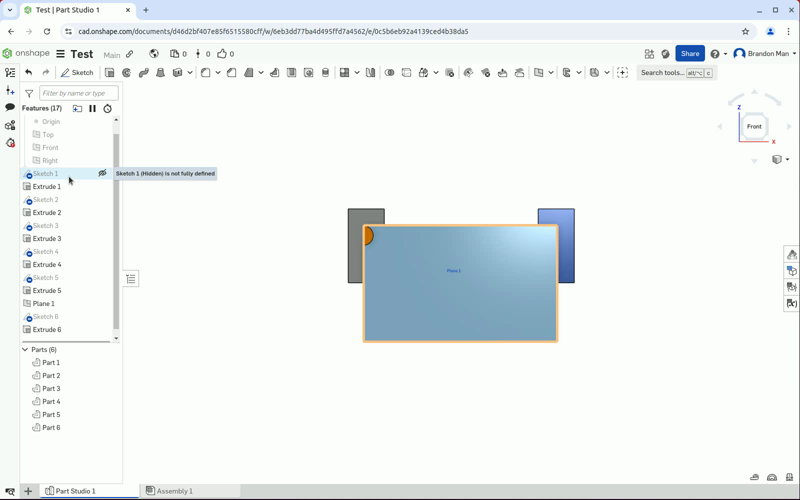
click(69, 176)
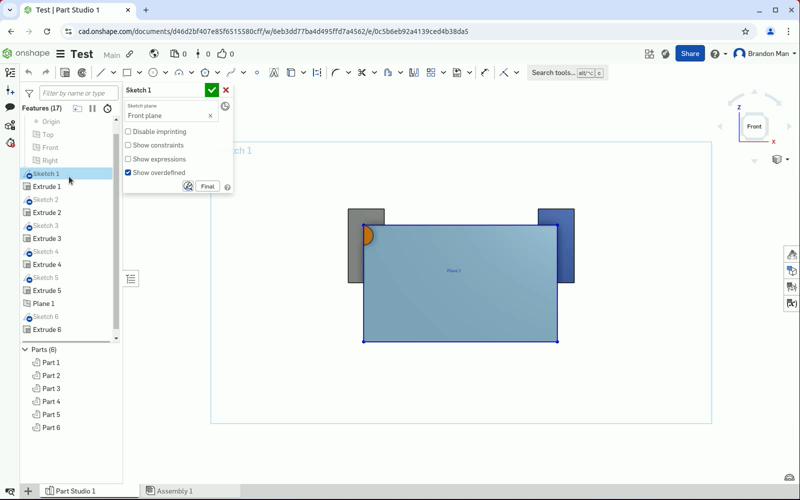
mouse_move(229, 92)
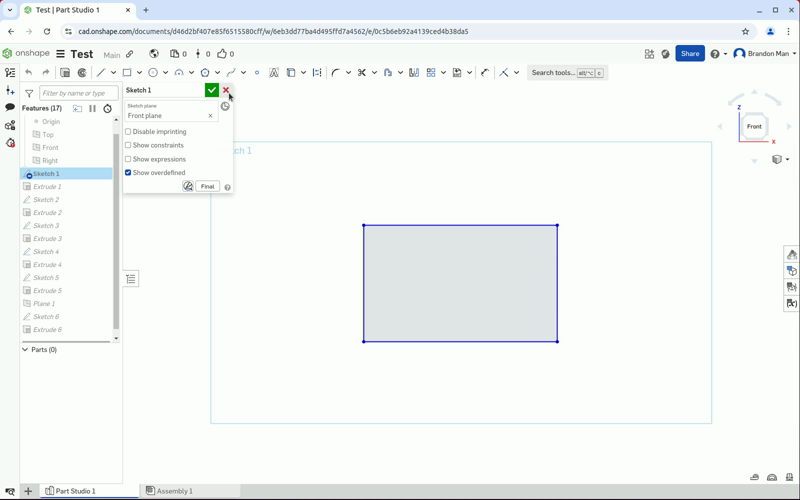
click(229, 92)
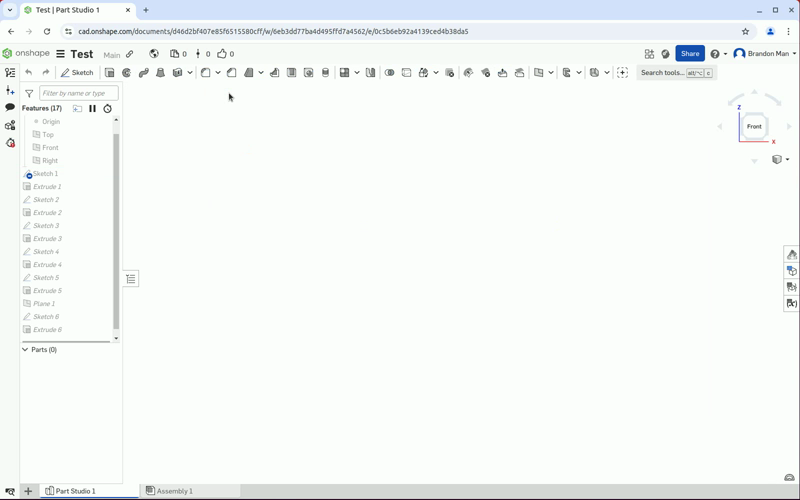
key(shift+s)
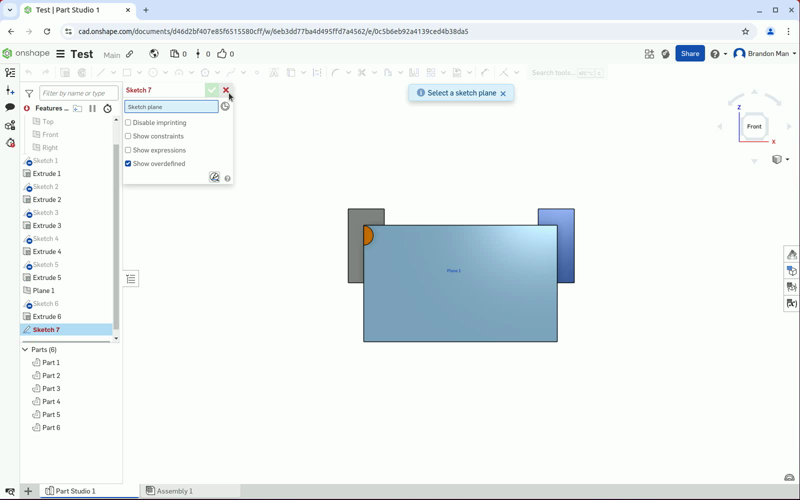
mouse_move(69, 293)
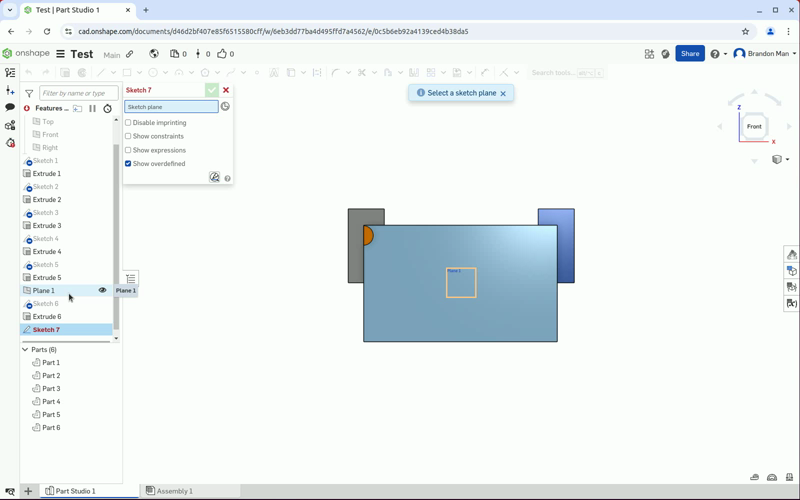
click(69, 293)
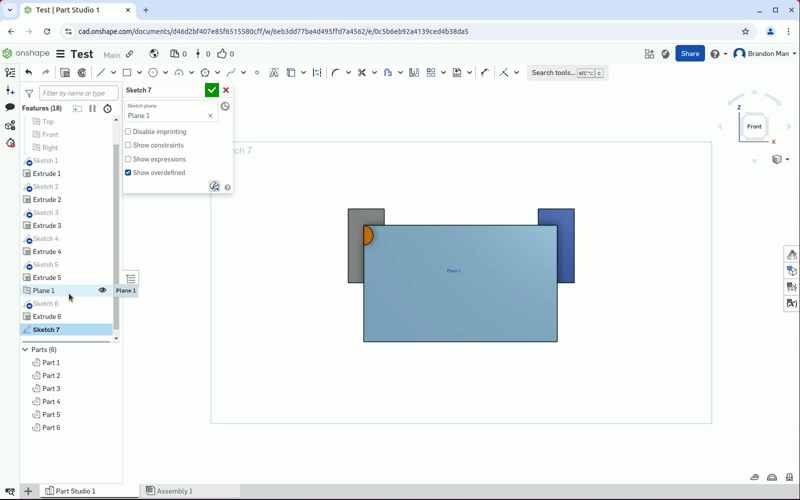
mouse_move(73, 352)
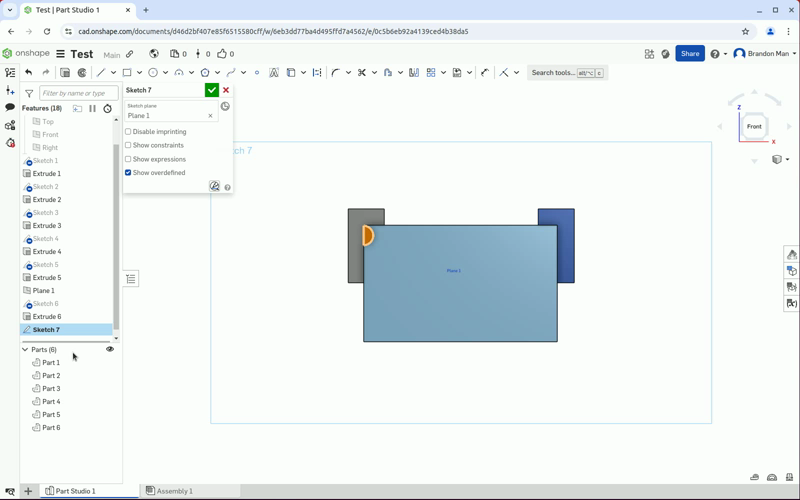
key(y)
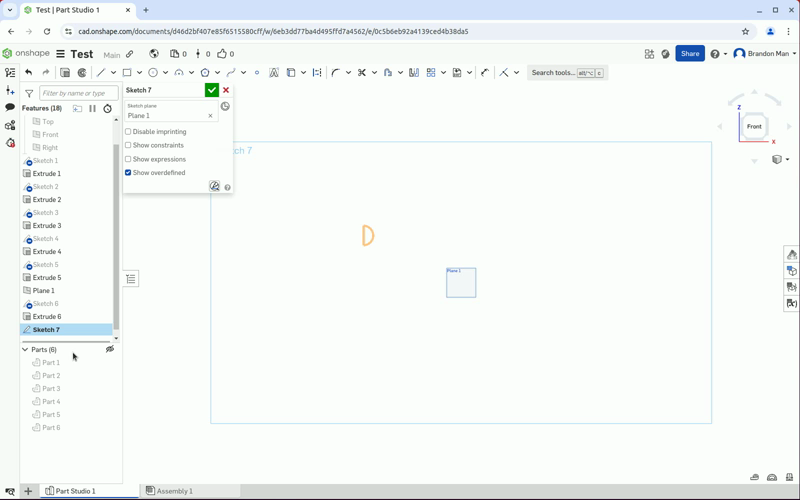
key(a)
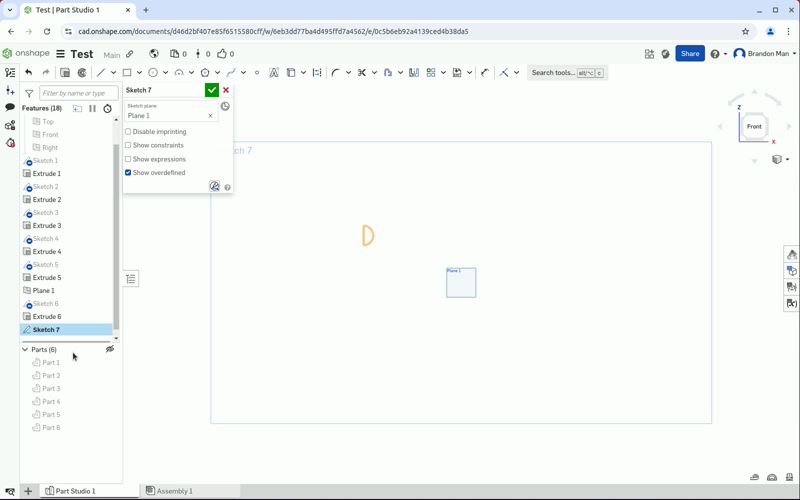
key_down(shift)
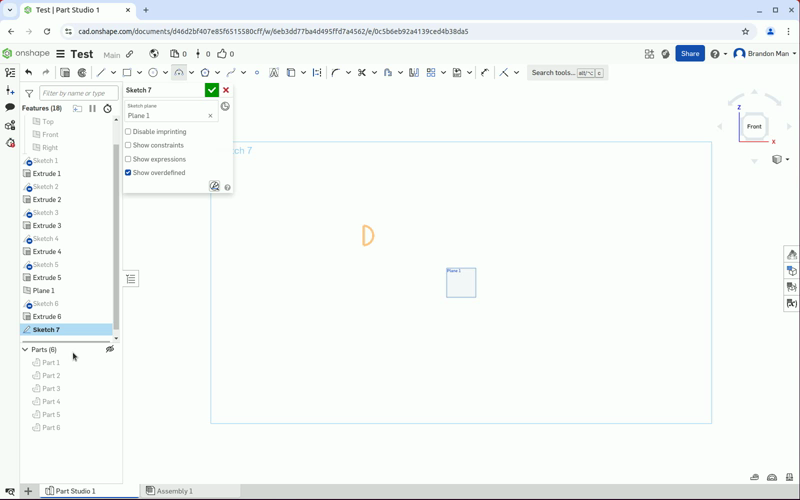
mouse_move(558, 245)
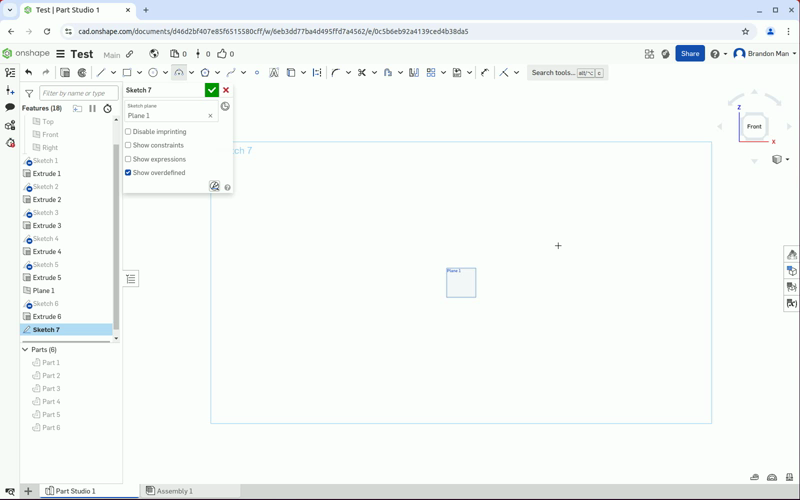
click(558, 245)
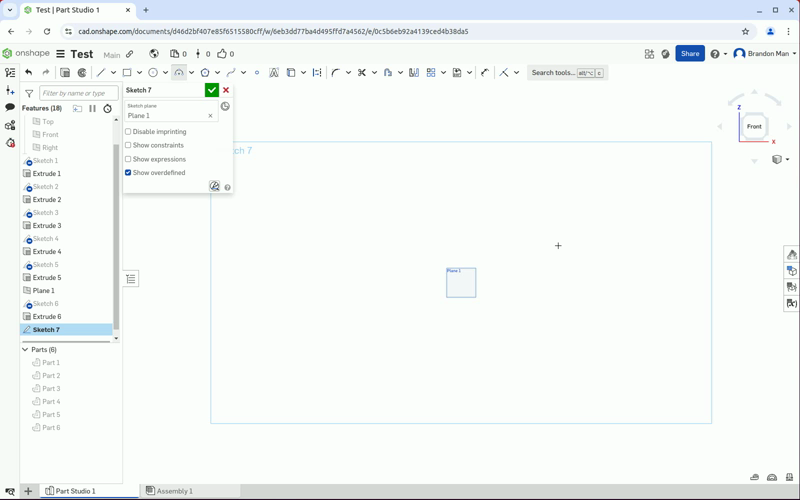
key_up(shift)
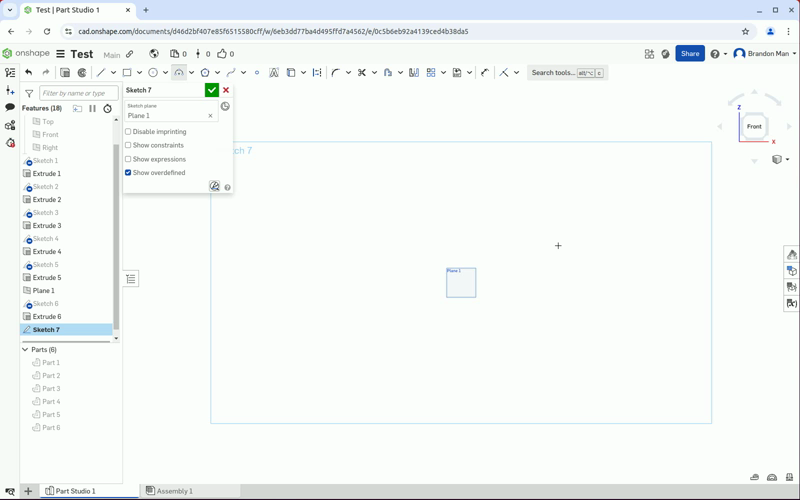
key_down(shift)
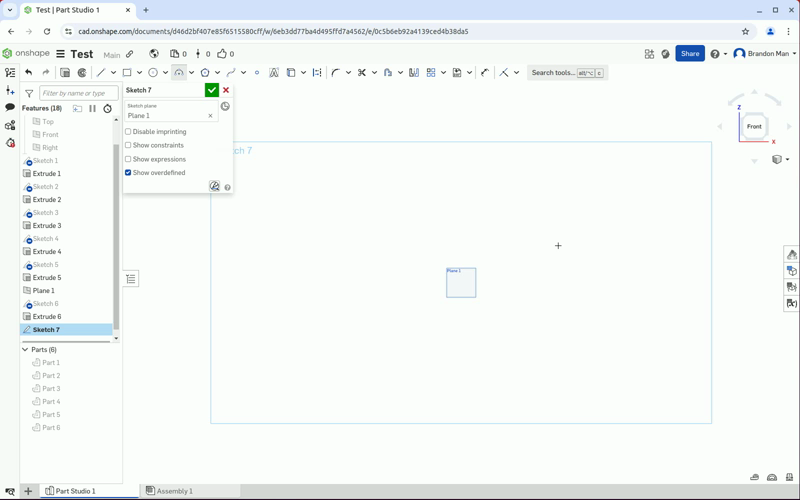
mouse_move(558, 225)
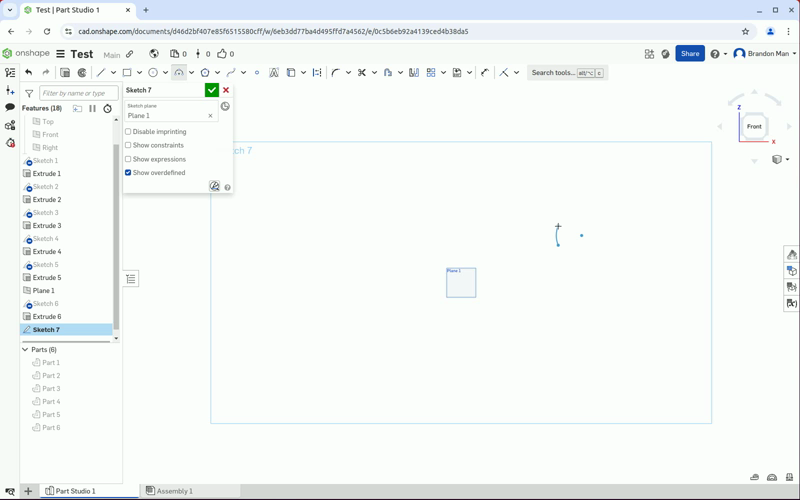
click(558, 225)
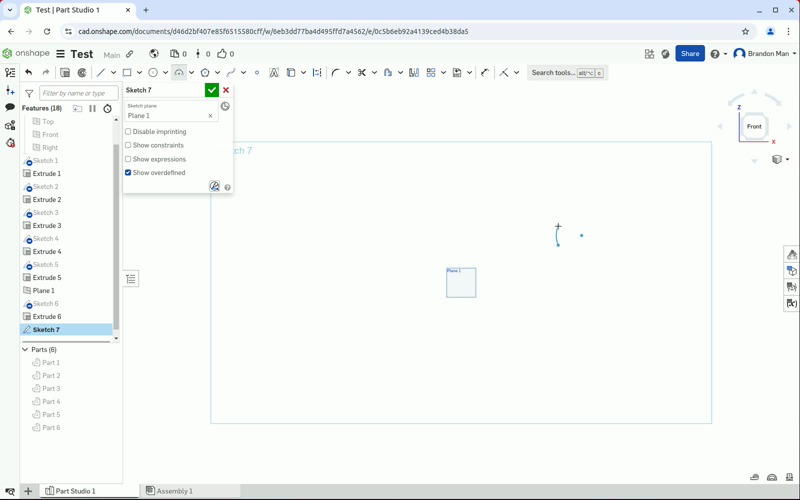
mouse_move(567, 235)
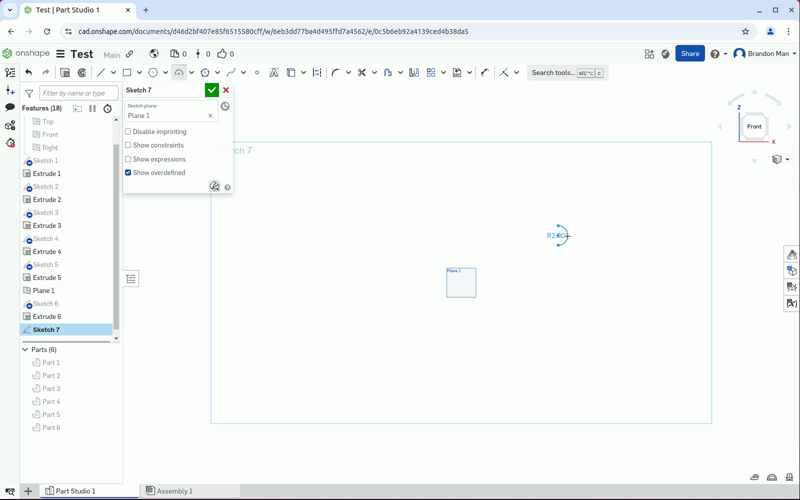
click(567, 235)
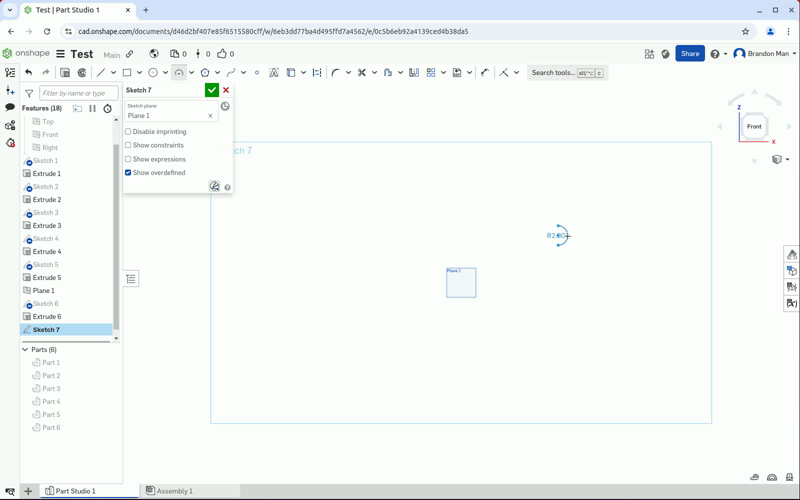
key_up(shift)
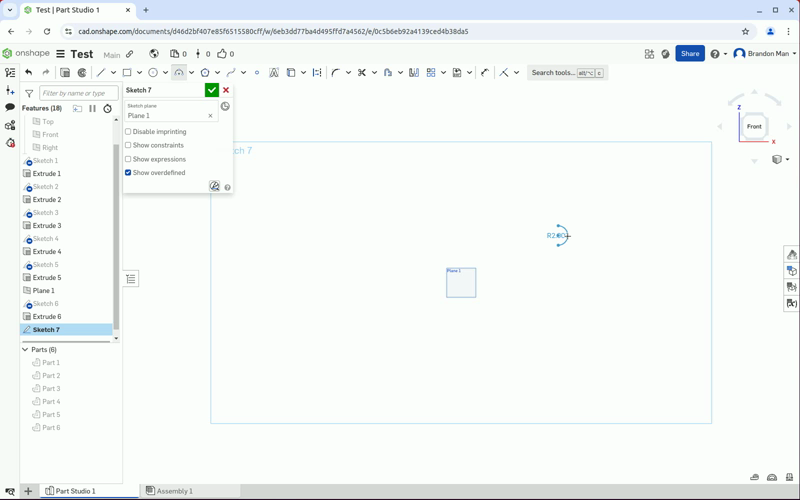
key(esc)
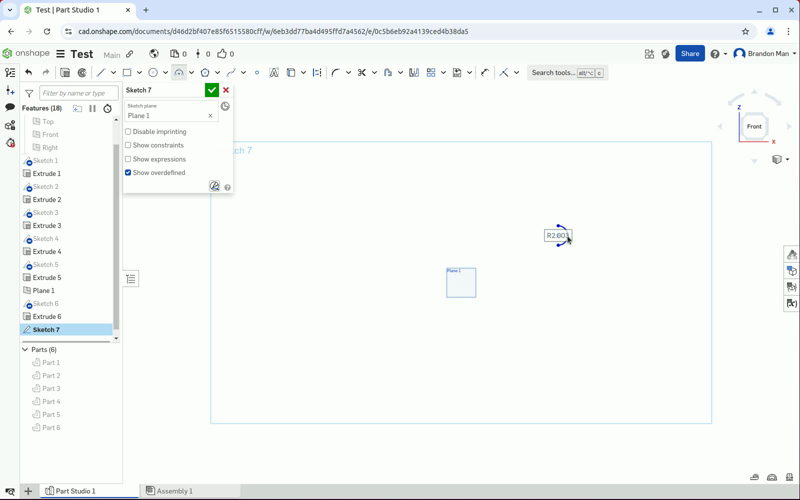
key(l)
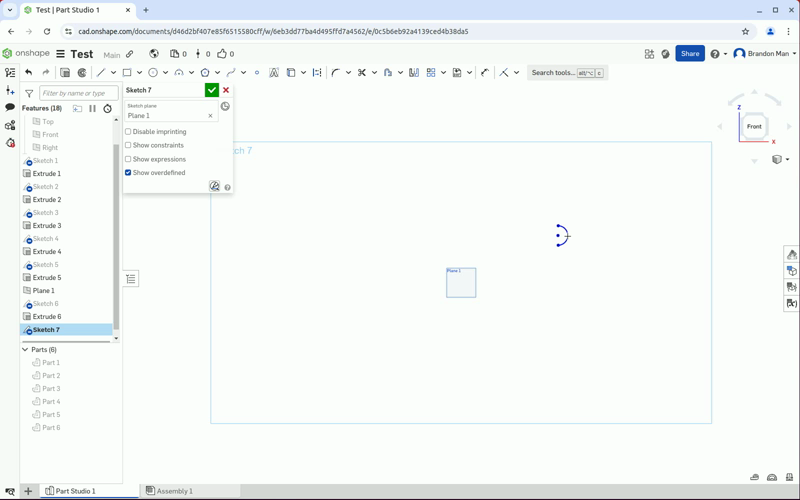
mouse_move(558, 225)
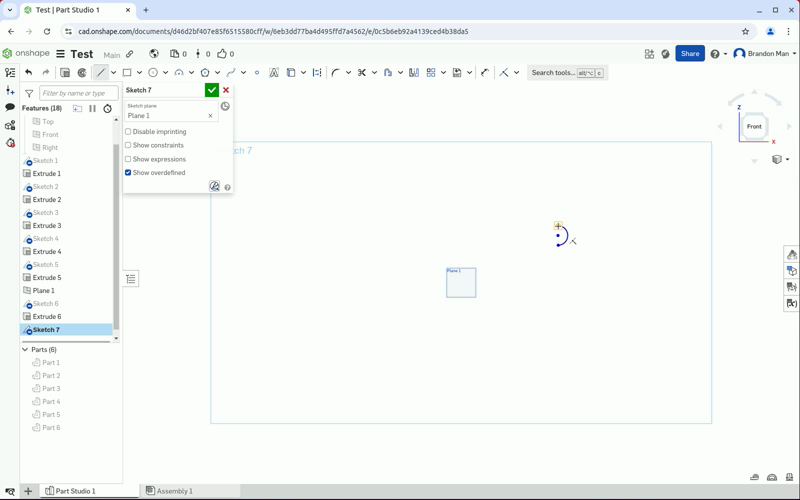
click(558, 225)
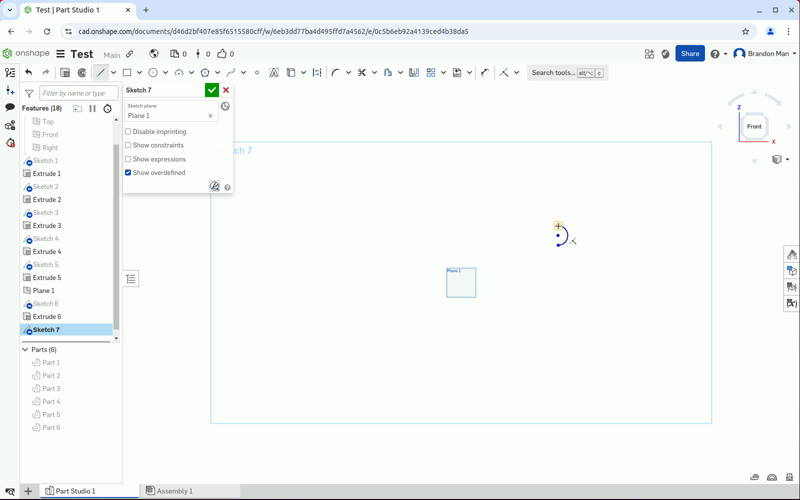
mouse_move(588, 225)
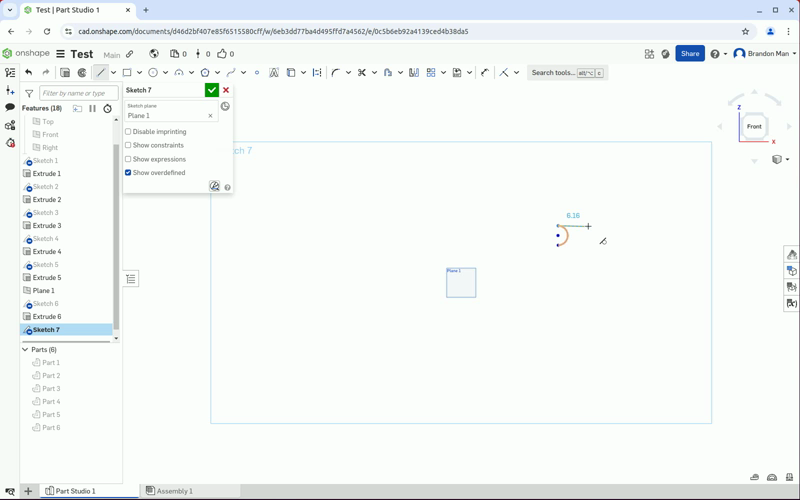
key_down(shift)
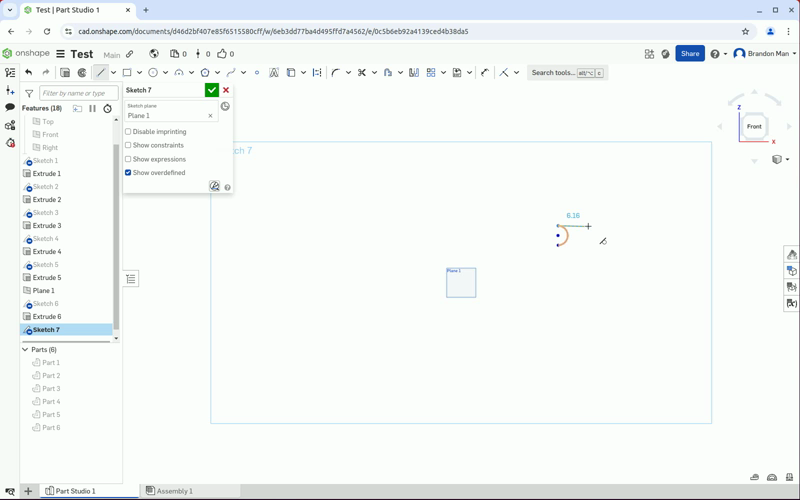
mouse_move(558, 245)
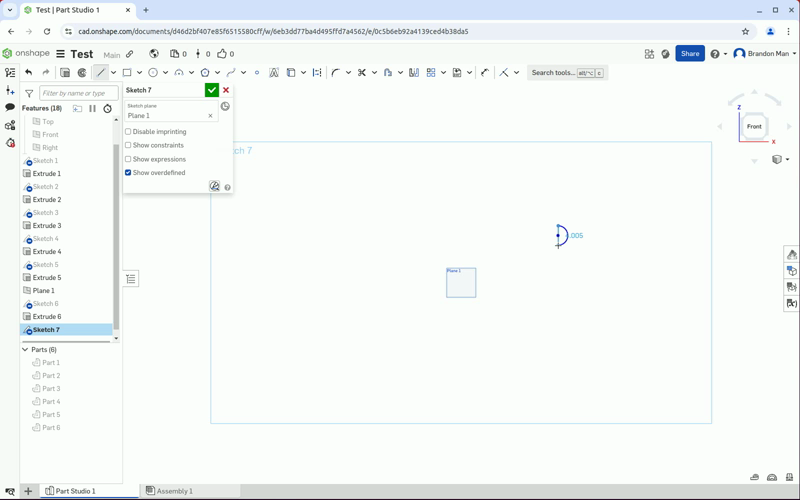
key_up(shift)
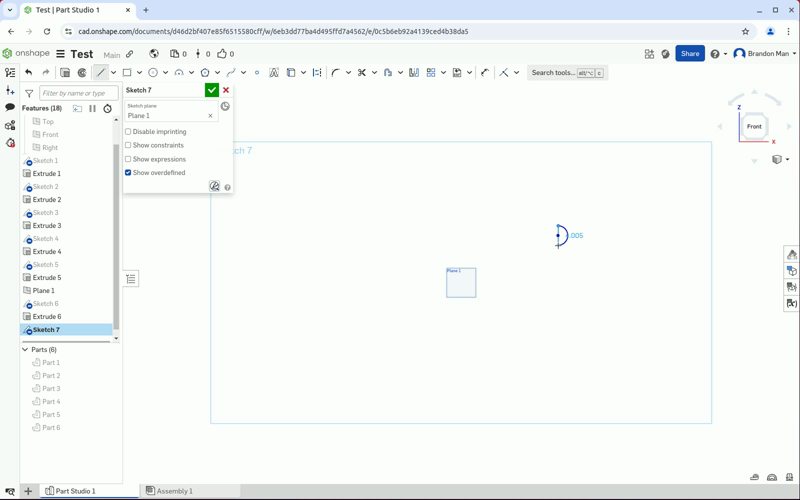
click(558, 245)
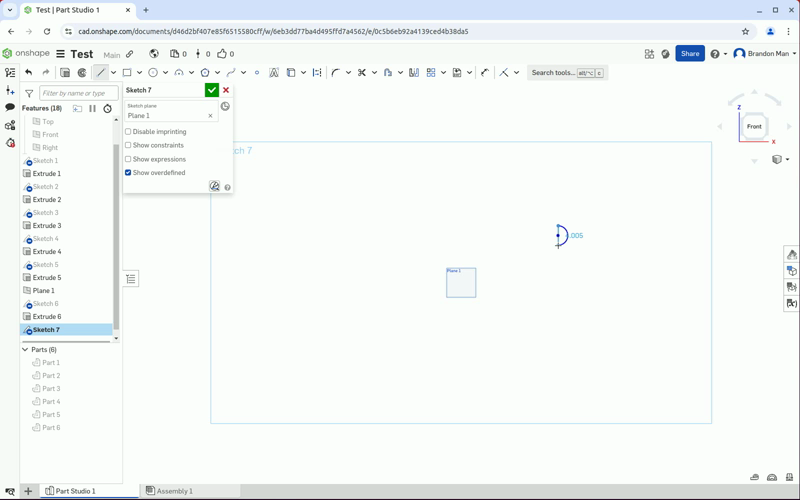
key(esc)
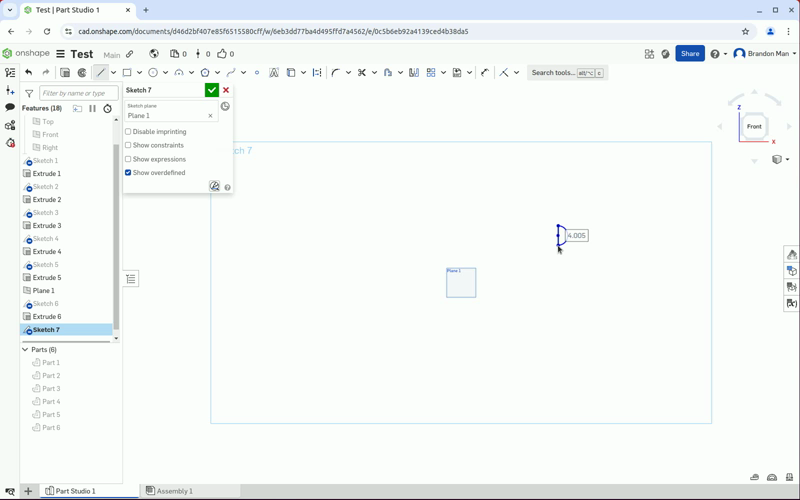
mouse_move(564, 242)
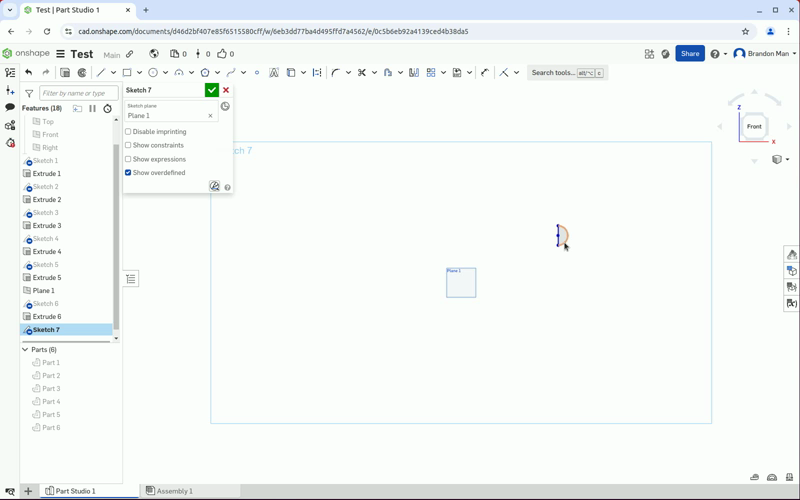
scroll(6)
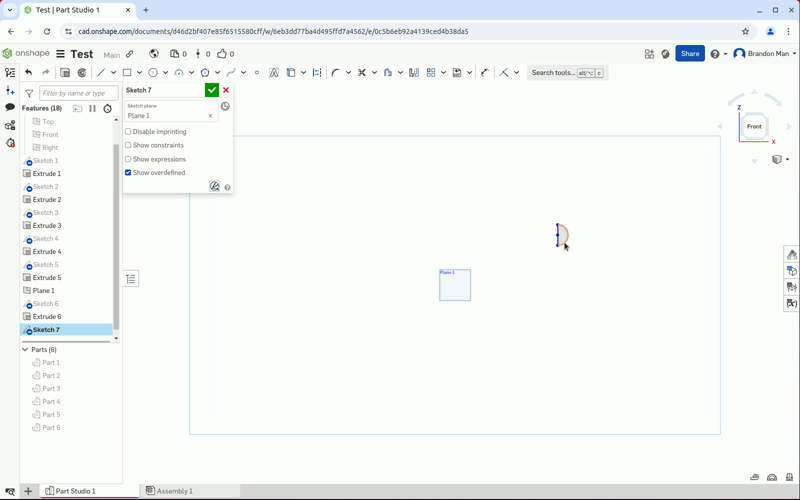
scroll(6)
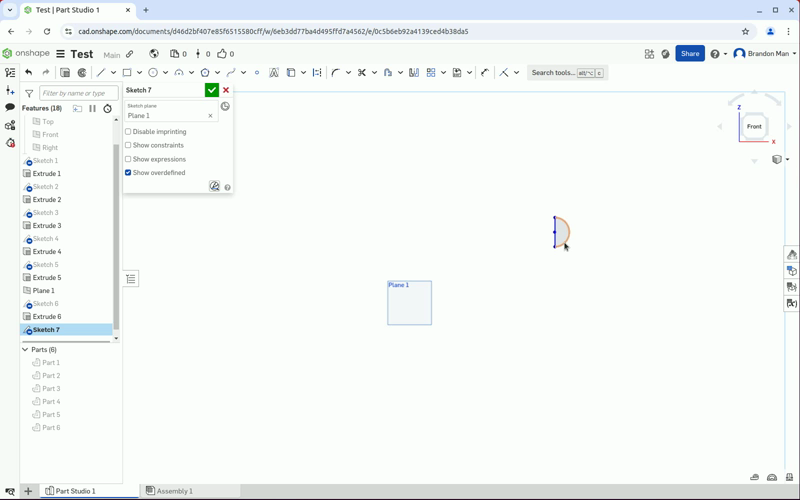
scroll(6)
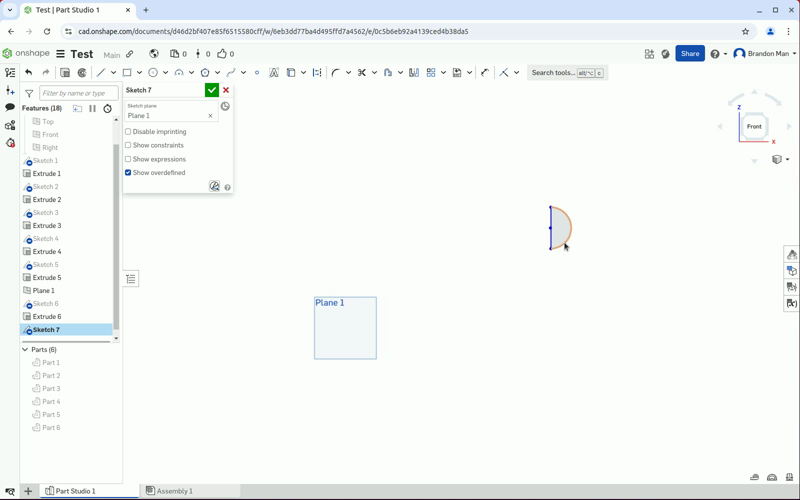
scroll(6)
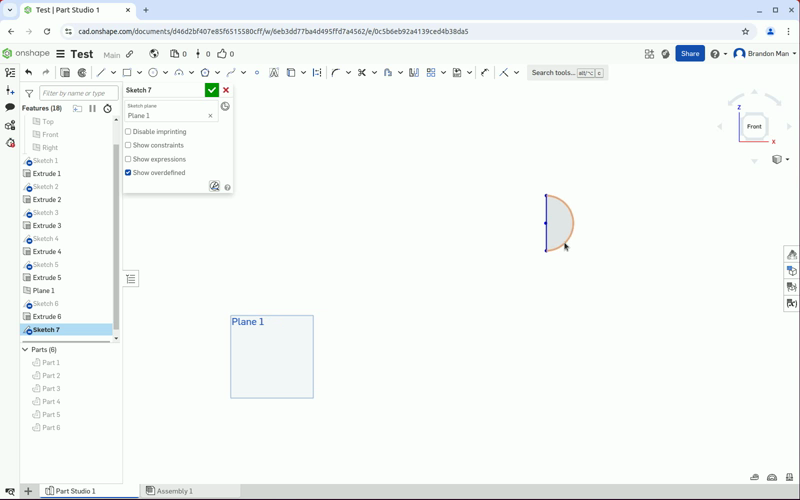
scroll(6)
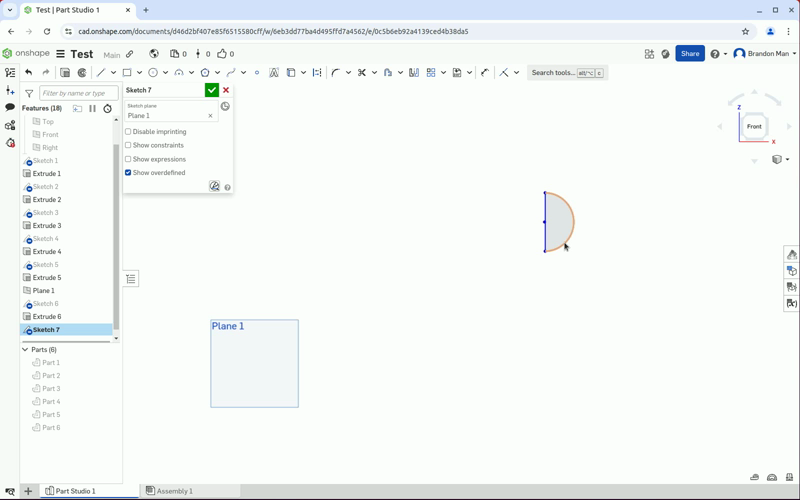
scroll(6)
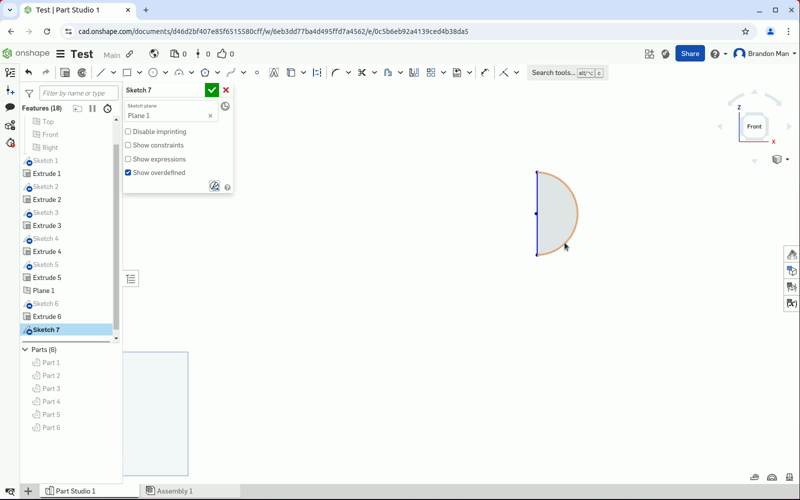
scroll(6)
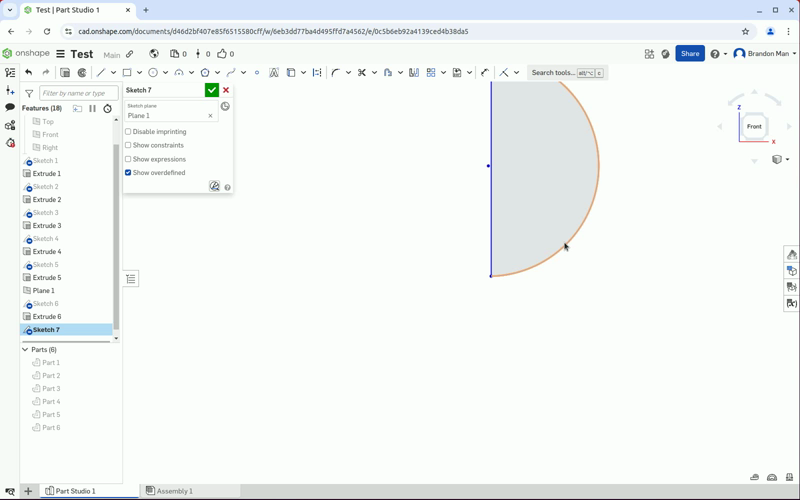
click(564, 242)
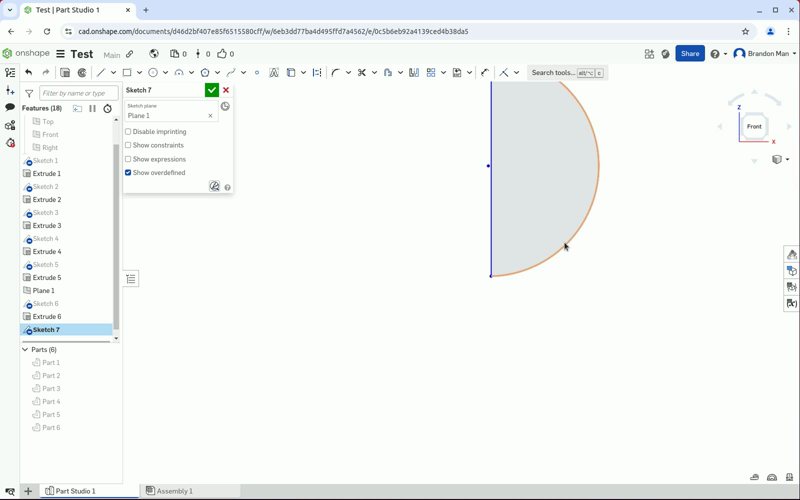
scroll(-6)
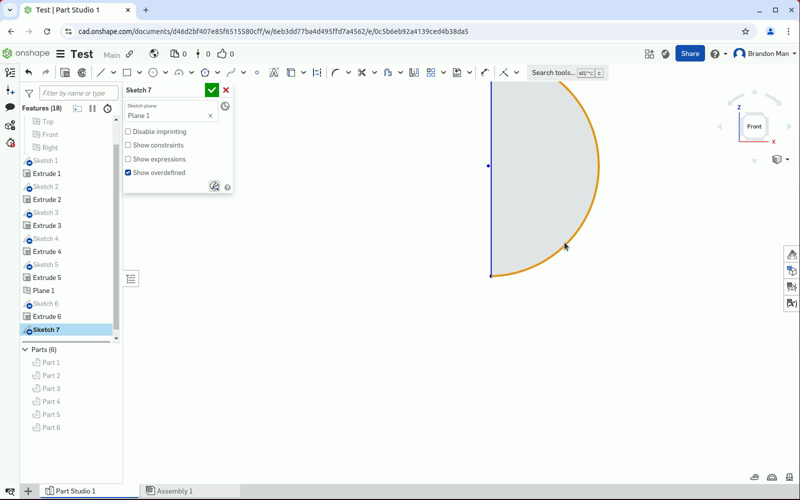
scroll(-6)
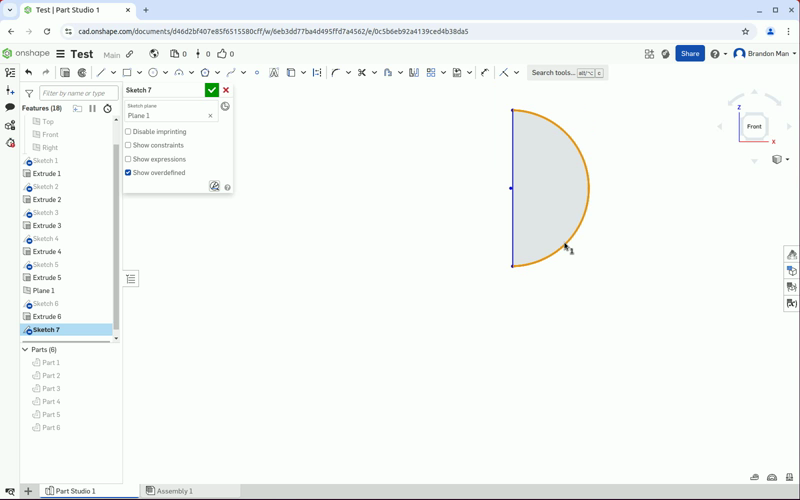
scroll(-6)
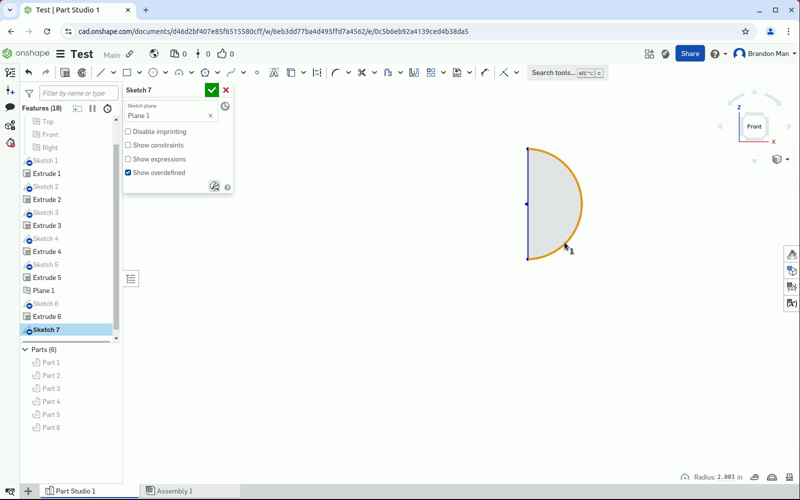
scroll(-6)
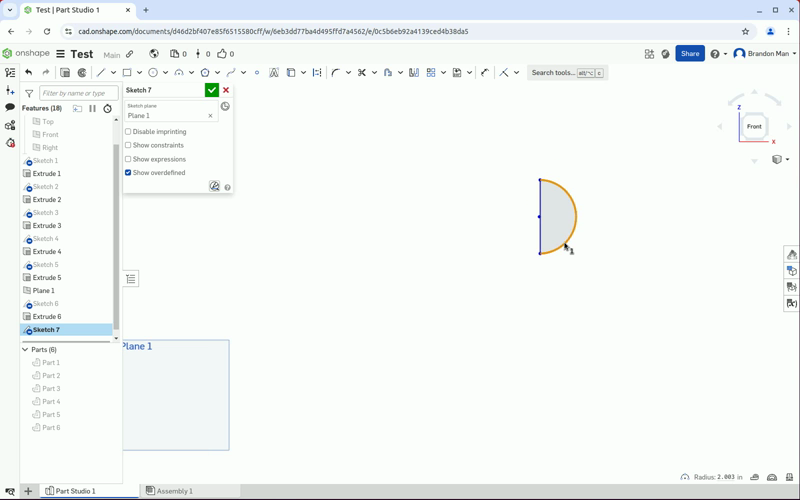
scroll(-6)
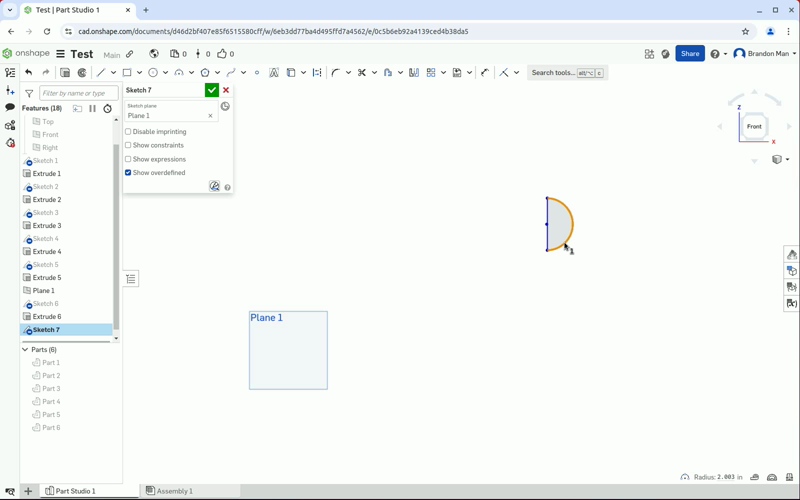
scroll(-6)
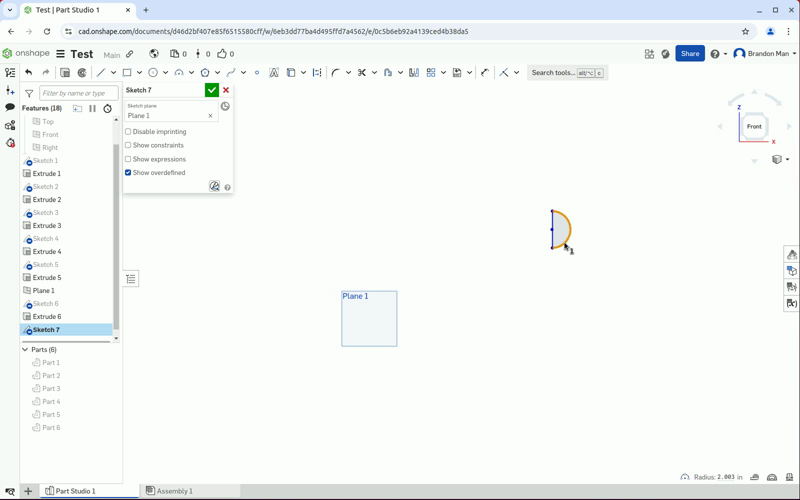
scroll(-6)
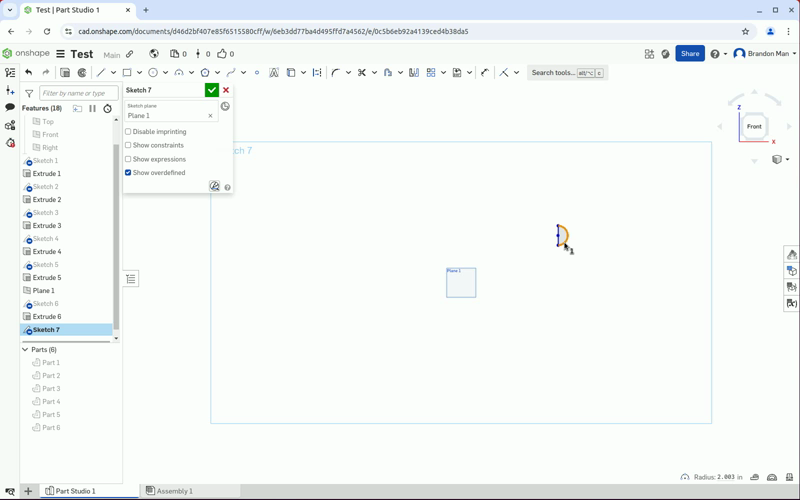
mouse_move(73, 352)
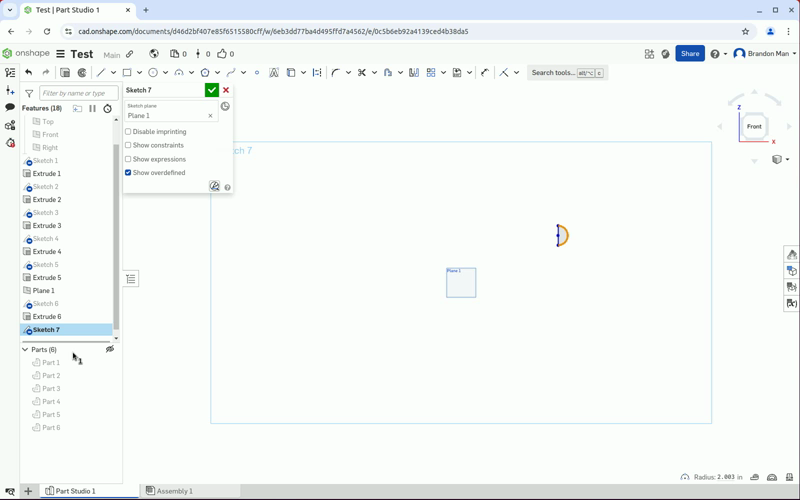
key(shift+y)
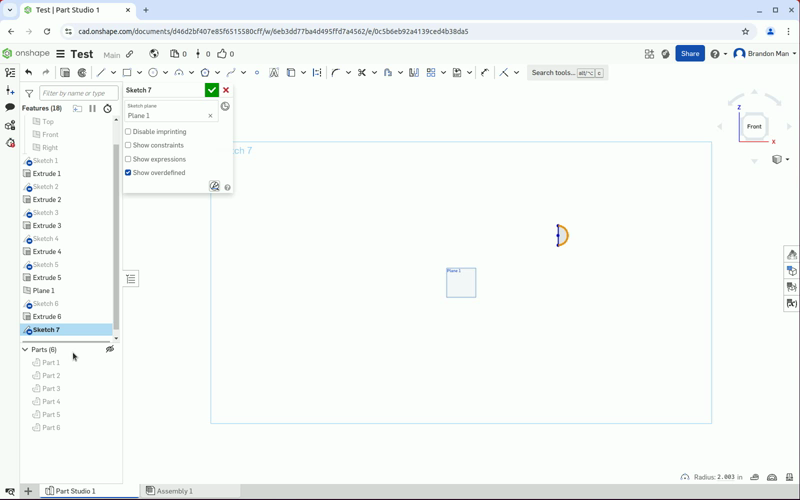
key(shift+e)
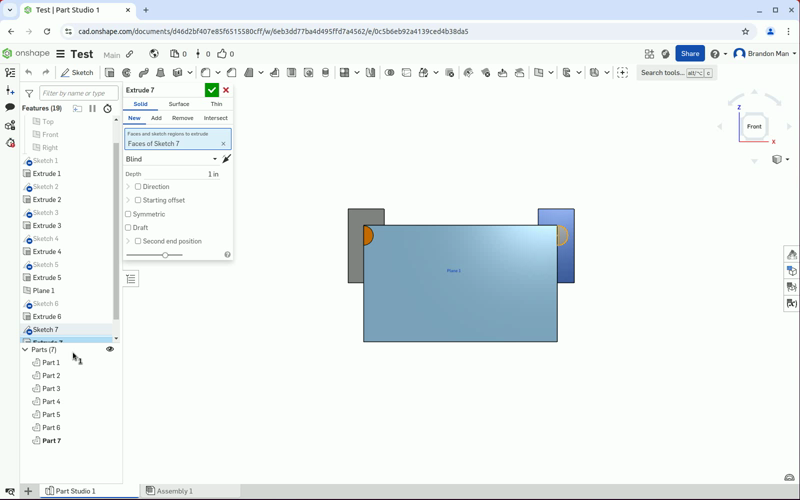
mouse_move(143, 106)
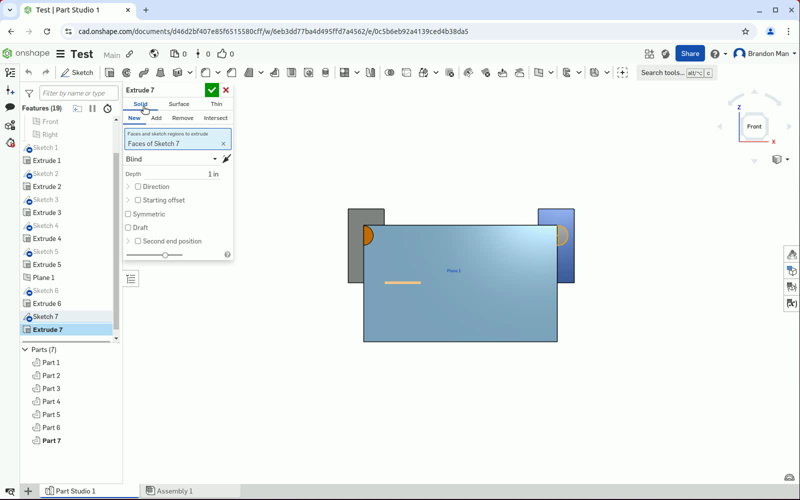
click(143, 106)
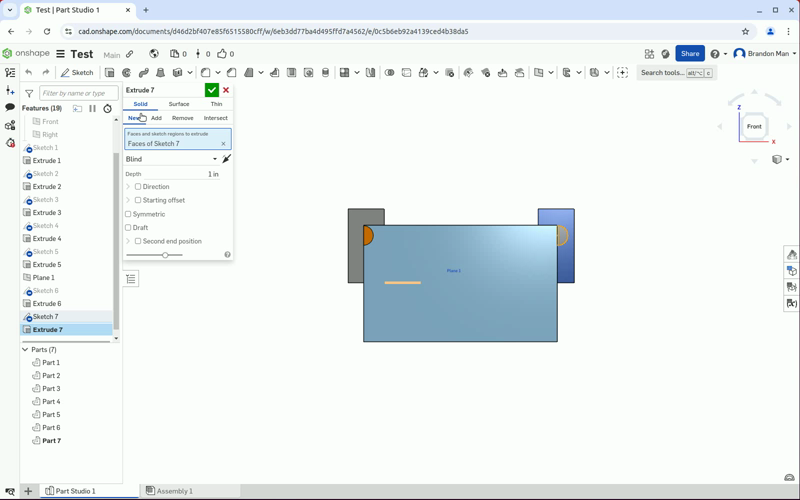
mouse_move(137, 120)
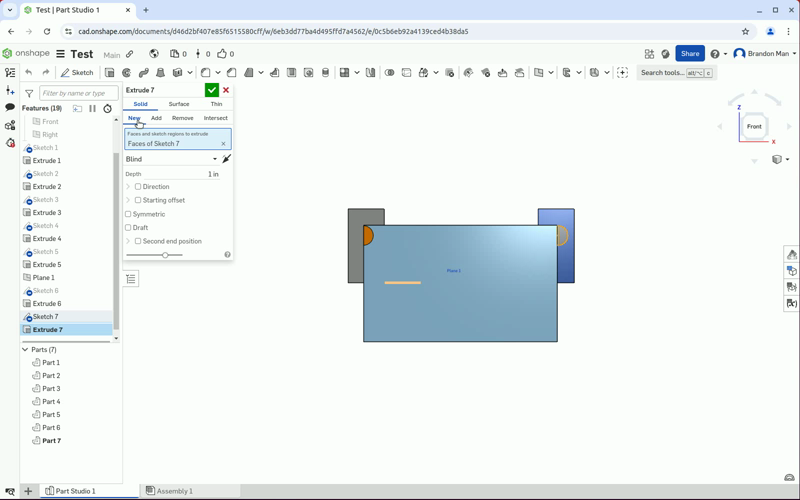
click(137, 120)
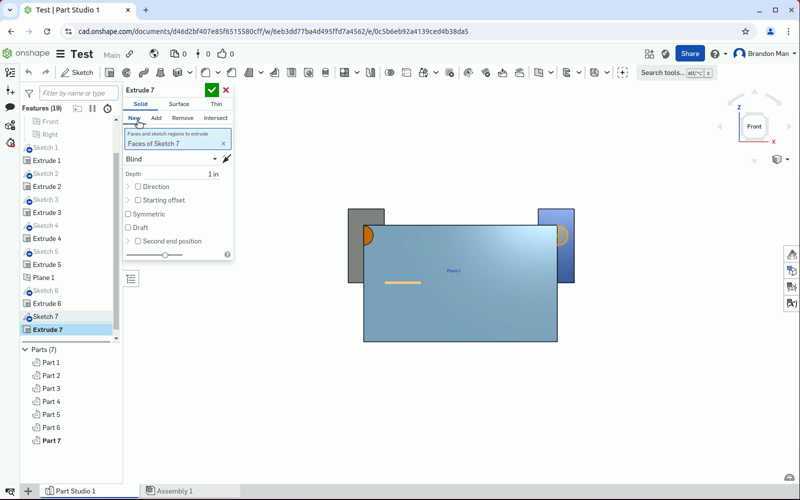
key(tab, 4)
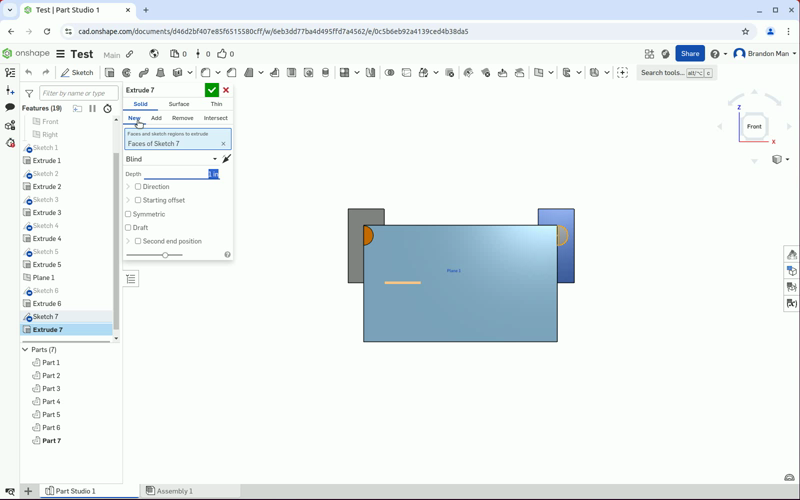
text(-3.852)
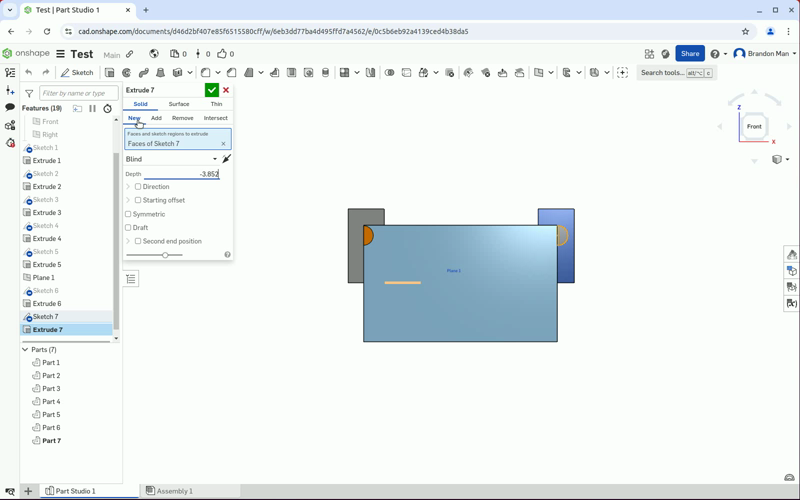
key(tab, 3)
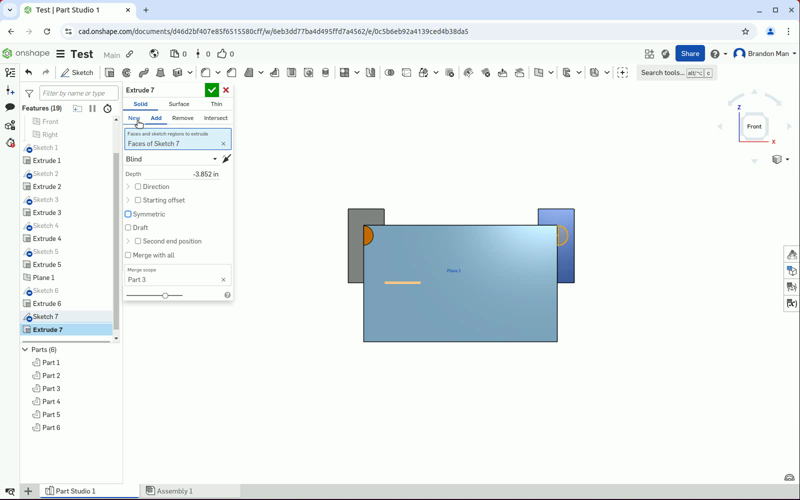
key(space)
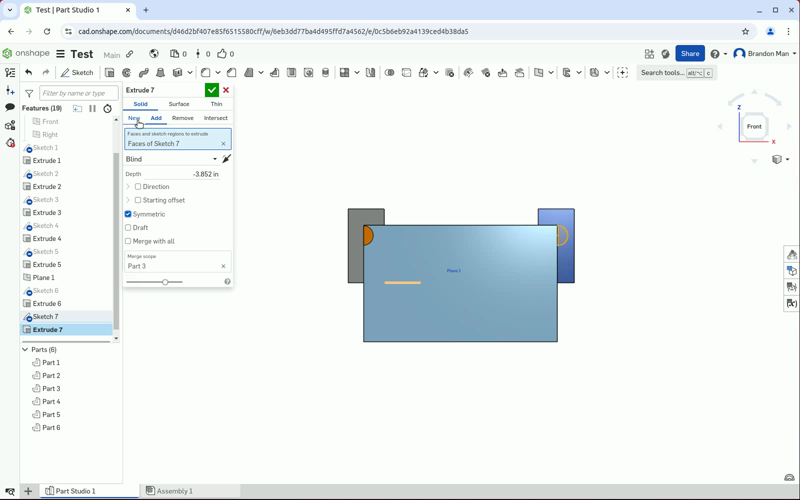
key(enter)
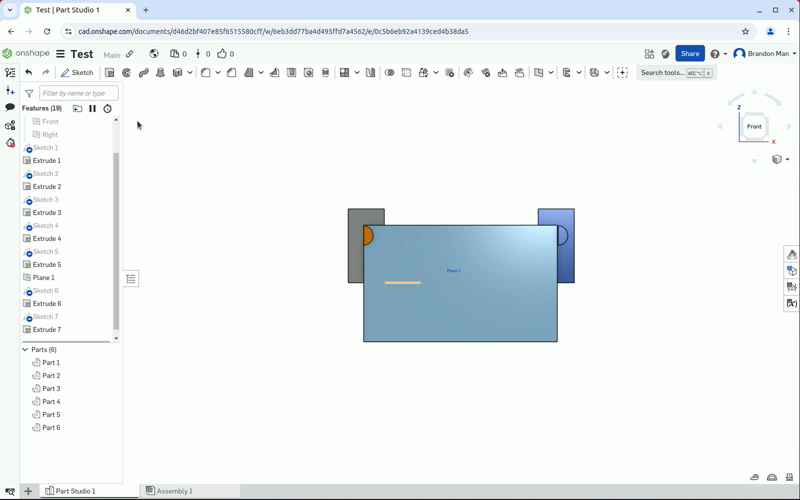
key(shift+h)
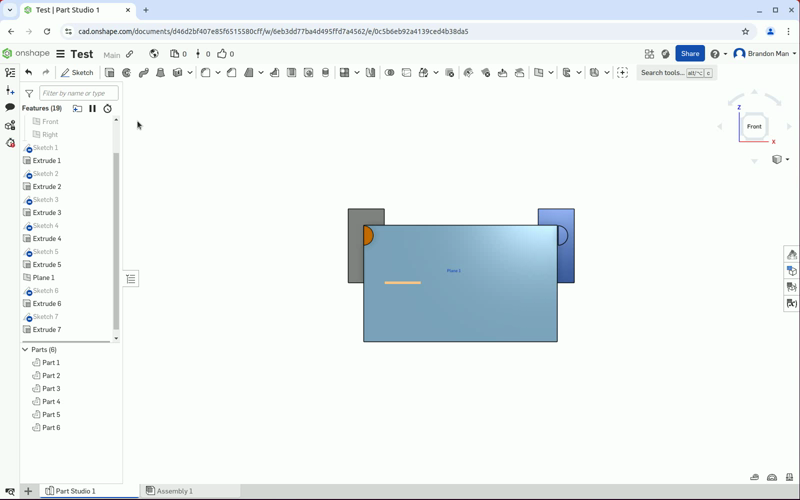
key(shift+h)
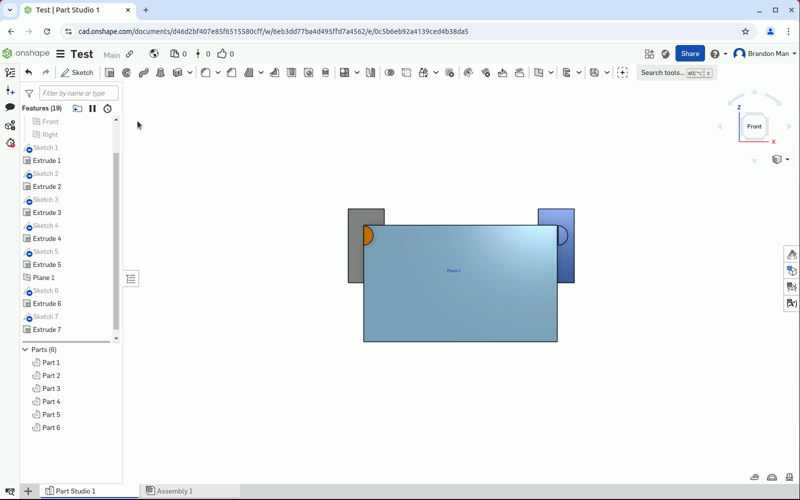
mouse_move(69, 150)
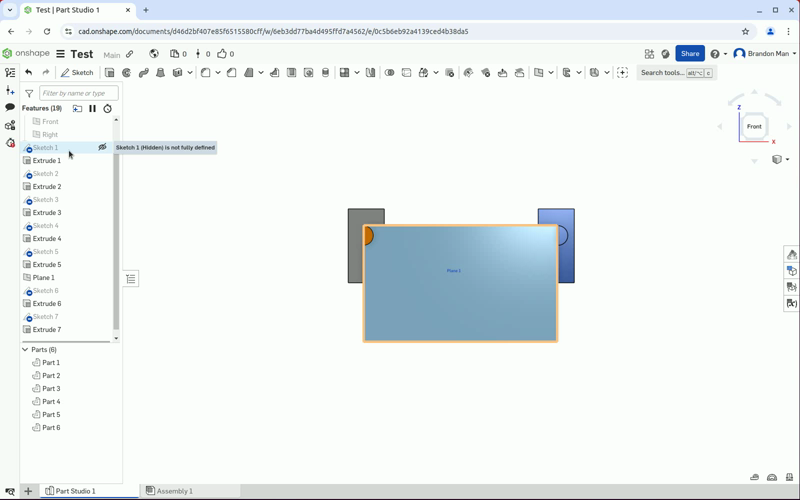
click(69, 150)
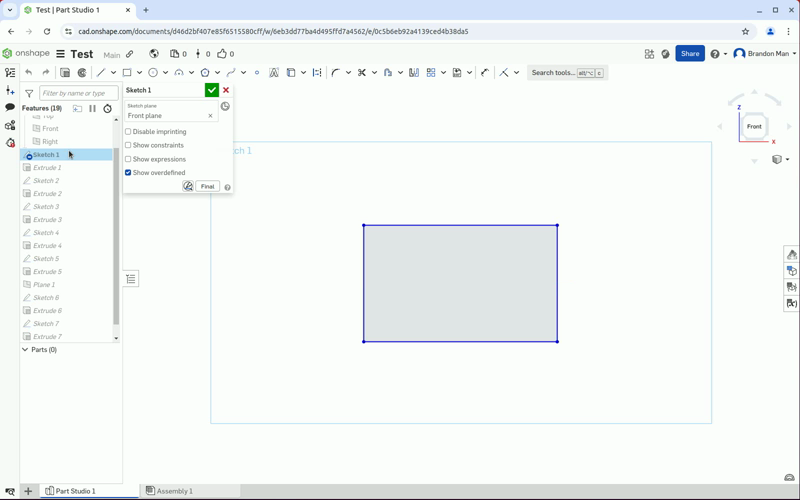
mouse_move(229, 92)
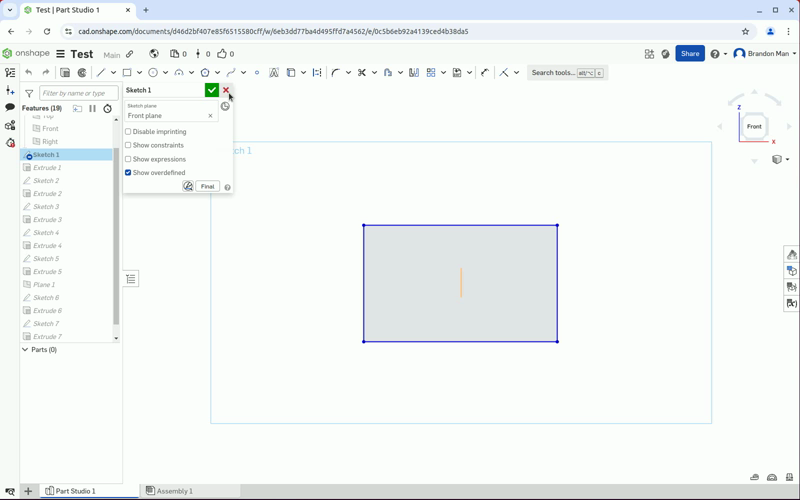
click(229, 92)
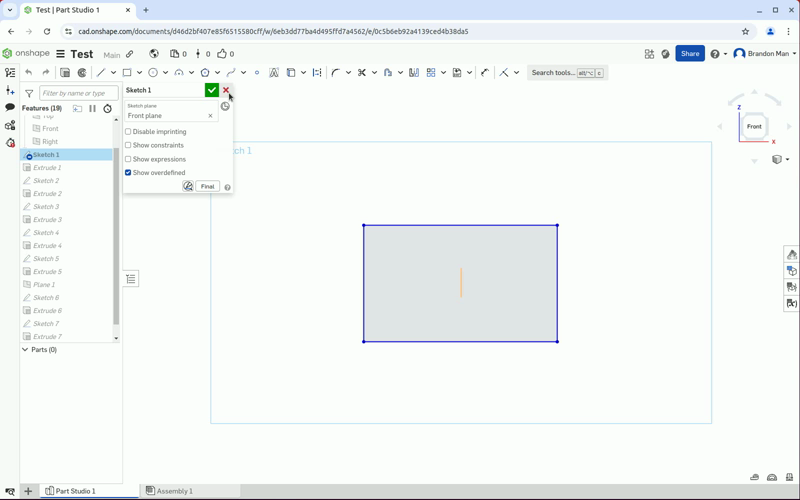
key(shift+s)
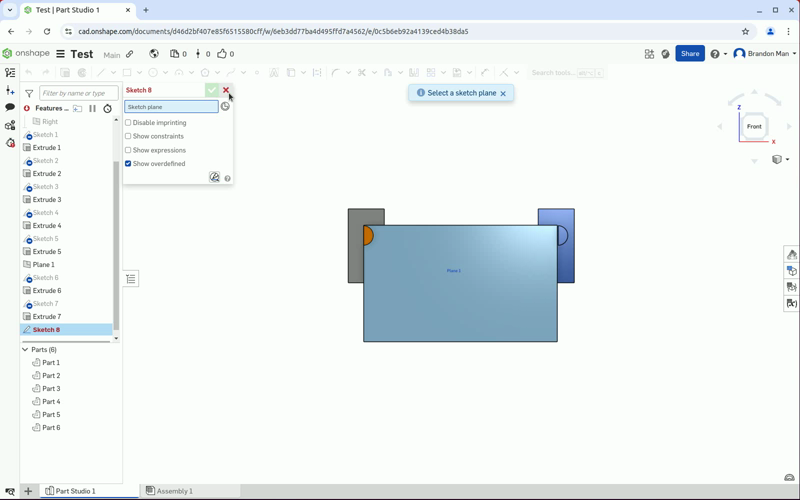
mouse_move(69, 267)
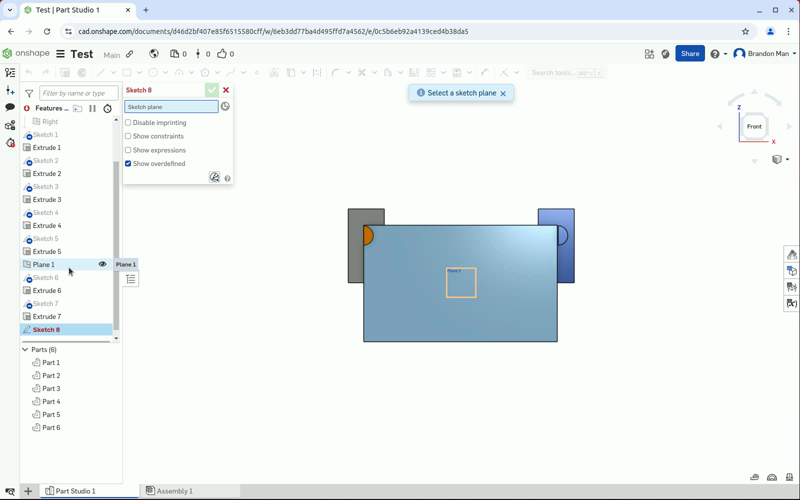
click(69, 267)
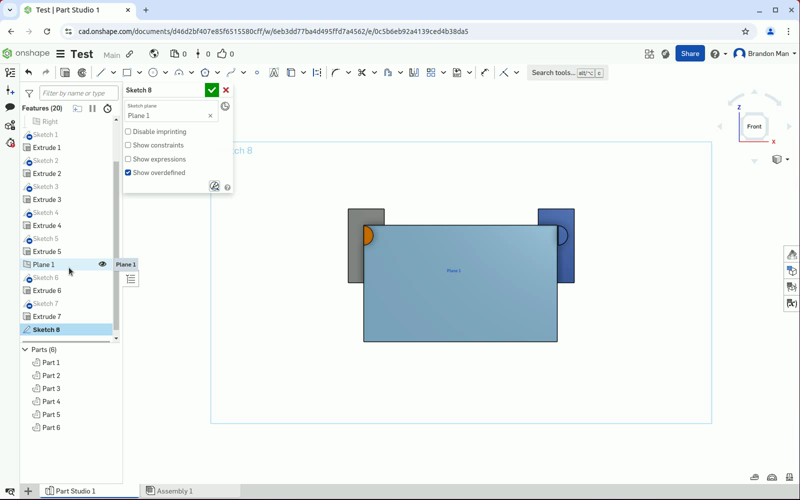
mouse_move(73, 352)
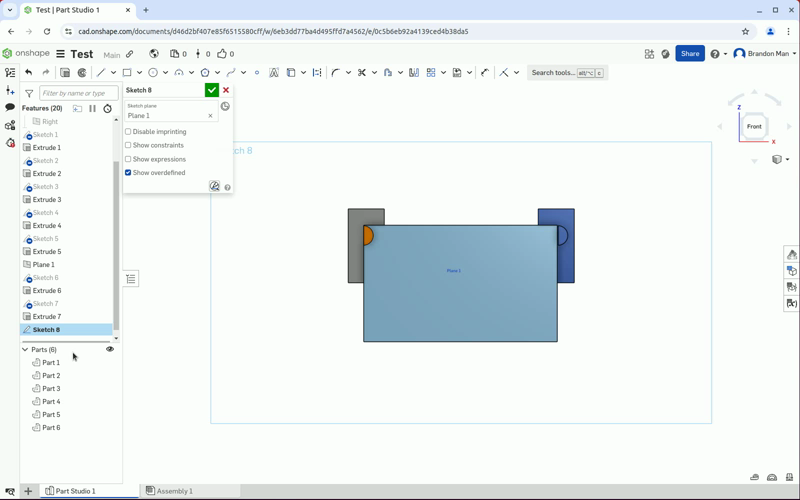
key(y)
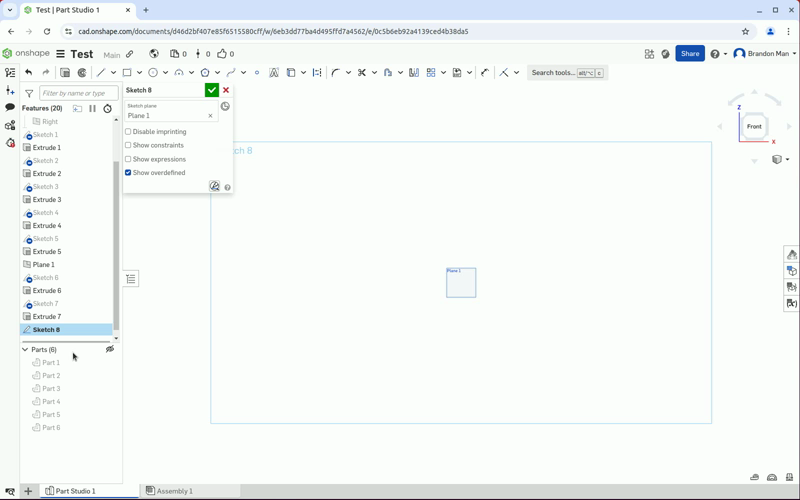
key(a)
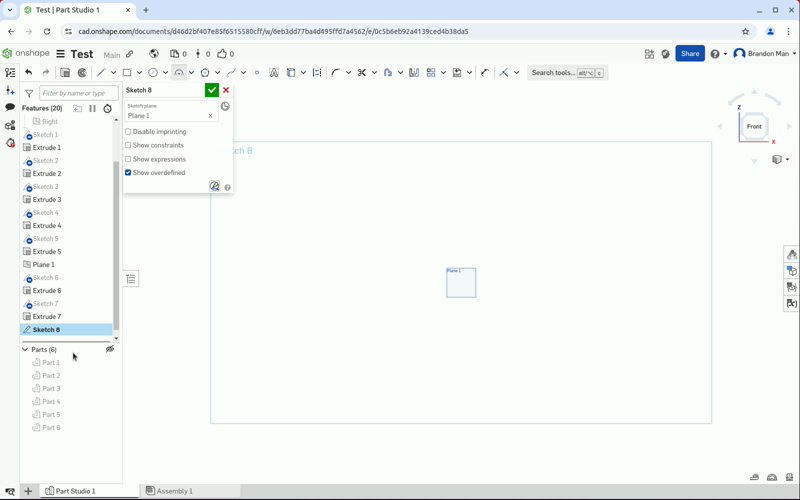
key_down(shift)
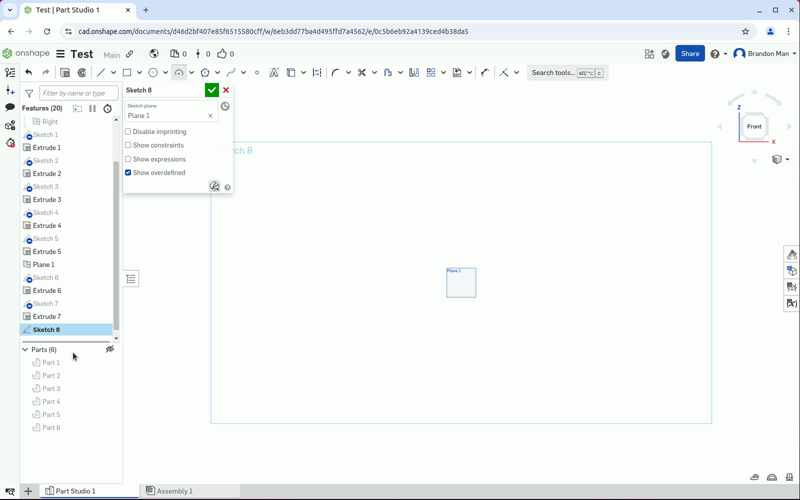
mouse_move(363, 245)
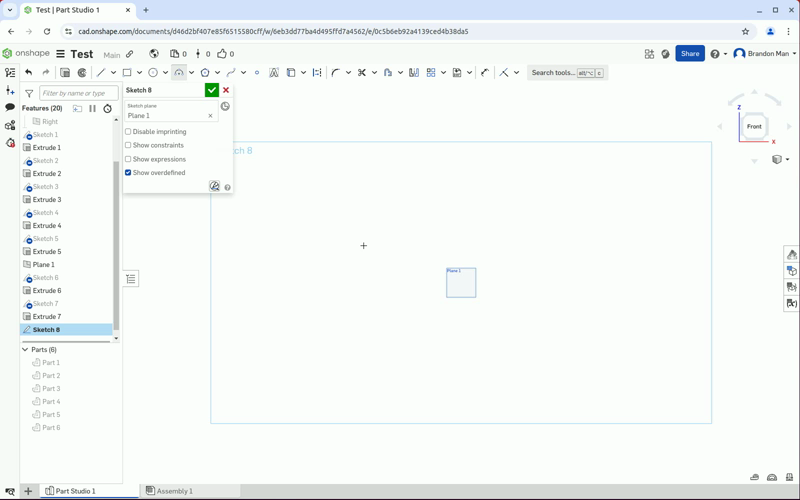
click(363, 245)
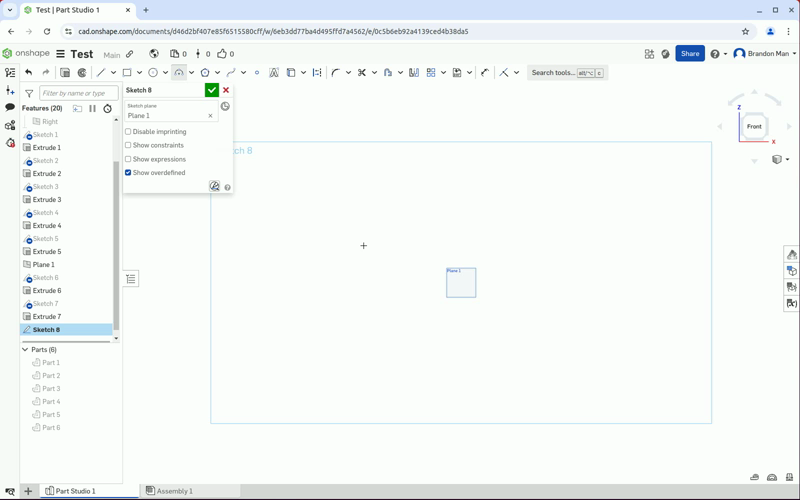
key_up(shift)
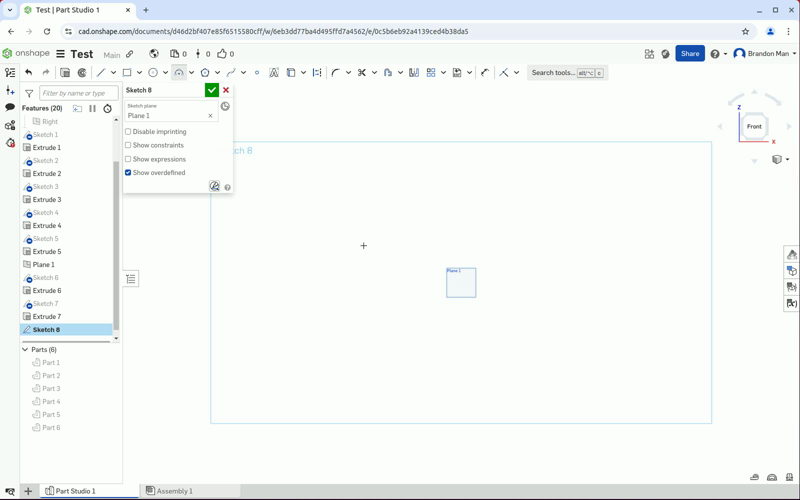
key_down(shift)
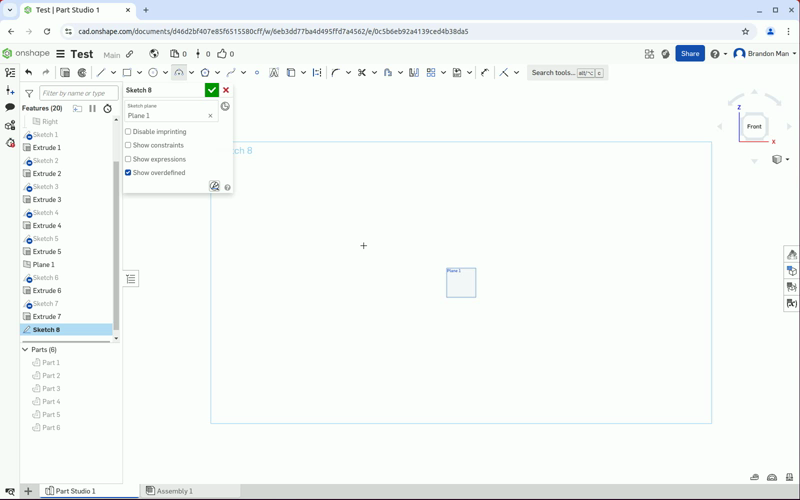
mouse_move(363, 225)
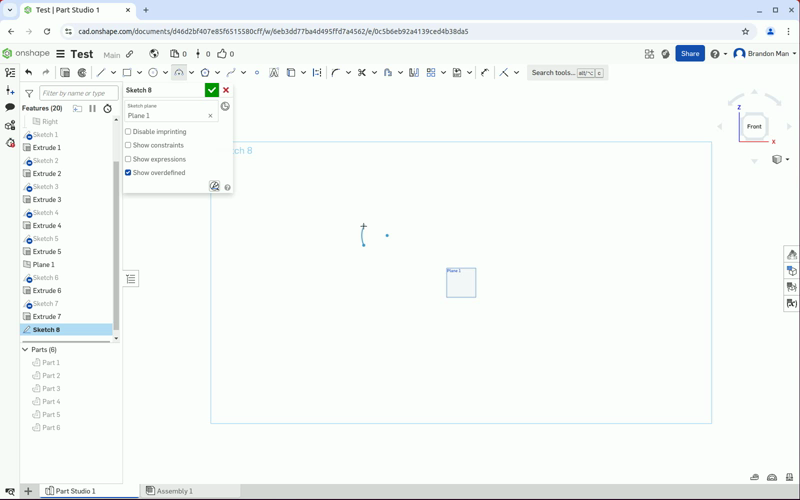
click(363, 225)
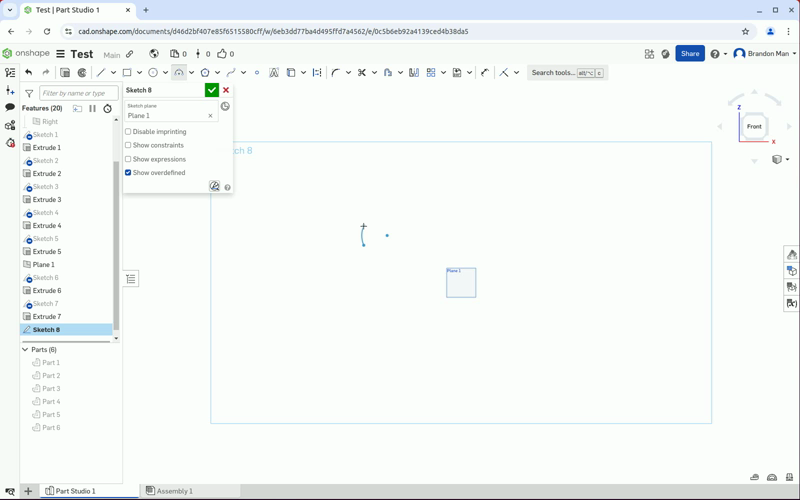
mouse_move(373, 235)
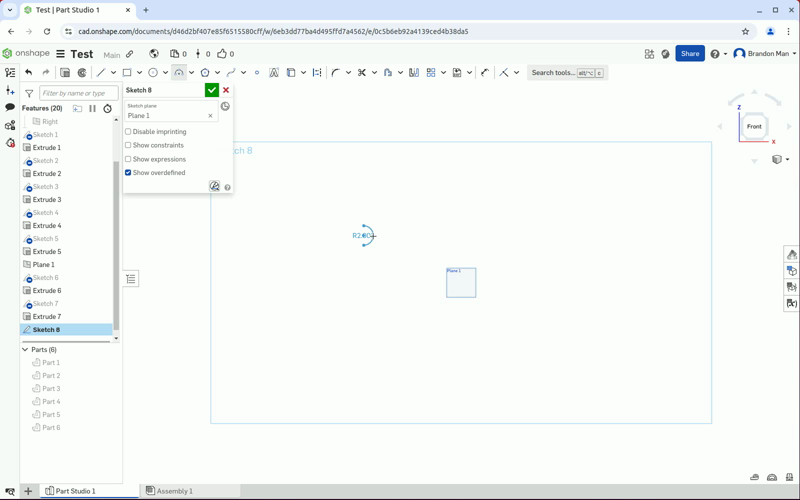
click(373, 235)
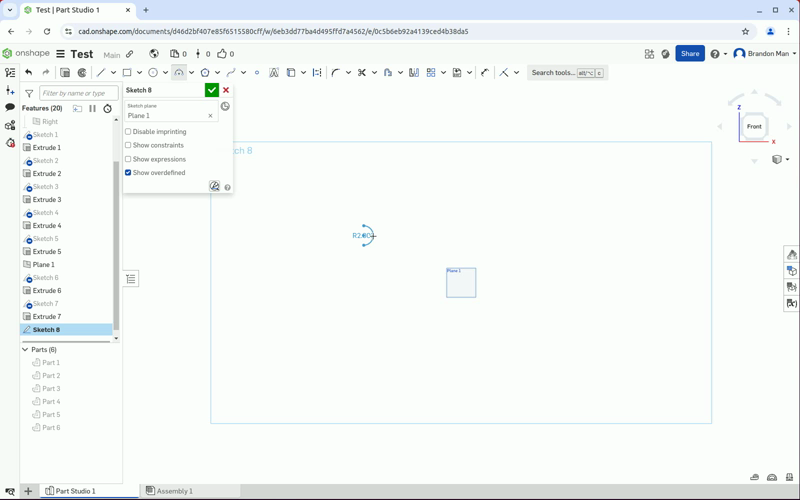
key_up(shift)
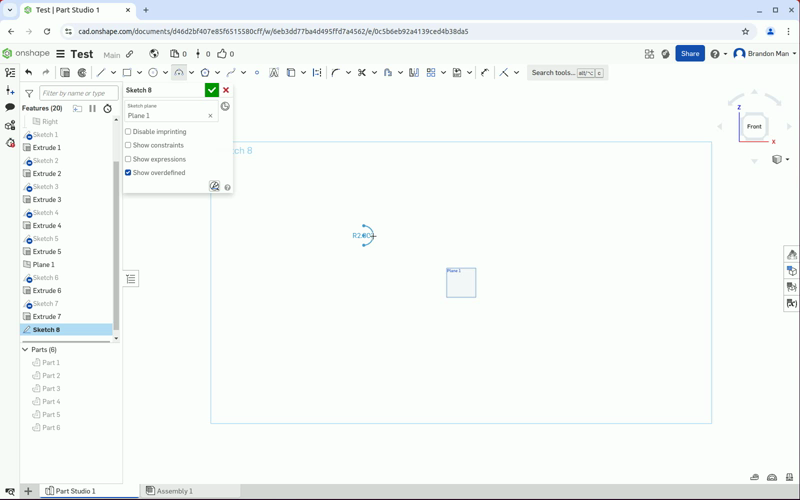
key(esc)
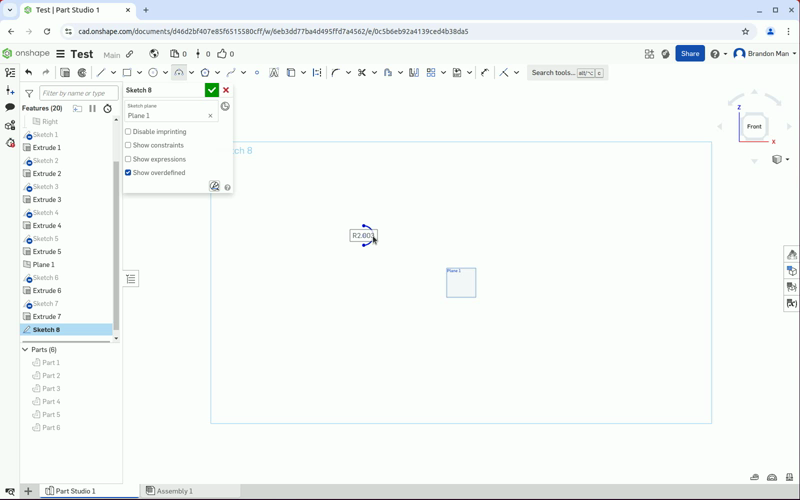
key(l)
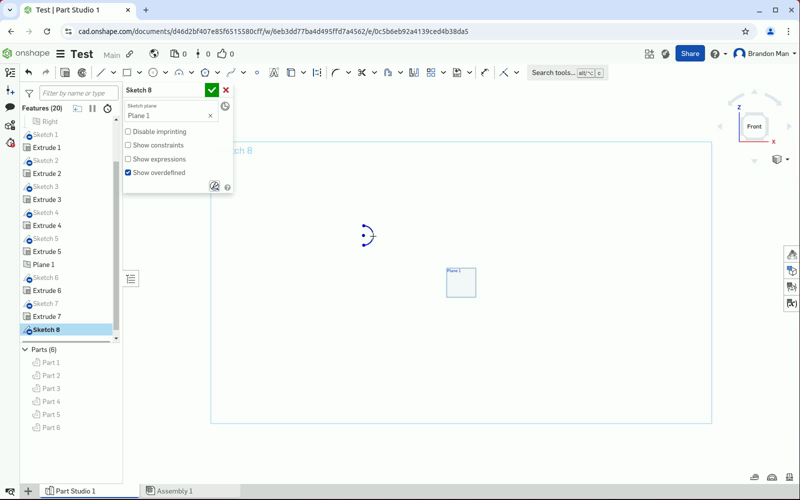
mouse_move(363, 225)
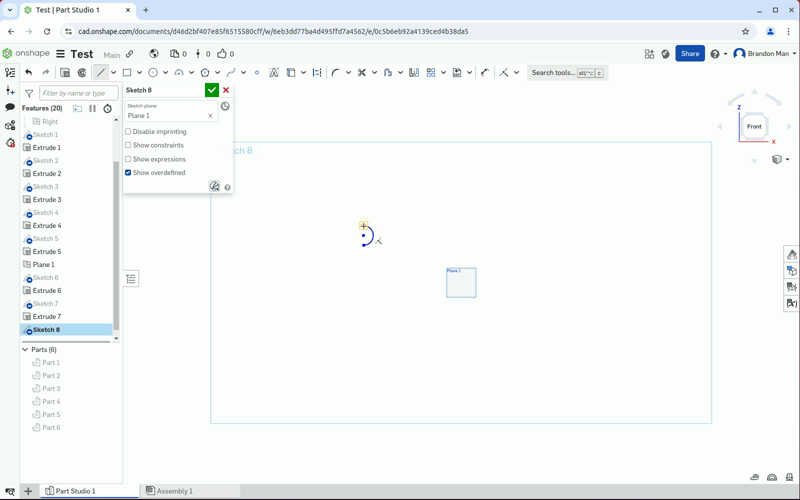
click(363, 225)
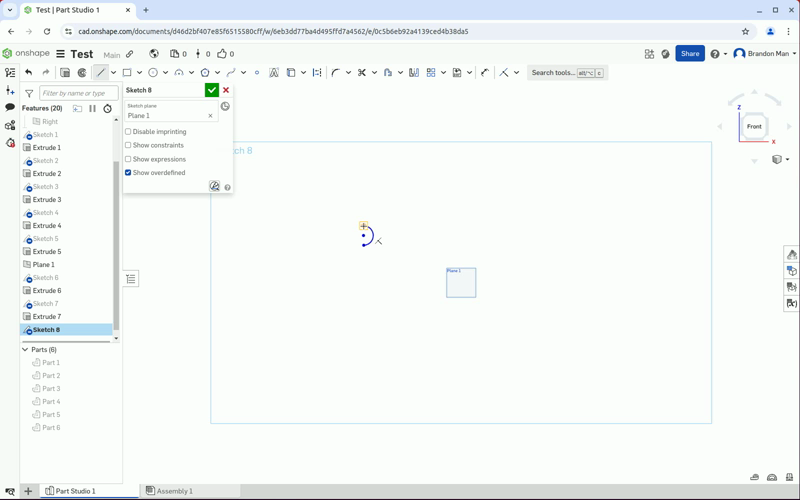
mouse_move(393, 225)
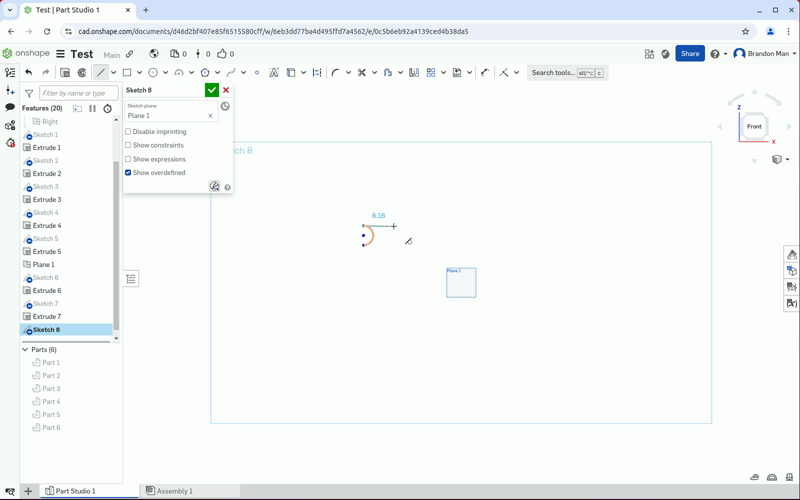
key_down(shift)
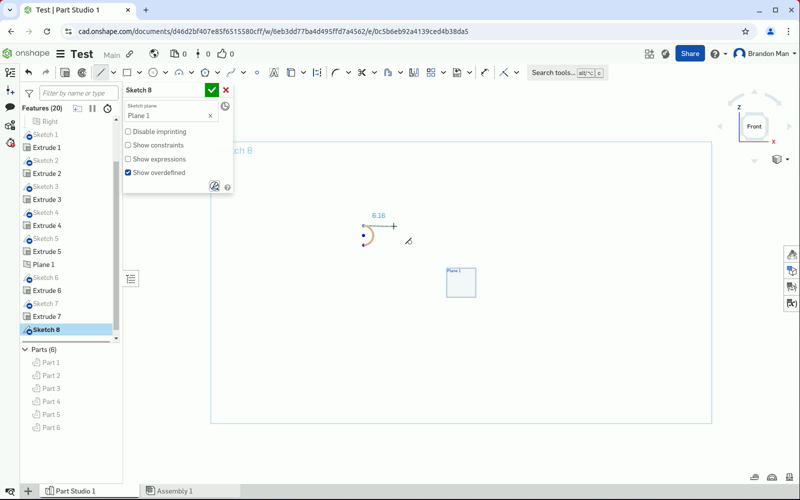
mouse_move(363, 245)
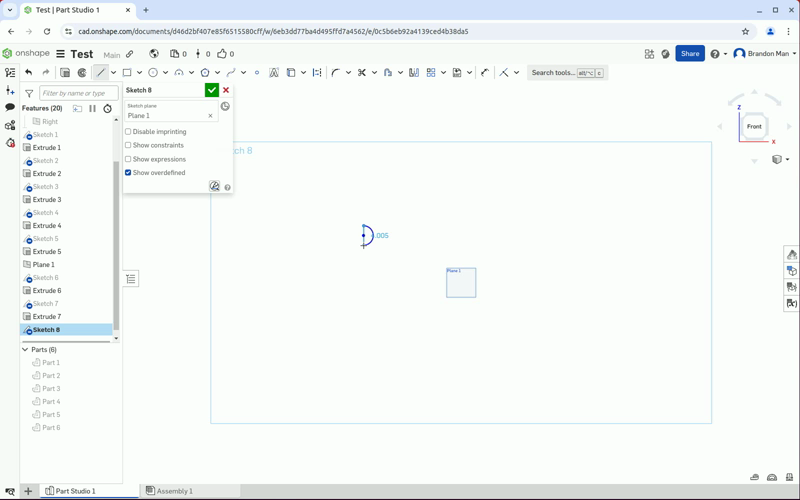
key_up(shift)
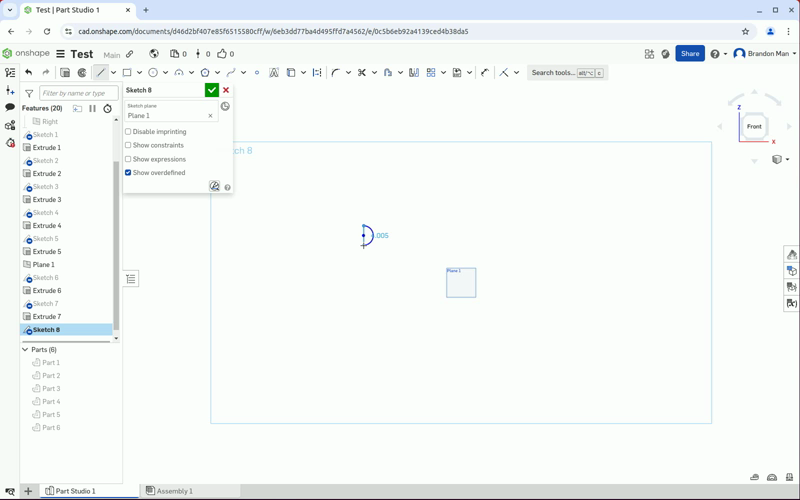
click(363, 245)
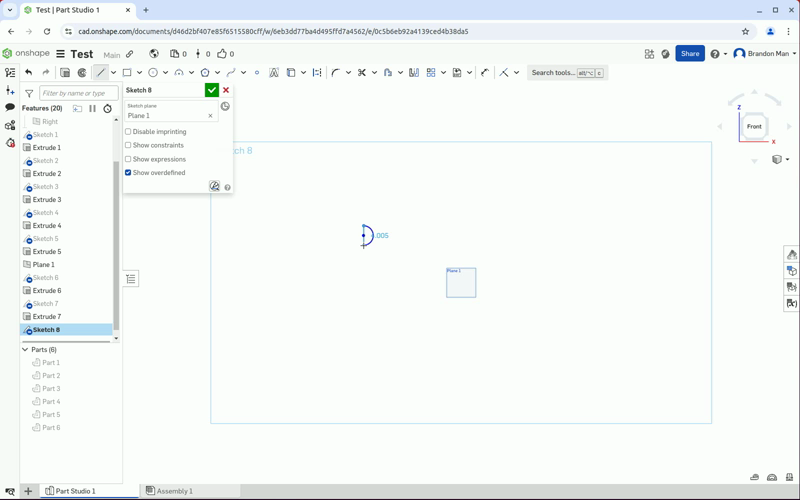
key(esc)
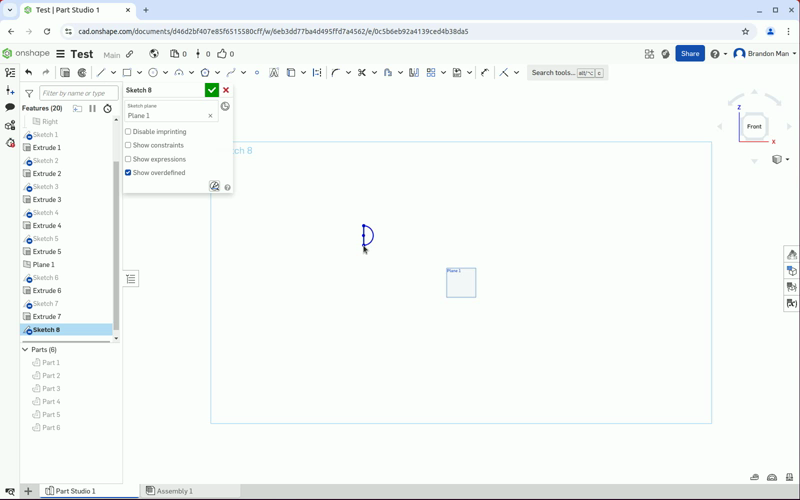
mouse_move(372, 239)
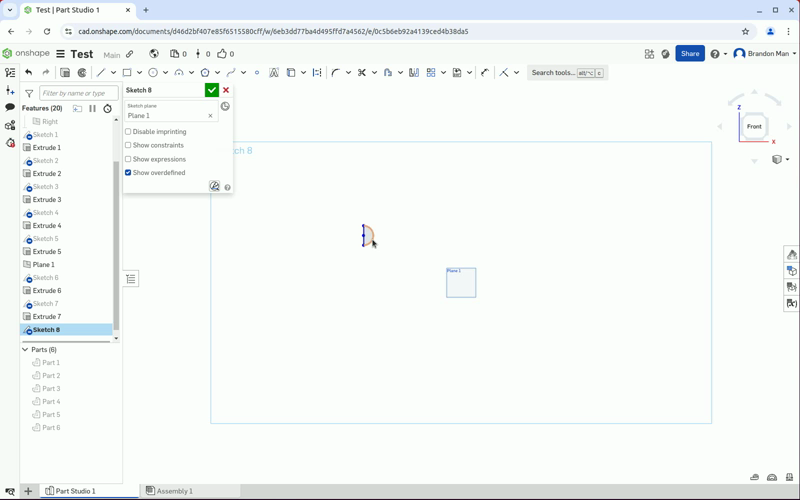
scroll(6)
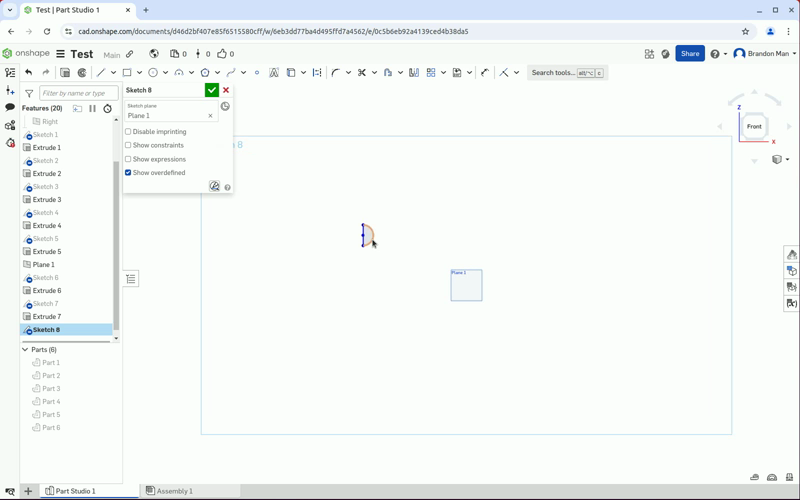
scroll(6)
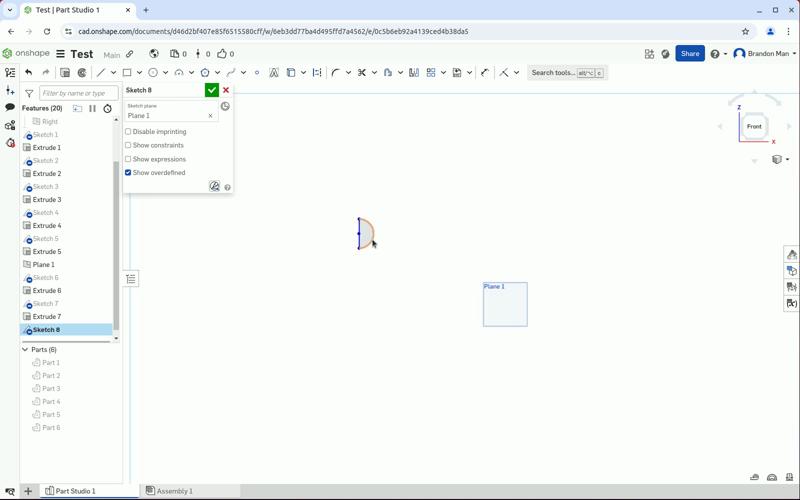
scroll(6)
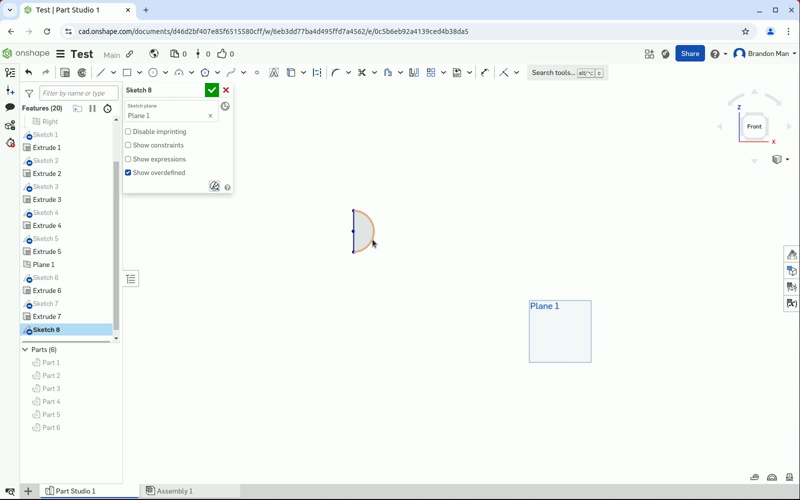
scroll(6)
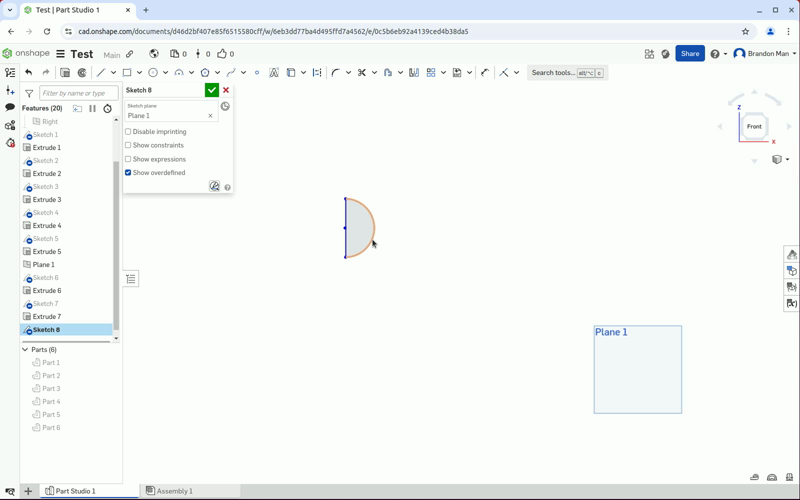
scroll(6)
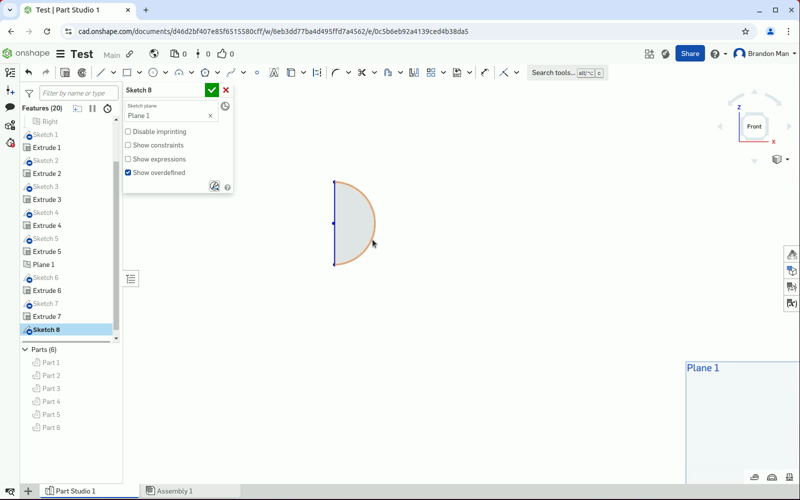
scroll(6)
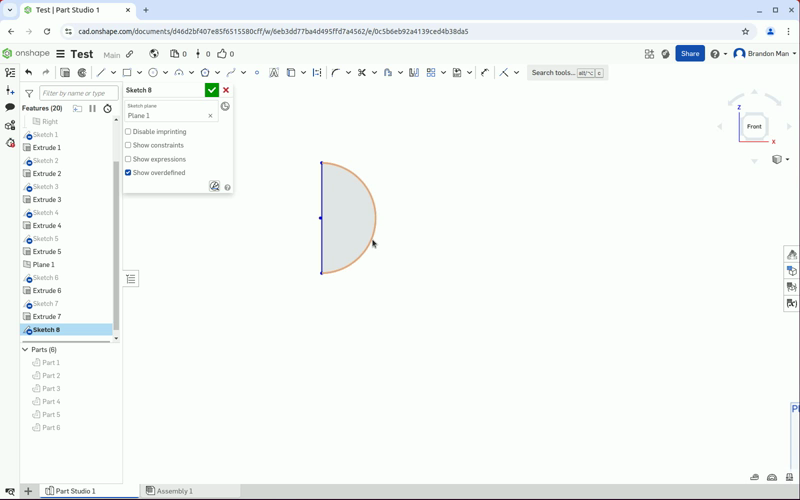
scroll(6)
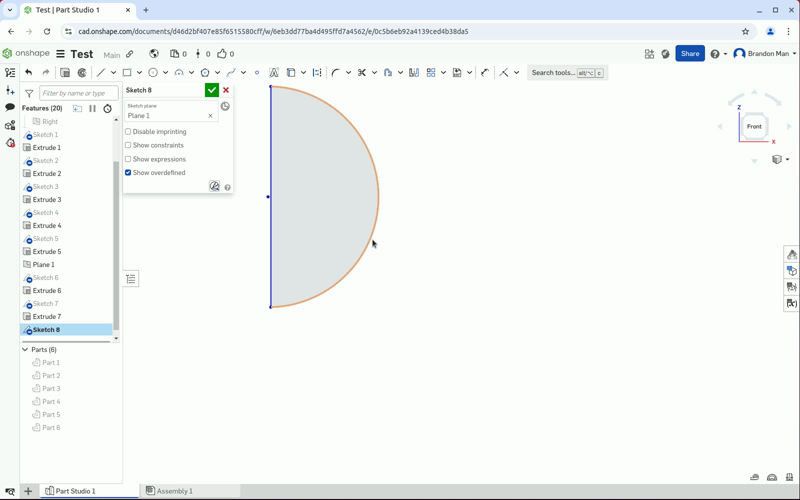
click(372, 239)
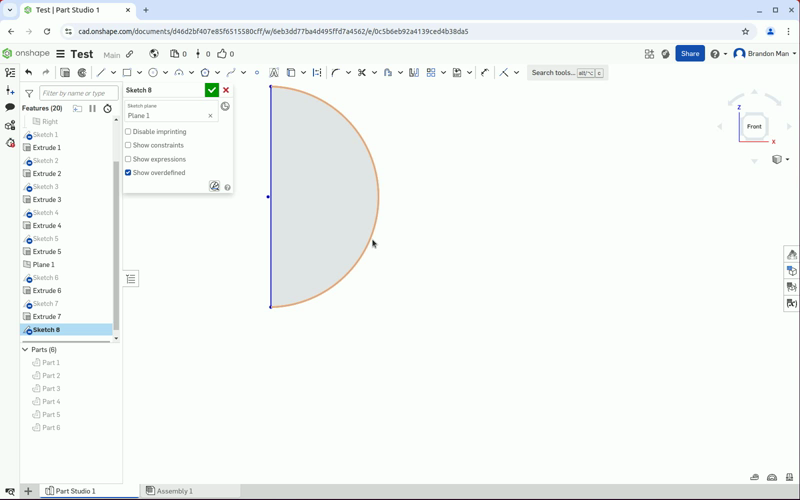
scroll(-6)
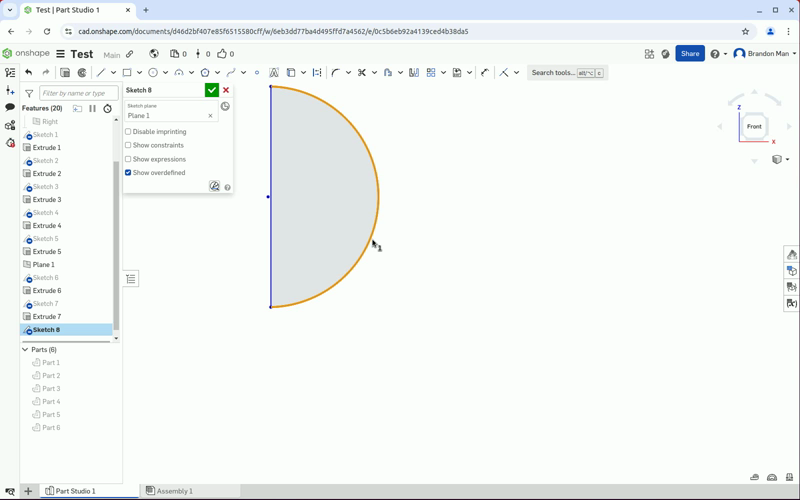
scroll(-6)
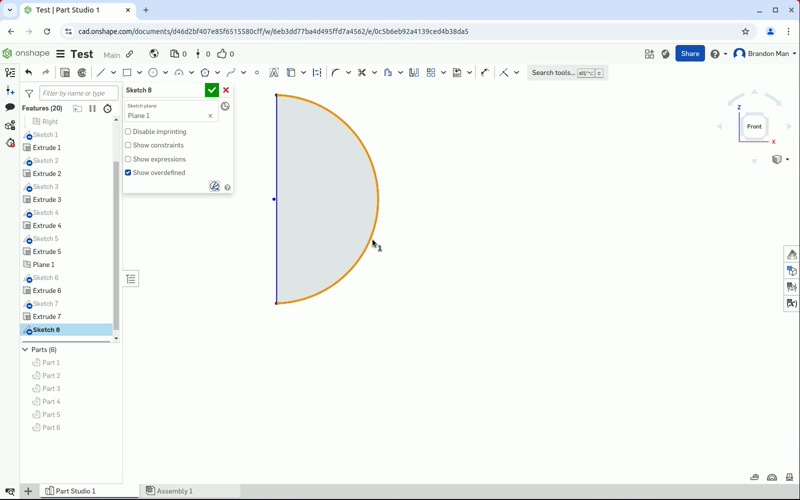
scroll(-6)
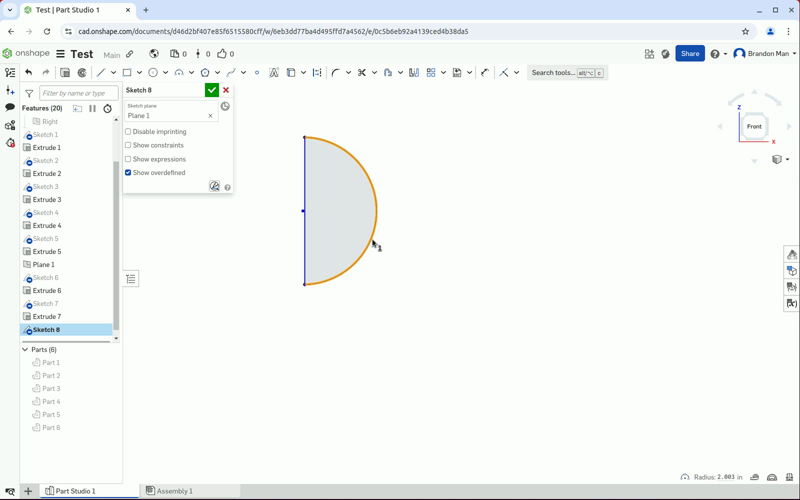
scroll(-6)
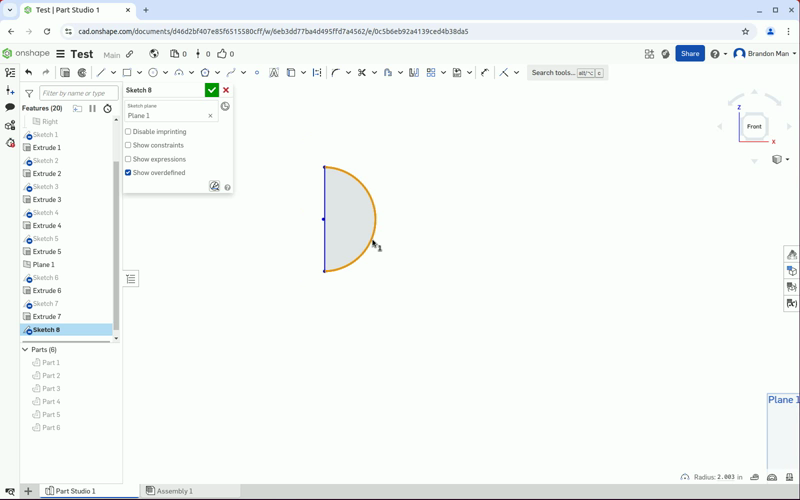
scroll(-6)
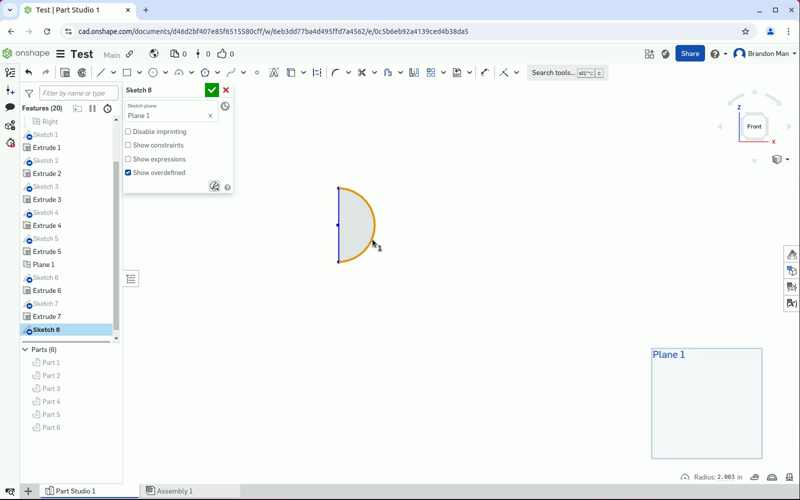
scroll(-6)
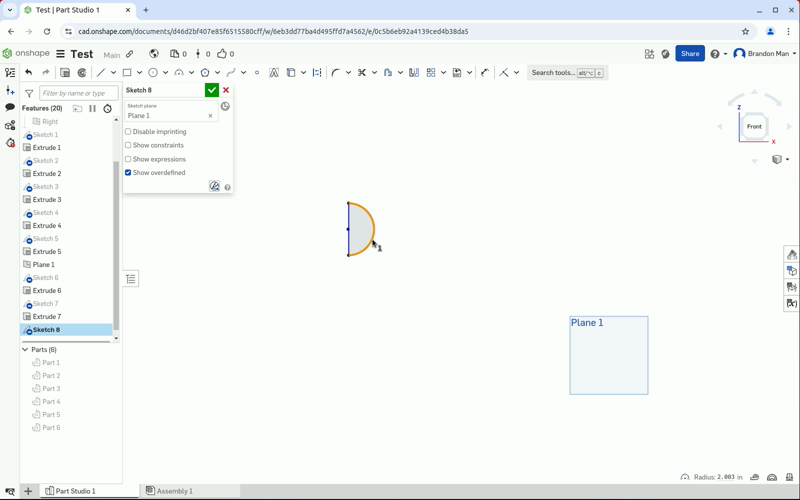
scroll(-6)
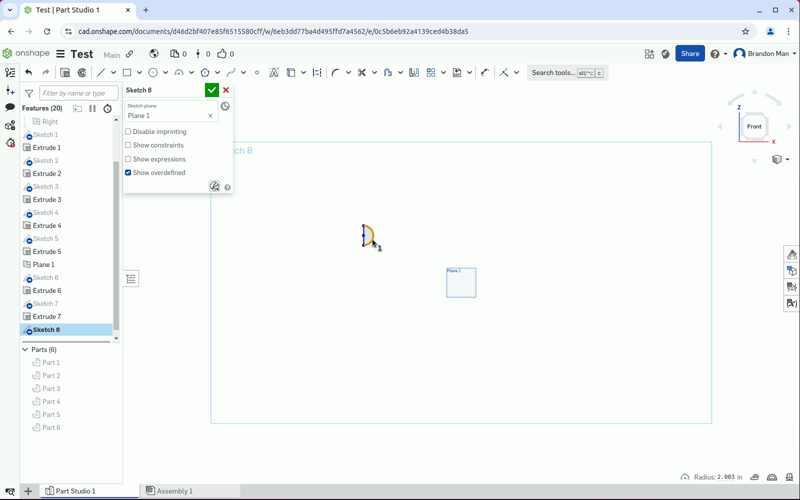
mouse_move(73, 352)
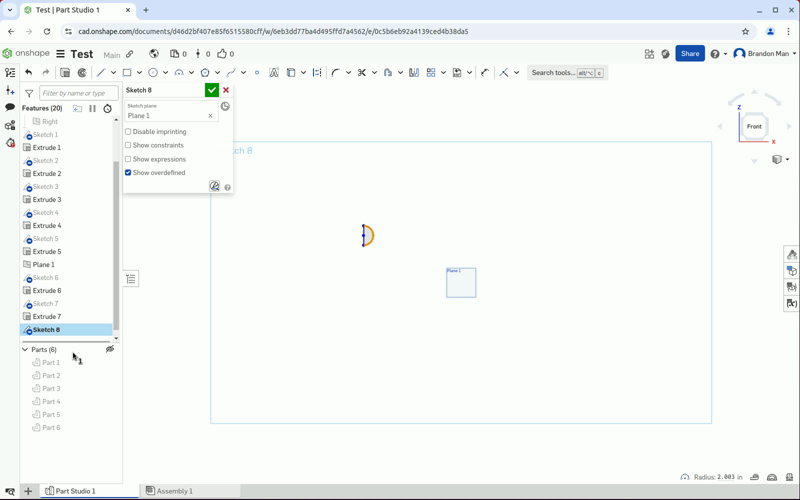
key(shift+y)
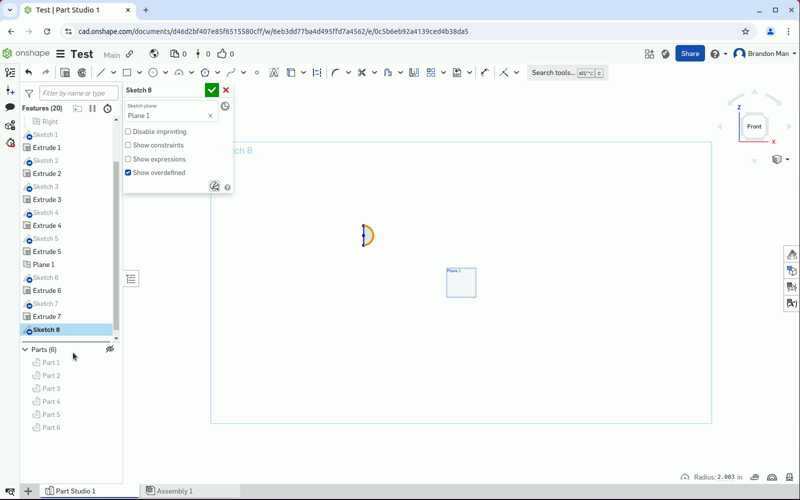
key(shift+e)
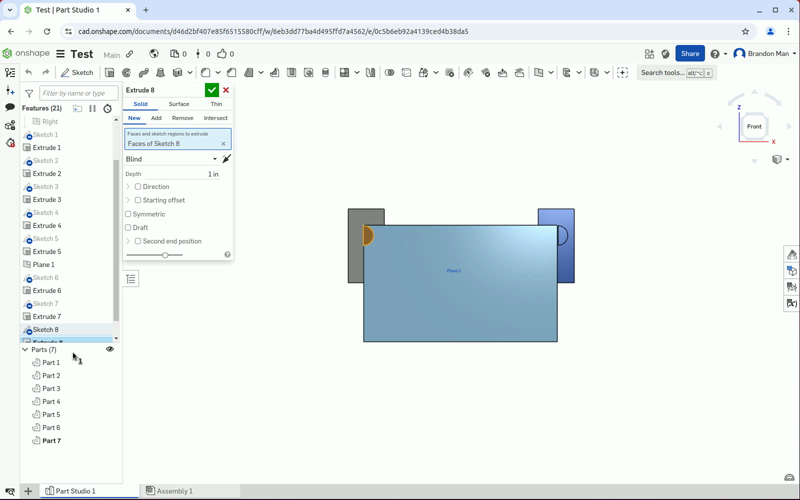
mouse_move(143, 106)
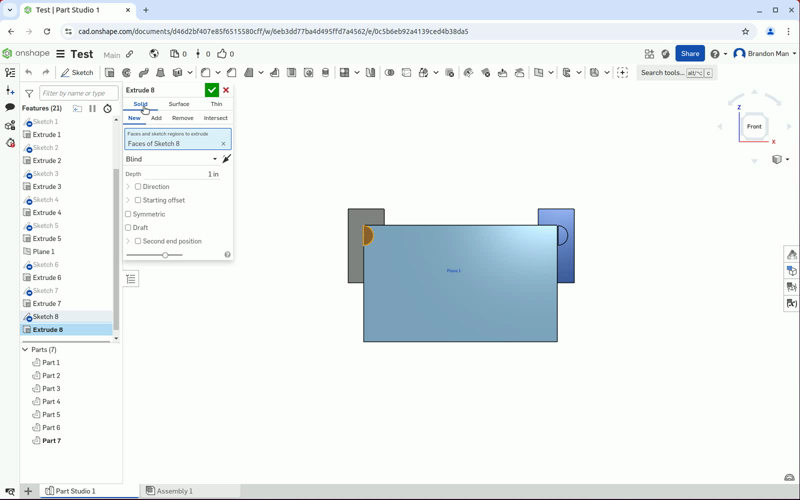
click(143, 106)
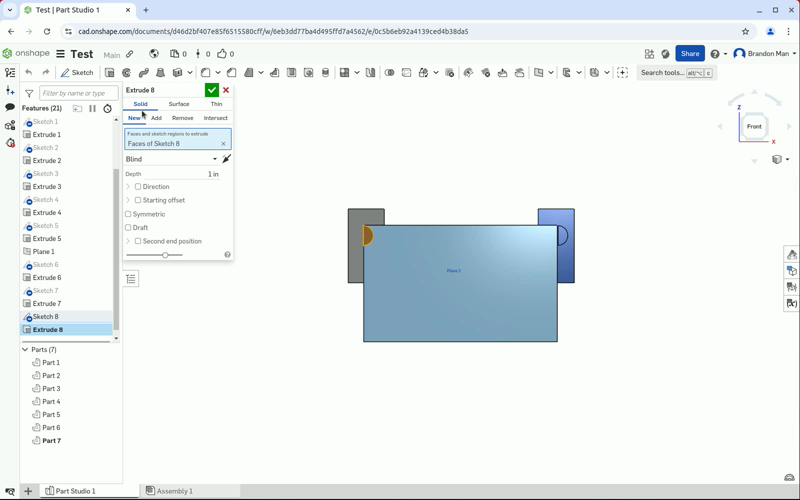
mouse_move(137, 120)
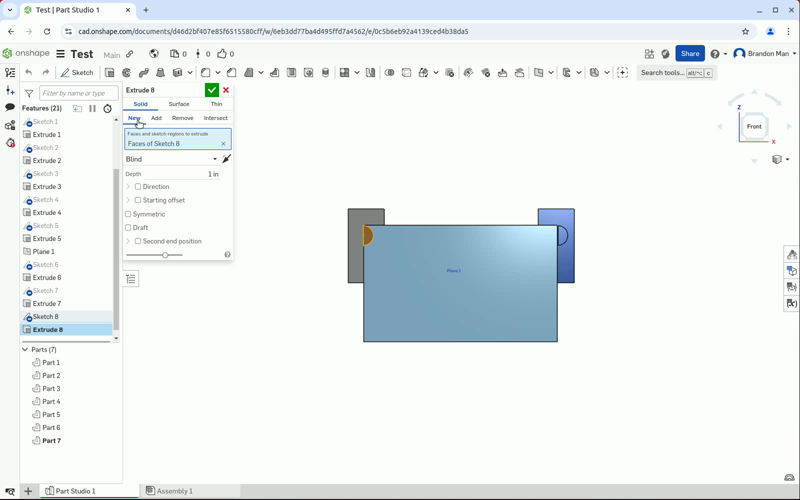
click(137, 120)
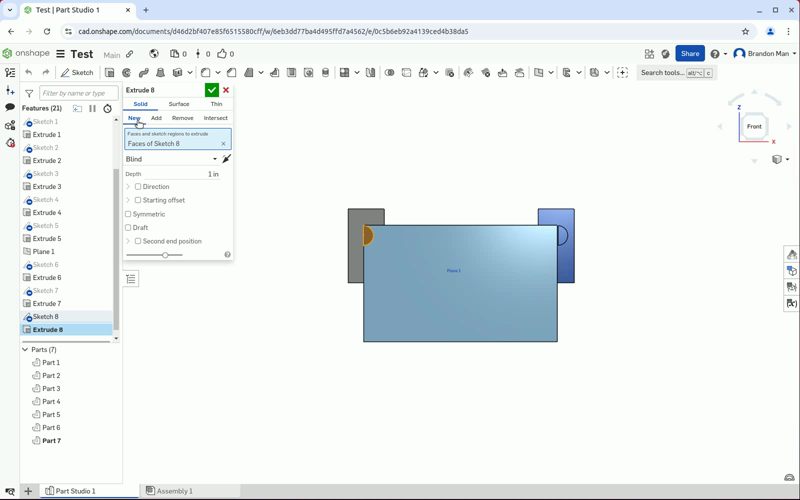
key(tab, 4)
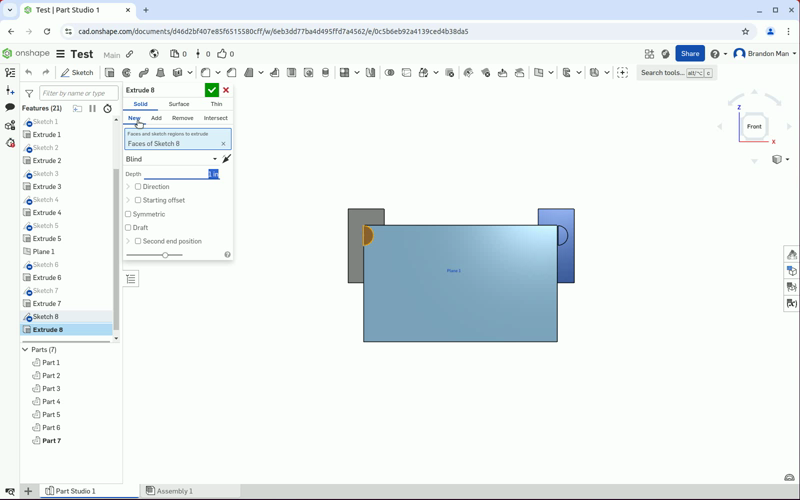
text(-3.852)
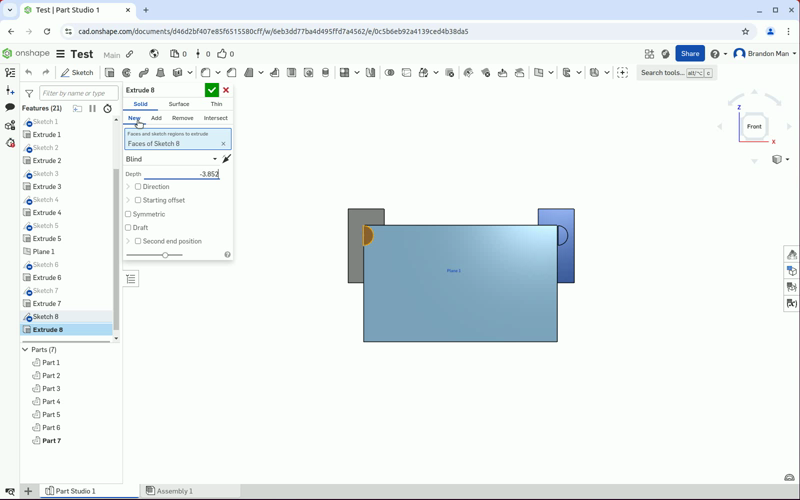
key(tab, 3)
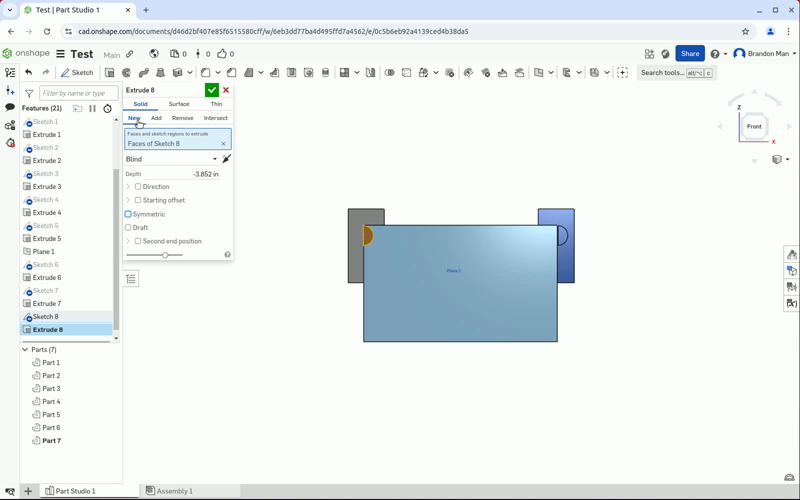
key(space)
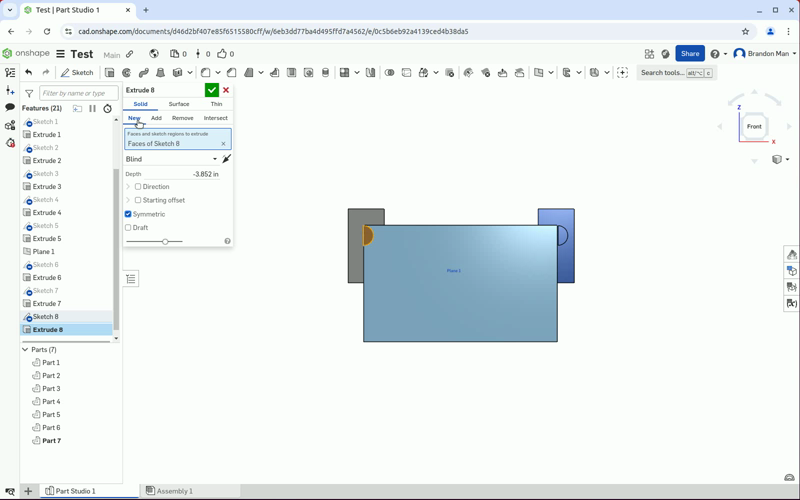
key(enter)
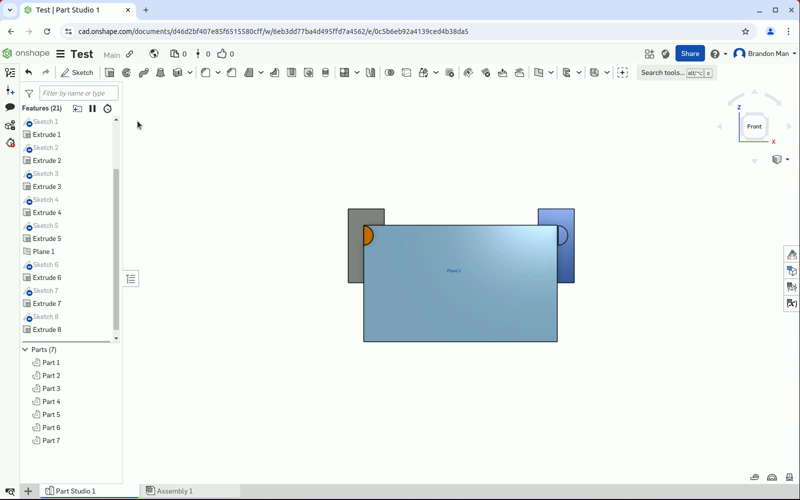
key(shift+h)
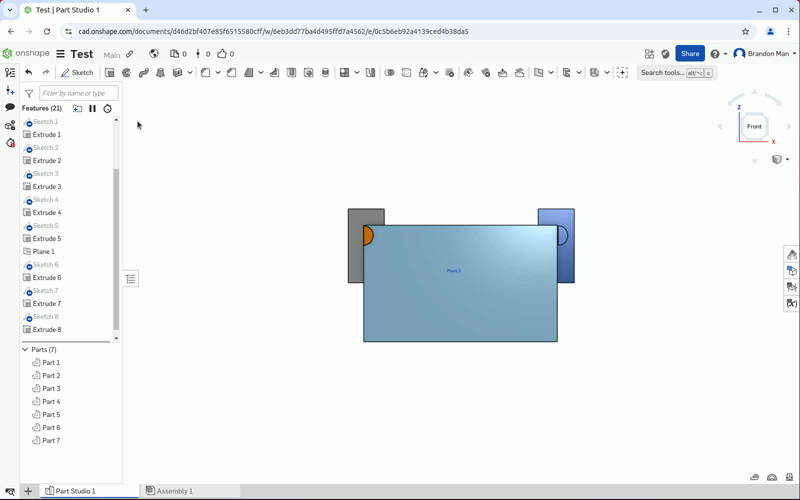
key(shift+h)
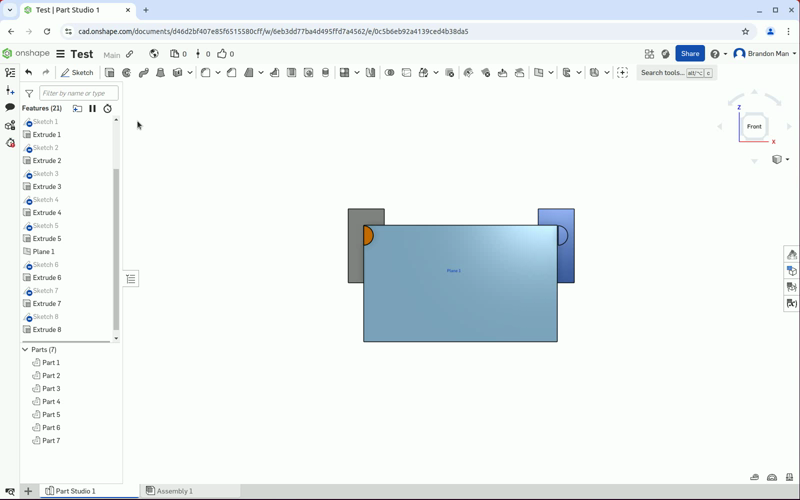
mouse_move(69, 124)
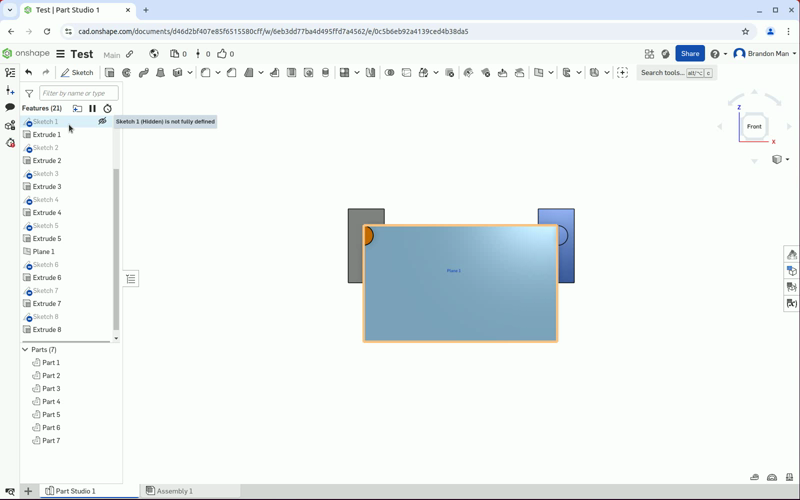
click(69, 124)
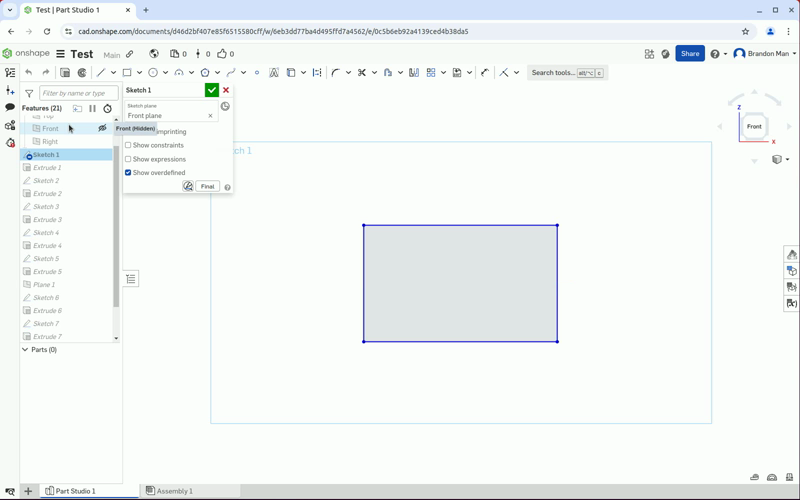
mouse_move(229, 92)
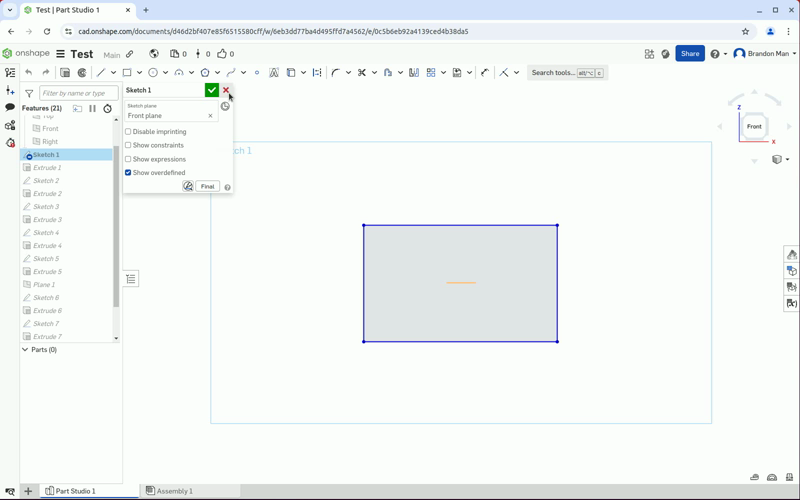
click(229, 92)
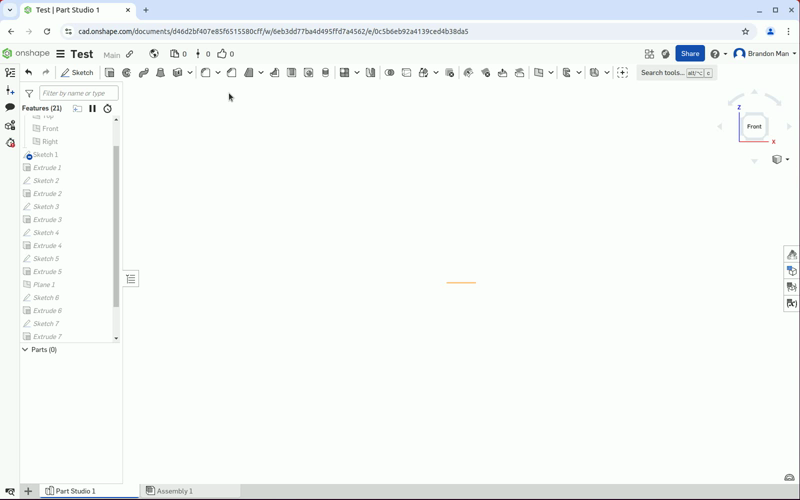
key(shift+s)
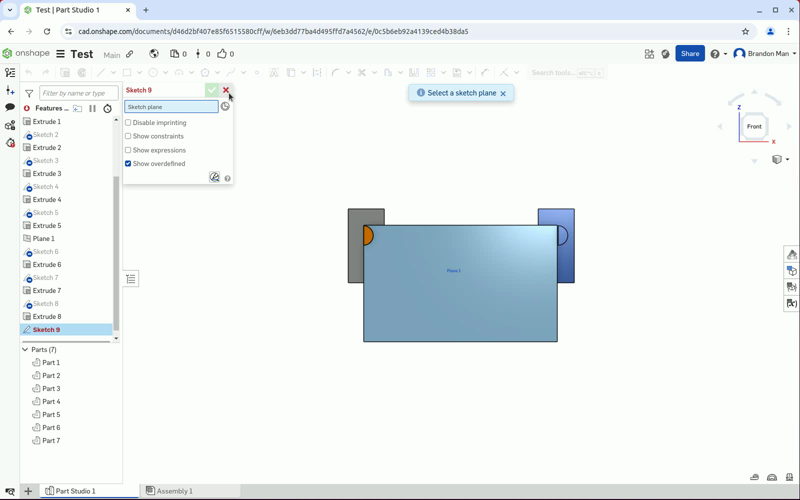
mouse_move(69, 241)
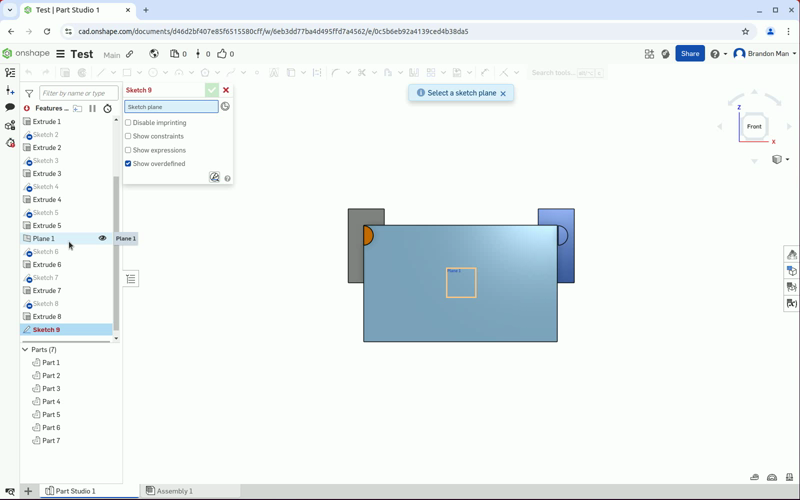
click(69, 241)
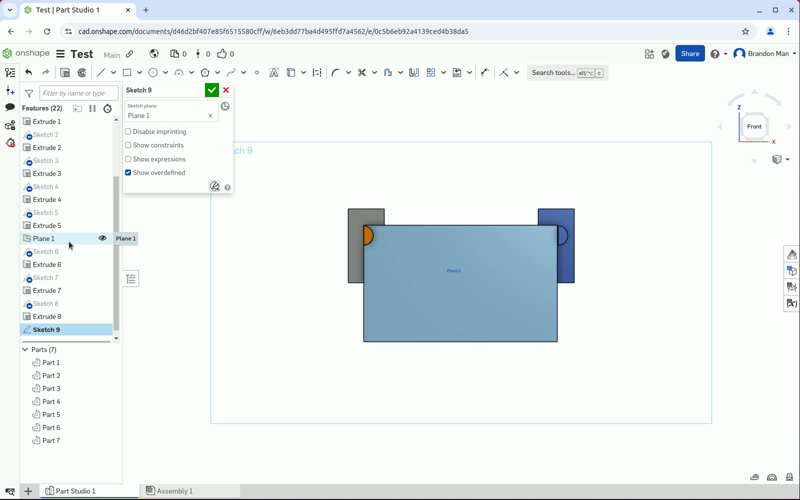
mouse_move(73, 352)
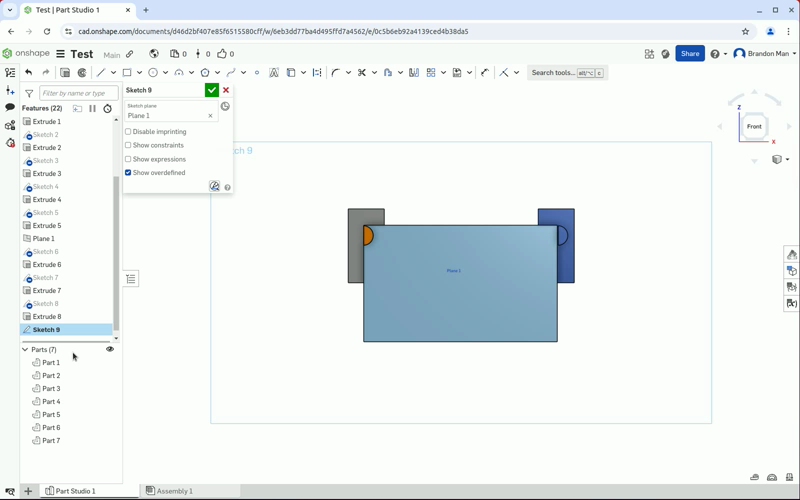
key(y)
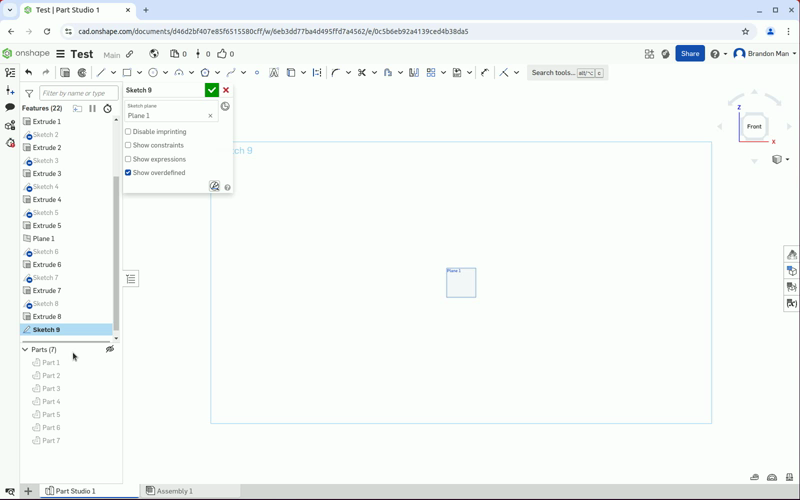
key(a)
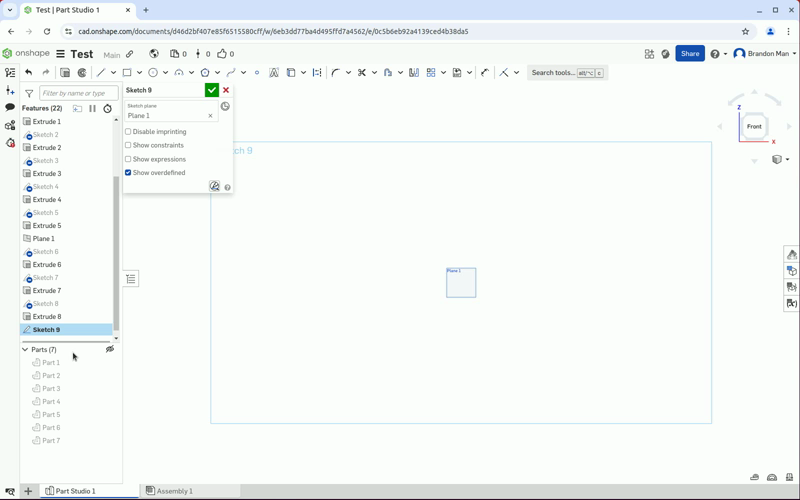
key_down(shift)
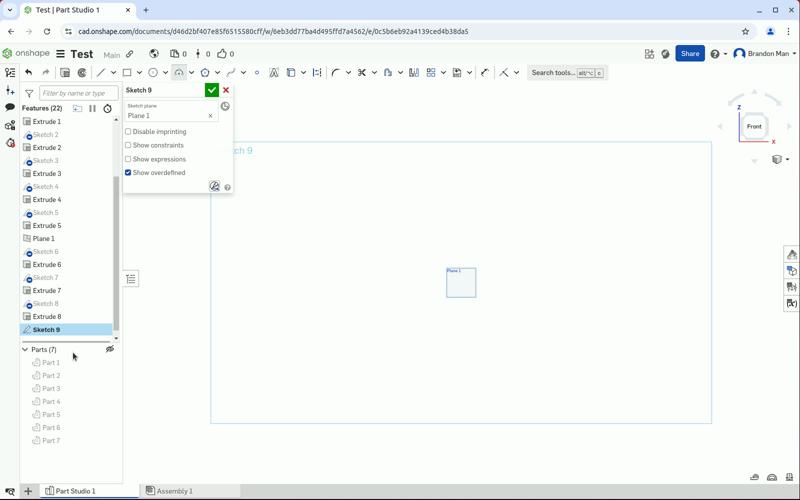
mouse_move(558, 245)
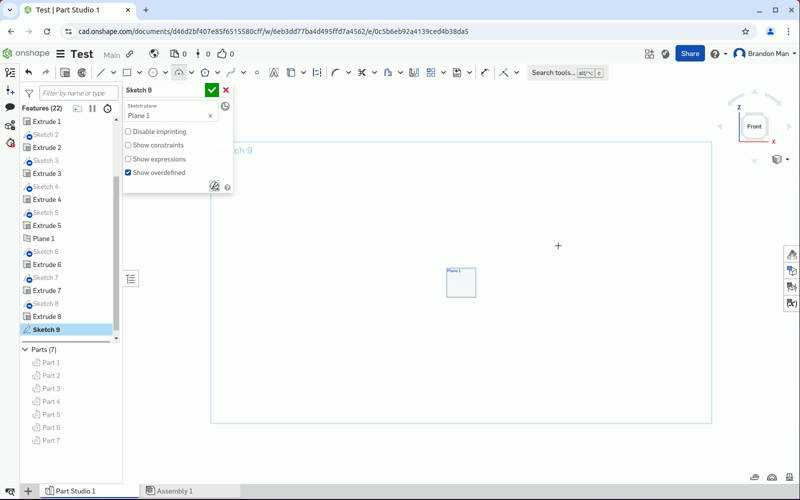
click(558, 245)
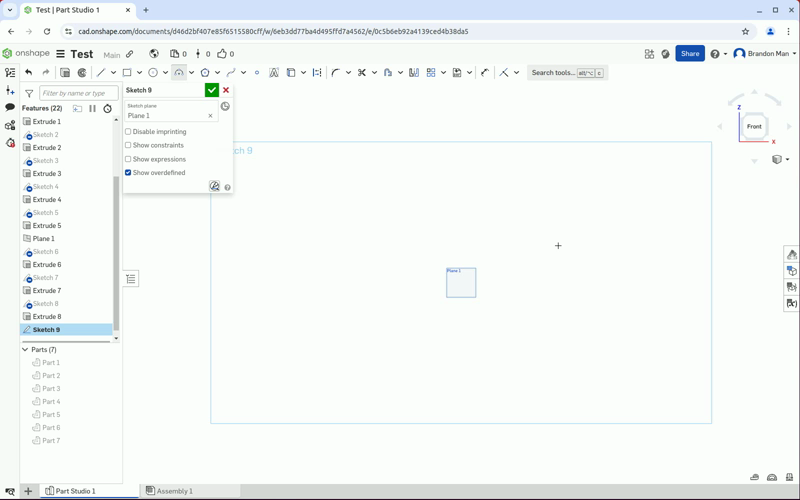
key_up(shift)
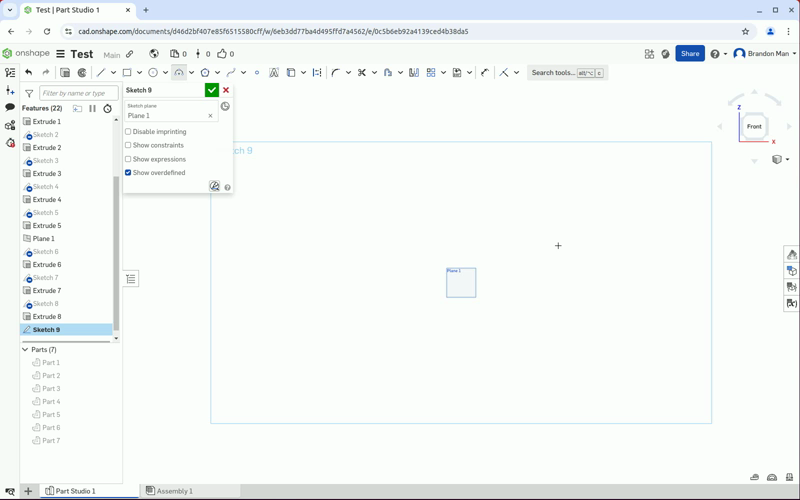
key_down(shift)
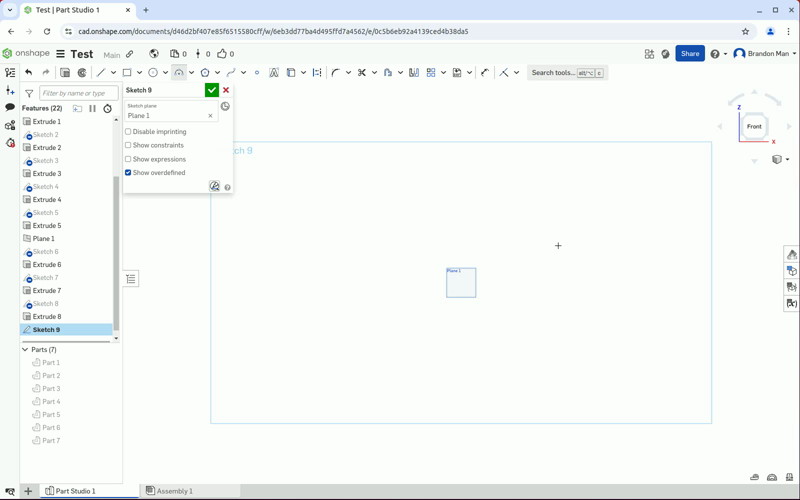
mouse_move(558, 225)
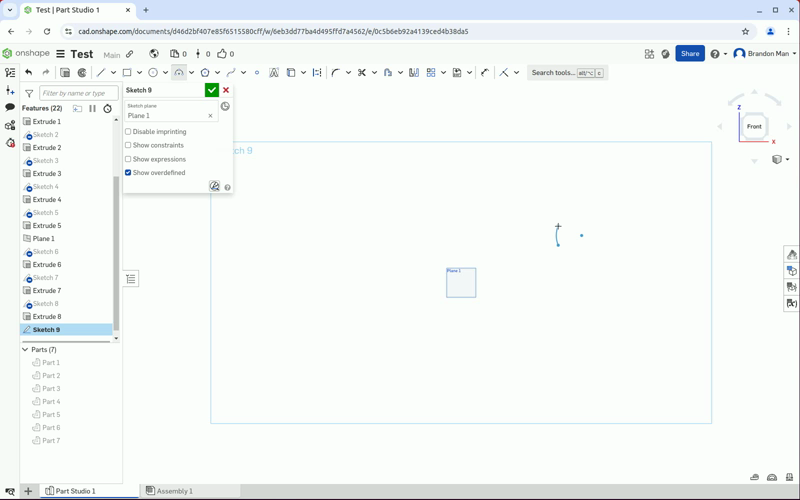
click(558, 225)
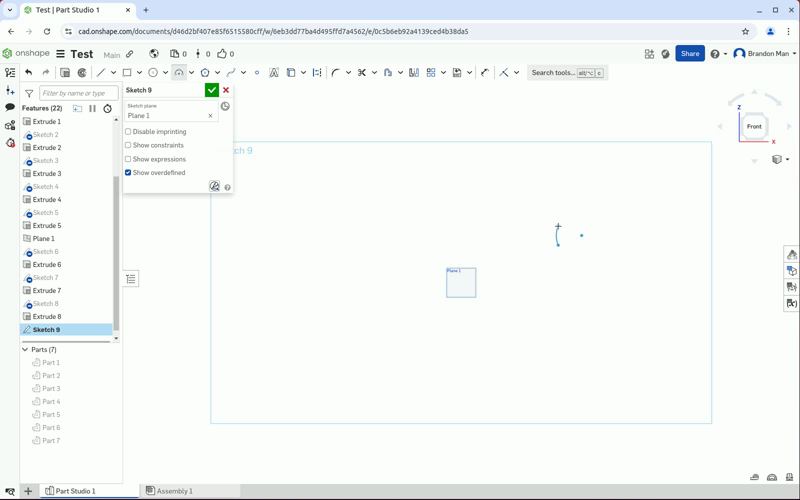
mouse_move(567, 235)
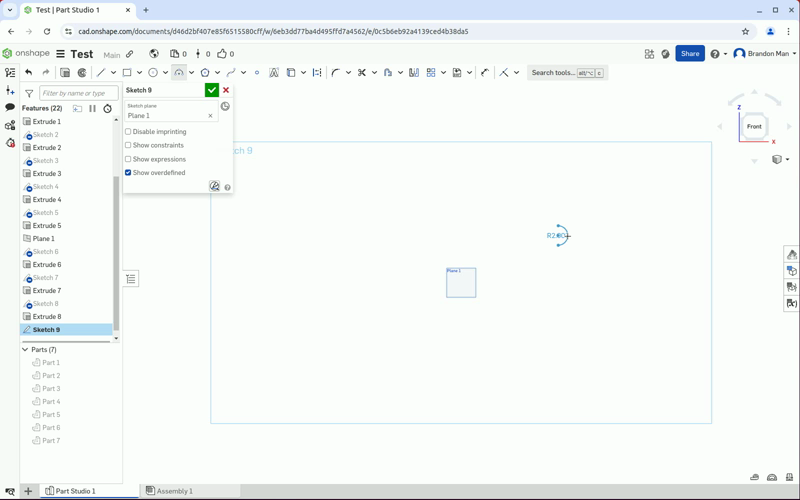
click(567, 235)
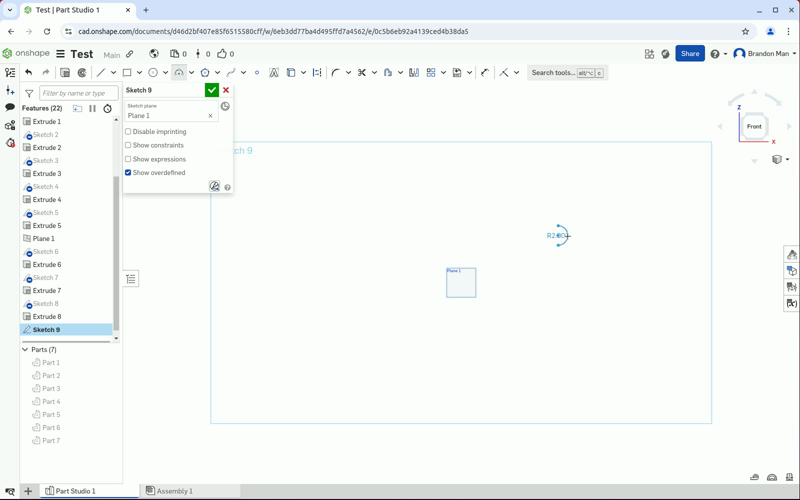
key_up(shift)
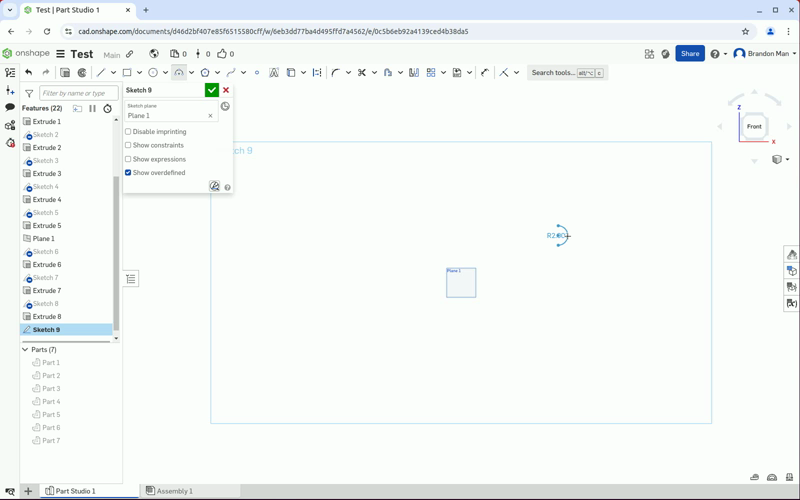
key(esc)
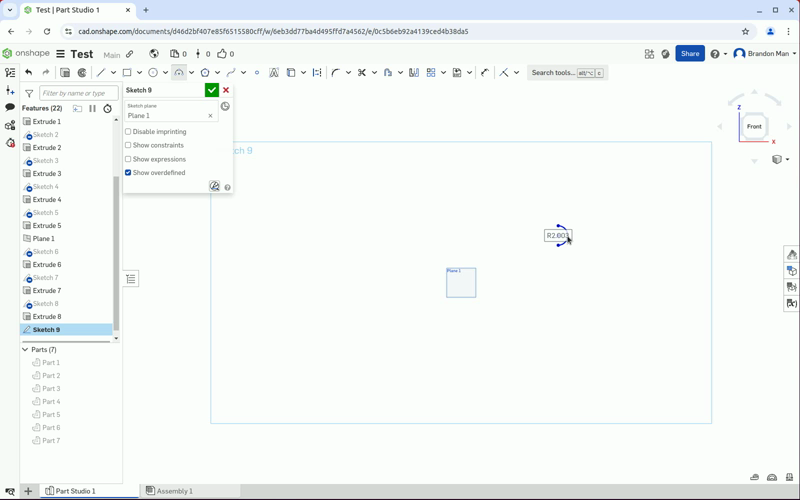
key(l)
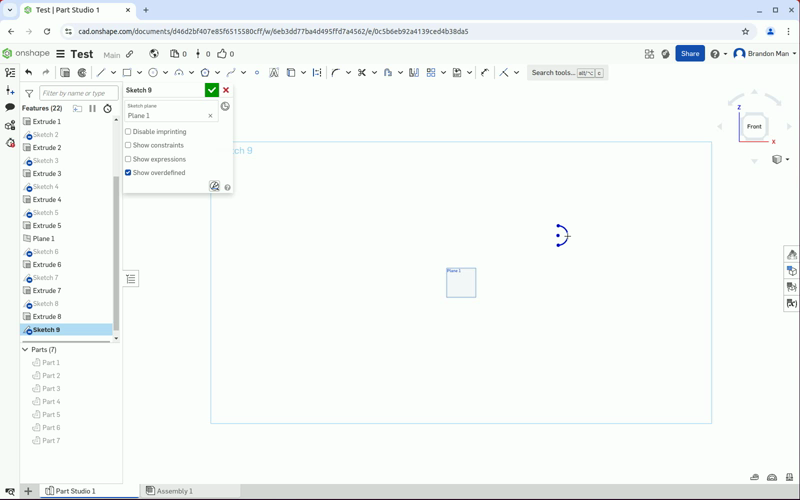
mouse_move(558, 225)
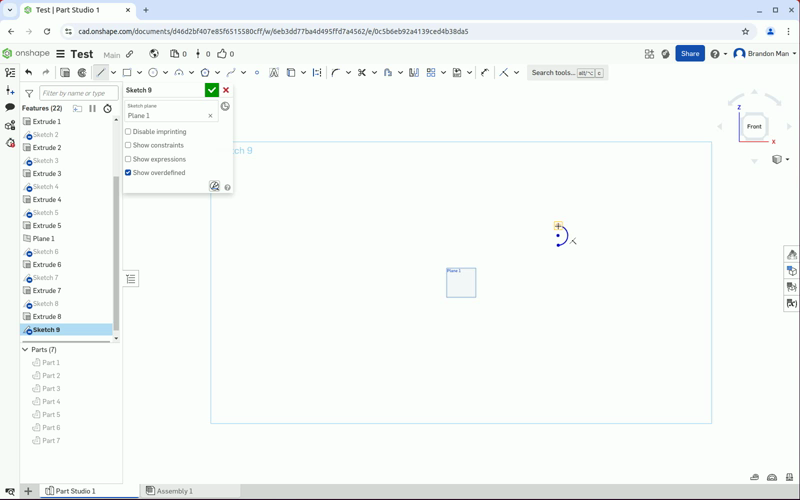
click(558, 225)
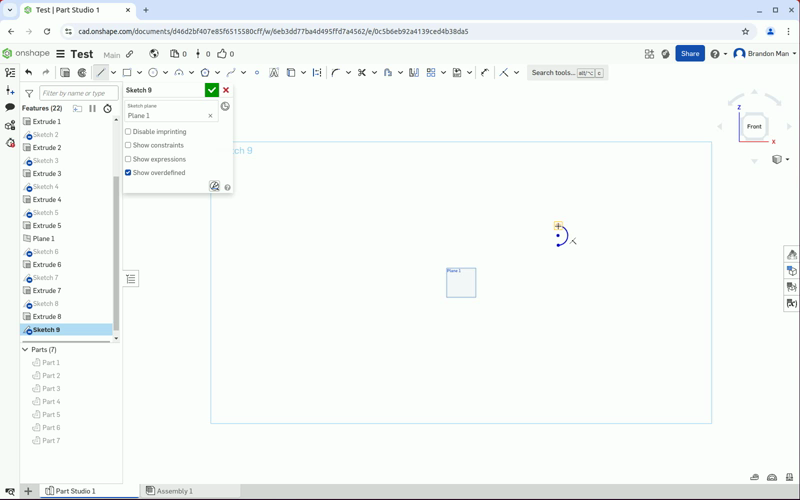
mouse_move(588, 225)
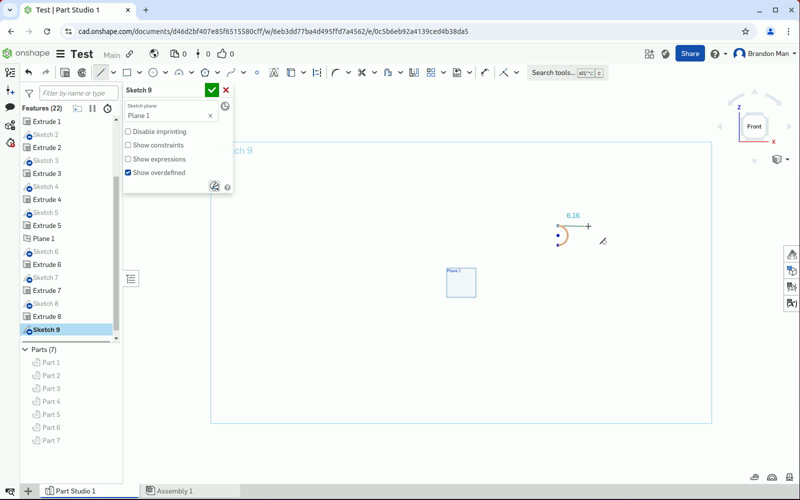
key_down(shift)
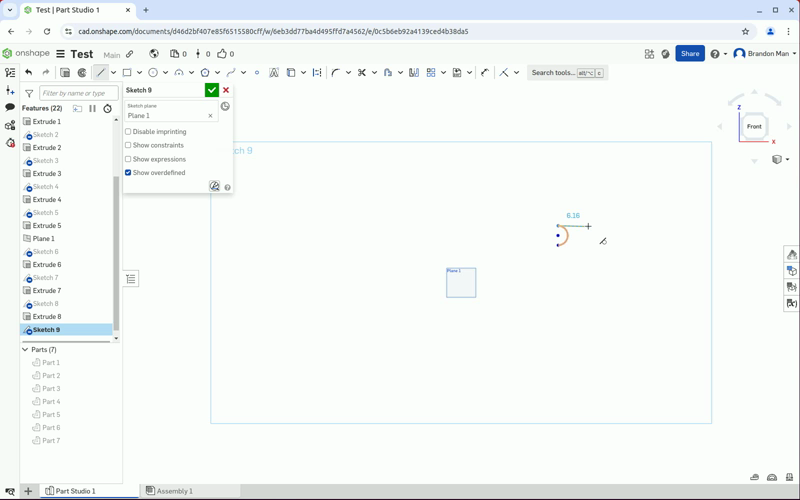
mouse_move(558, 245)
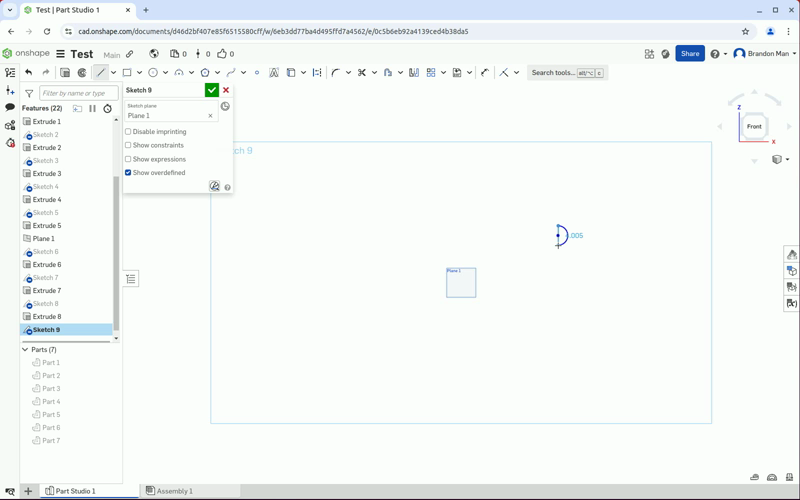
key_up(shift)
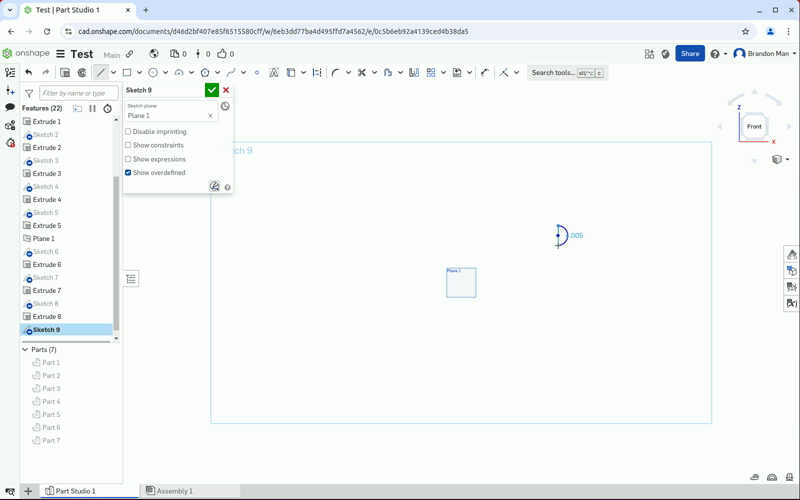
click(558, 245)
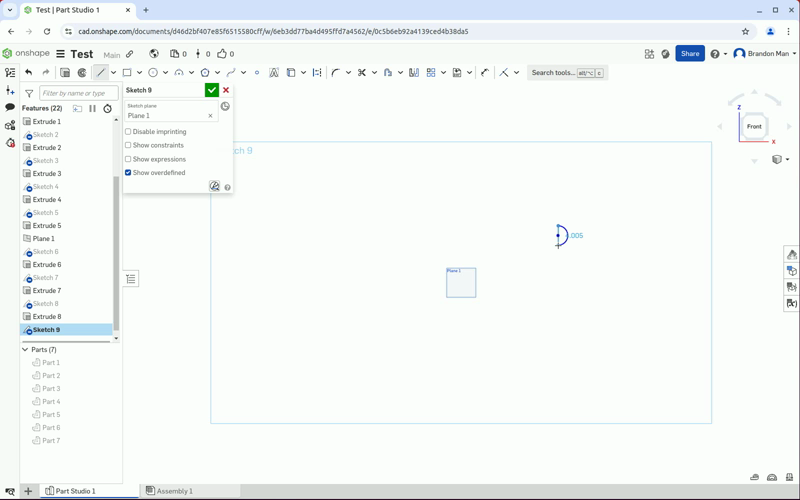
key(esc)
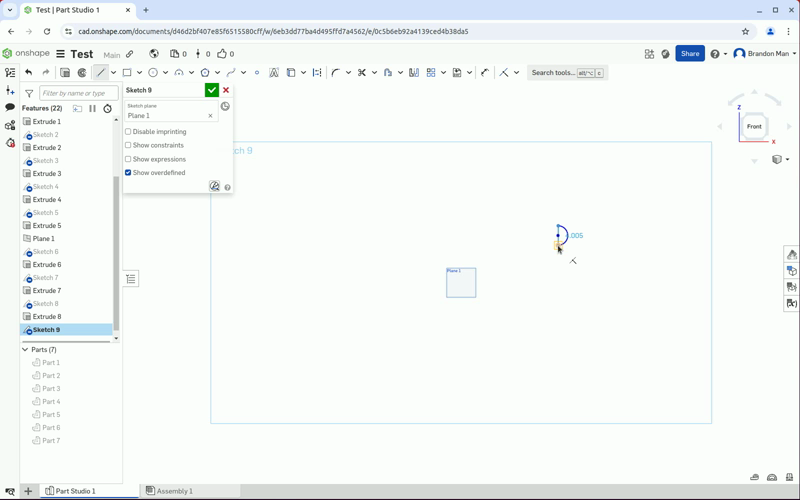
mouse_move(562, 229)
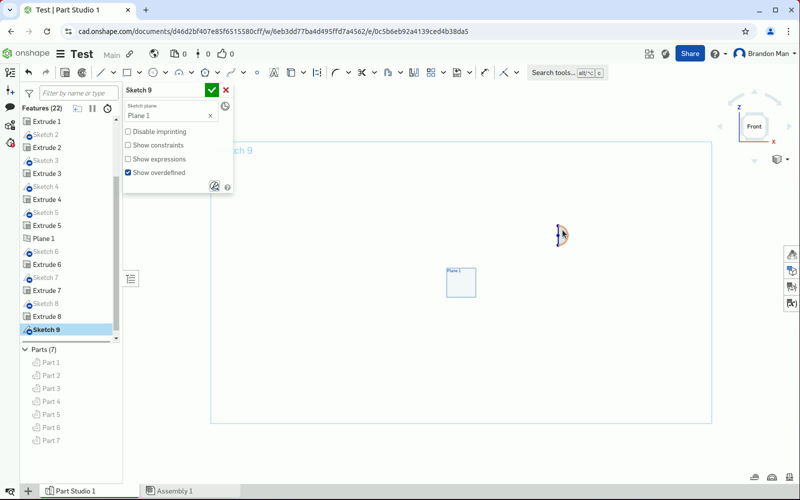
scroll(6)
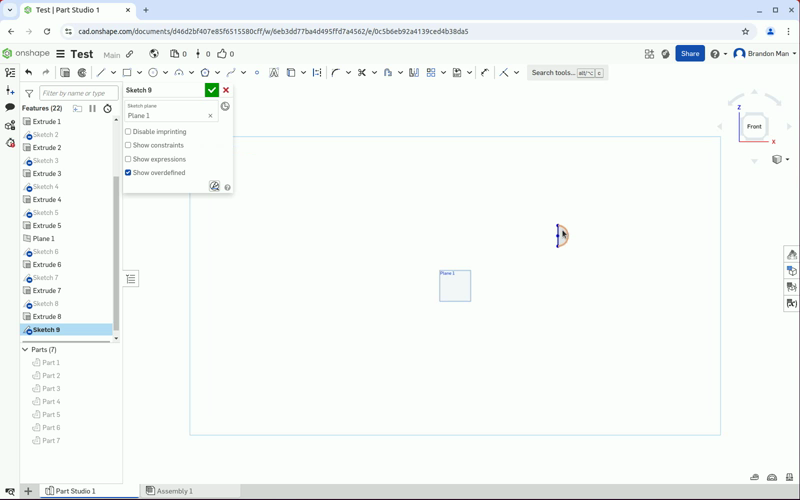
scroll(6)
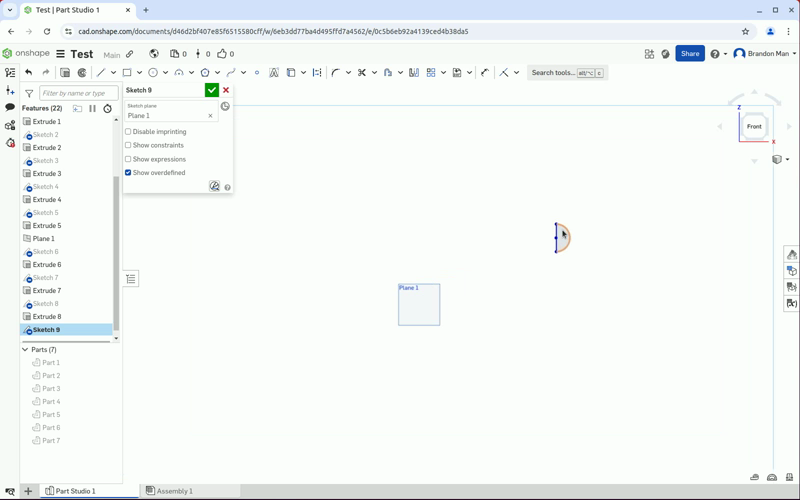
scroll(6)
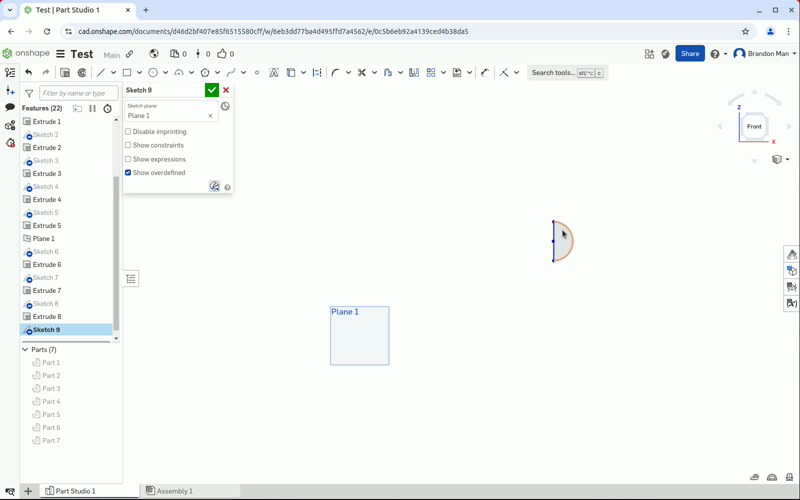
scroll(6)
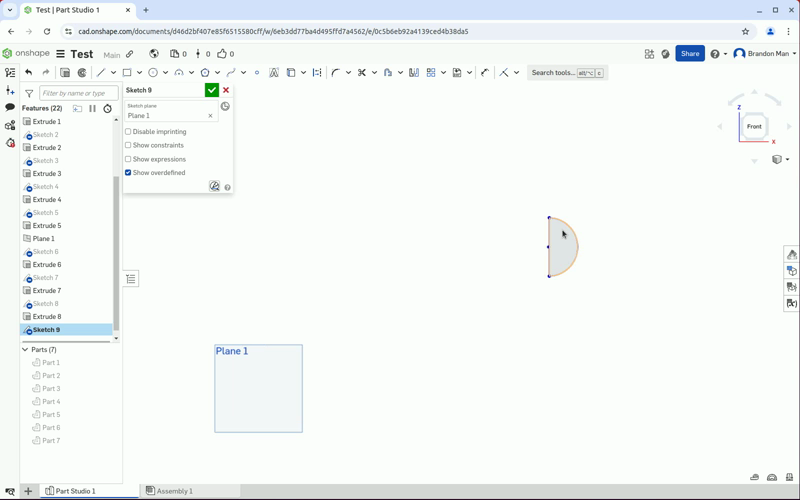
scroll(6)
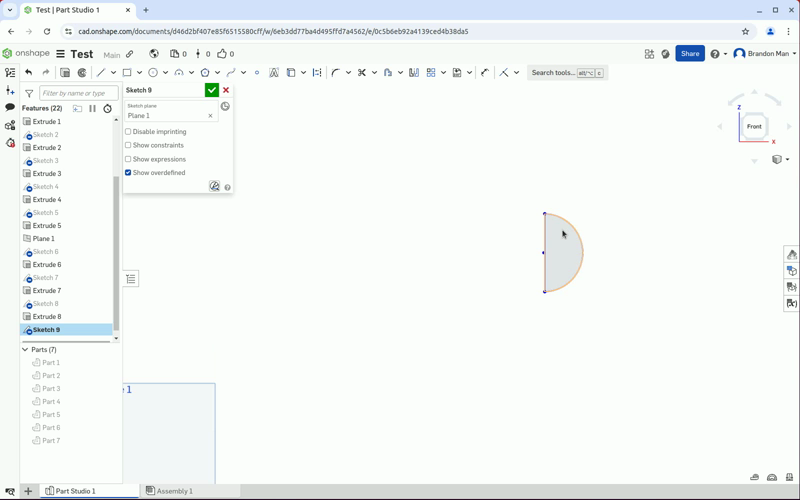
scroll(6)
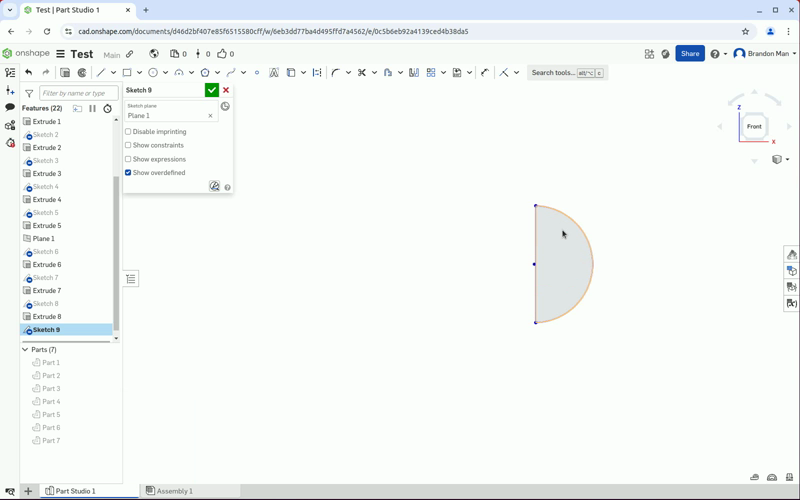
scroll(6)
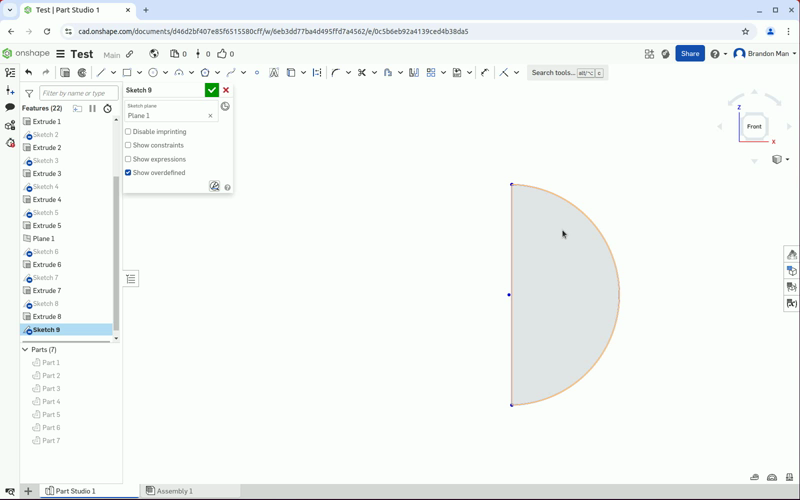
click(562, 229)
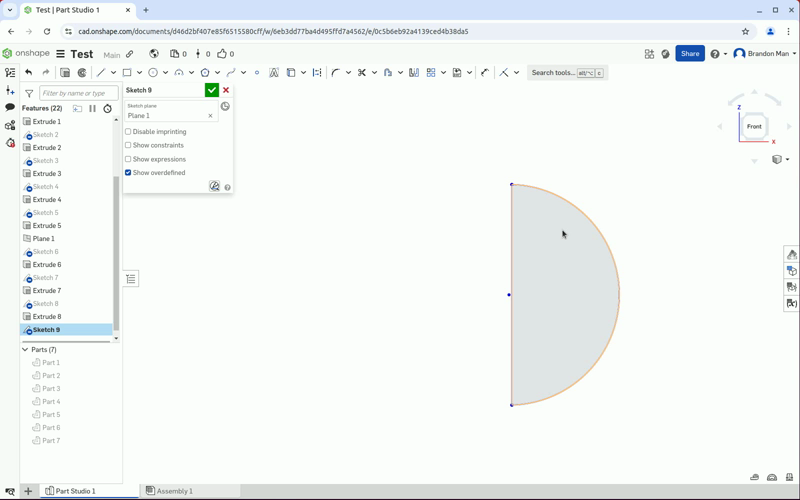
scroll(-6)
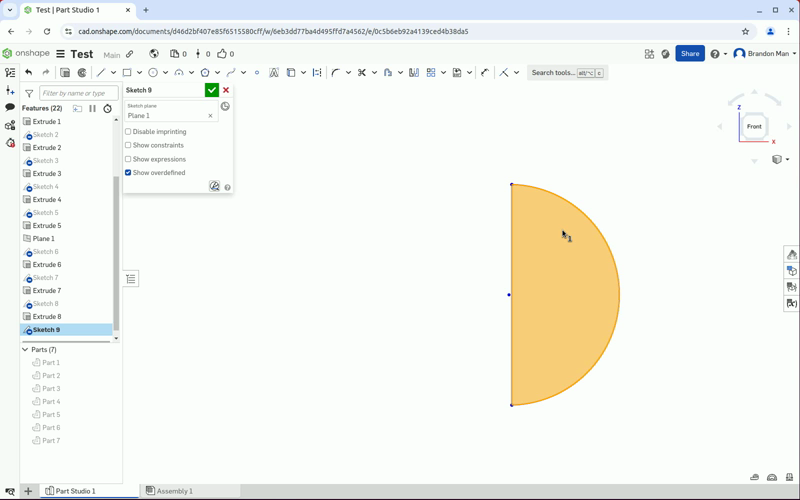
scroll(-6)
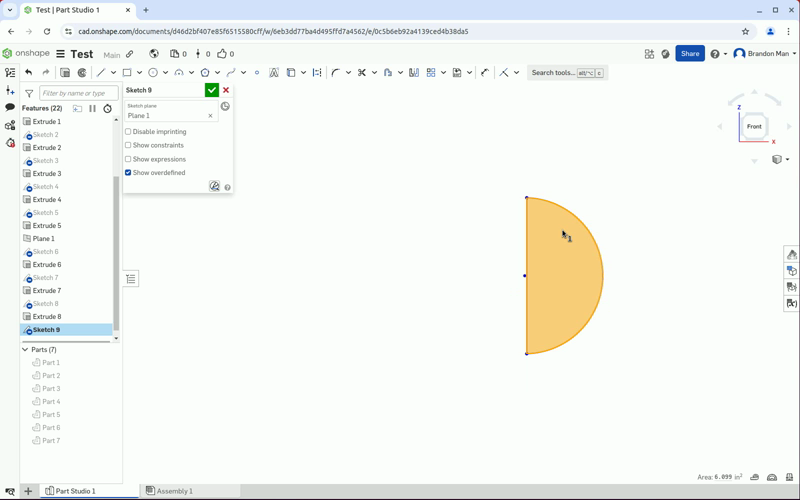
scroll(-6)
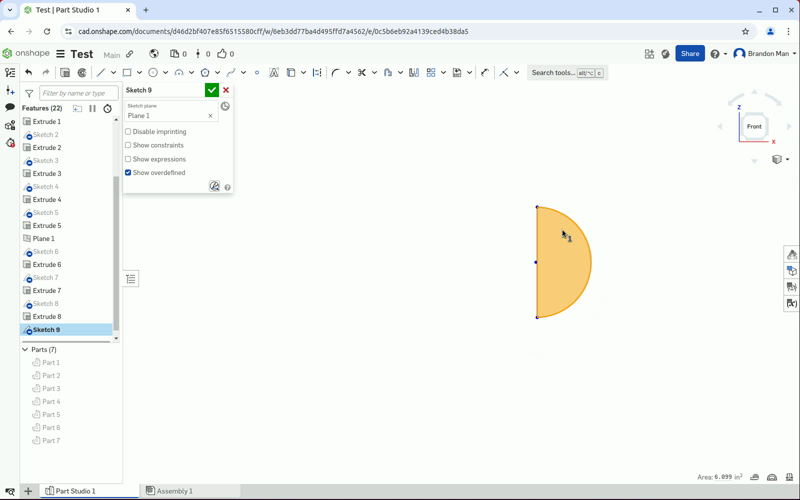
scroll(-6)
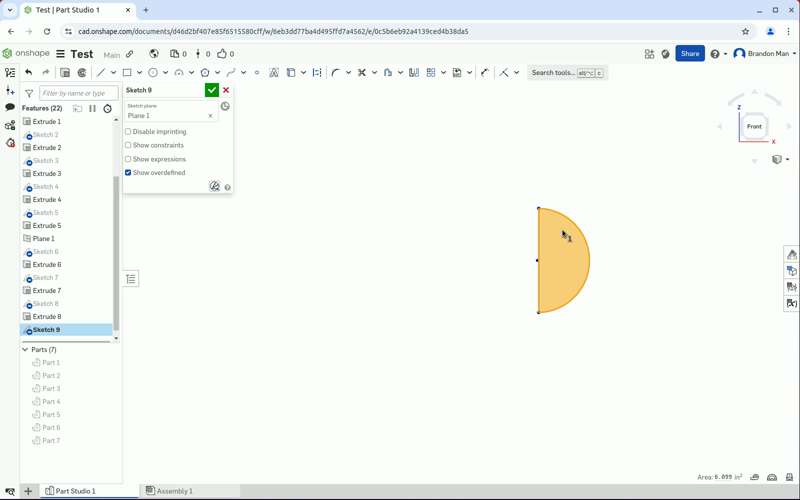
scroll(-6)
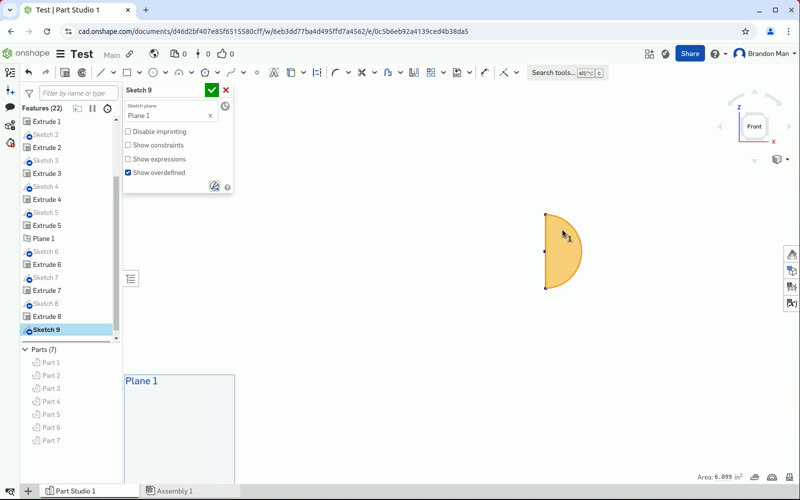
scroll(-6)
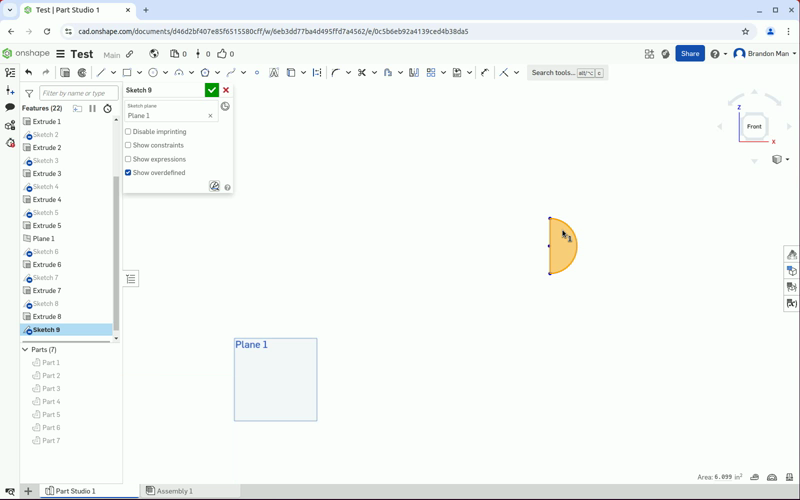
scroll(-6)
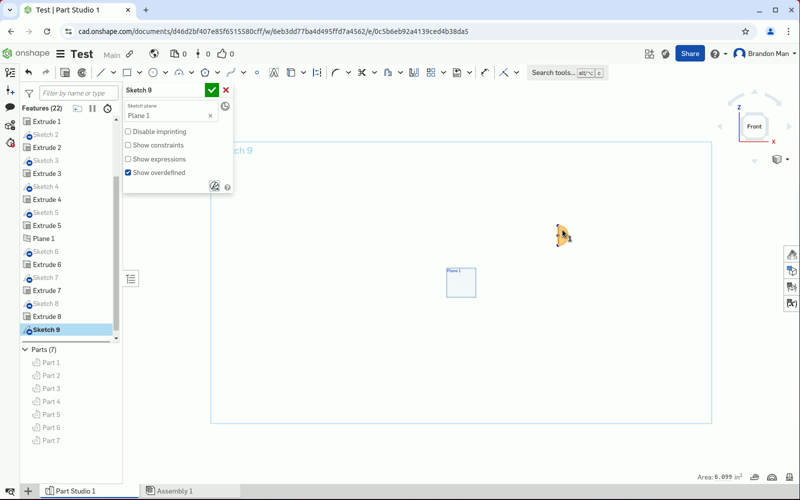
mouse_move(73, 352)
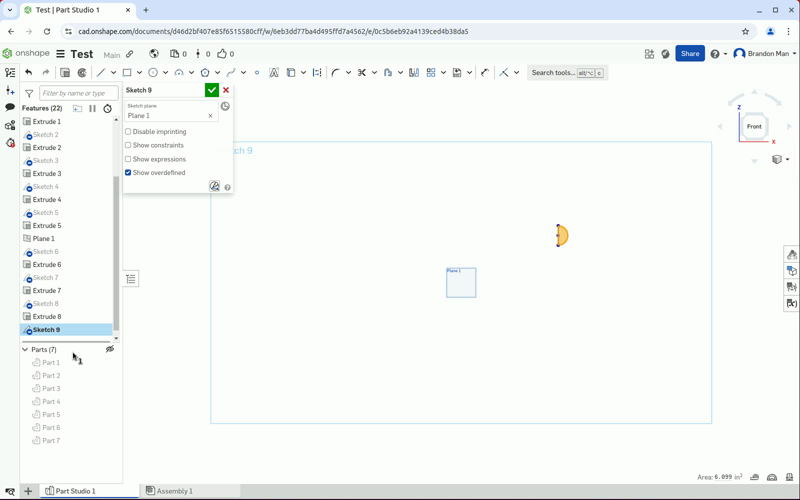
key(shift+y)
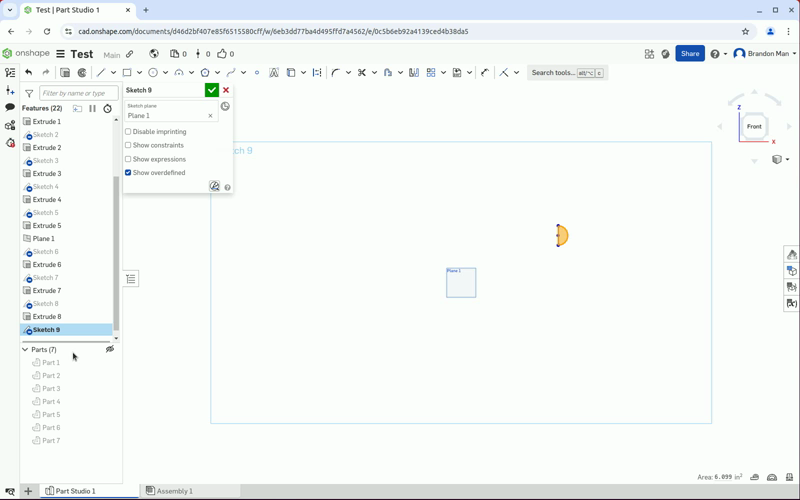
key(shift+e)
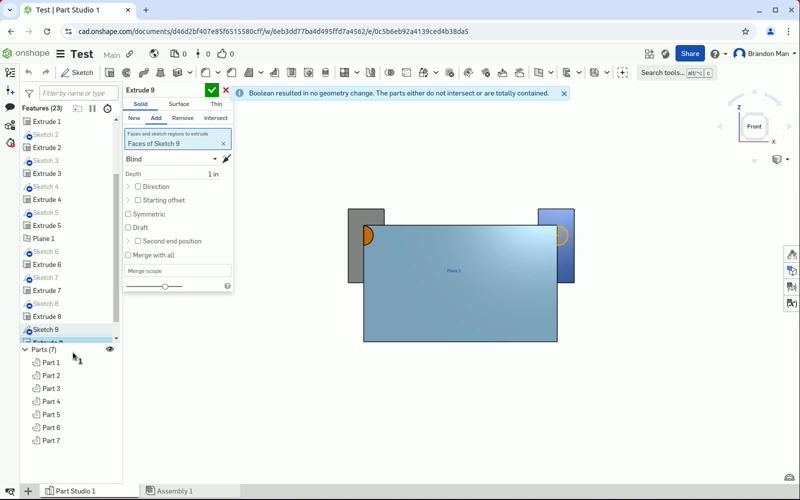
mouse_move(143, 106)
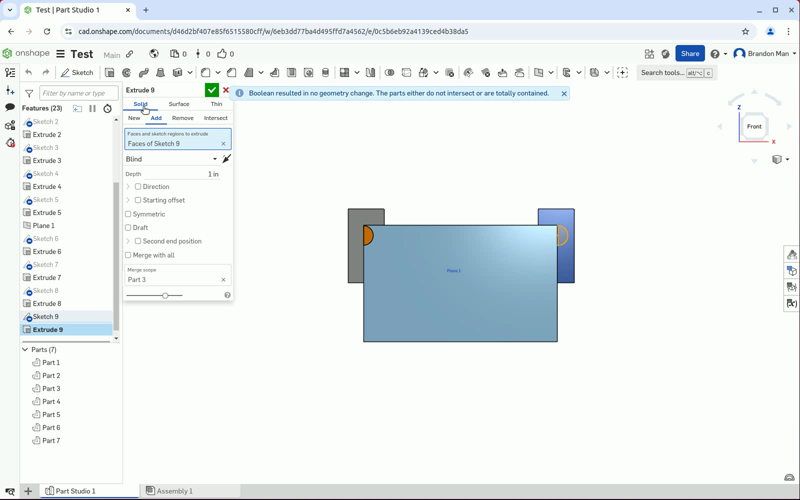
click(143, 106)
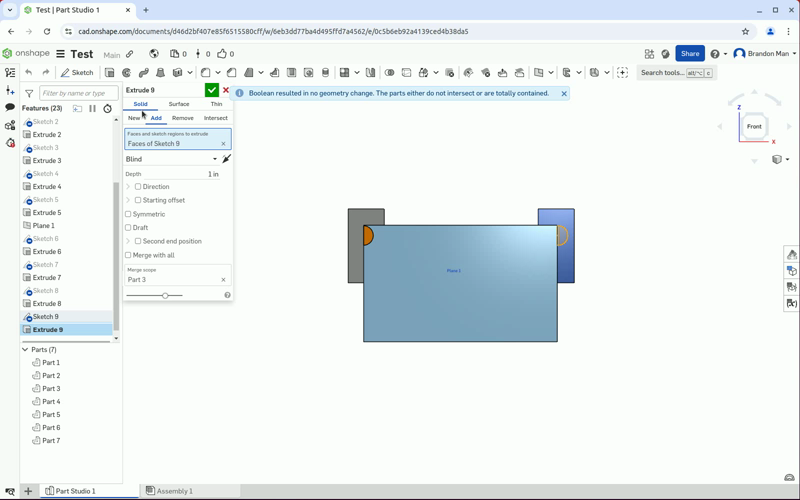
mouse_move(137, 120)
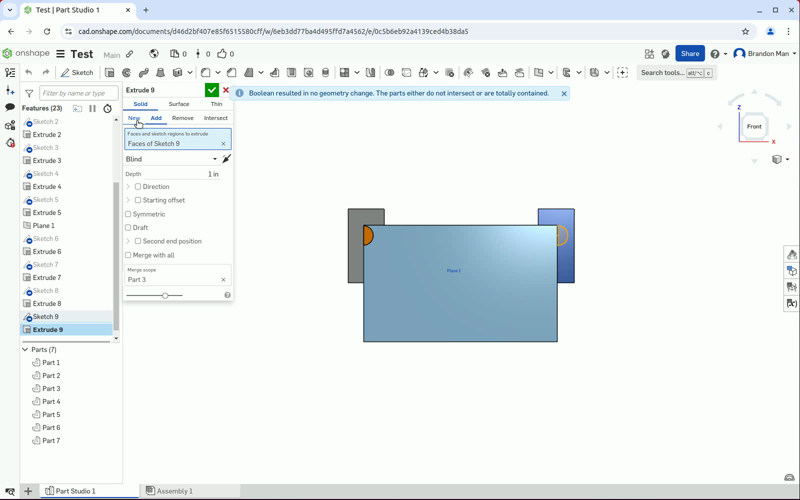
click(137, 120)
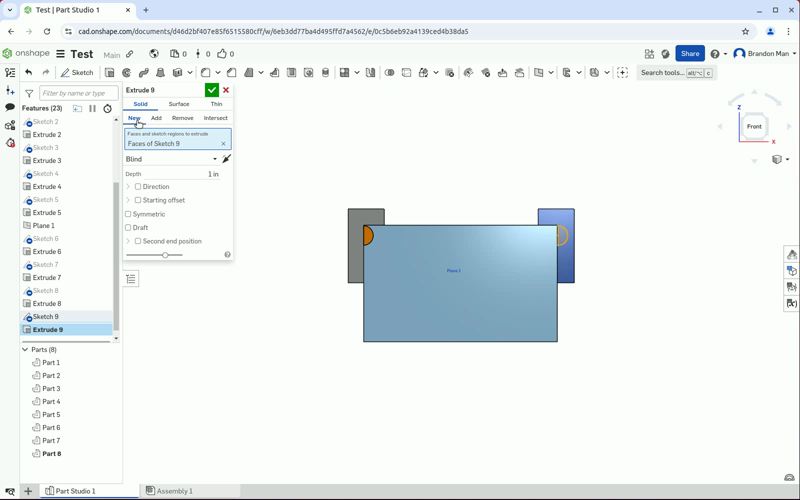
key(tab, 4)
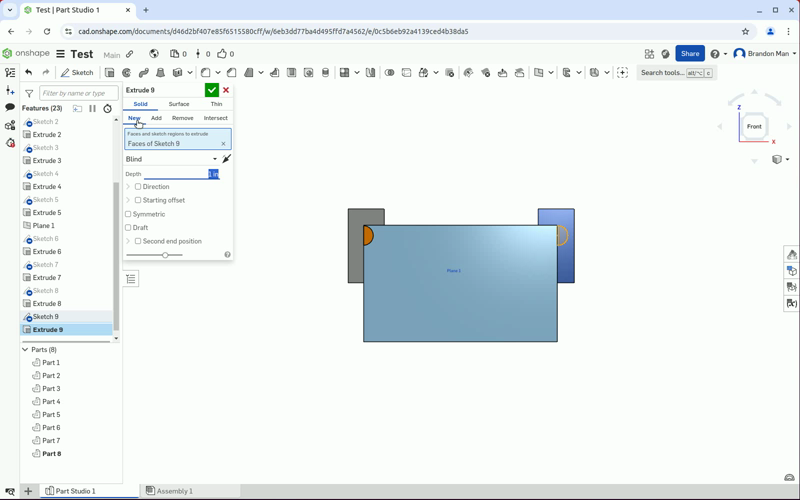
text(-3.852)
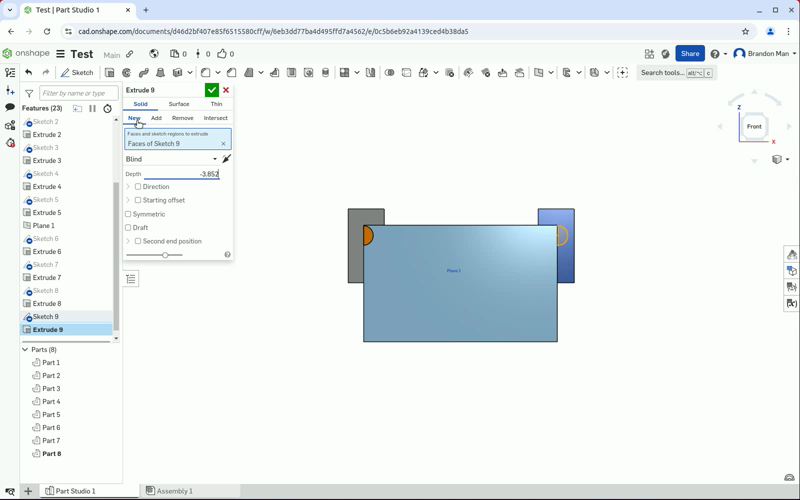
key(tab, 3)
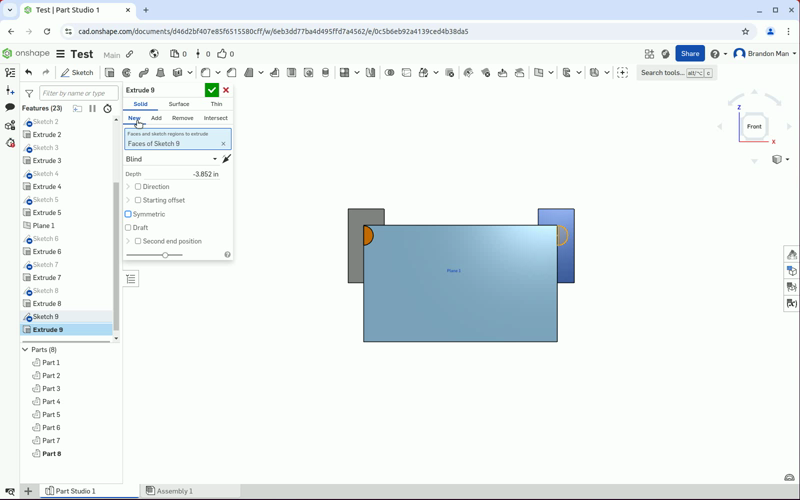
key(space)
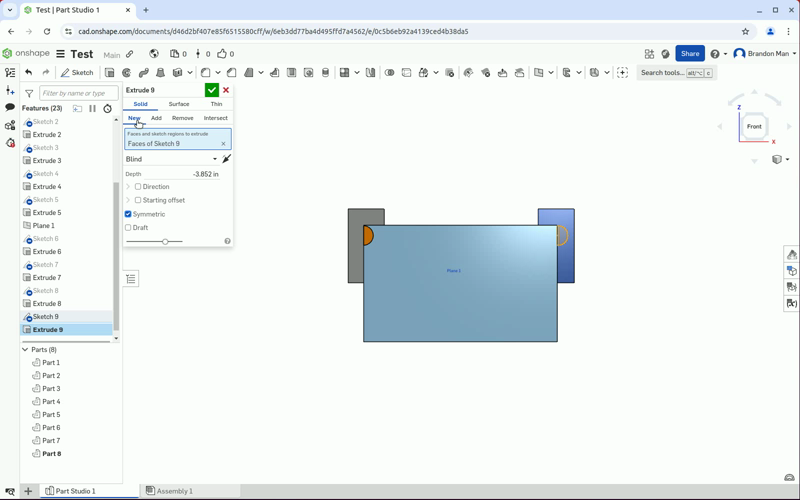
key(enter)
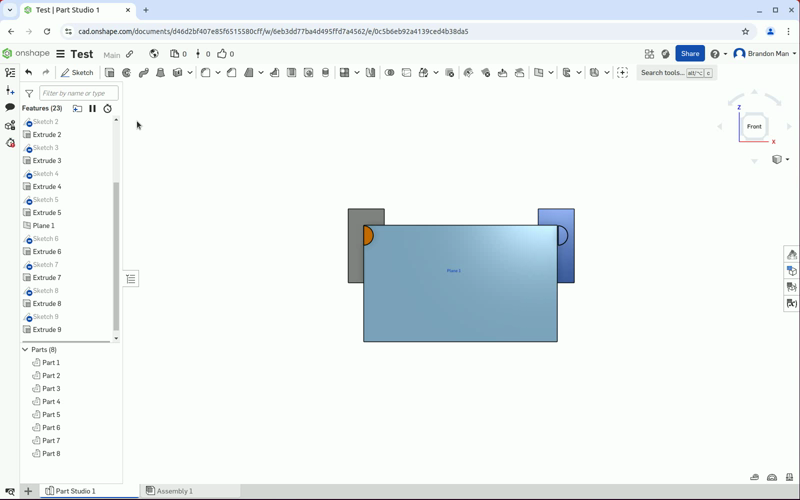
key(shift+h)
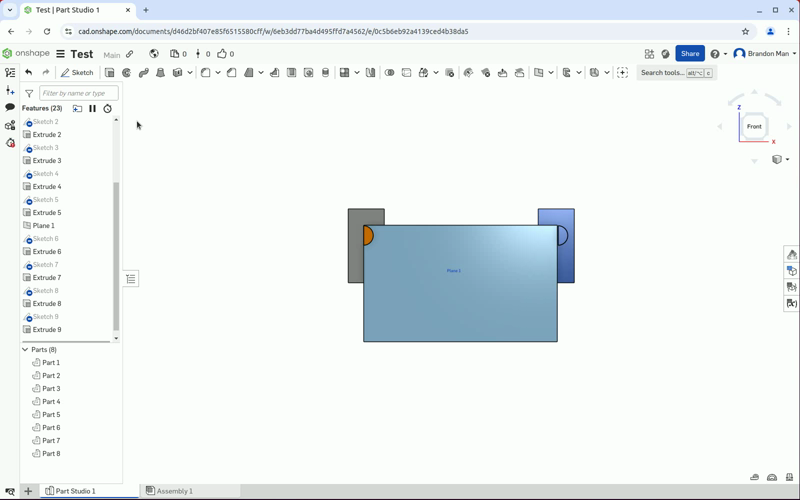
key(shift+h)
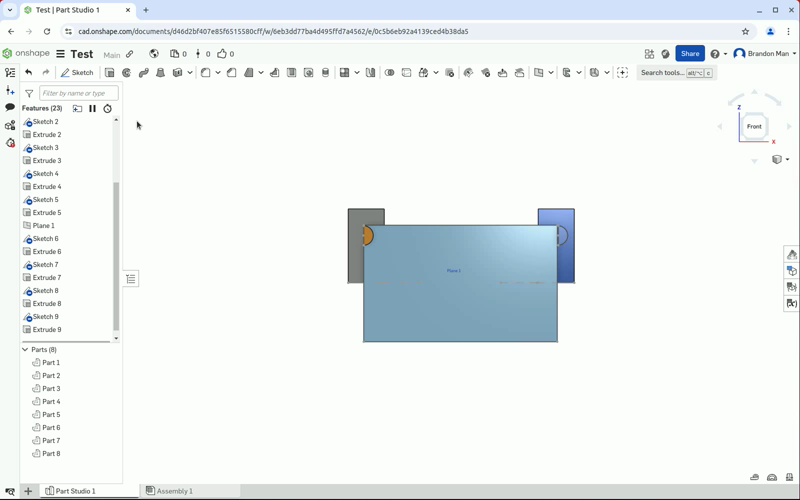
key(shift+7)
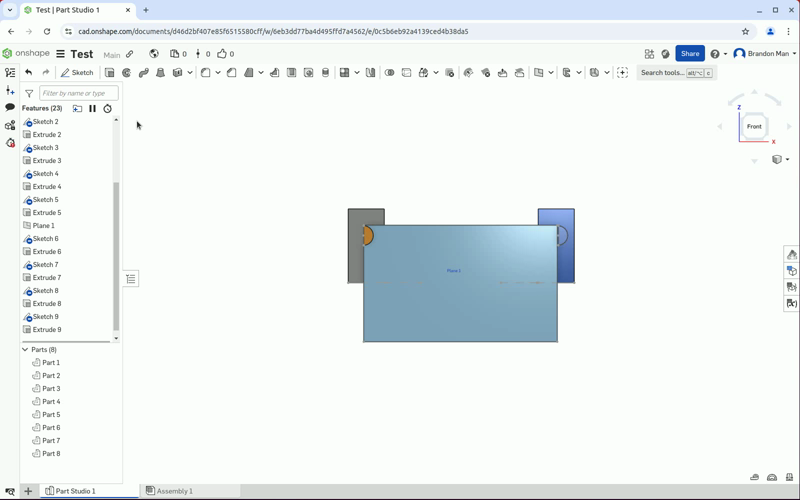
key(left, 2)
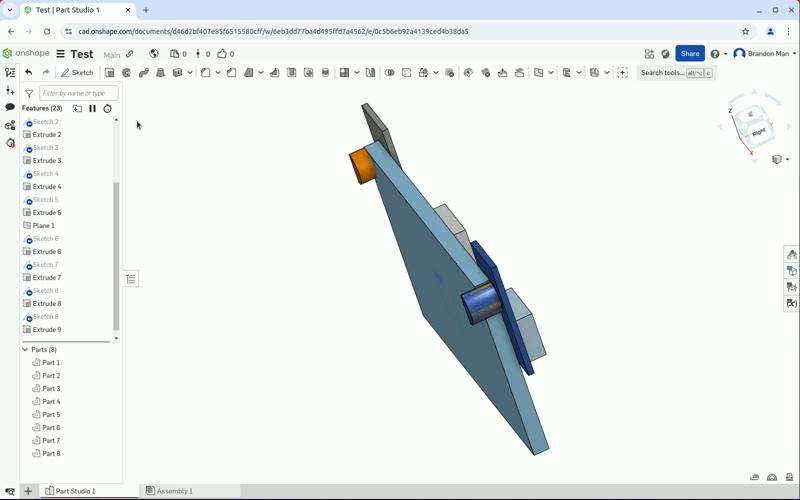
key(down, 2)
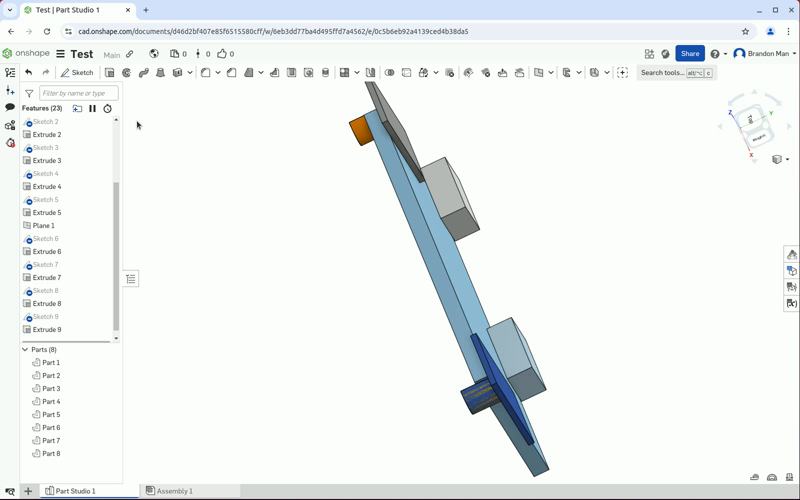
key(up, 2)
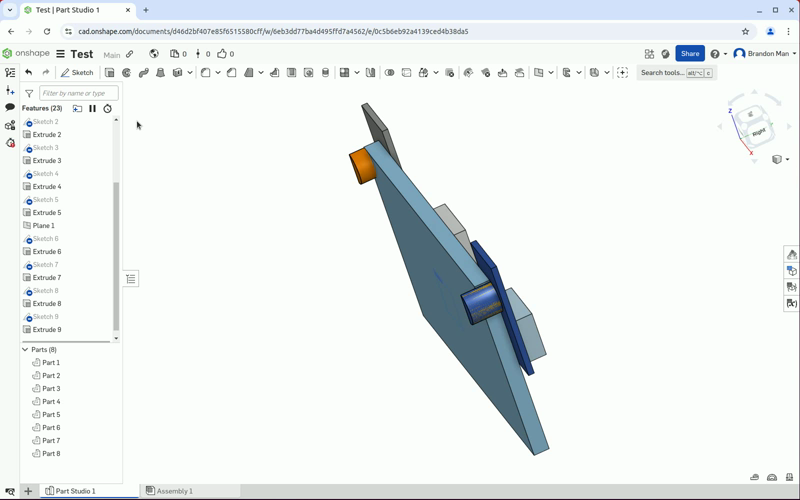
key(right, 2)
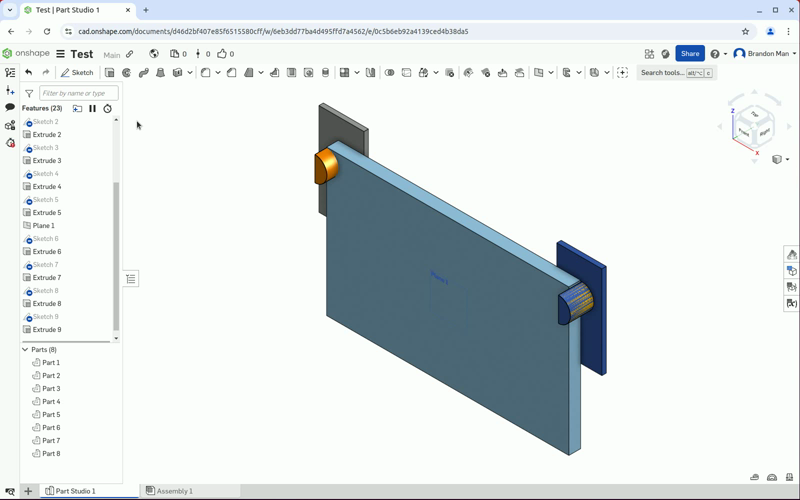
mouse_move(69, 98)
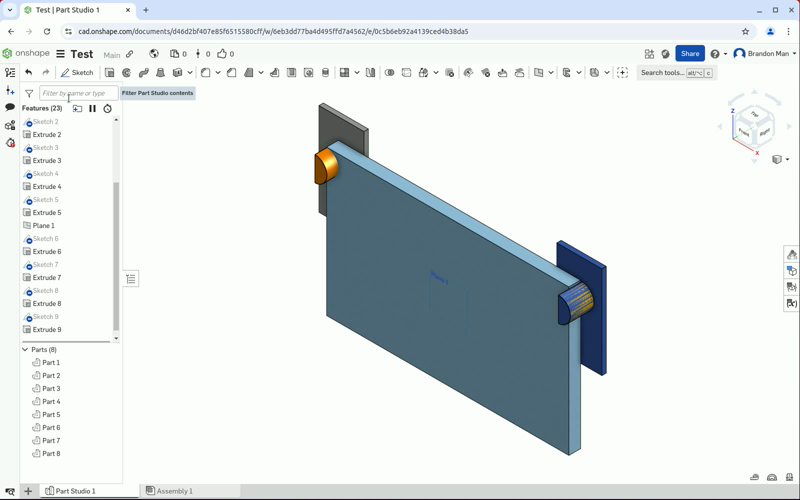
click(69, 98)